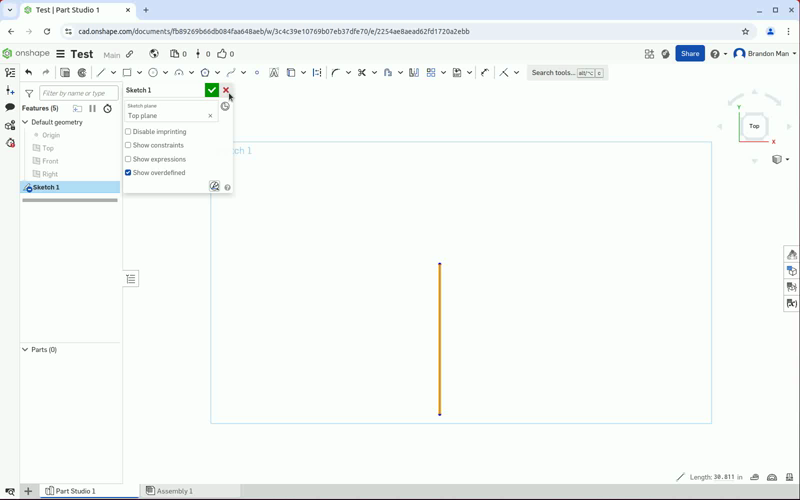
key(shift+h)
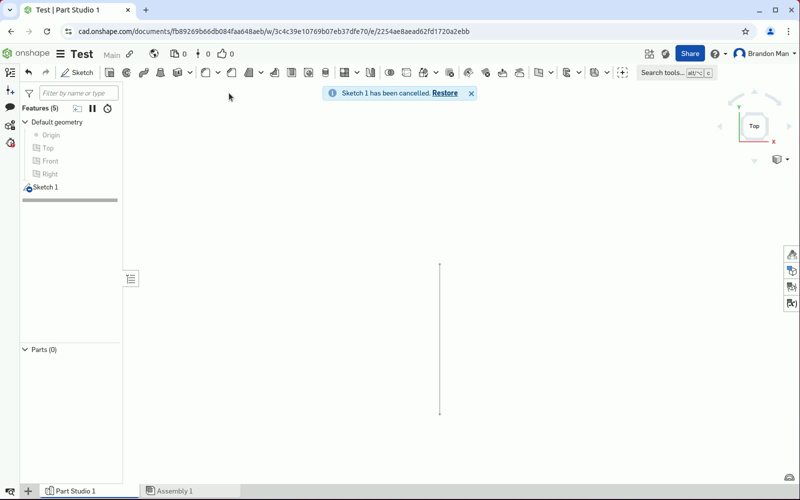
mouse_move(73, 352)
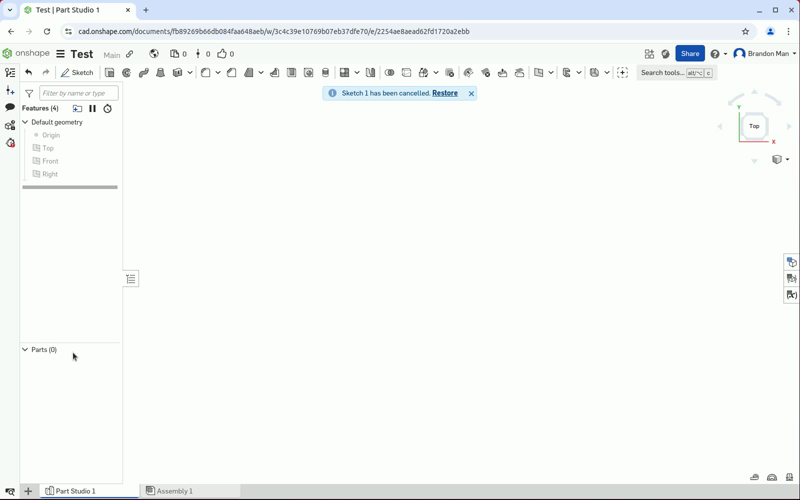
key(y)
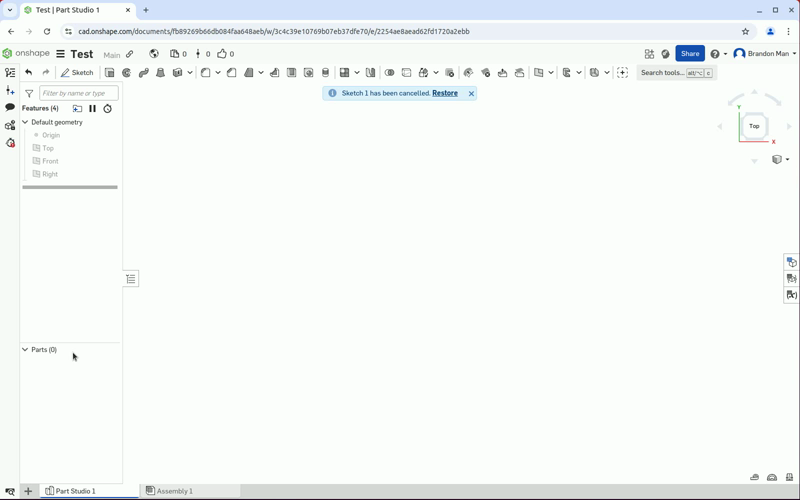
key(shift+p)
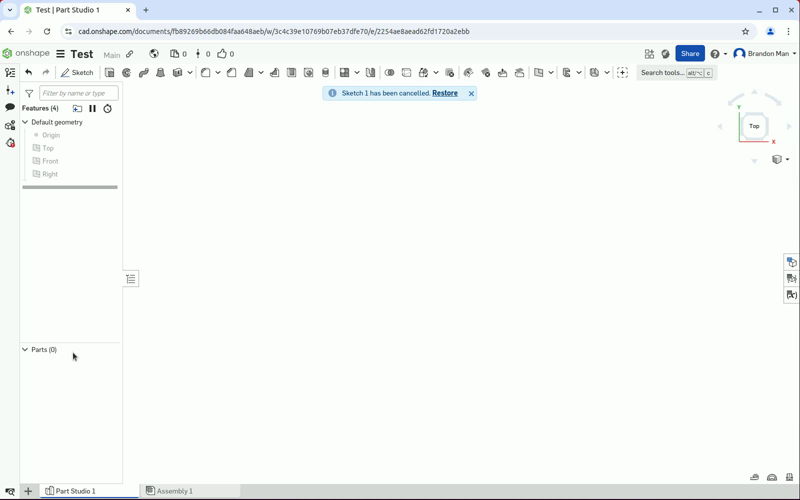
key(space)
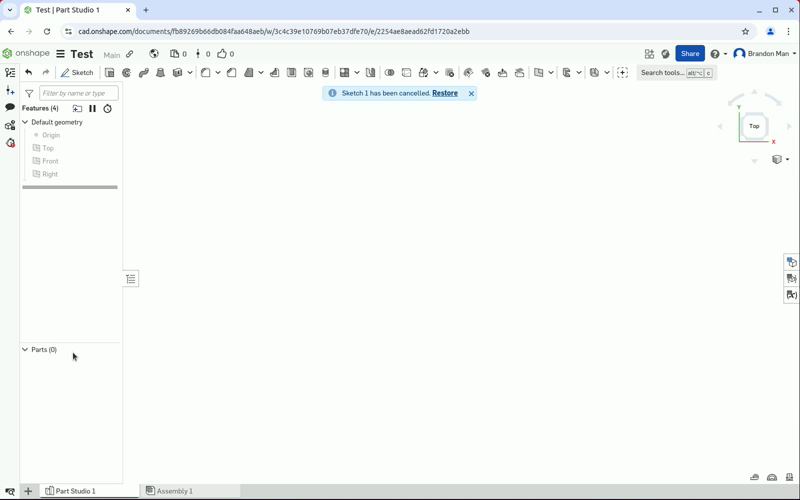
key_down(shift)
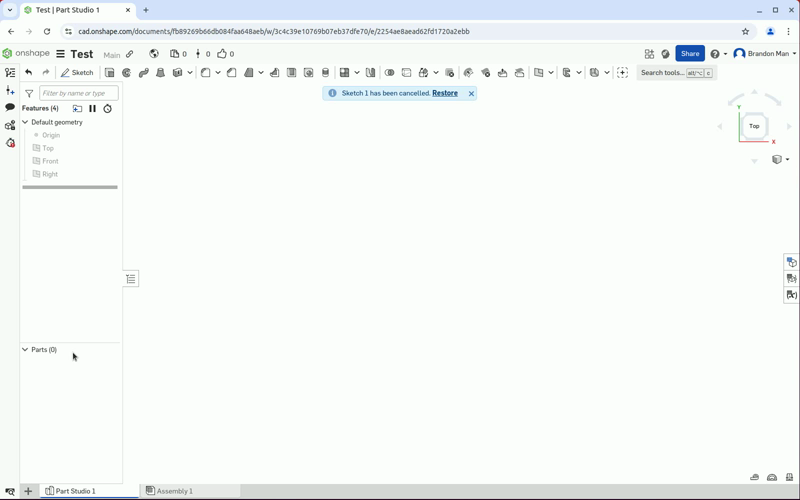
key(up)
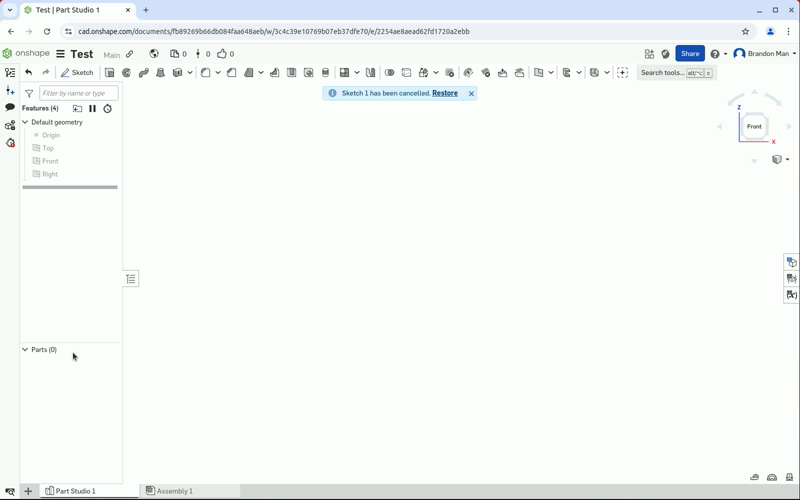
key_up(shift)
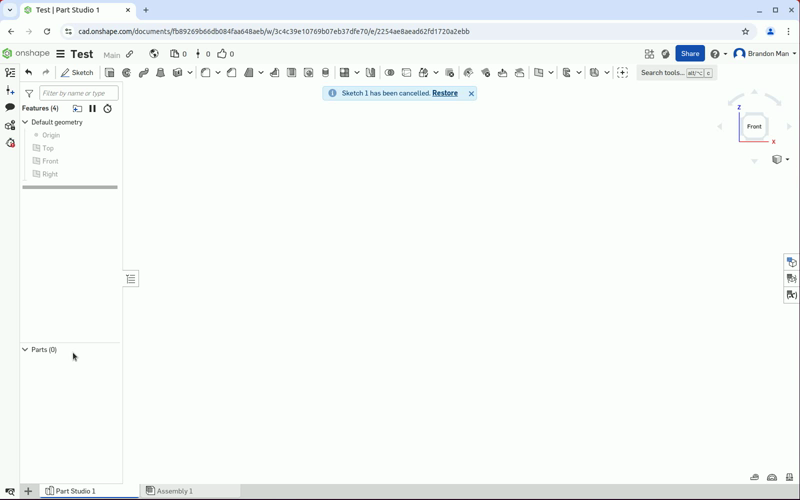
mouse_move(73, 352)
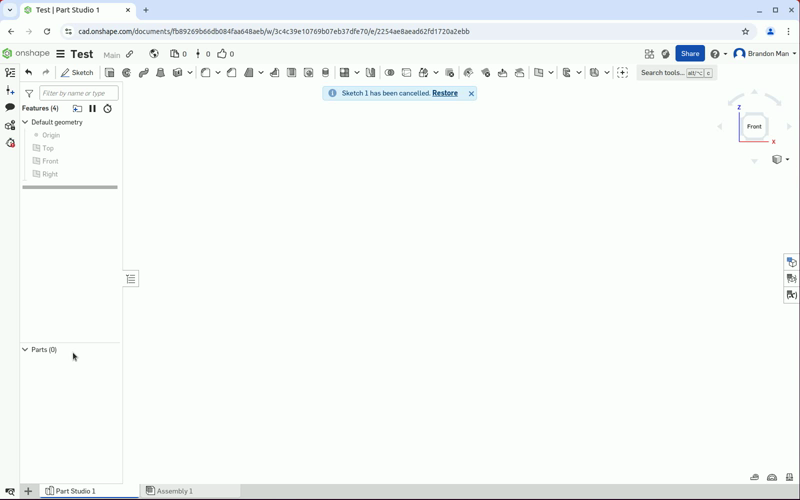
key(shift+y)
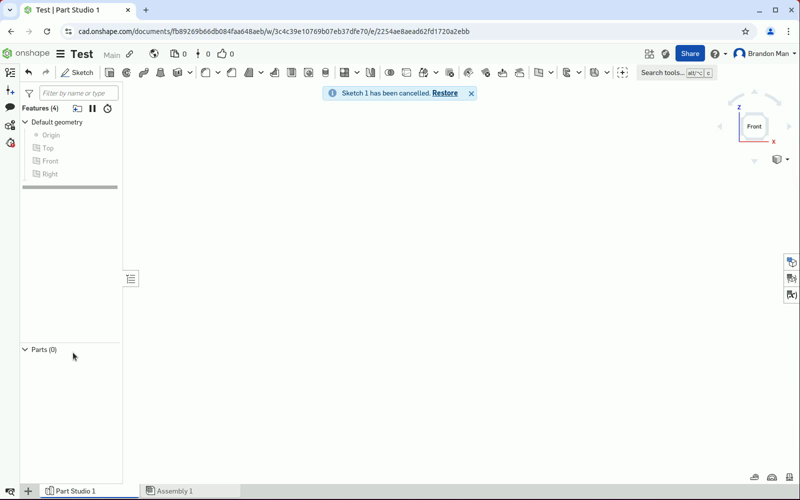
key(shift+s)
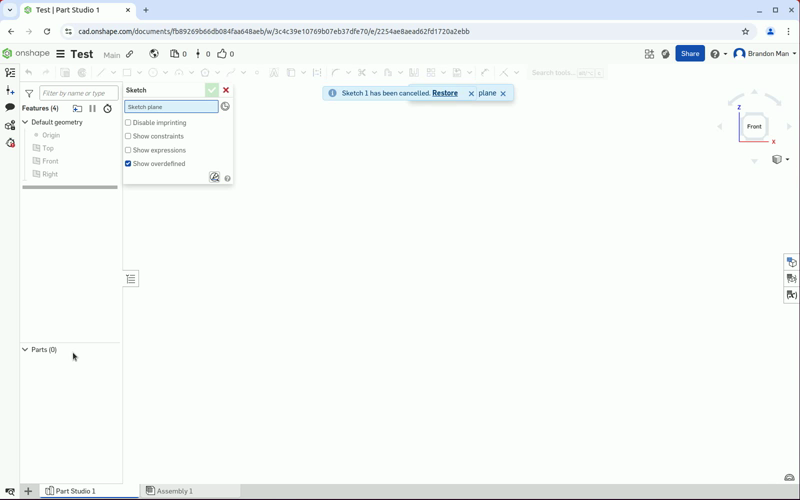
mouse_move(73, 163)
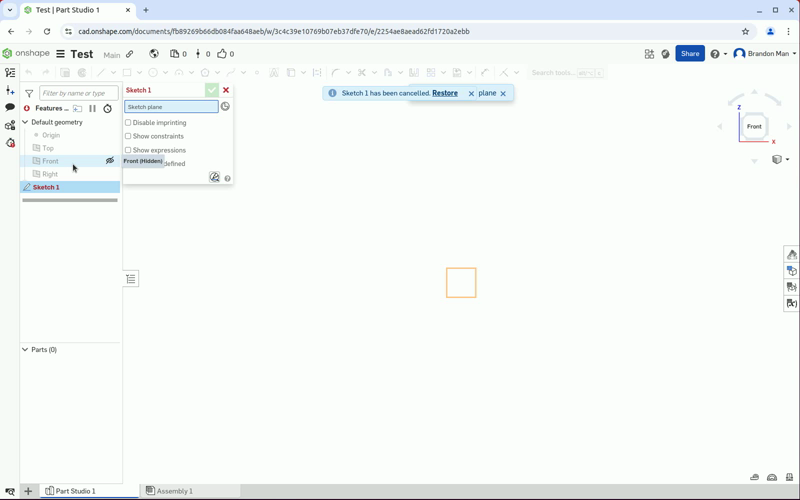
click(73, 163)
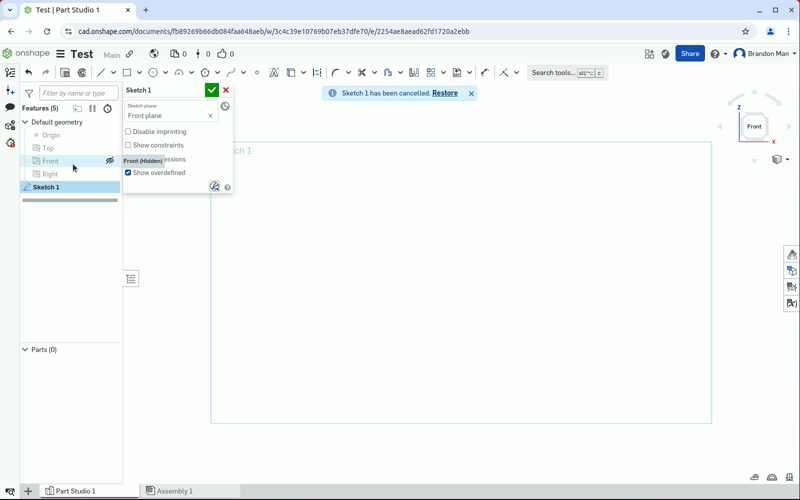
mouse_move(73, 352)
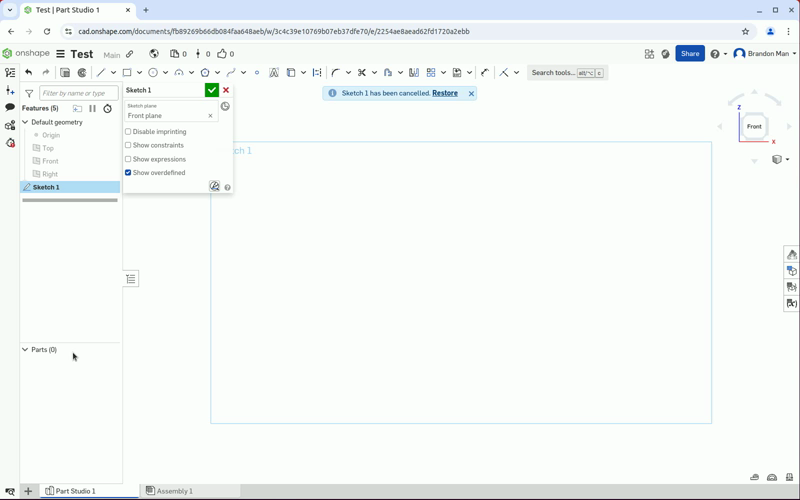
key(y)
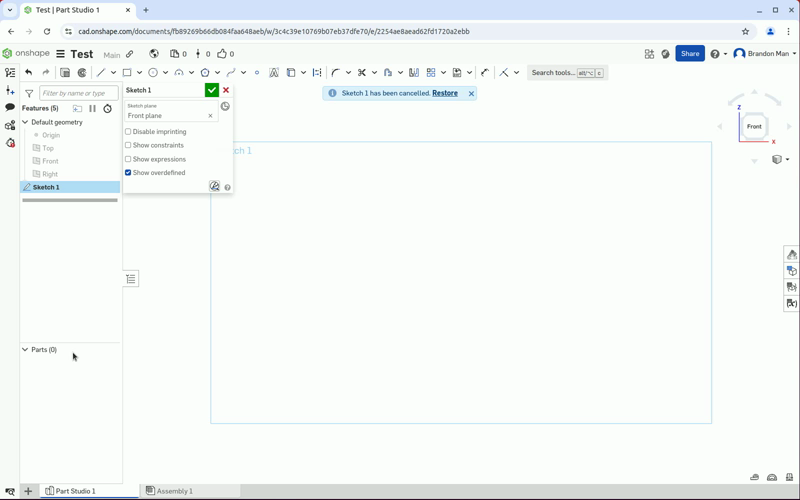
key(a)
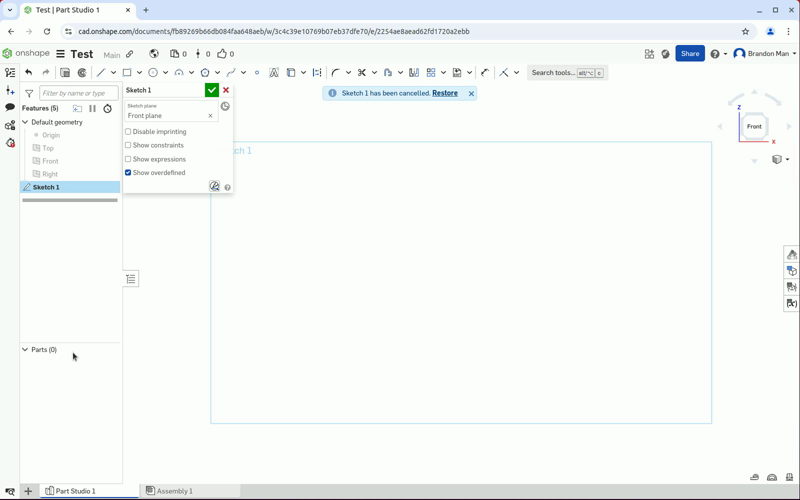
key_down(shift)
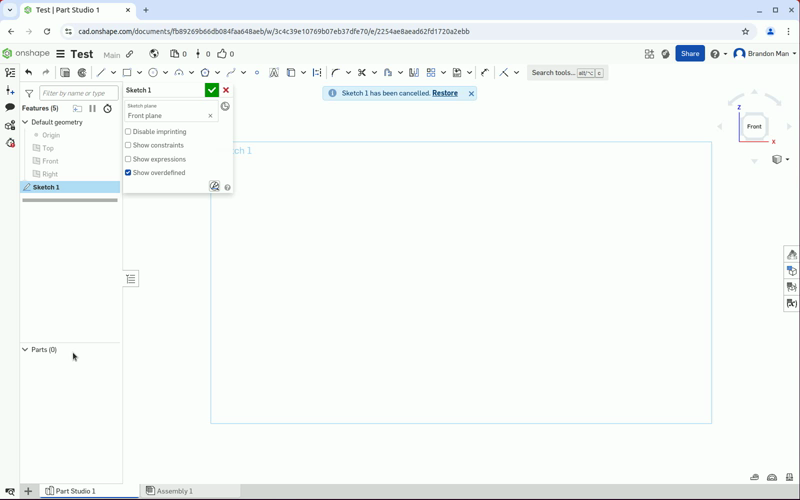
mouse_move(348, 365)
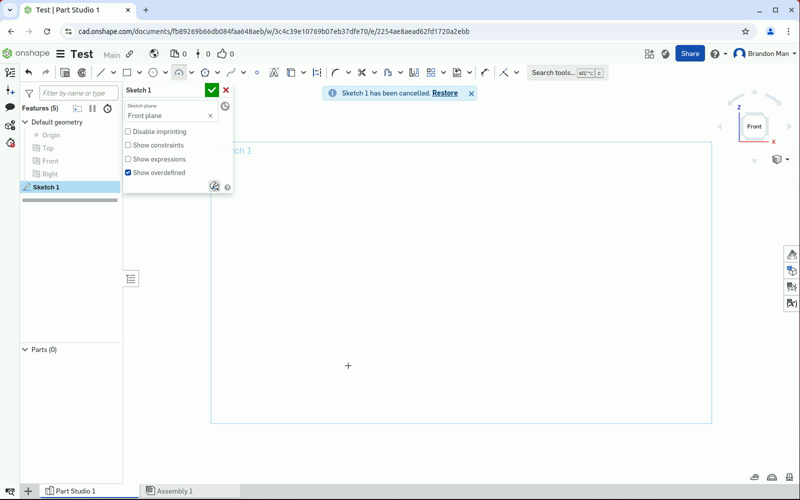
click(348, 365)
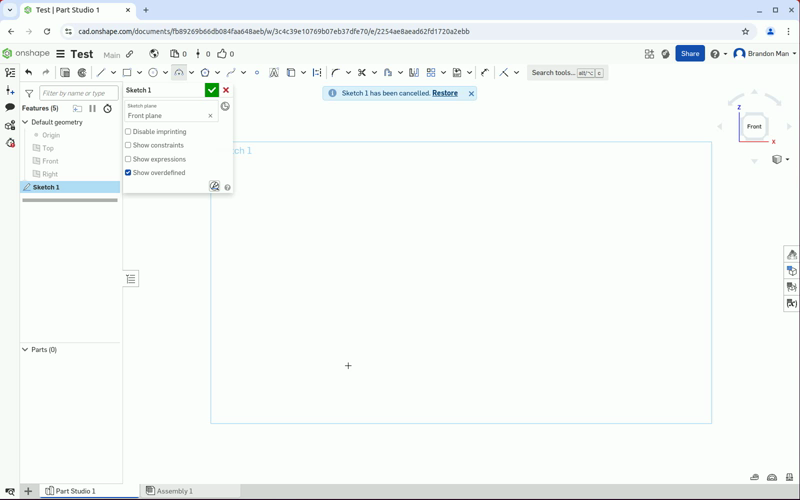
key_up(shift)
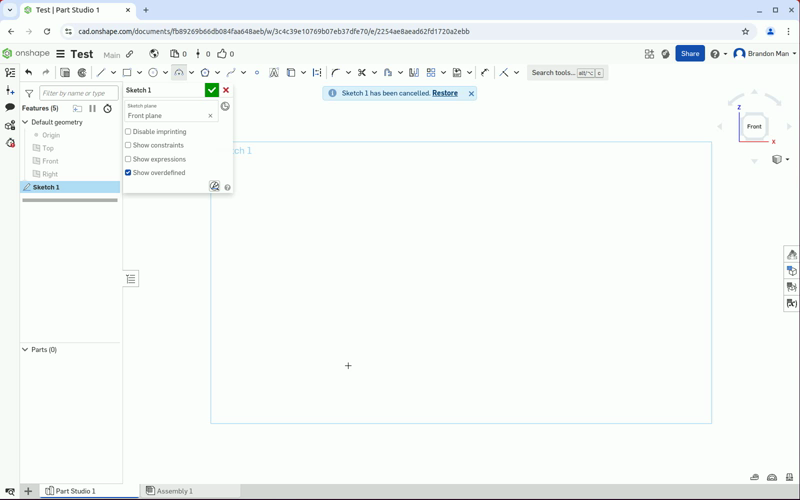
key_down(shift)
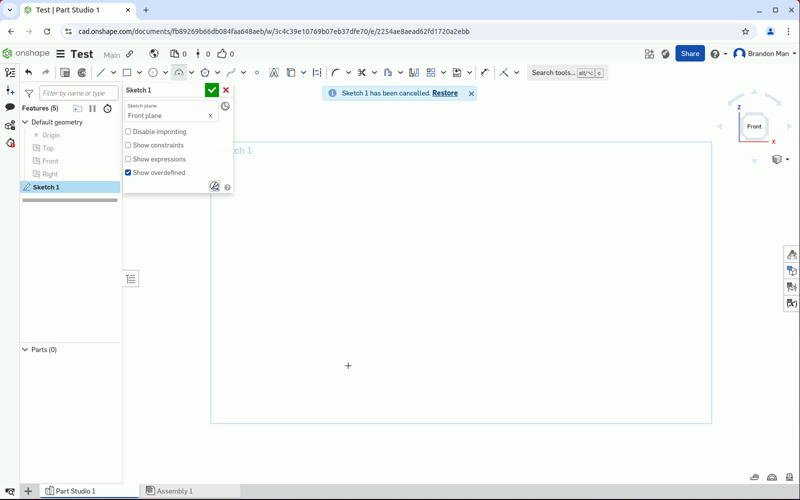
mouse_move(378, 395)
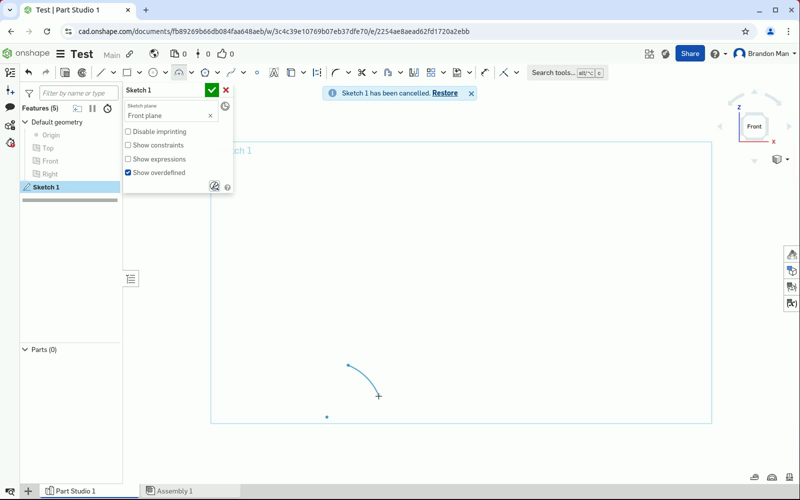
click(378, 395)
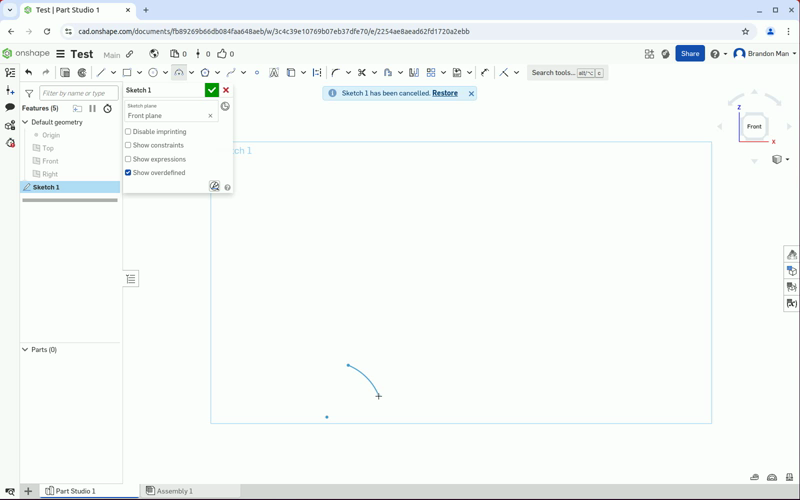
mouse_move(400, 343)
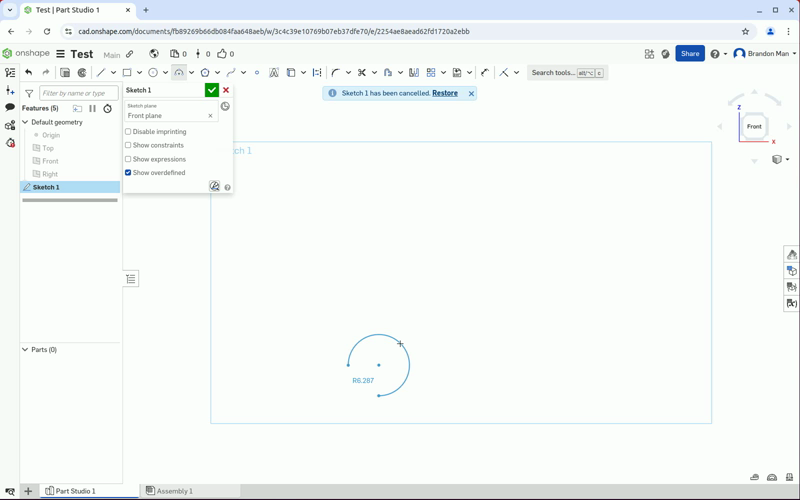
click(400, 343)
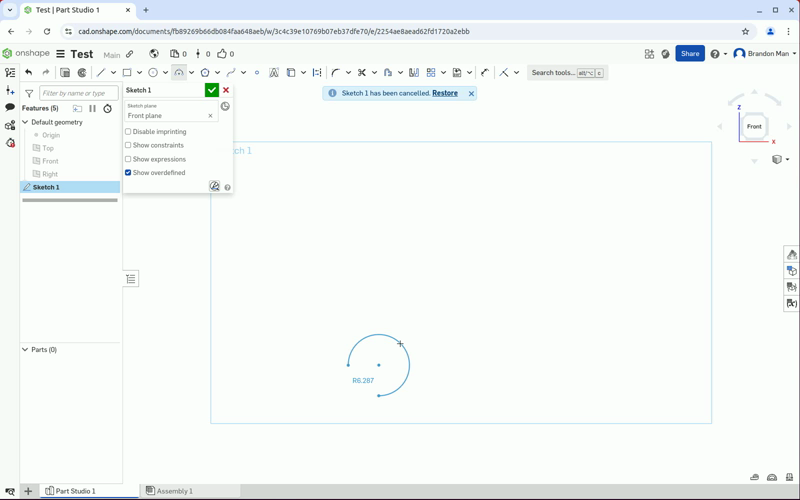
key_up(shift)
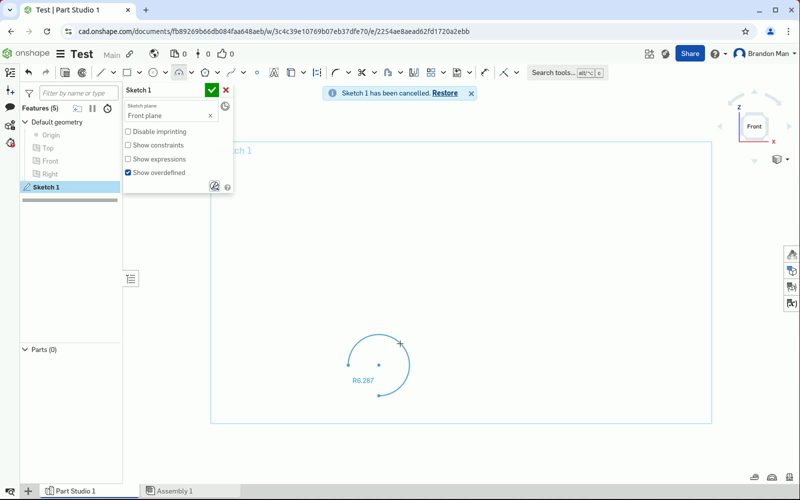
key(esc)
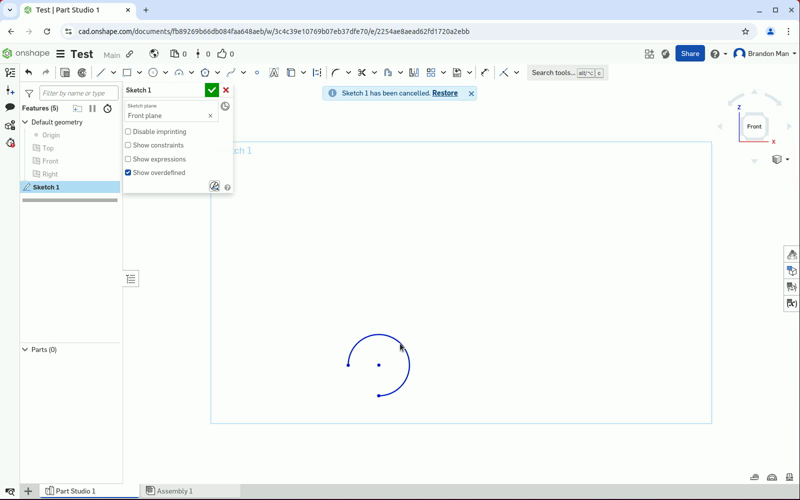
key(l)
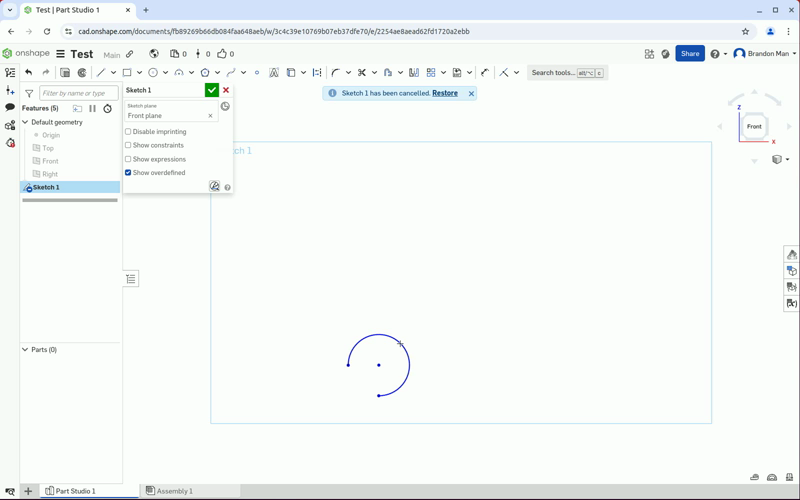
mouse_move(378, 395)
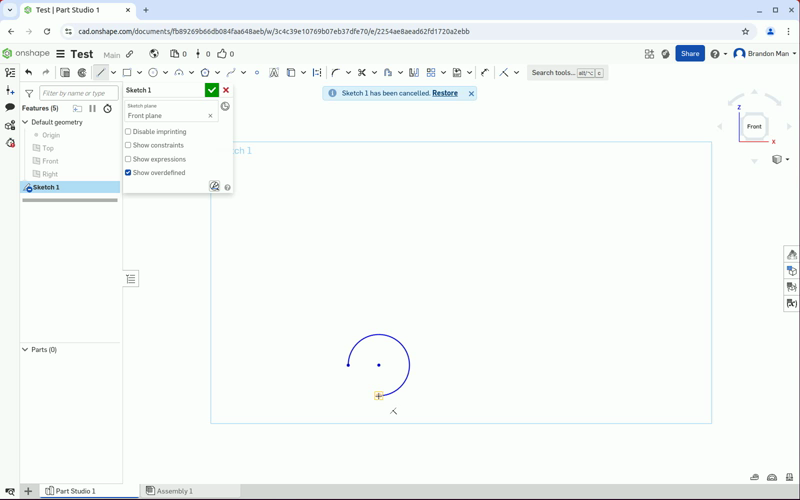
click(378, 395)
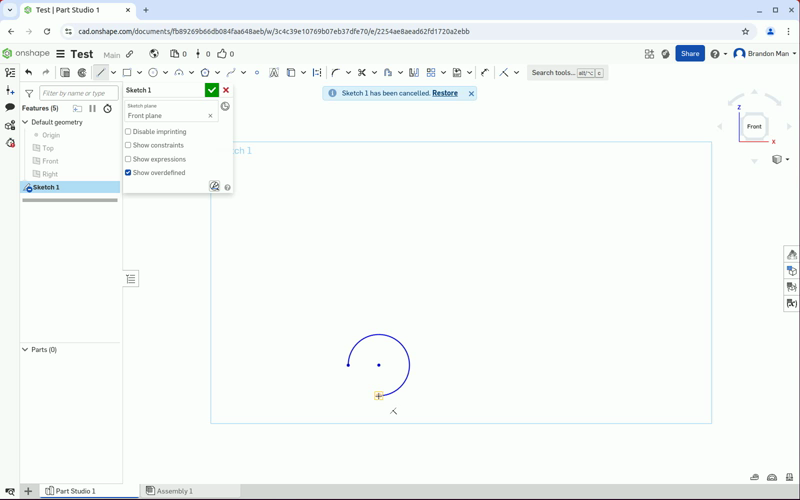
key_down(shift)
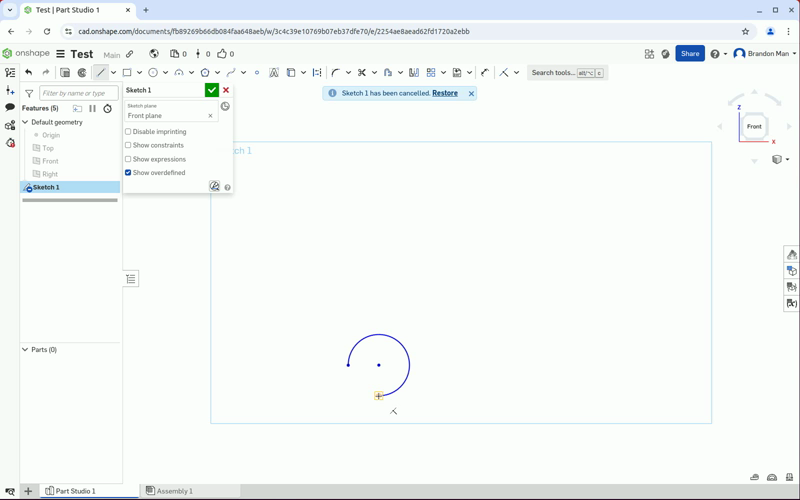
mouse_move(541, 395)
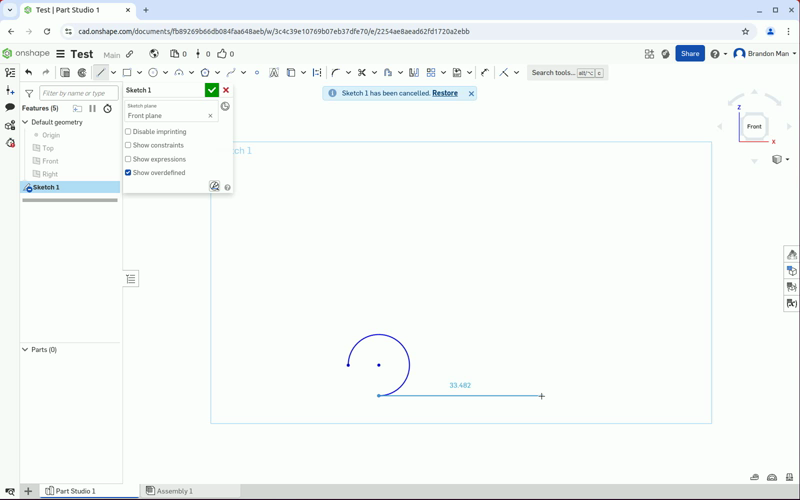
click(541, 395)
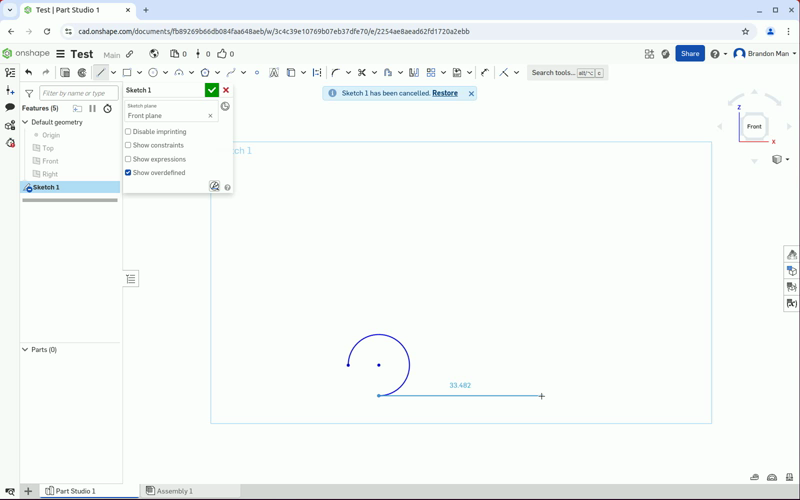
key_up(shift)
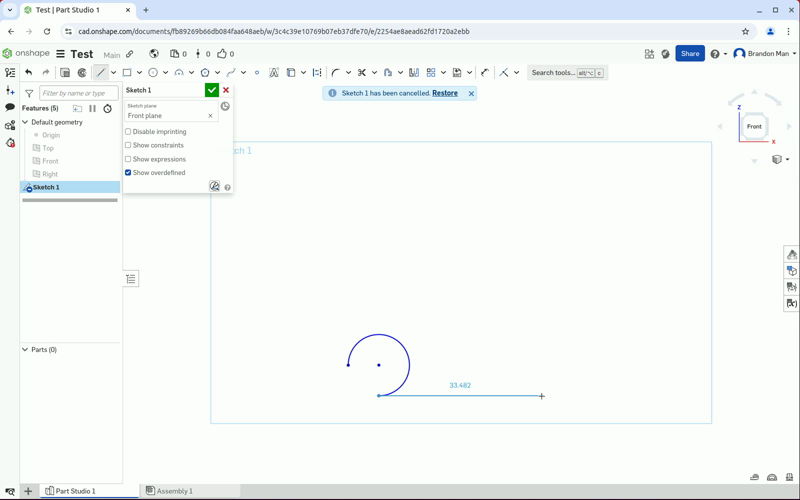
key(esc)
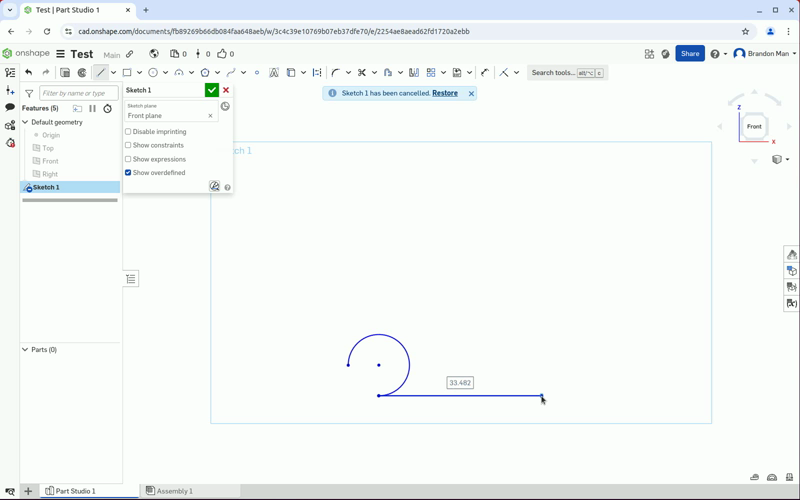
key(a)
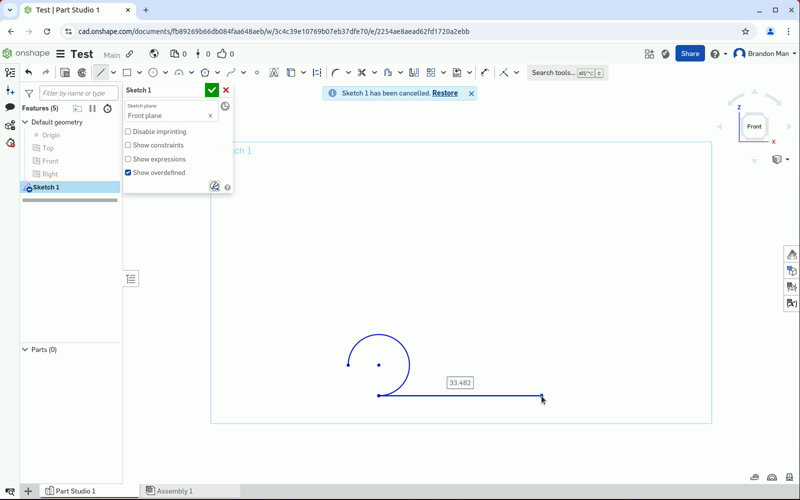
mouse_move(541, 395)
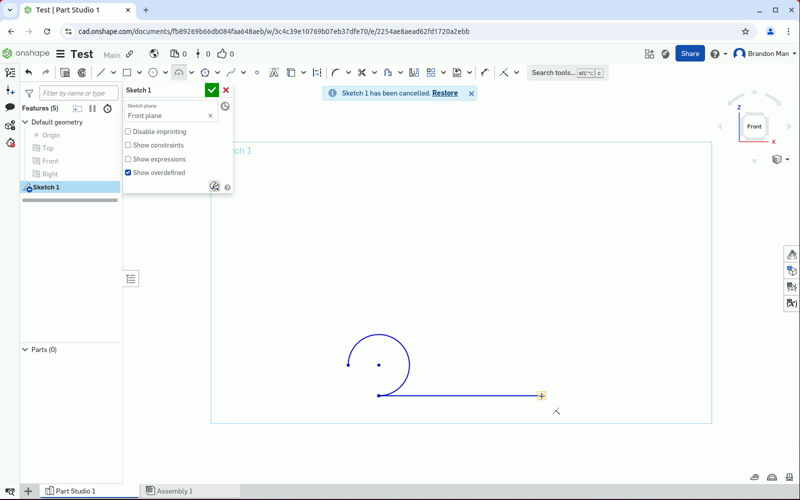
click(541, 395)
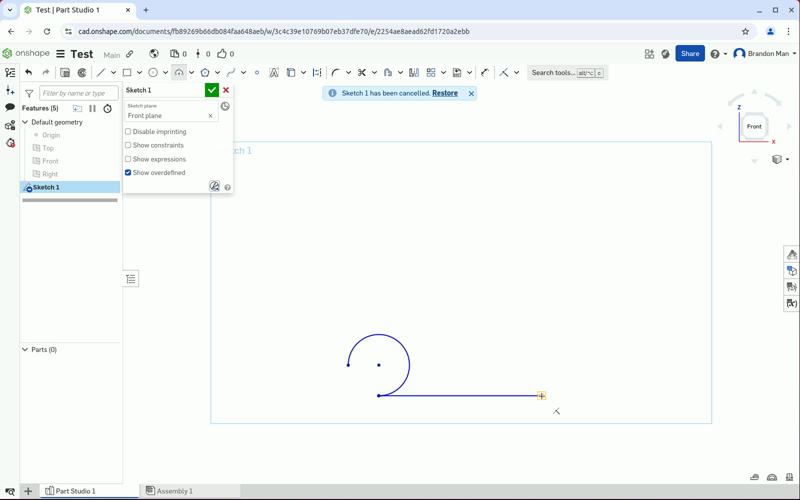
key_down(shift)
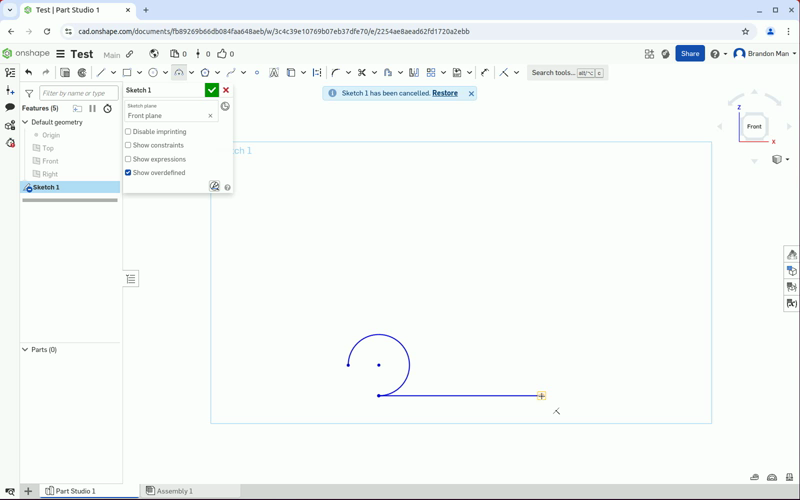
mouse_move(572, 365)
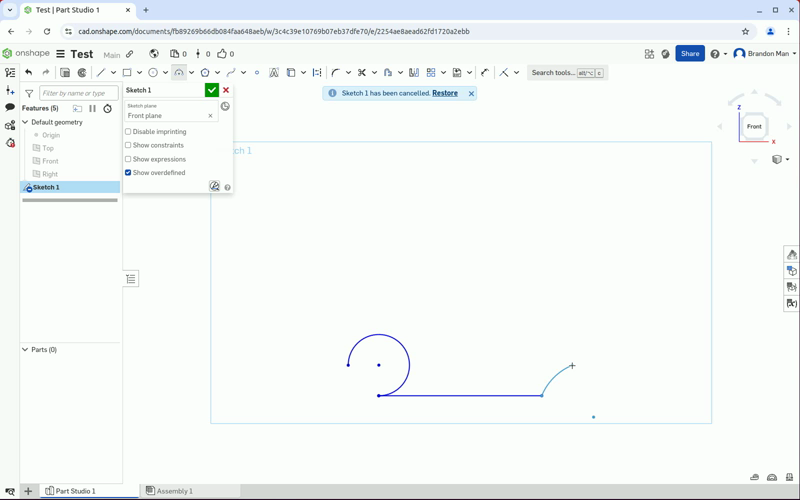
click(572, 365)
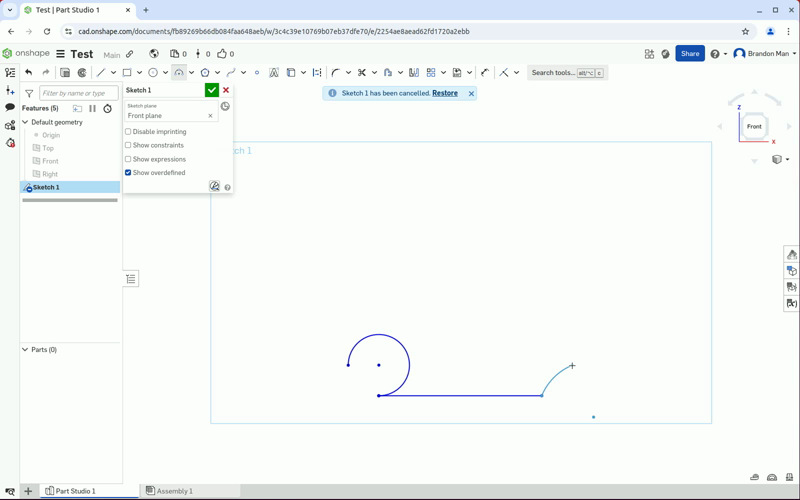
mouse_move(519, 343)
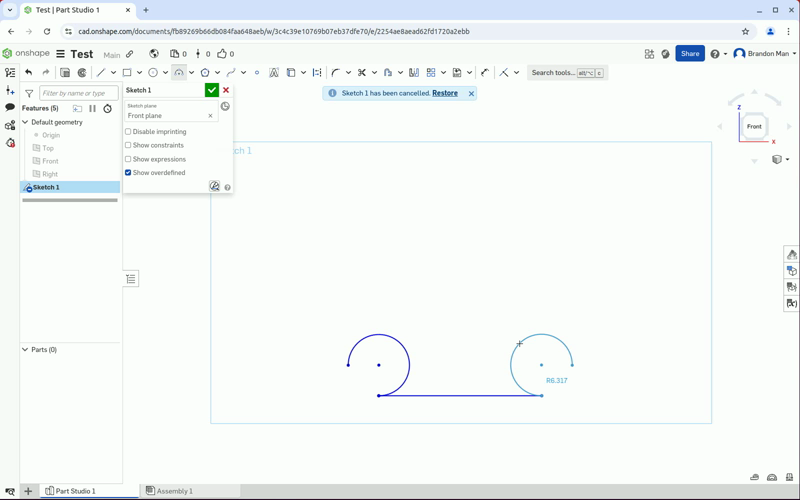
click(519, 343)
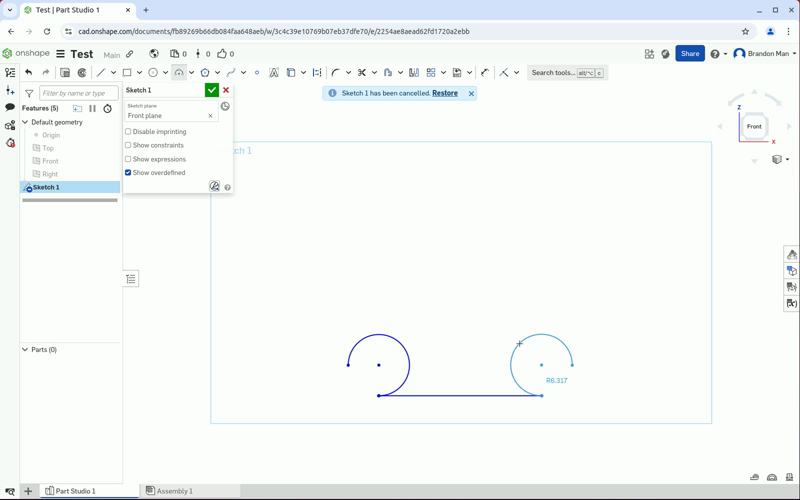
key_up(shift)
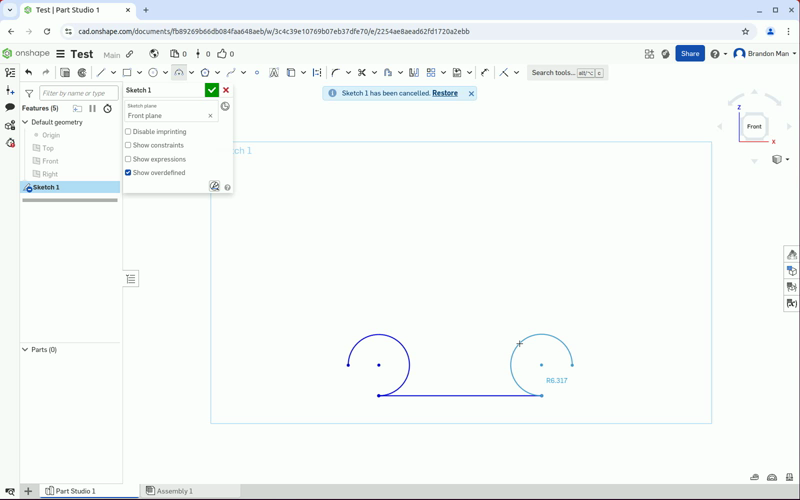
key(esc)
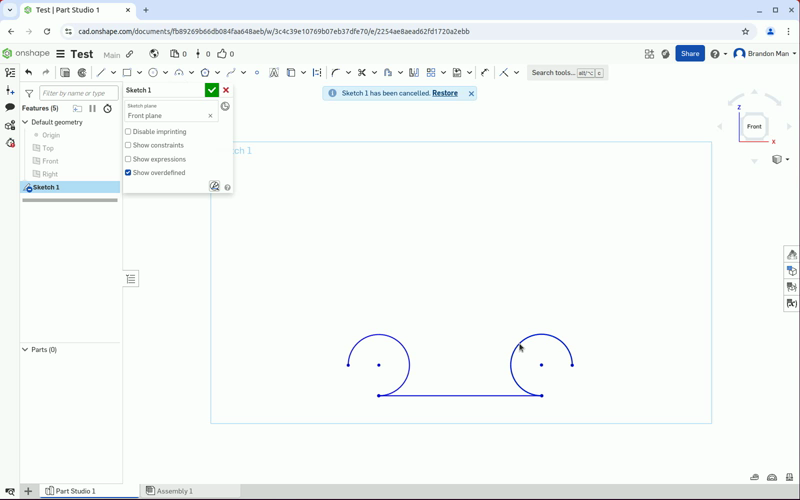
key(l)
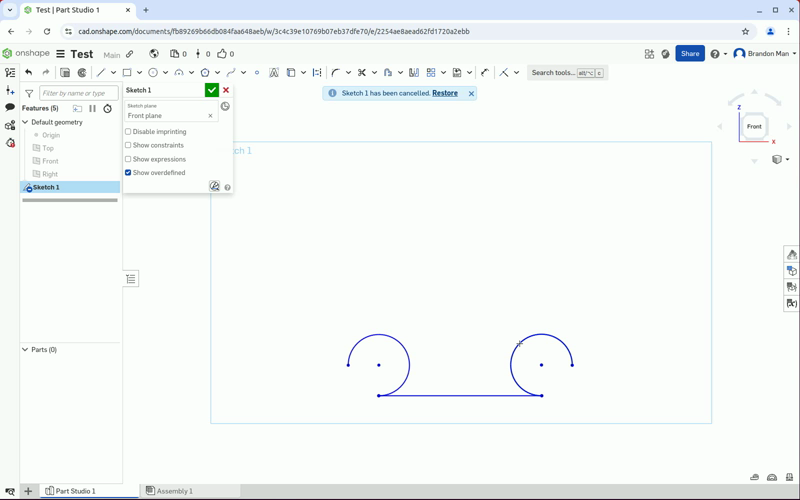
mouse_move(572, 365)
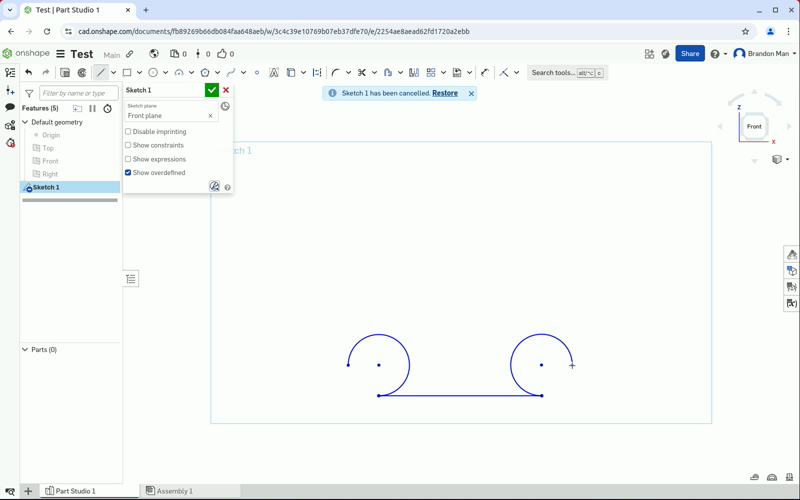
click(572, 365)
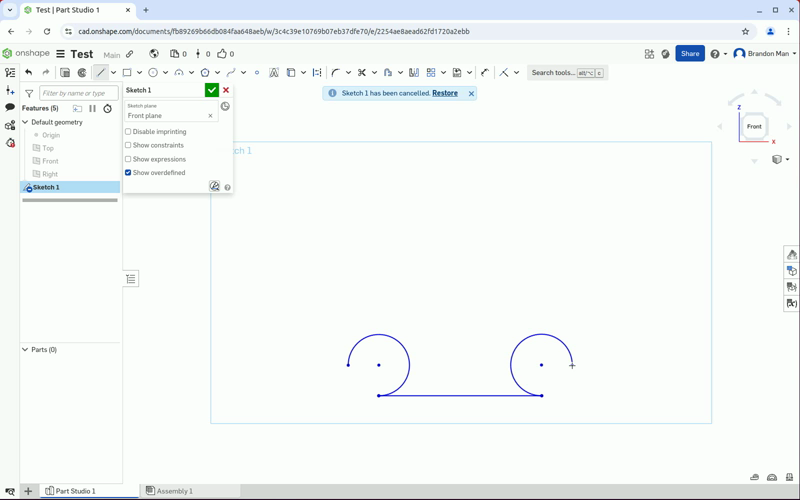
key_down(shift)
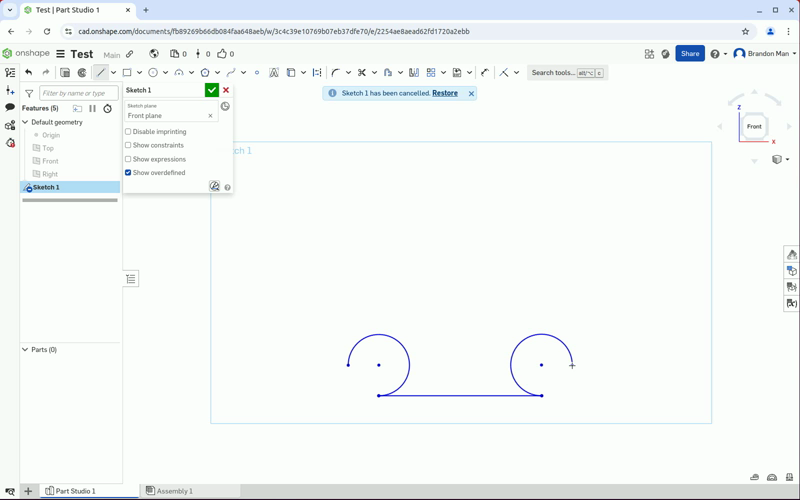
mouse_move(572, 202)
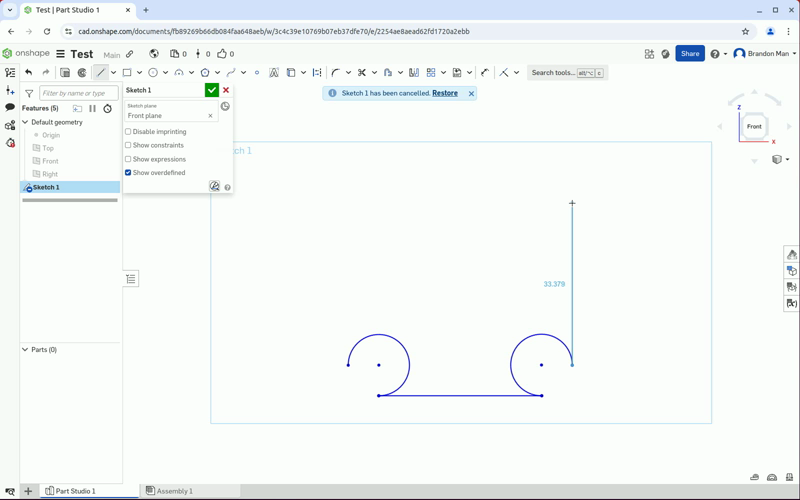
click(572, 202)
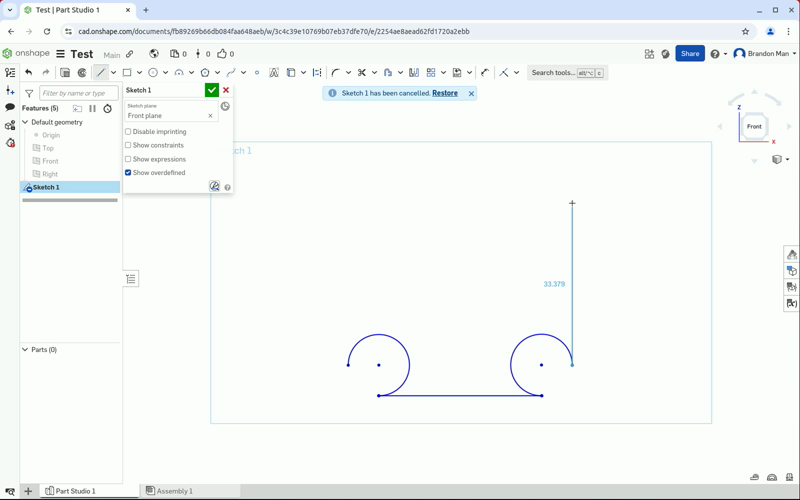
key_up(shift)
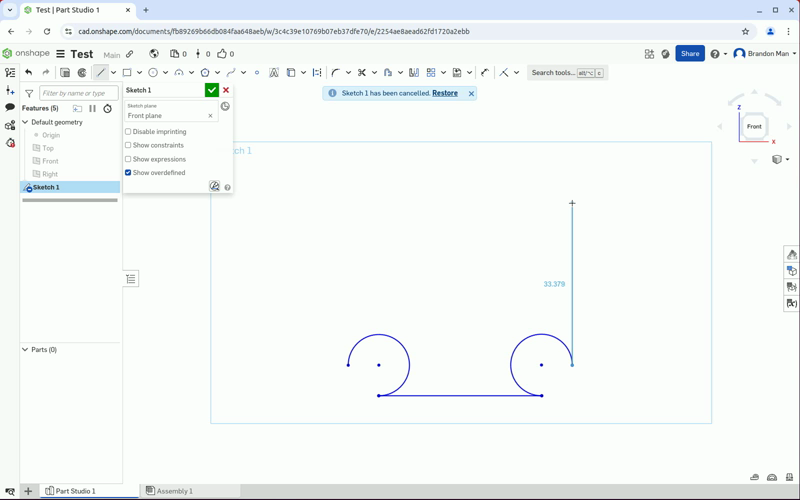
key(esc)
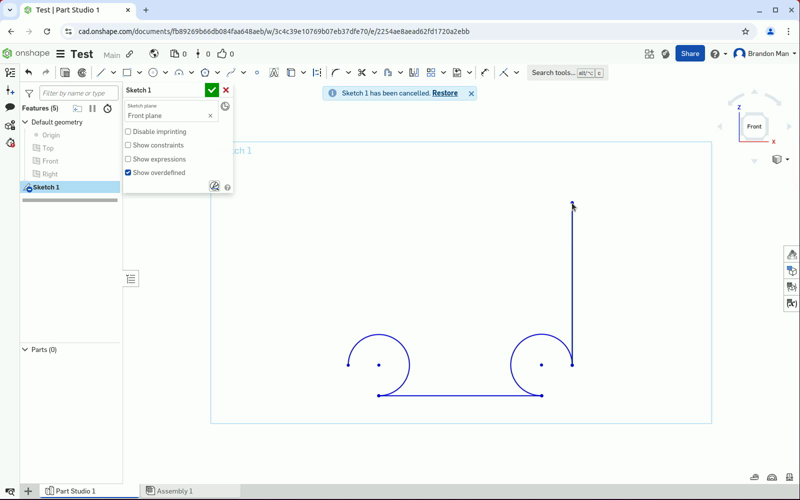
key(a)
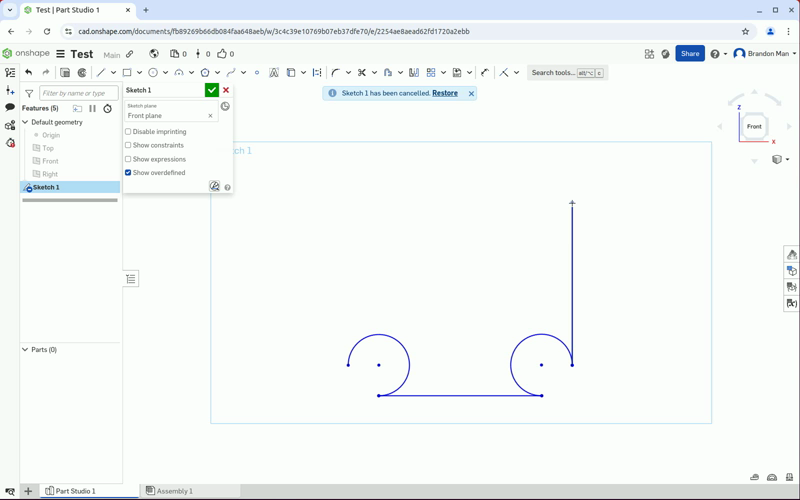
mouse_move(572, 202)
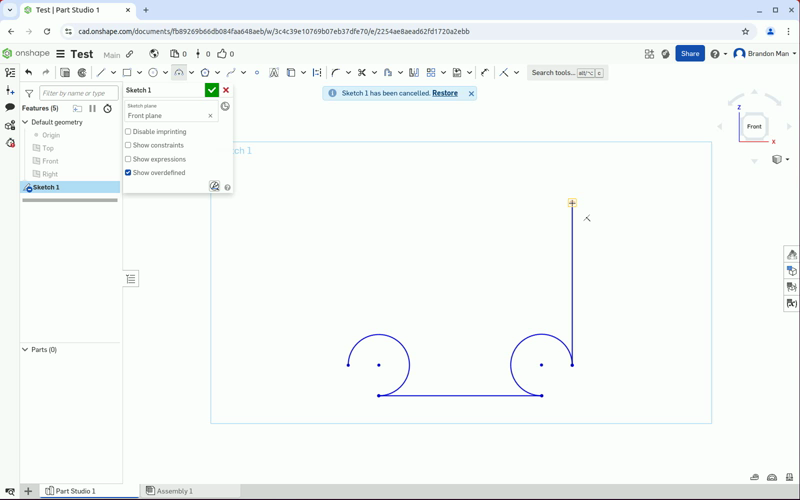
click(572, 202)
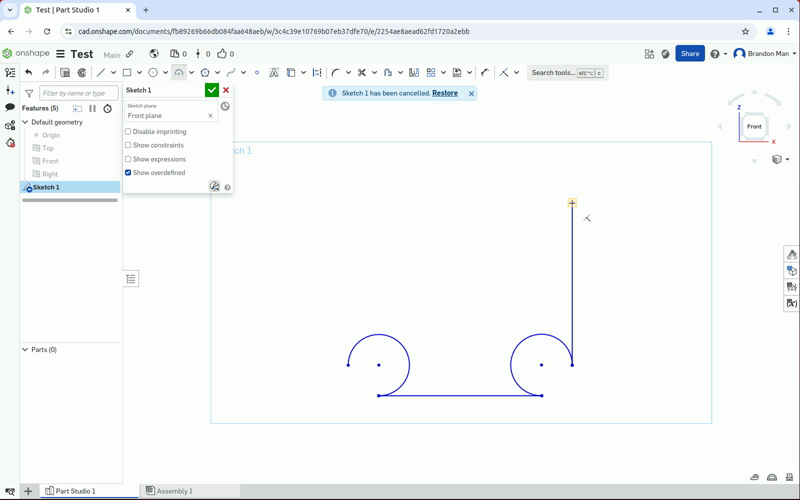
key_down(shift)
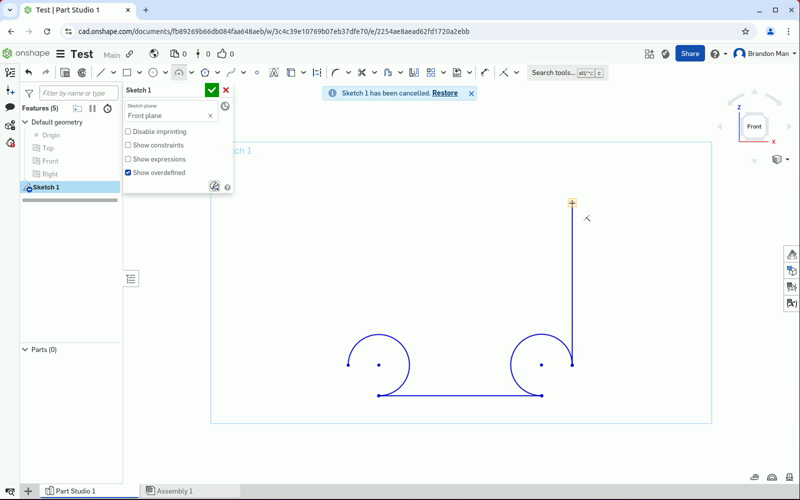
mouse_move(541, 171)
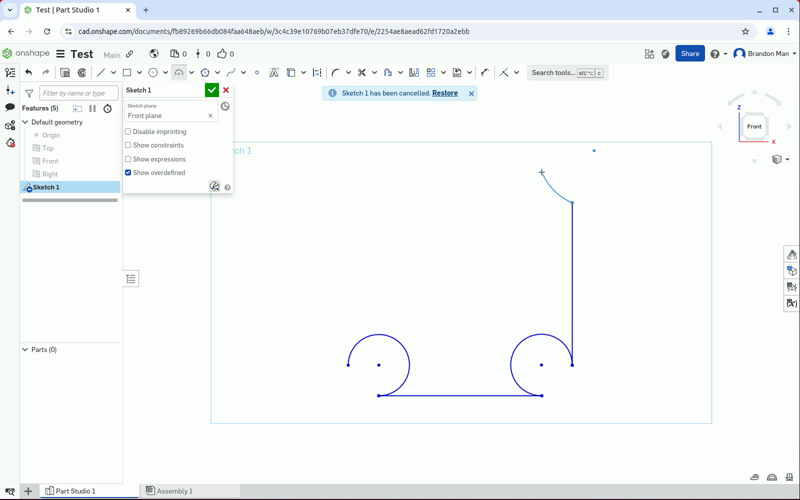
click(541, 171)
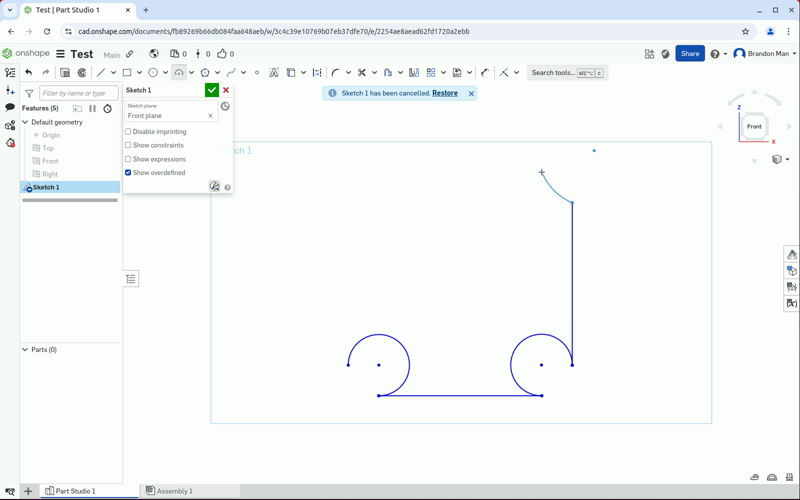
mouse_move(519, 224)
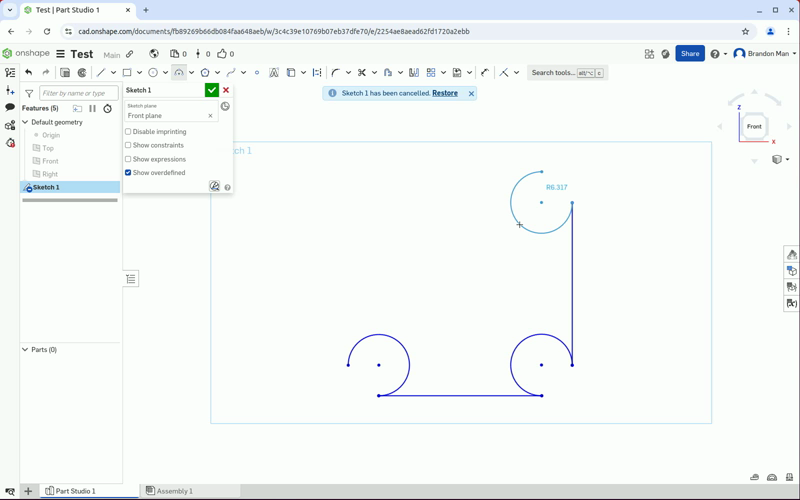
click(519, 224)
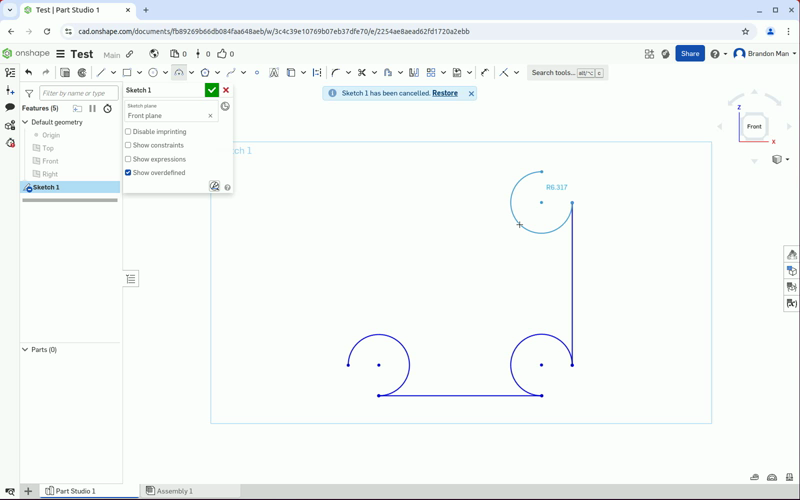
key_up(shift)
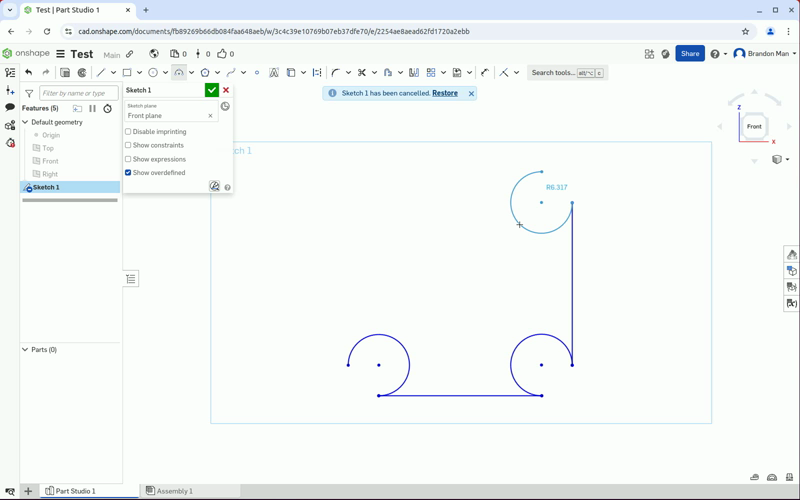
key(esc)
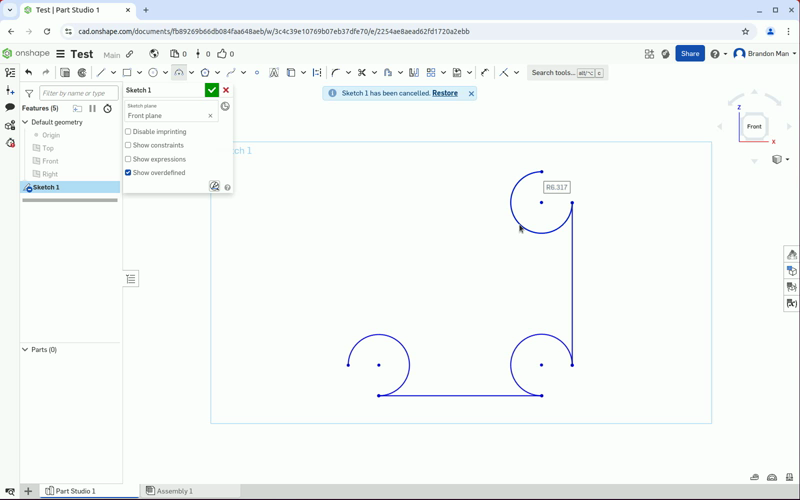
key(l)
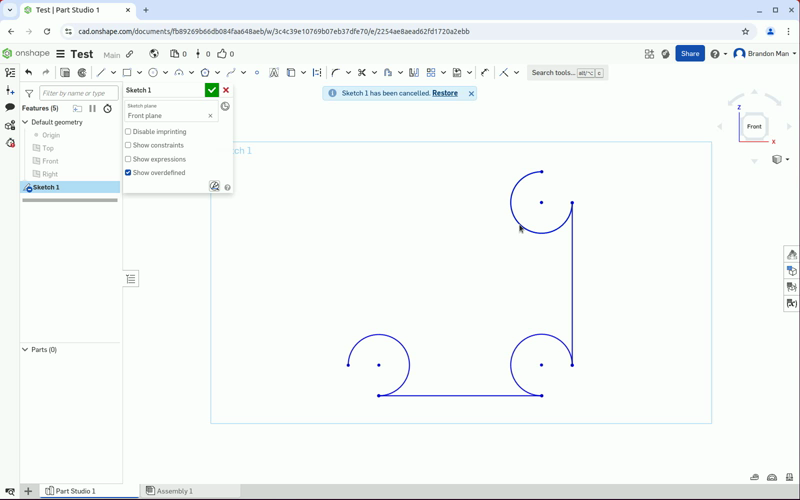
mouse_move(541, 171)
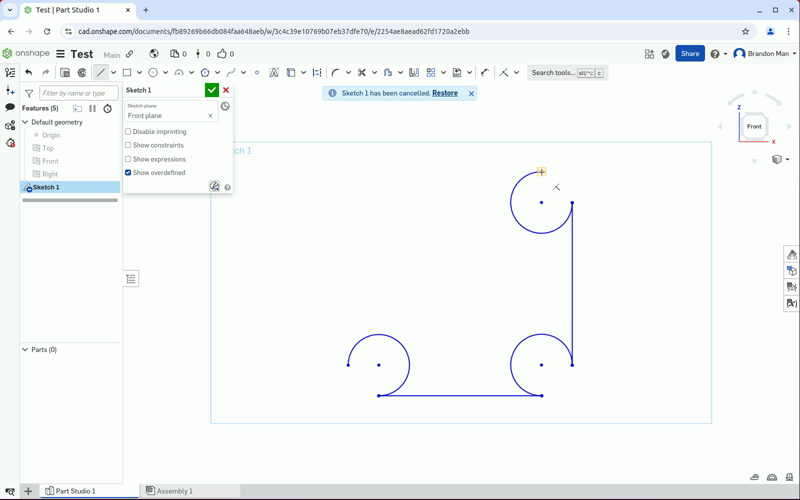
click(541, 171)
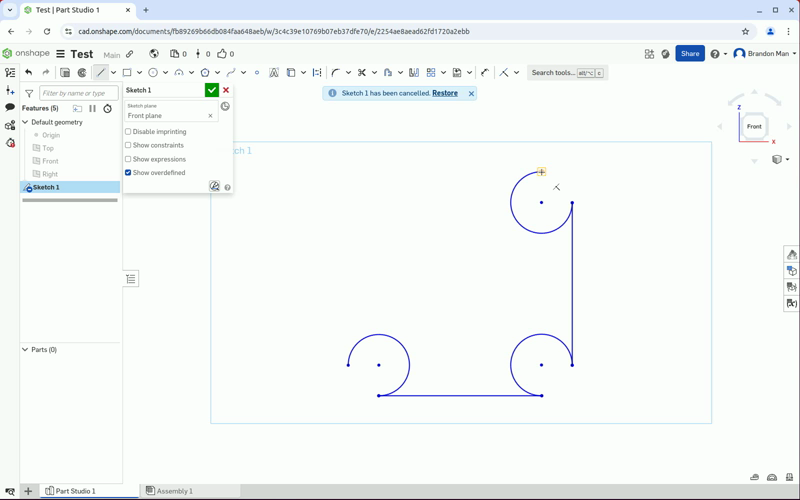
key_down(shift)
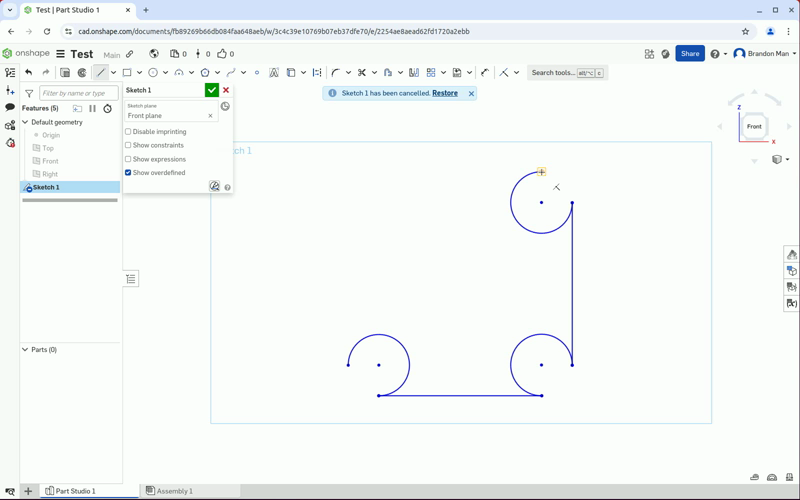
mouse_move(378, 171)
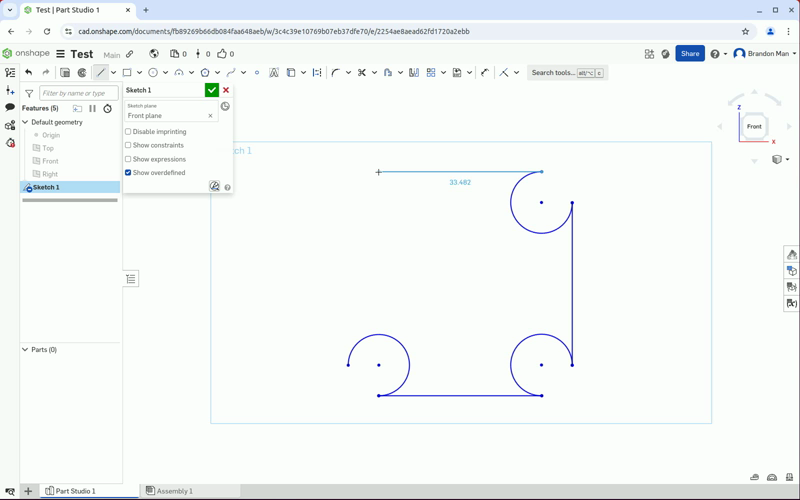
click(378, 171)
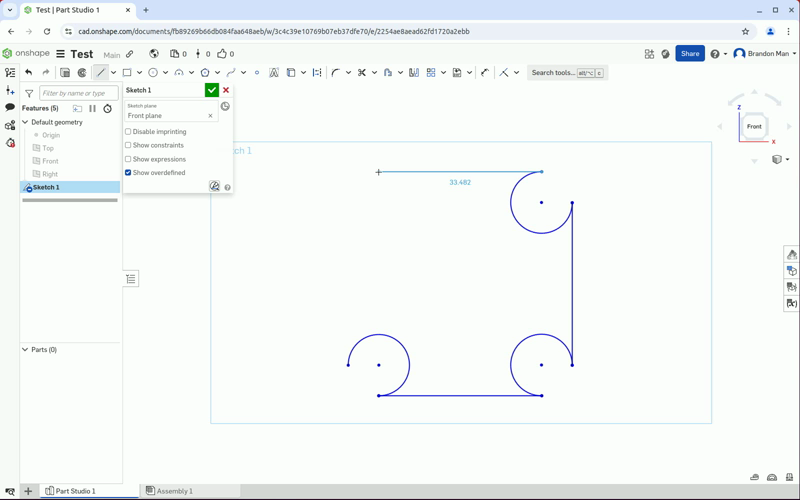
key_up(shift)
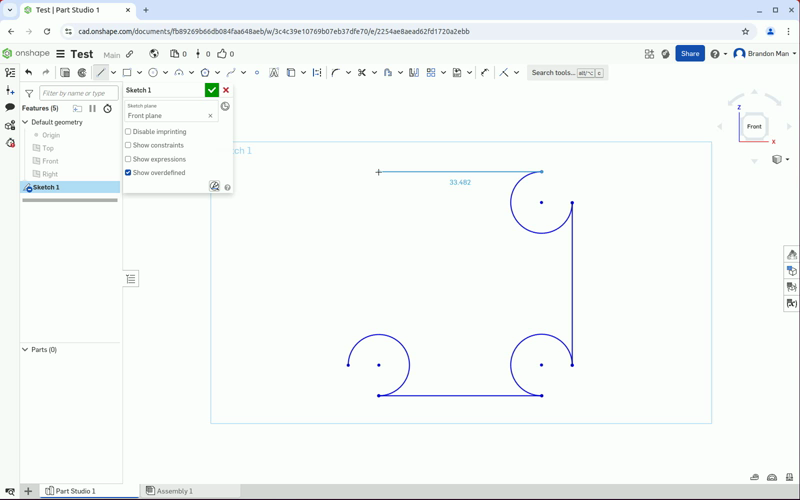
key(esc)
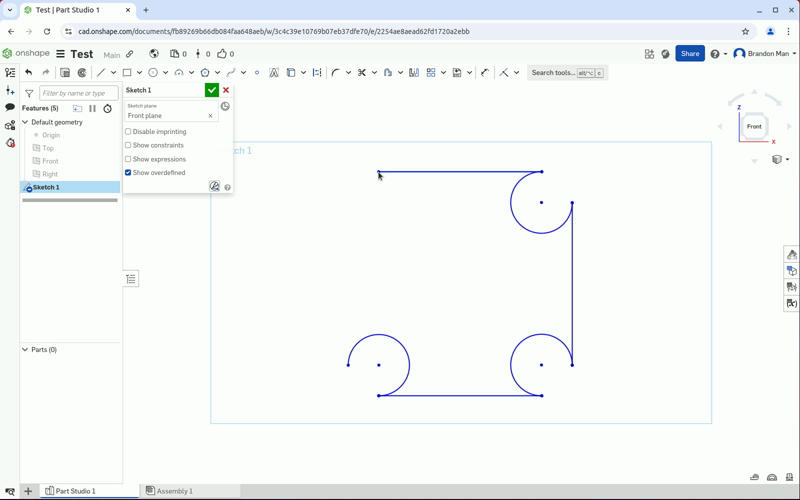
key(a)
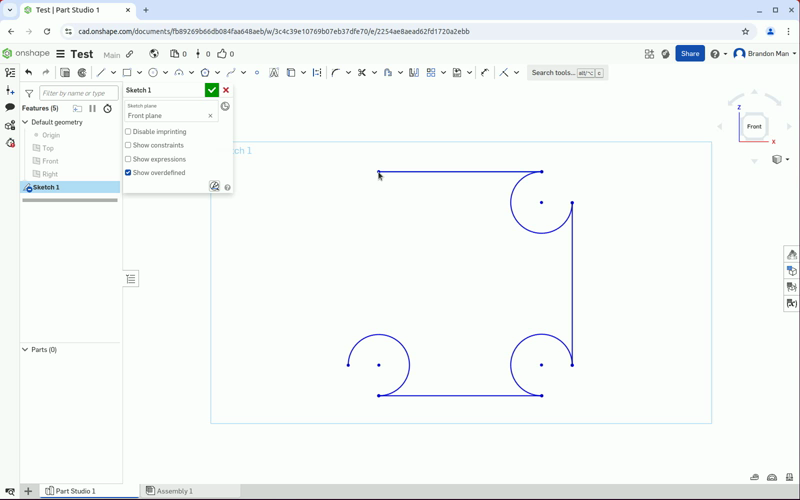
mouse_move(378, 171)
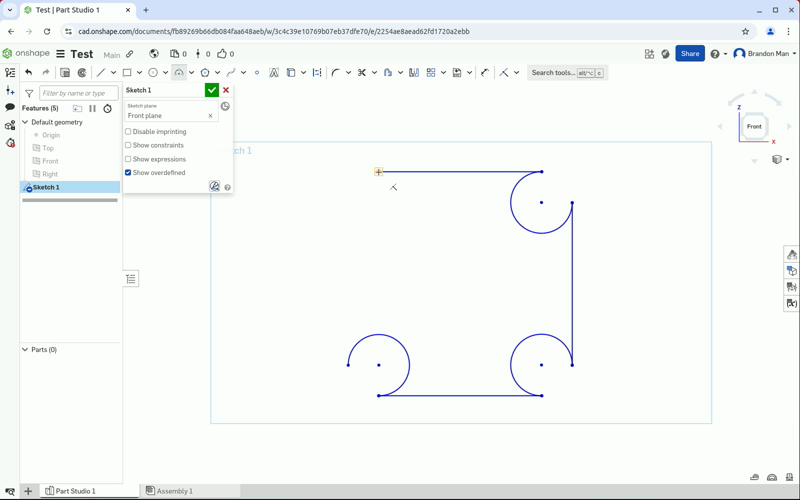
click(378, 171)
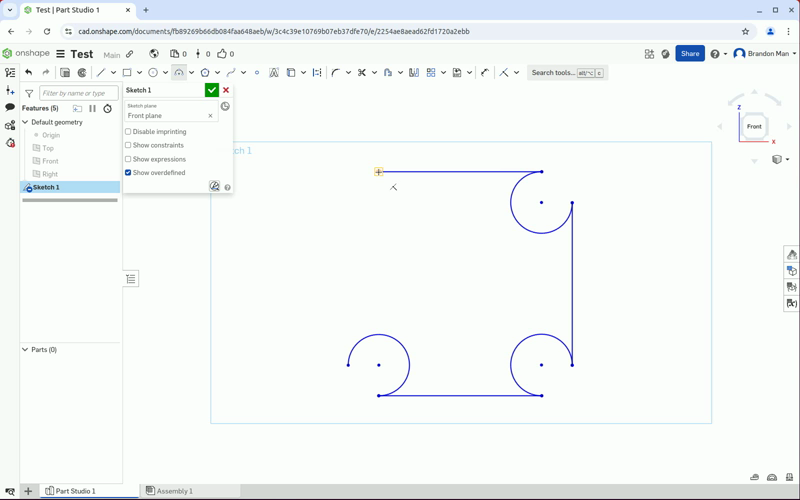
key_down(shift)
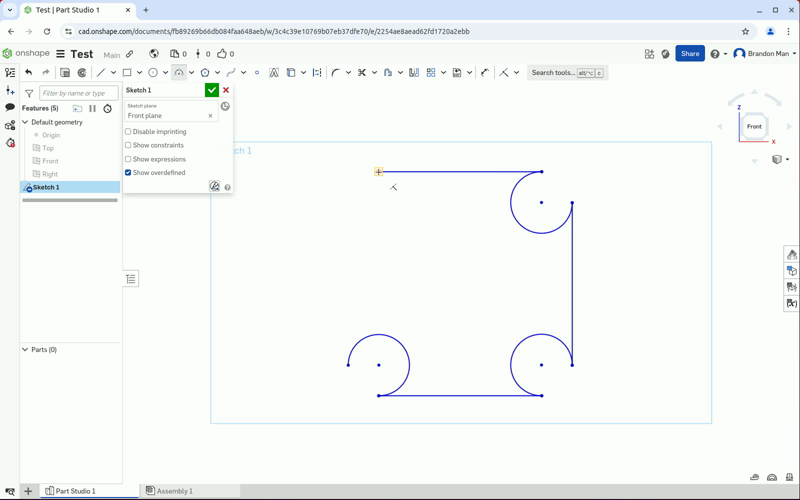
mouse_move(348, 202)
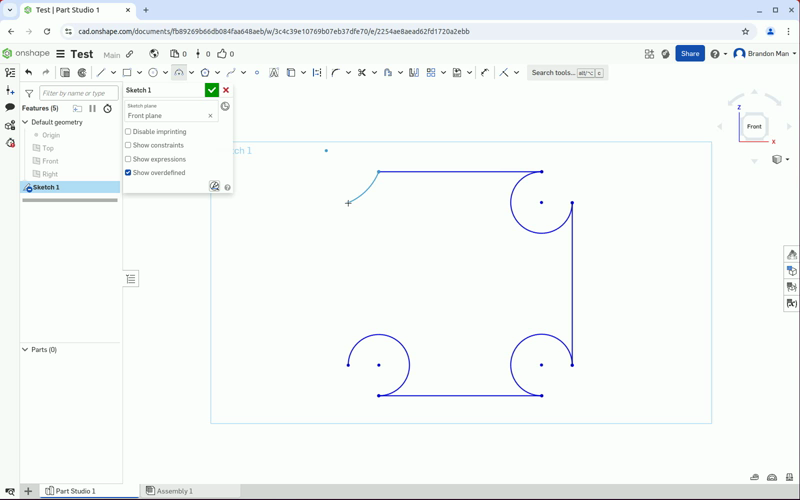
click(348, 202)
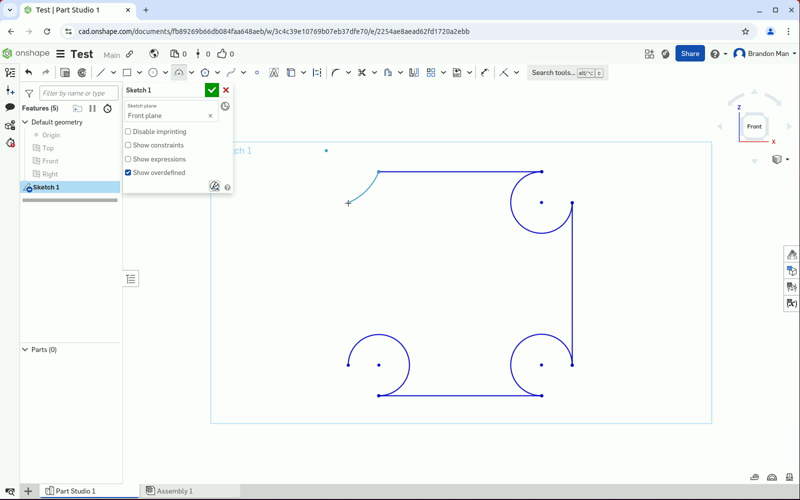
mouse_move(400, 224)
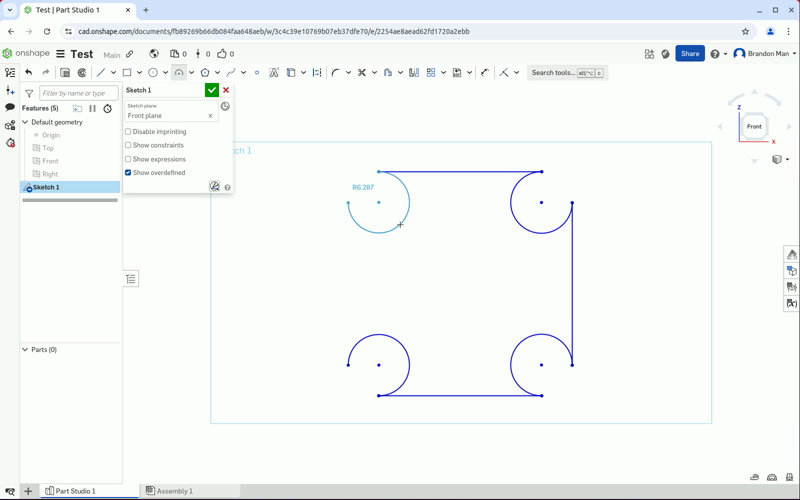
click(400, 224)
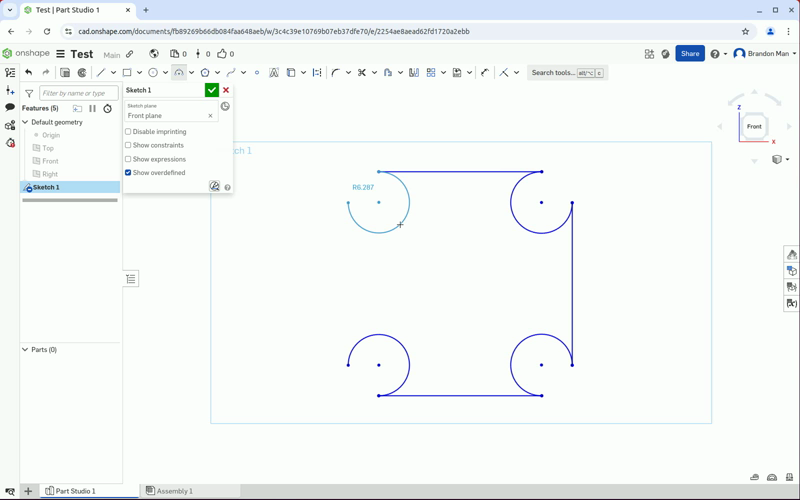
key_up(shift)
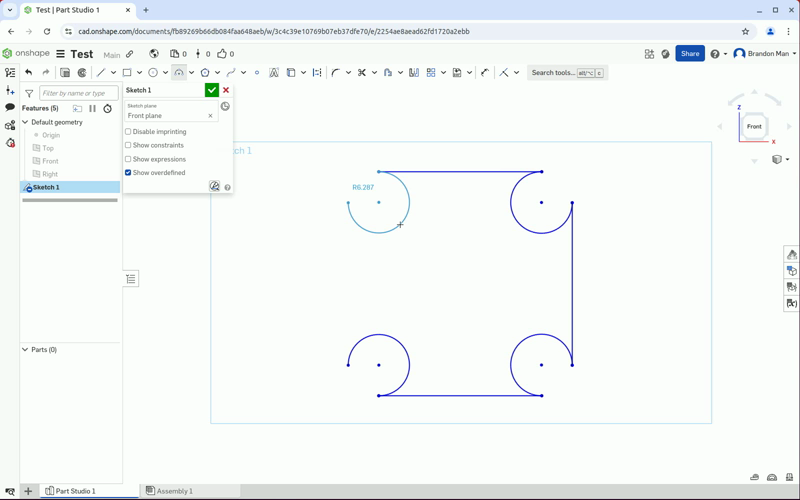
key(esc)
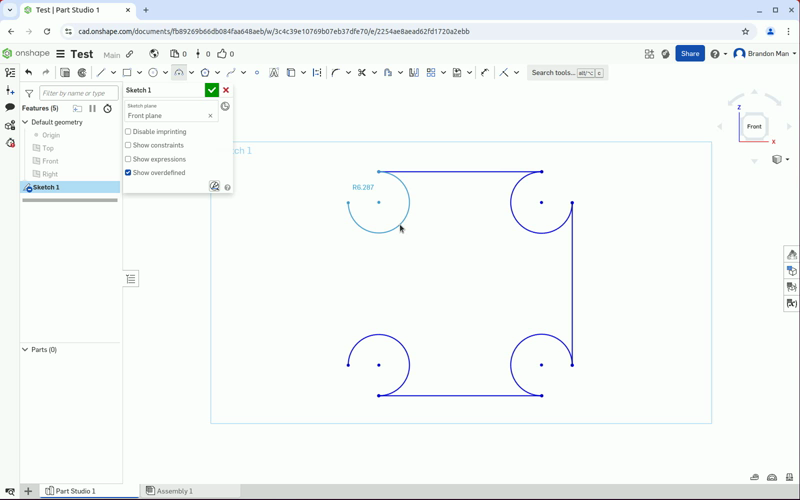
key(l)
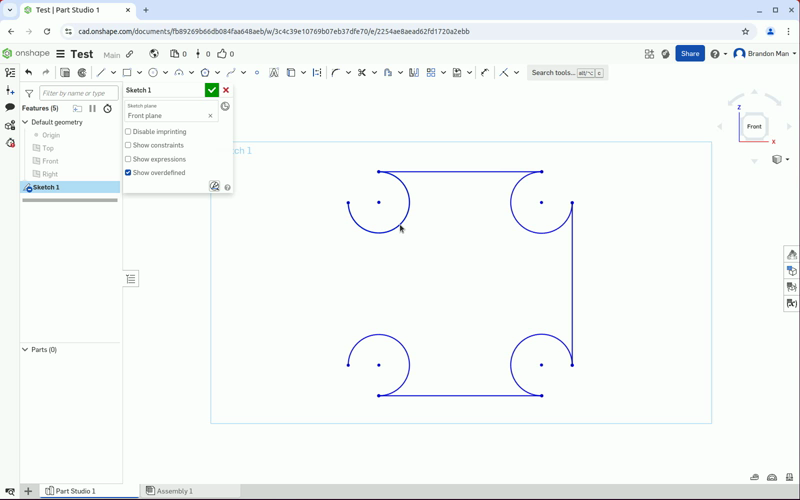
mouse_move(348, 202)
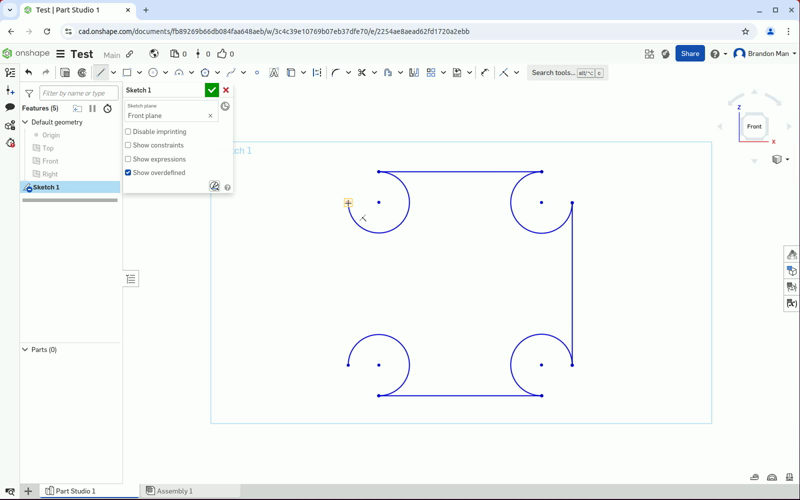
click(348, 202)
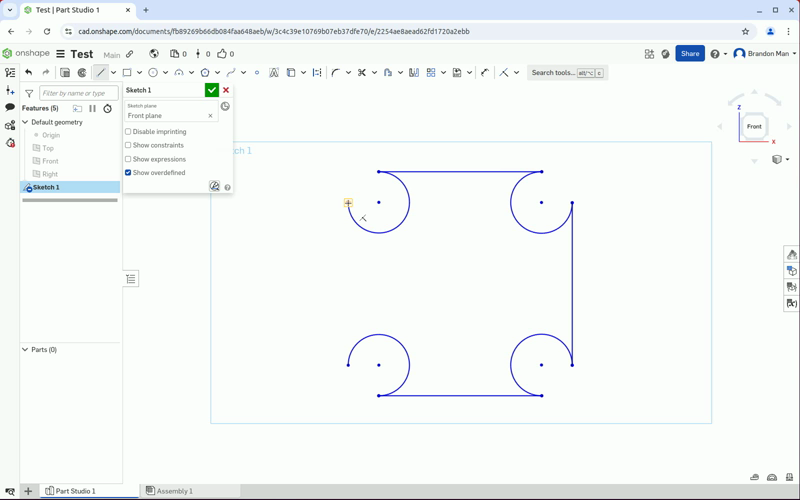
key_down(shift)
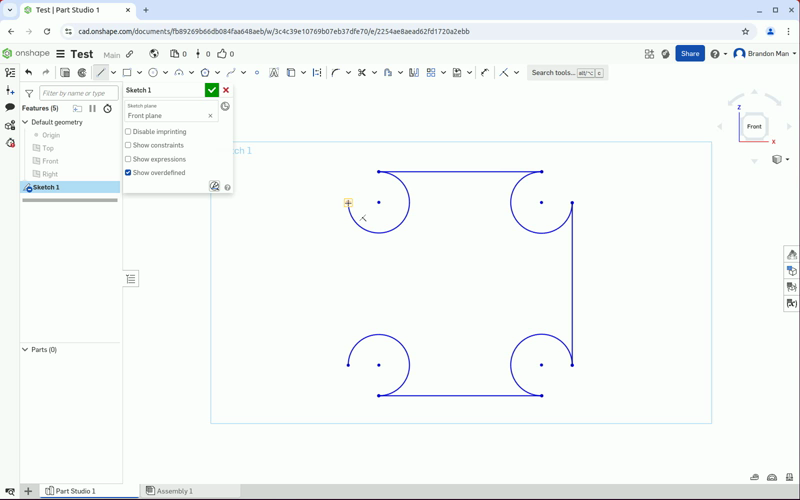
mouse_move(348, 365)
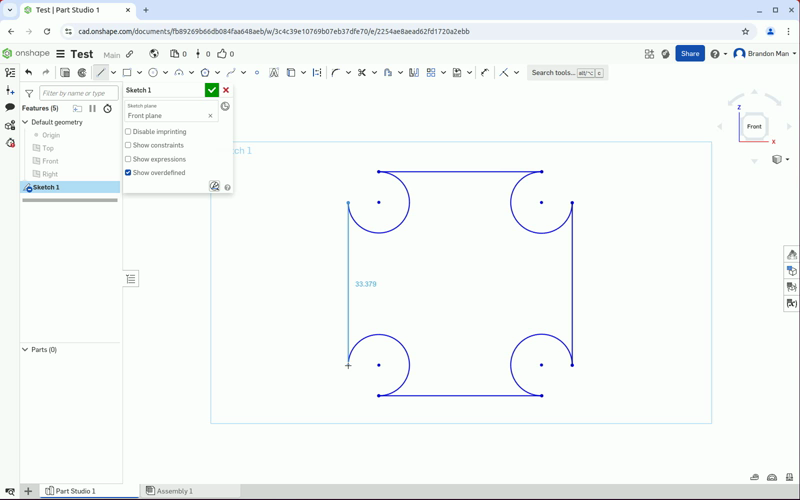
key_up(shift)
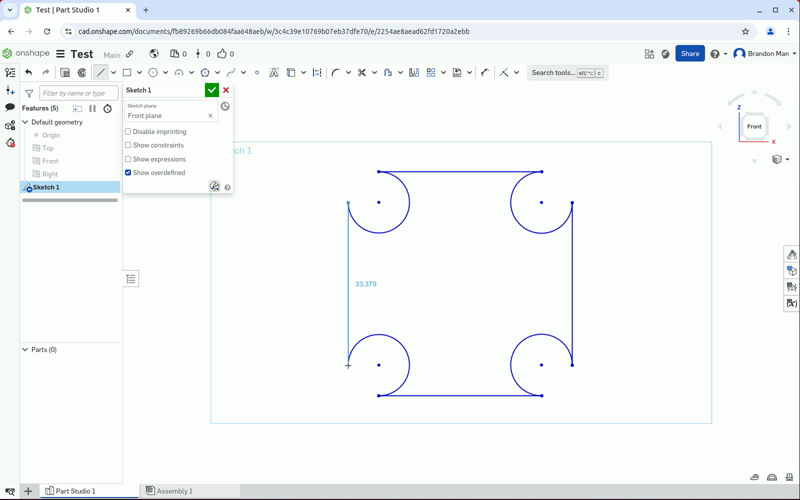
click(348, 365)
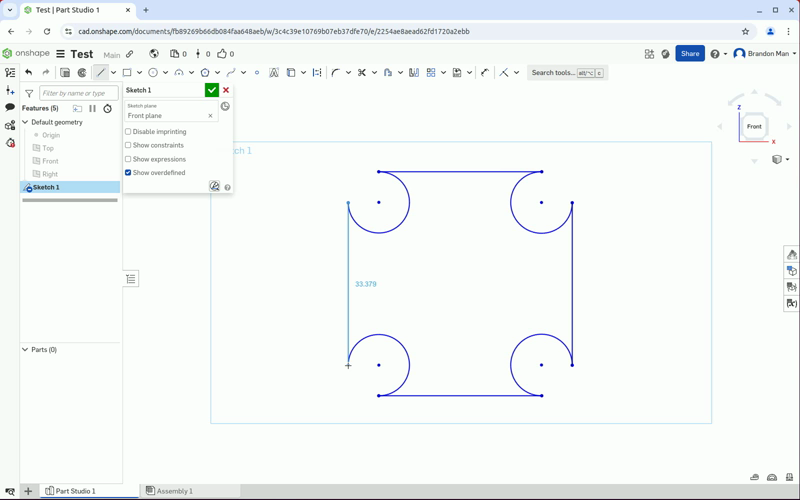
key(esc)
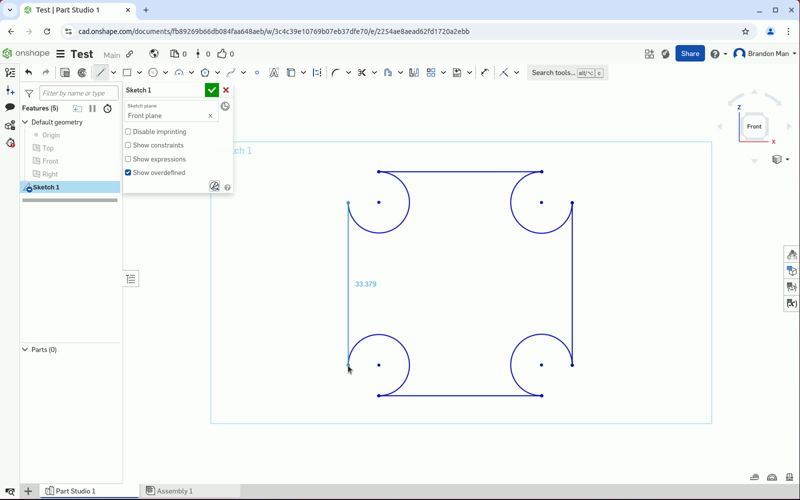
mouse_move(475, 229)
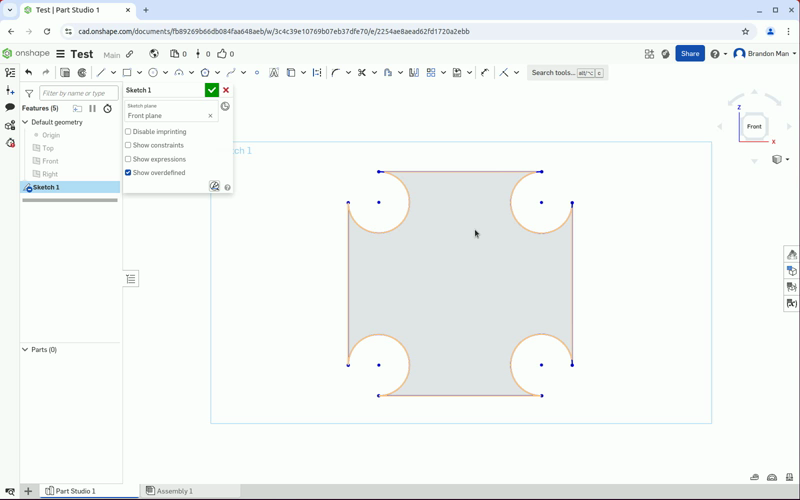
click(475, 229)
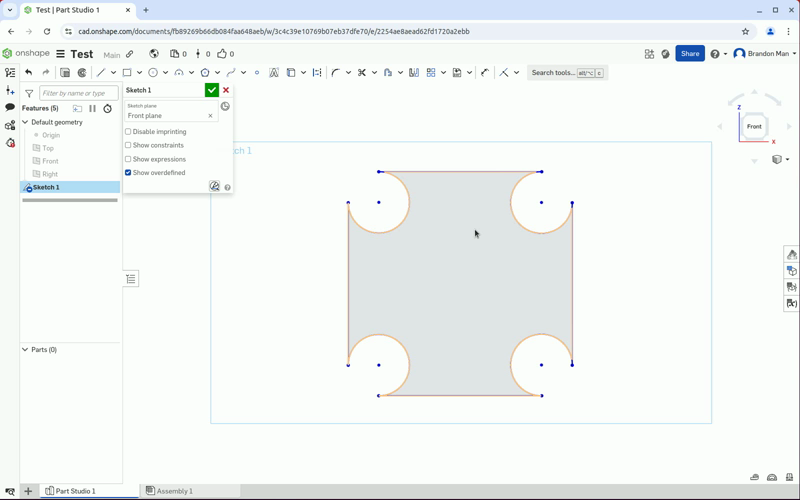
mouse_move(73, 352)
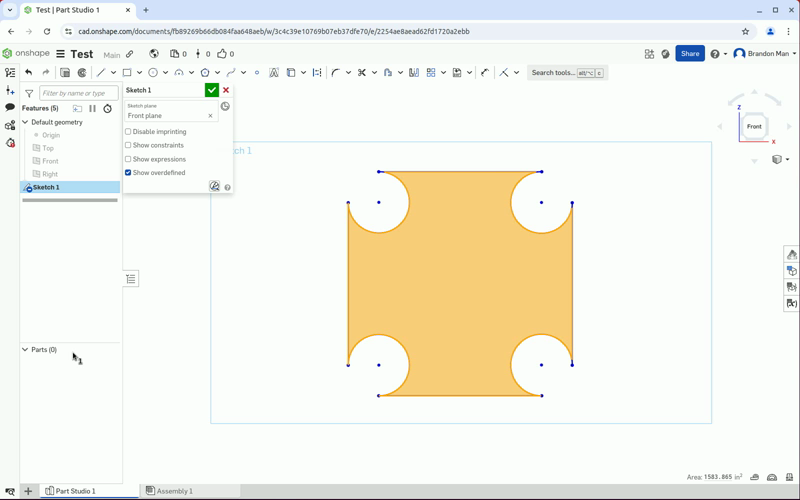
key(shift+y)
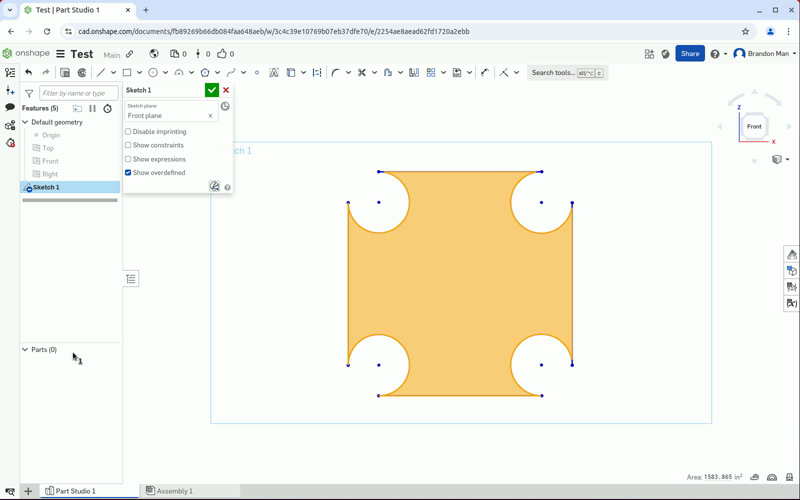
key(shift+e)
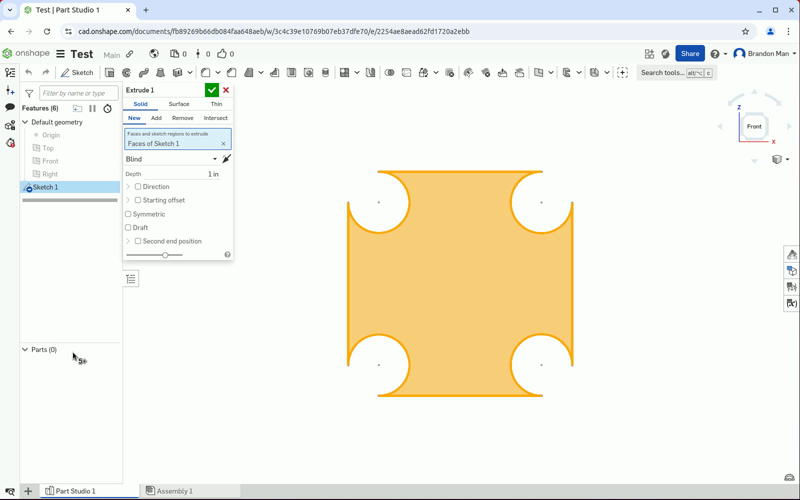
mouse_move(143, 106)
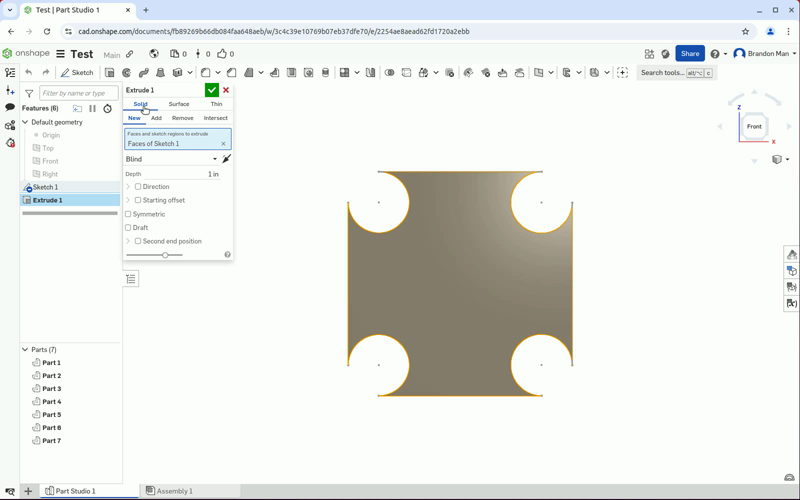
click(143, 106)
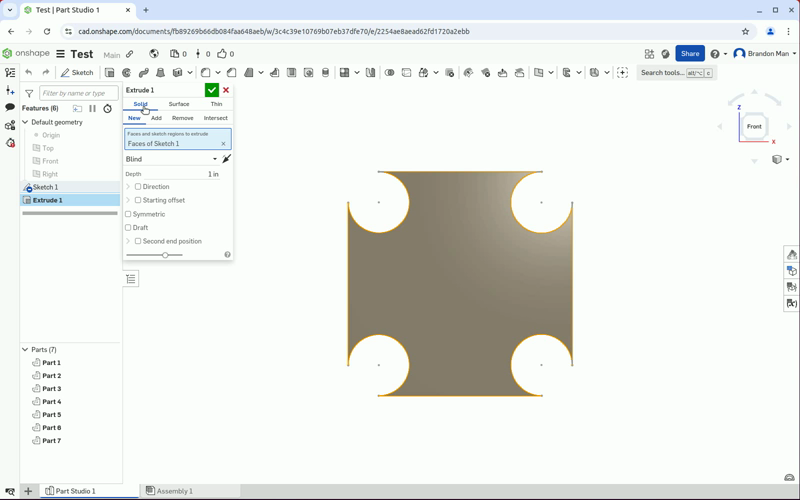
mouse_move(137, 120)
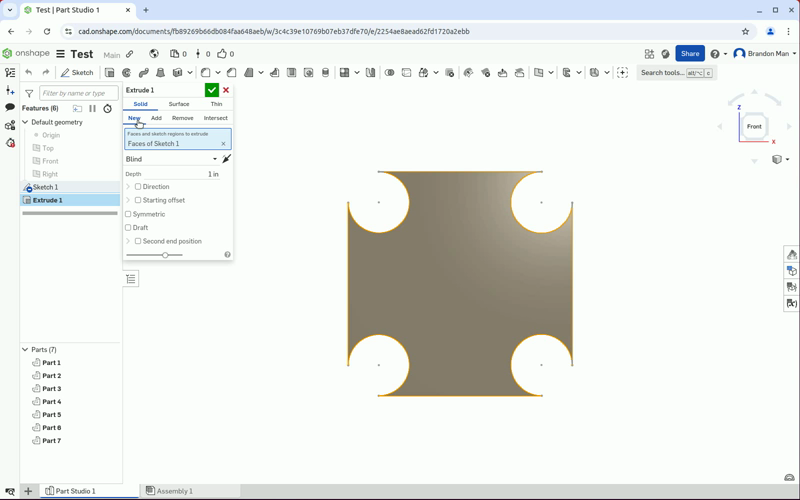
click(137, 120)
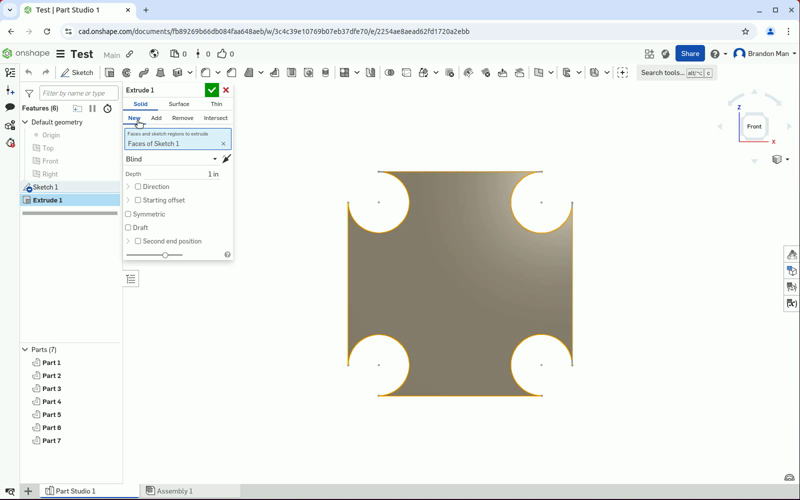
key(tab, 4)
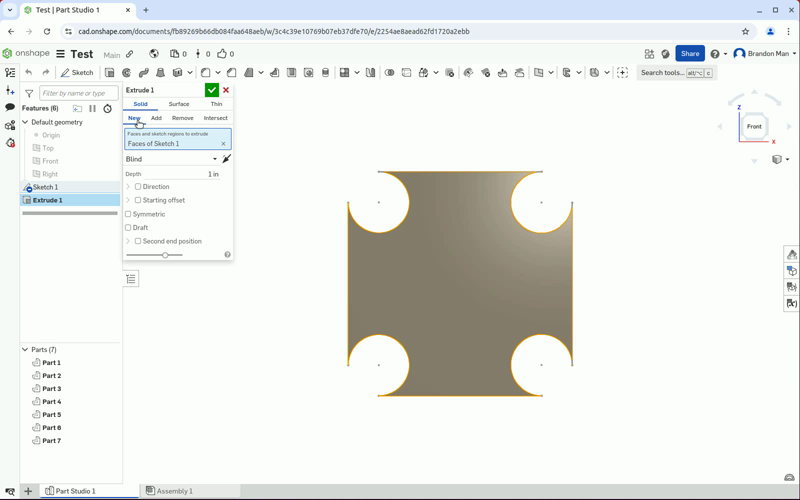
text(-4.574)
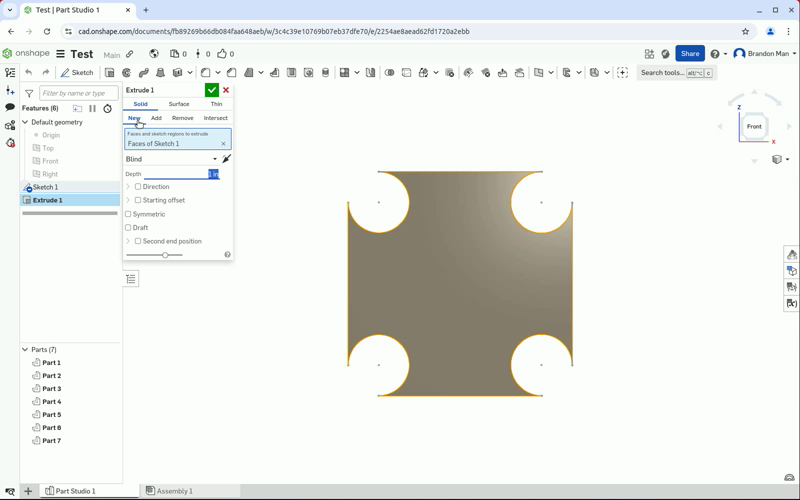
key(enter)
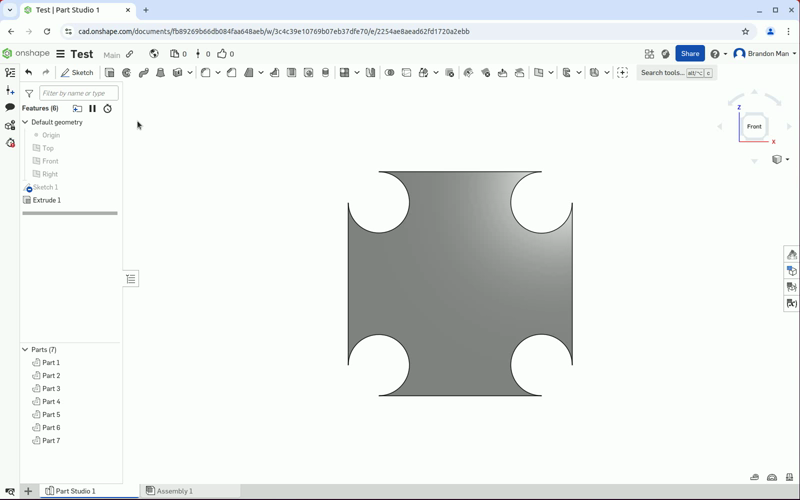
key(shift+h)
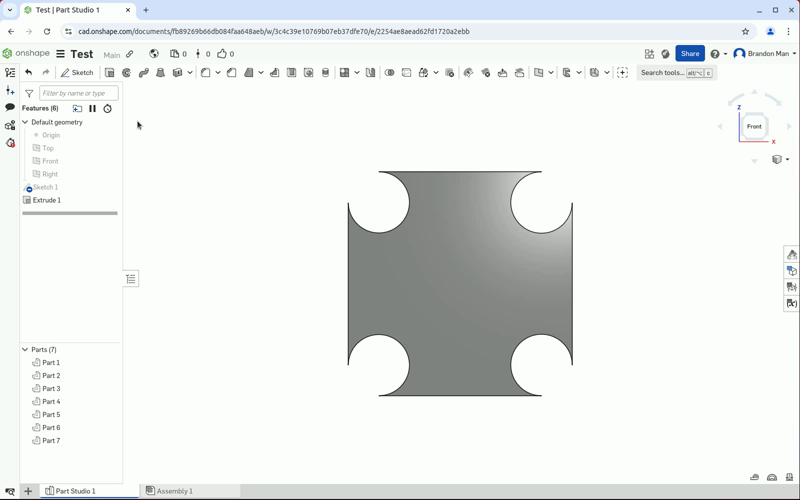
key(shift+h)
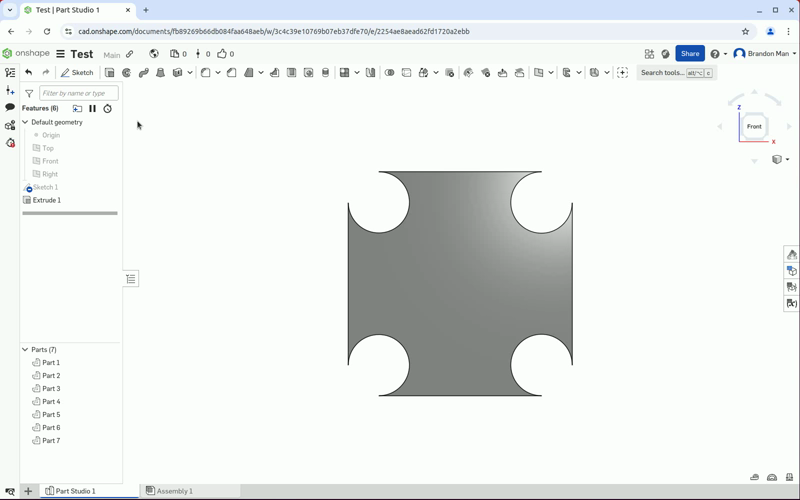
mouse_move(73, 189)
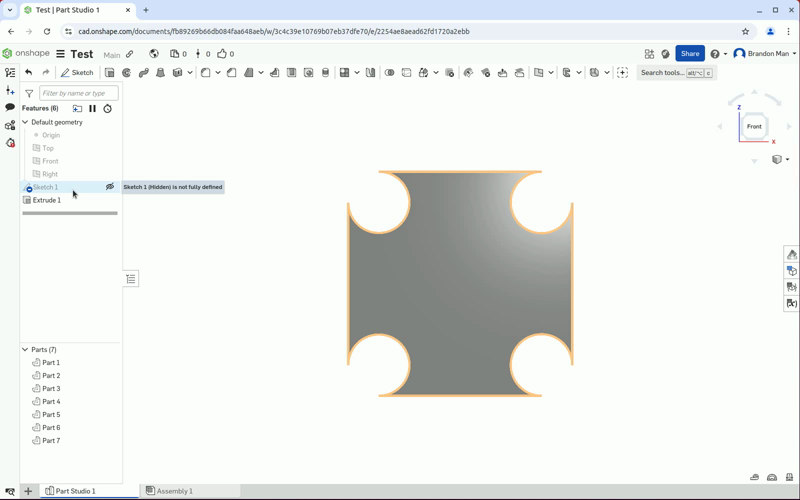
click(73, 189)
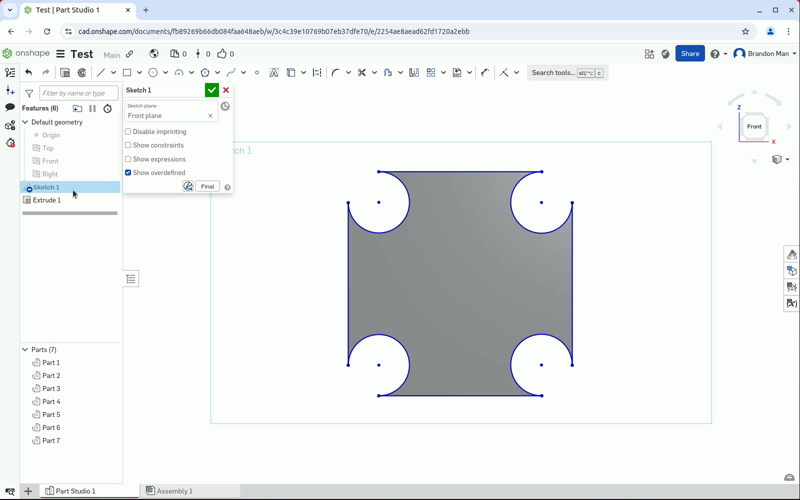
mouse_move(229, 92)
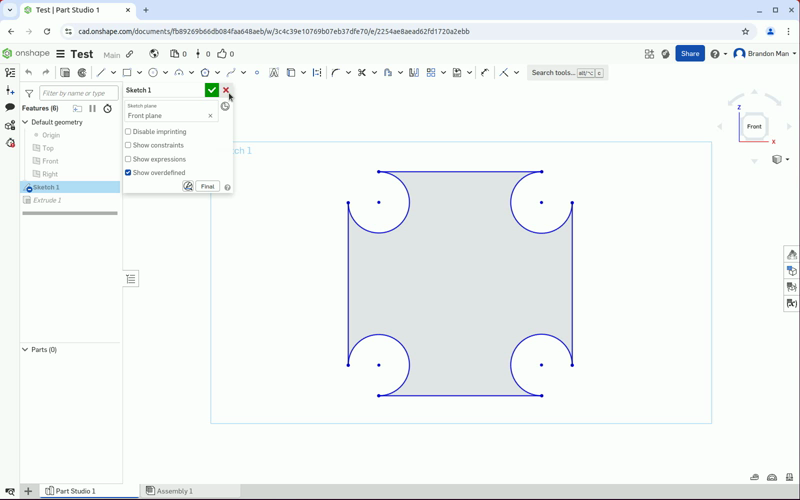
click(229, 92)
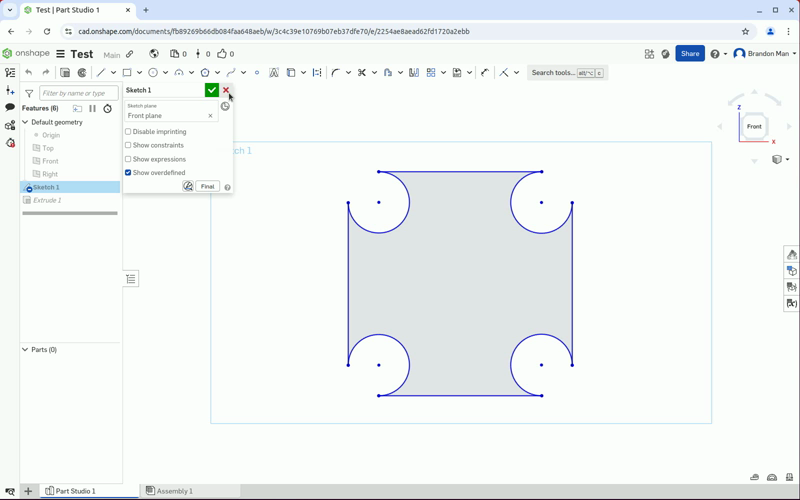
key(shift+s)
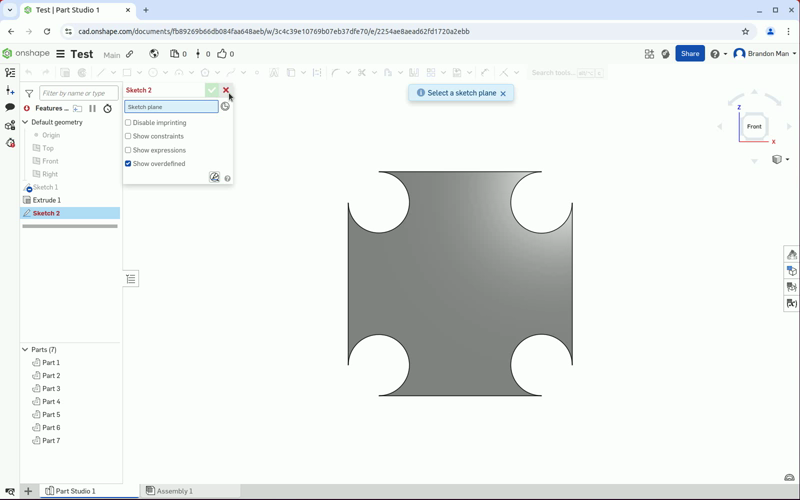
mouse_move(73, 163)
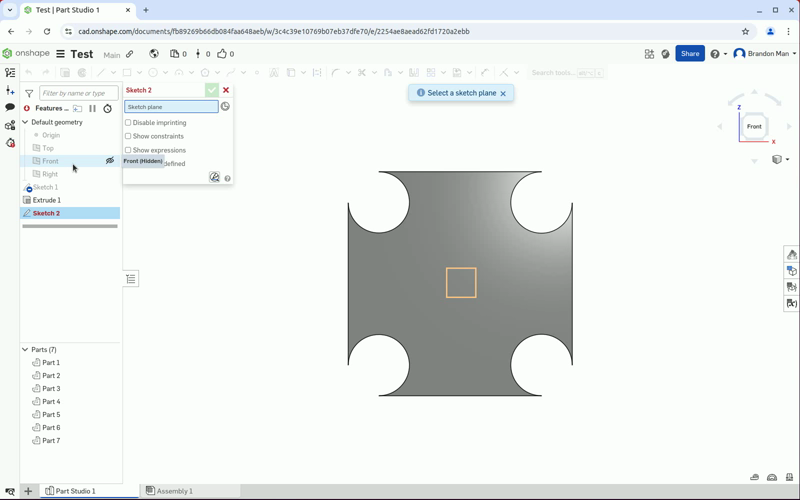
click(73, 163)
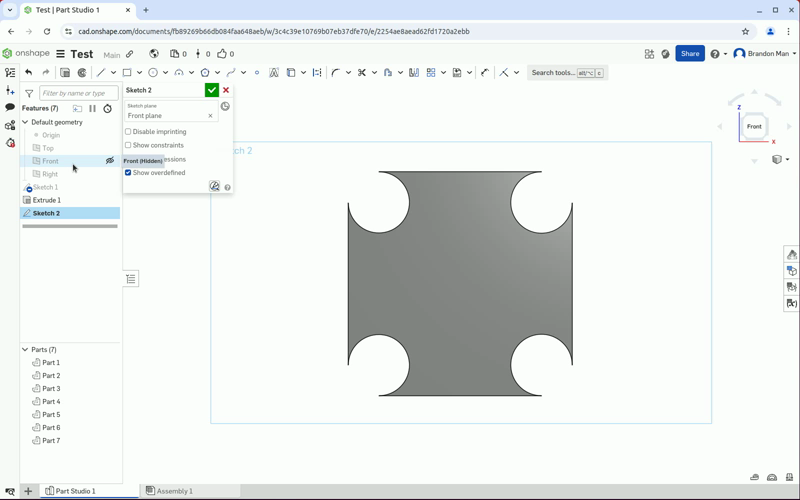
mouse_move(73, 352)
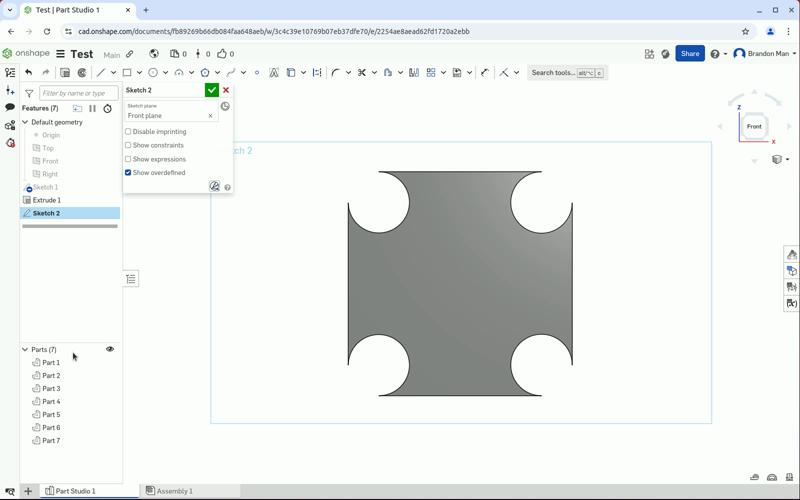
key(y)
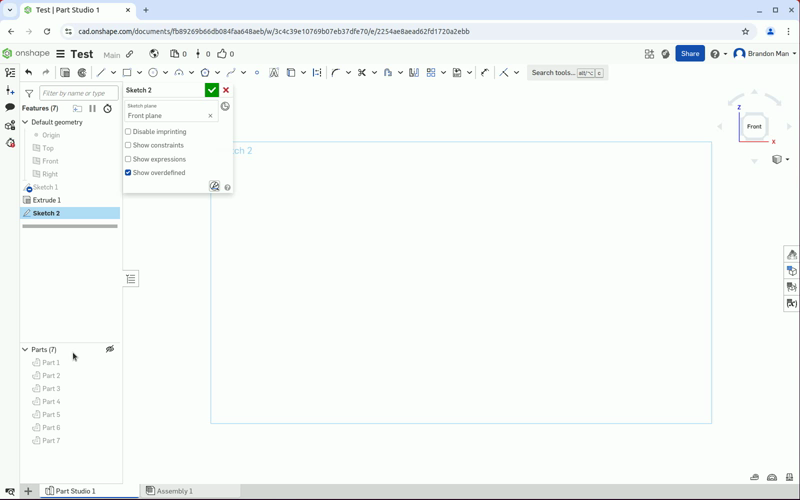
key(c)
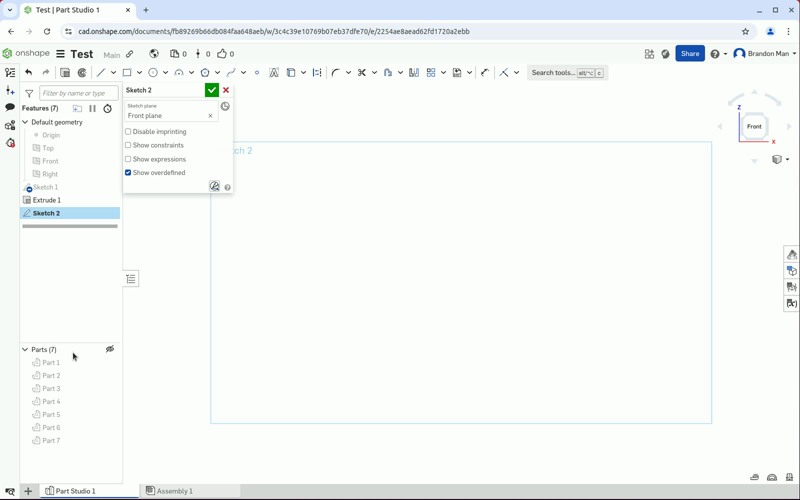
key_down(shift)
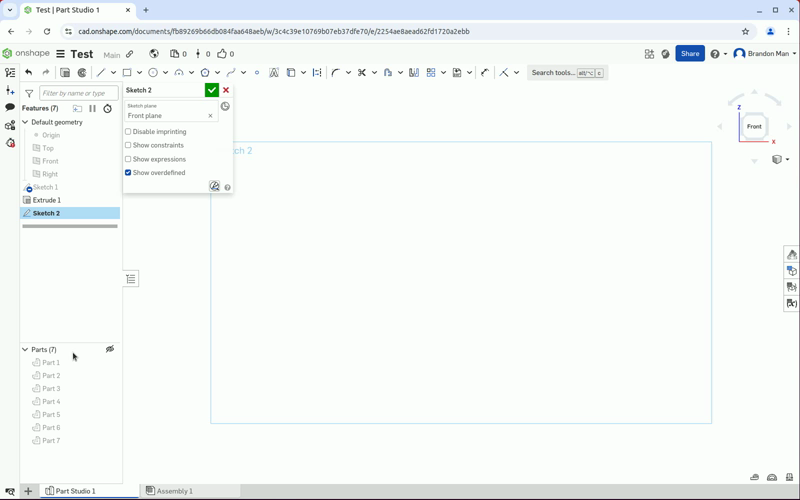
mouse_move(379, 200)
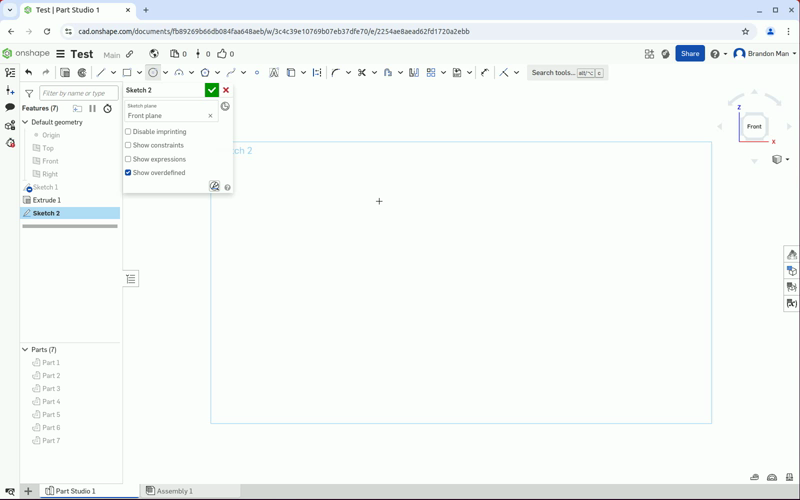
click(379, 200)
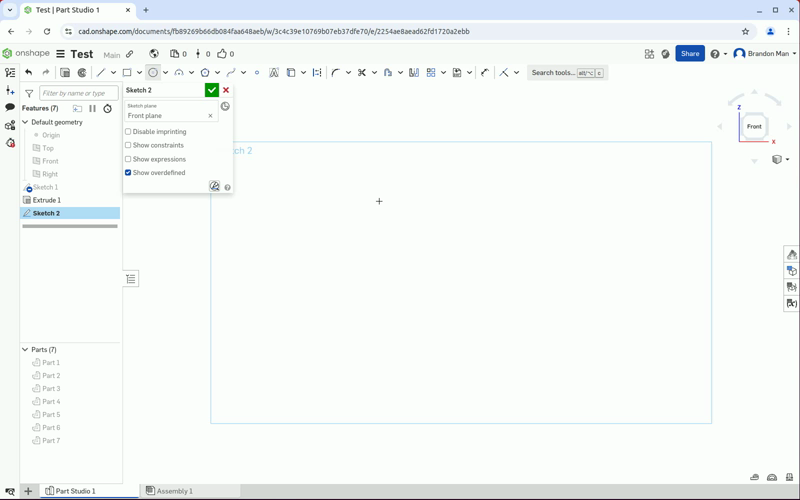
key_up(shift)
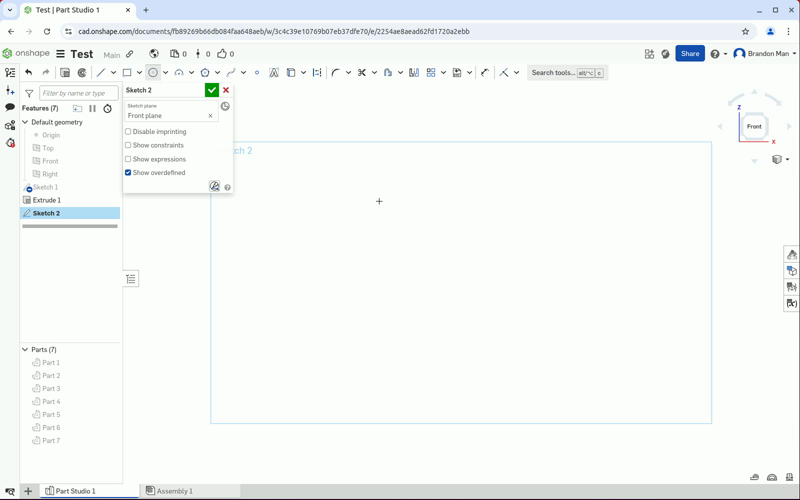
mouse_move(409, 200)
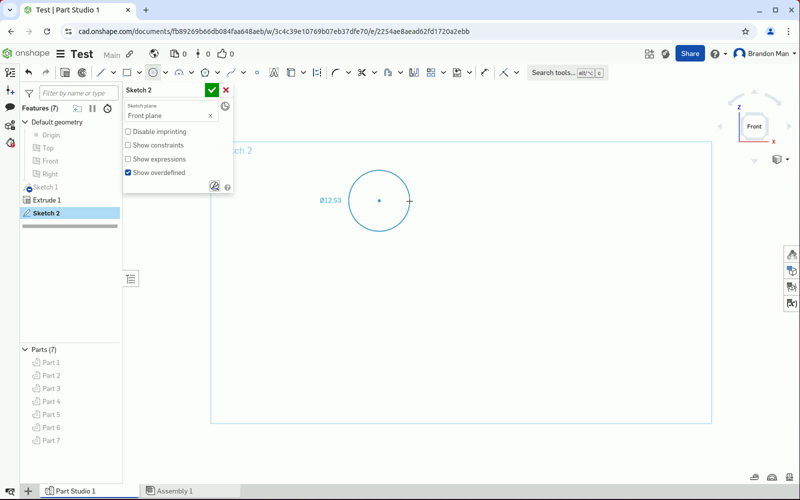
click(409, 200)
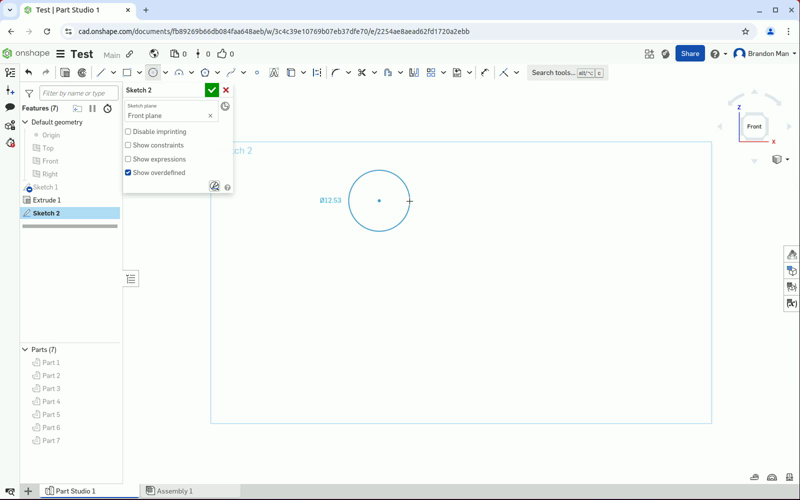
key(esc)
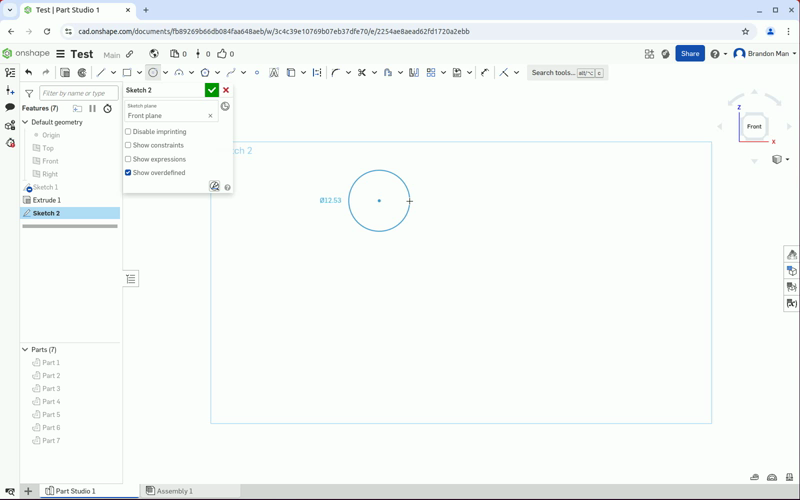
mouse_move(388, 195)
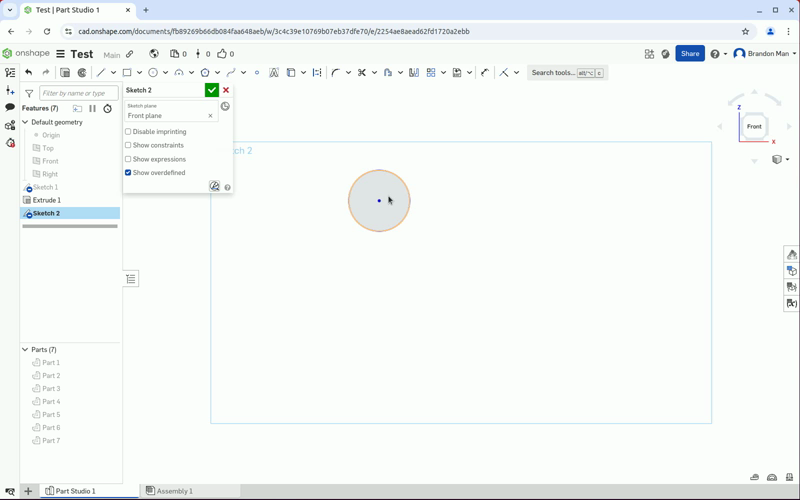
click(388, 195)
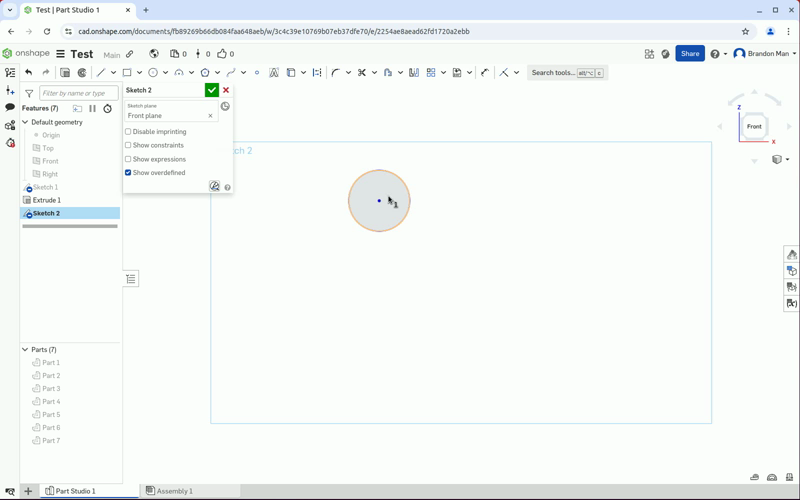
mouse_move(73, 352)
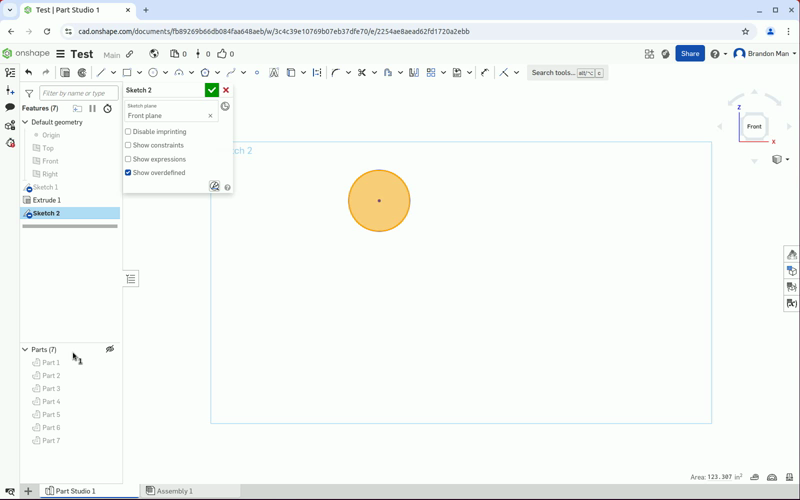
key(shift+y)
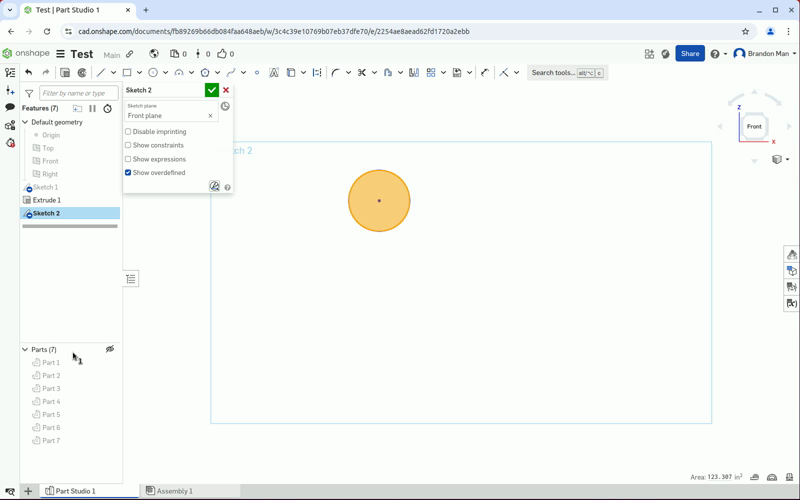
key(shift+e)
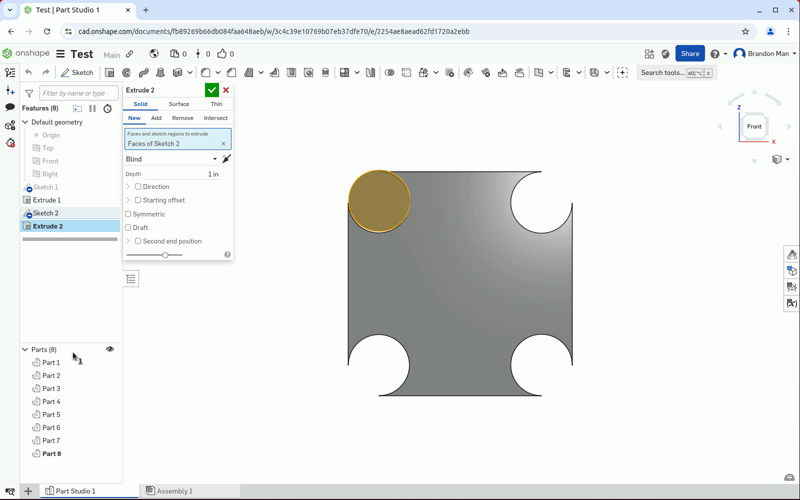
mouse_move(143, 106)
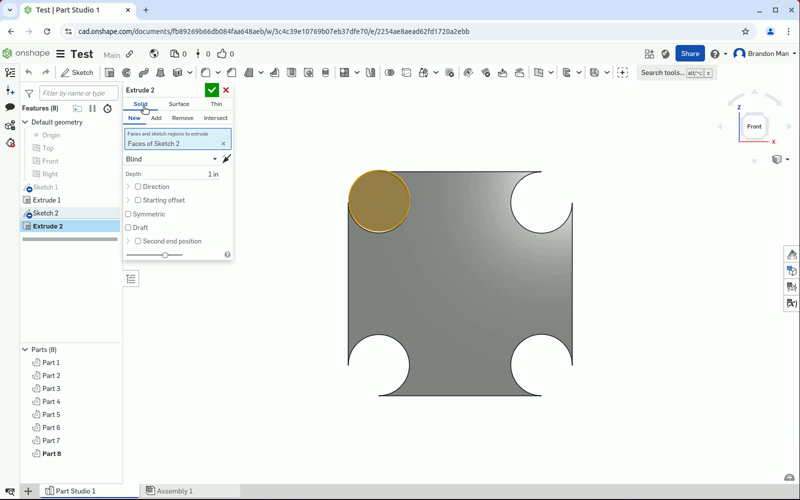
click(143, 106)
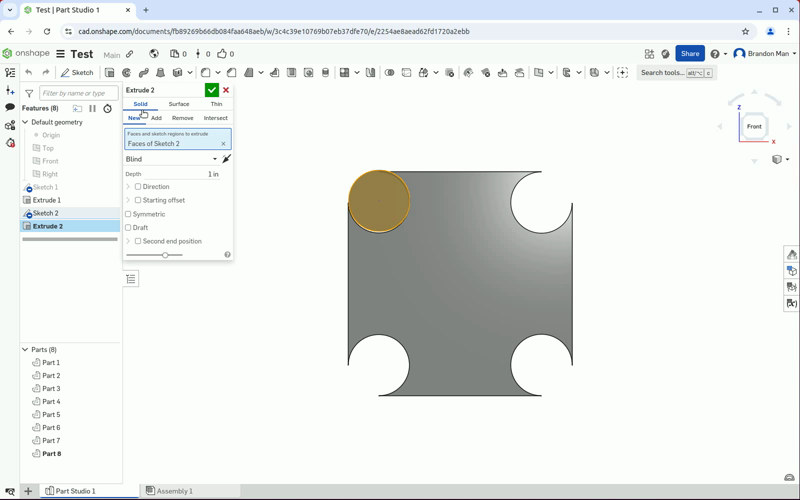
mouse_move(137, 120)
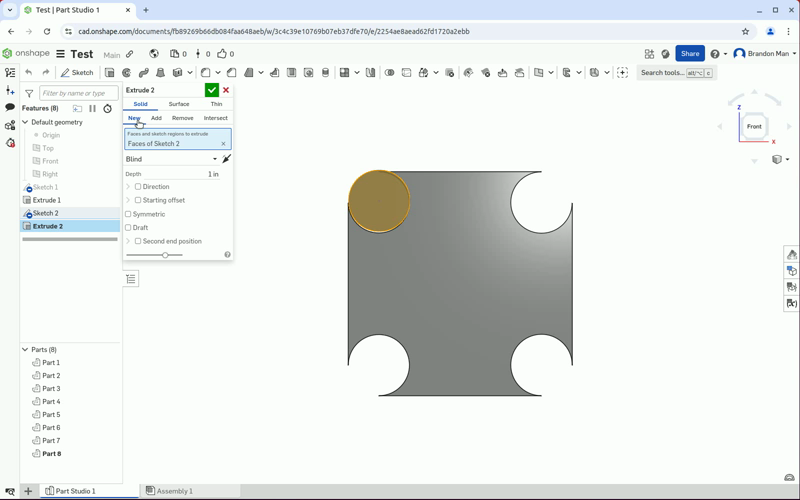
click(137, 120)
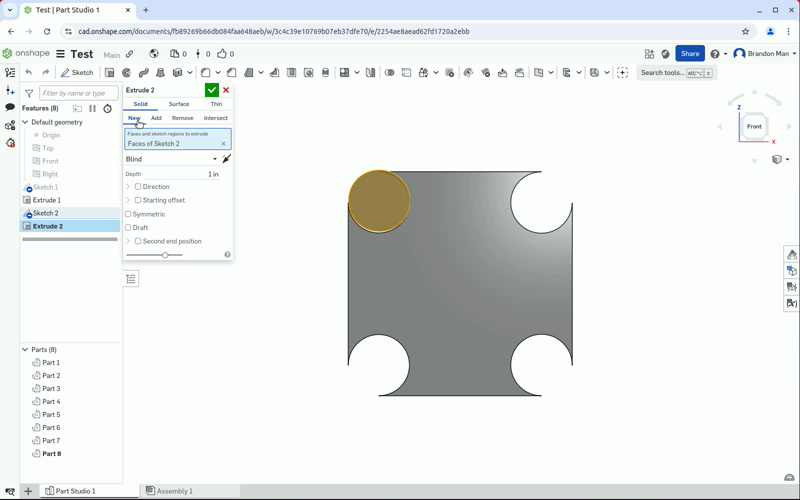
key(tab, 4)
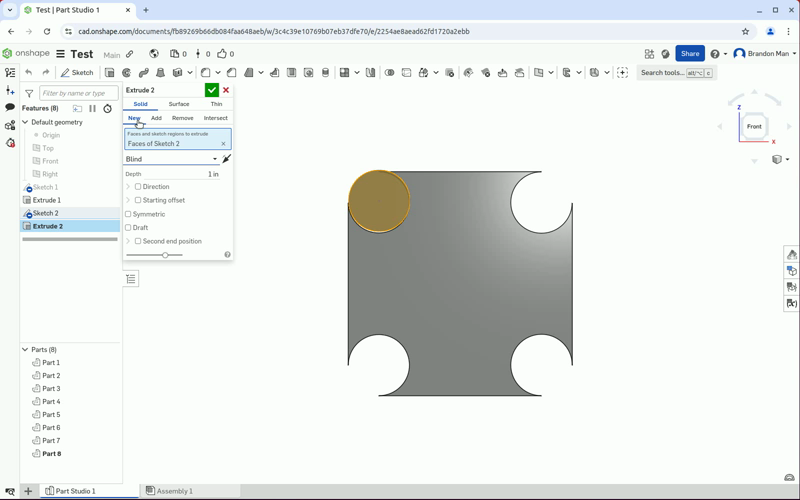
text(-4.574)
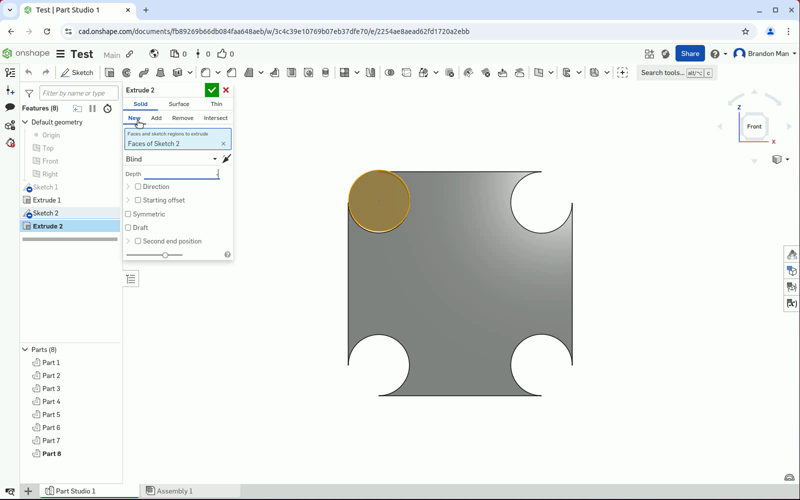
key(enter)
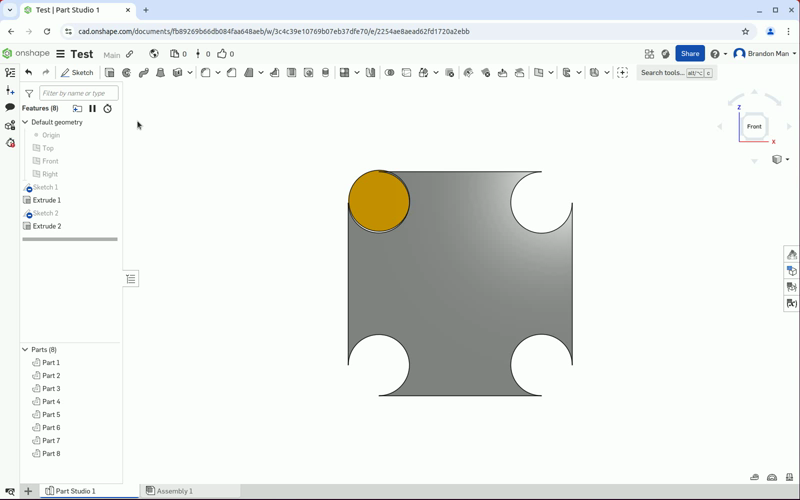
key(shift+h)
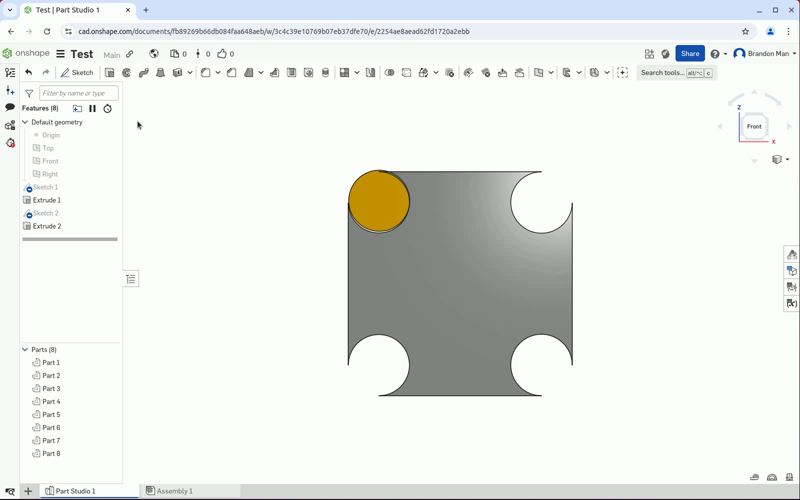
key(shift+h)
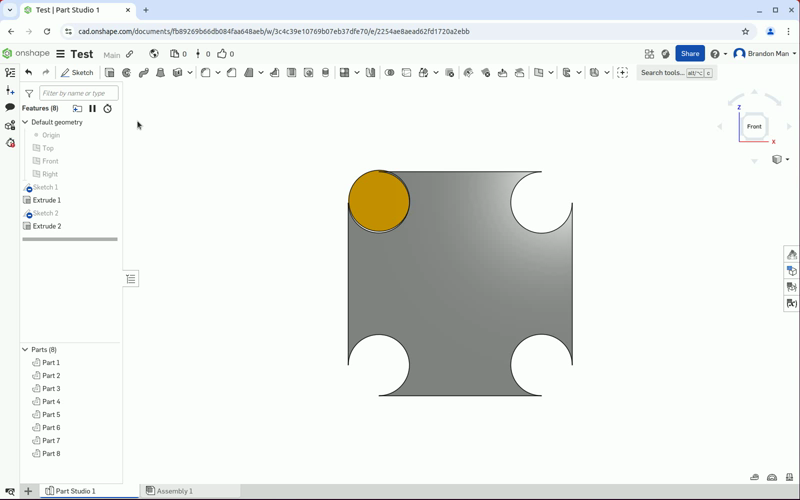
mouse_move(73, 189)
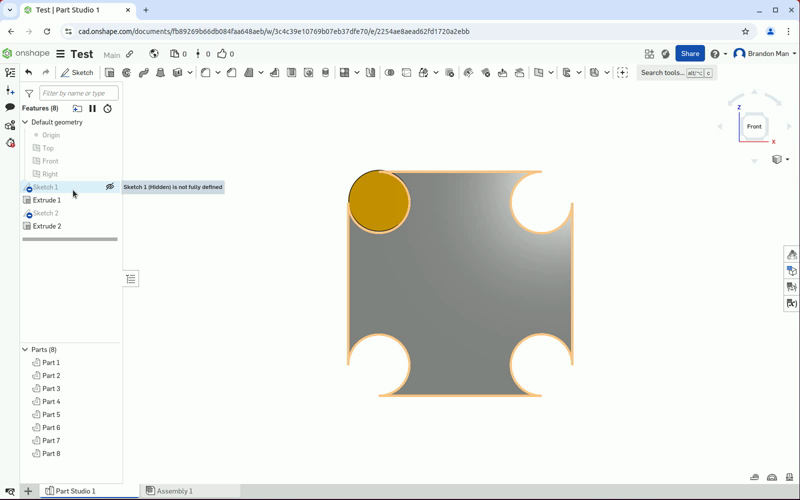
click(73, 189)
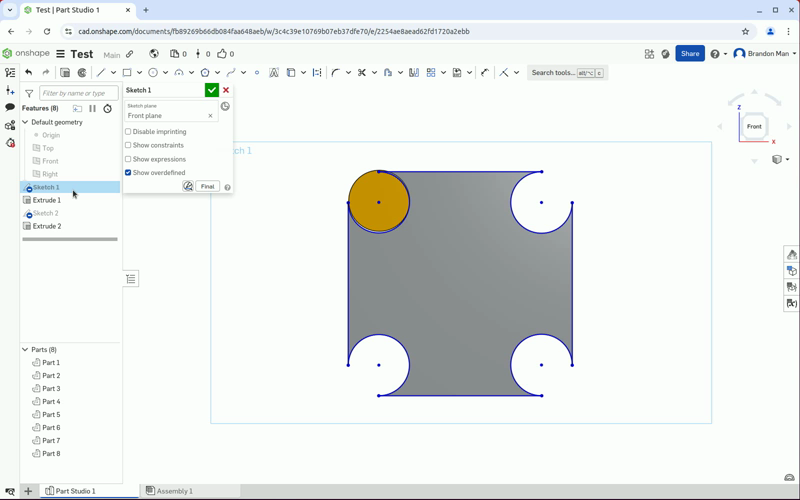
mouse_move(229, 92)
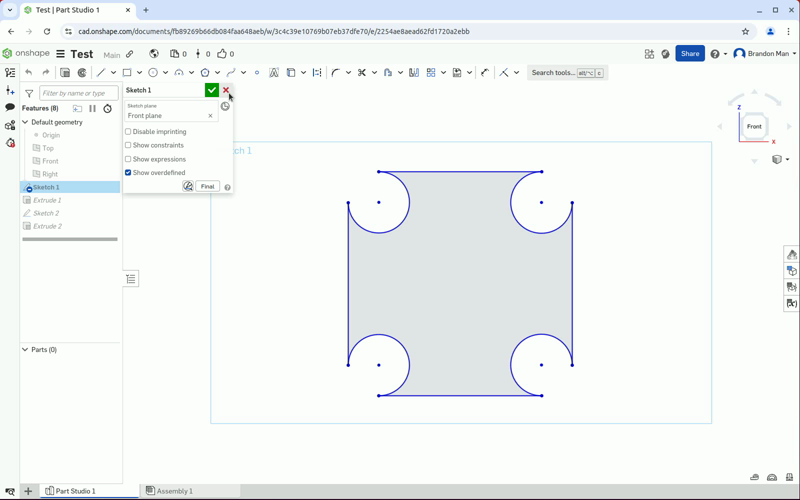
click(229, 92)
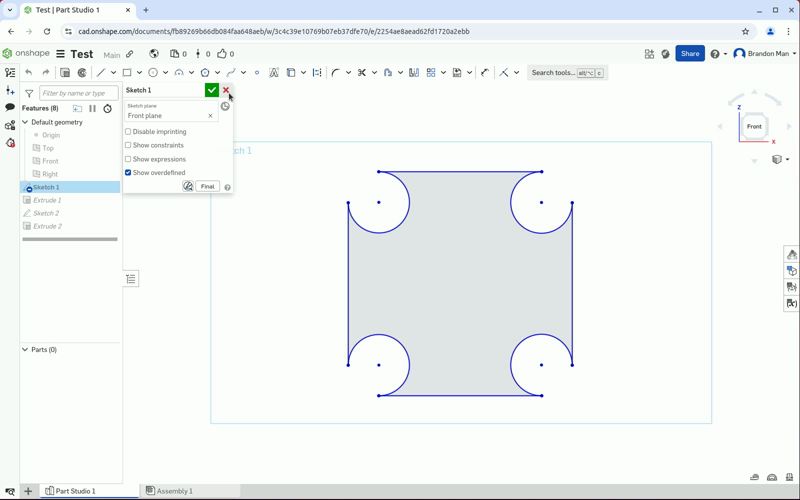
key(shift+s)
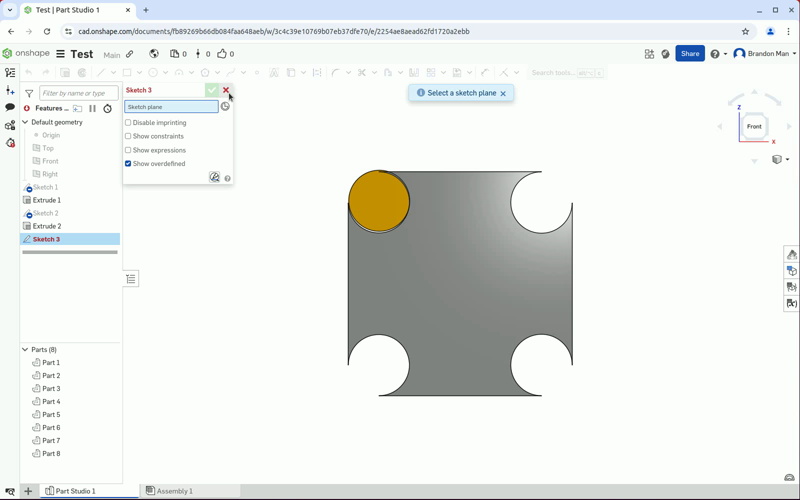
mouse_move(73, 163)
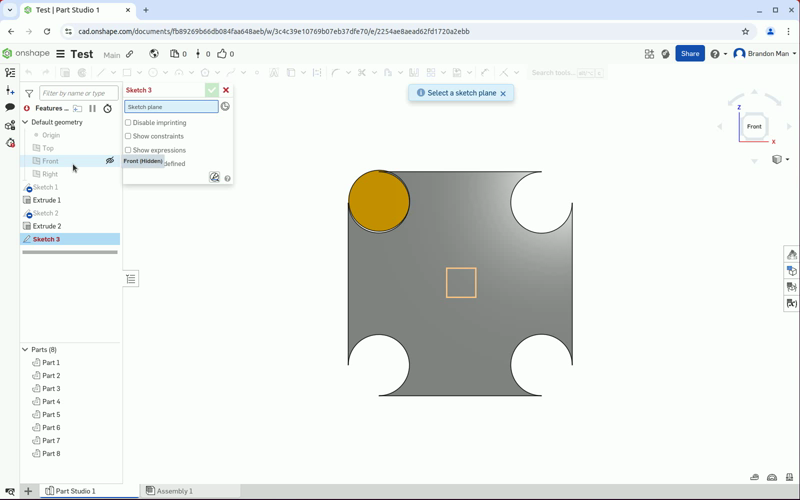
click(73, 163)
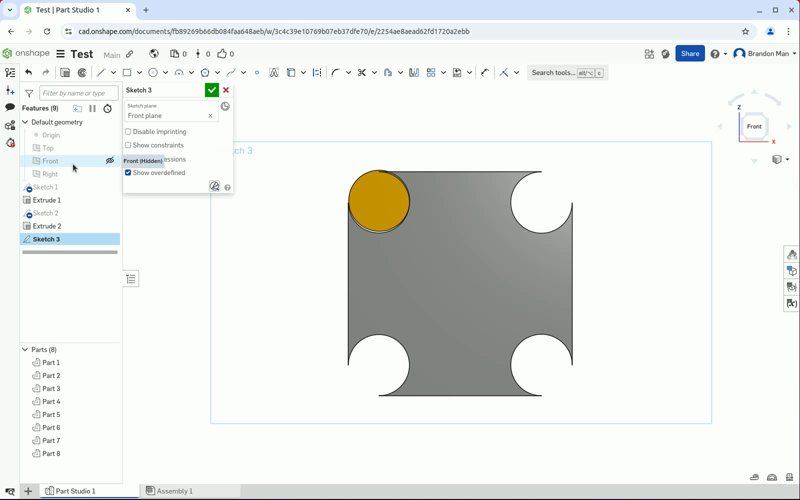
mouse_move(73, 352)
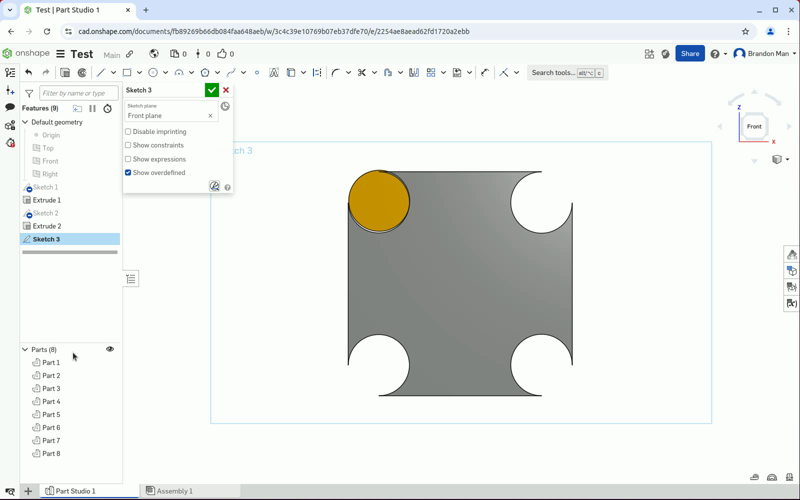
key(y)
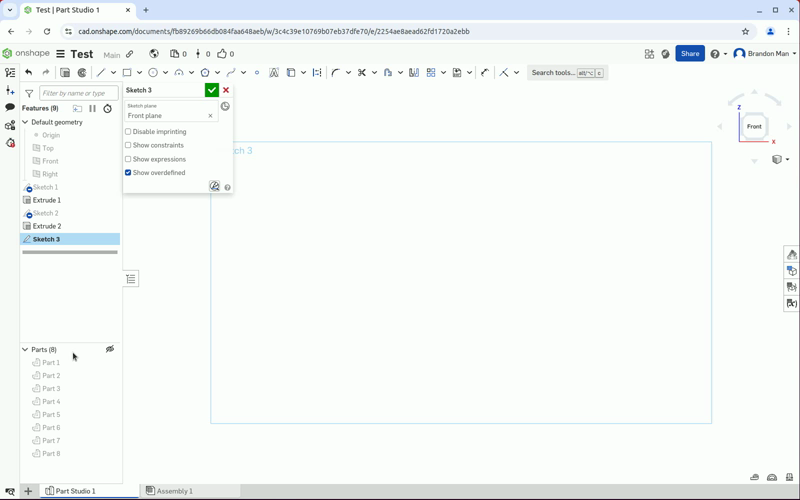
key(c)
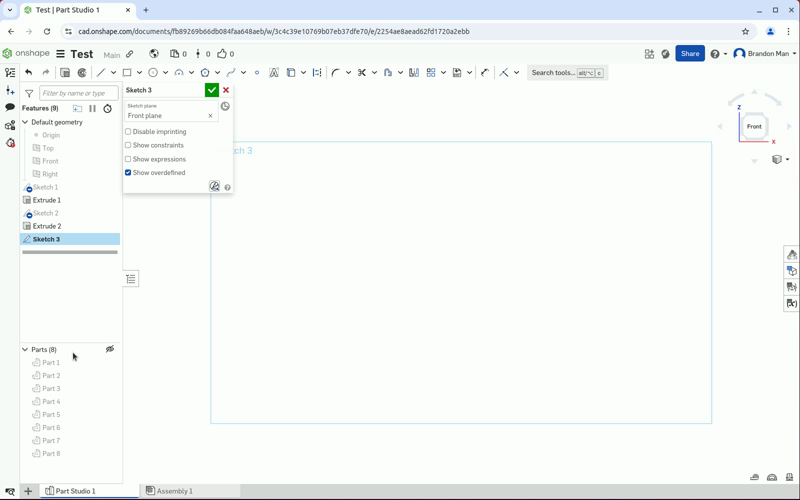
key_down(shift)
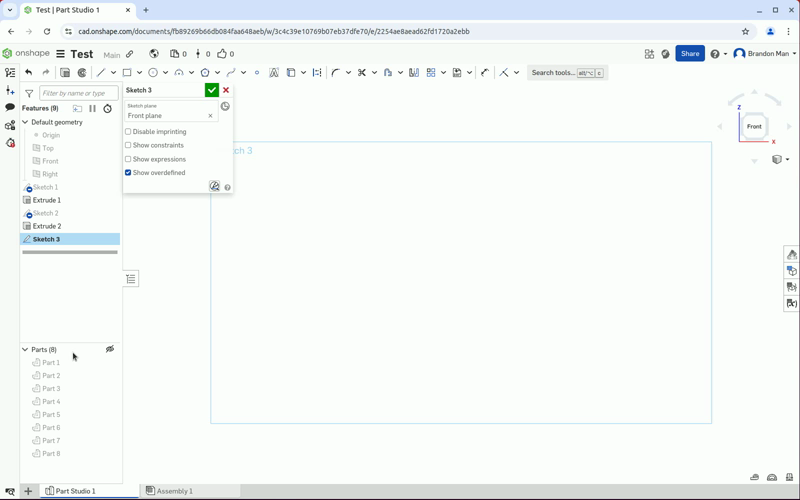
mouse_move(543, 200)
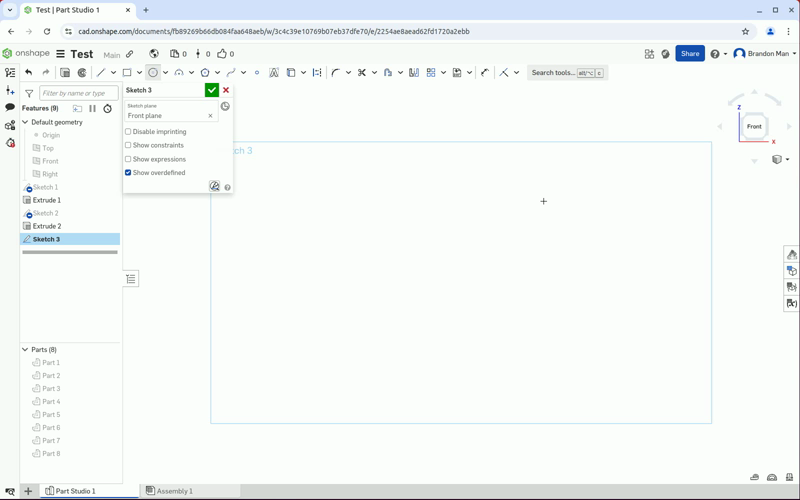
click(543, 200)
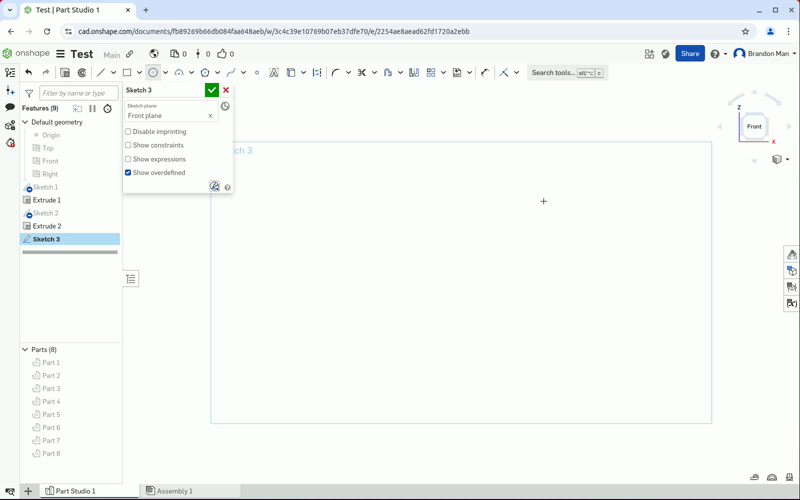
key_up(shift)
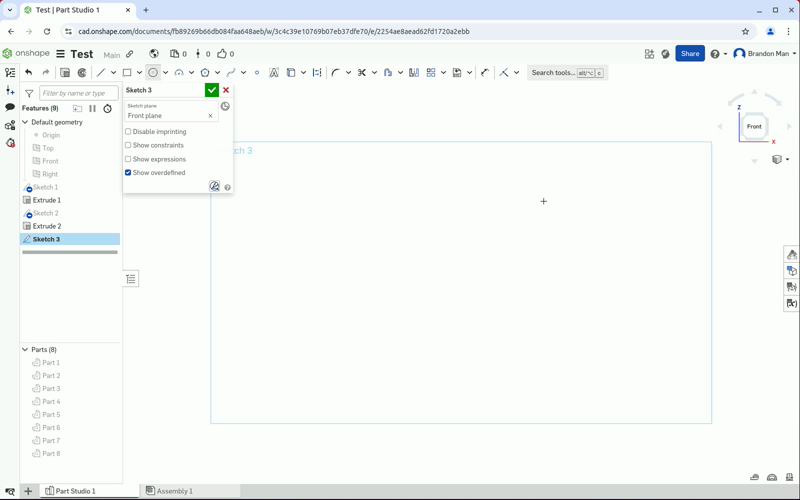
mouse_move(573, 200)
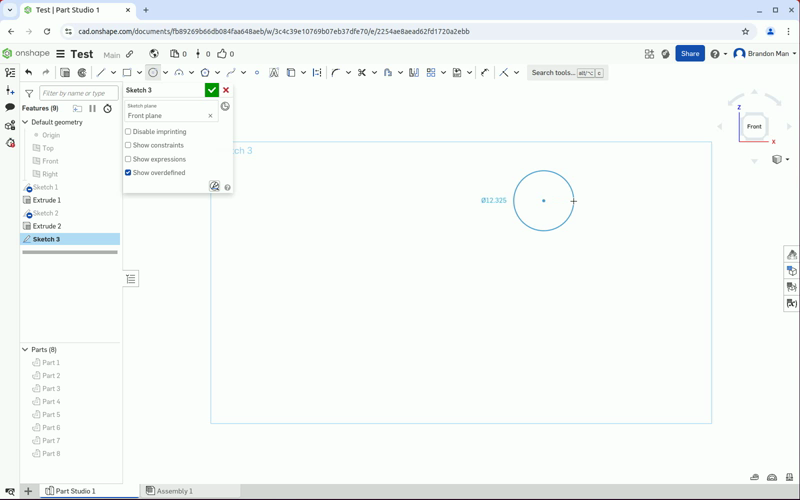
click(573, 200)
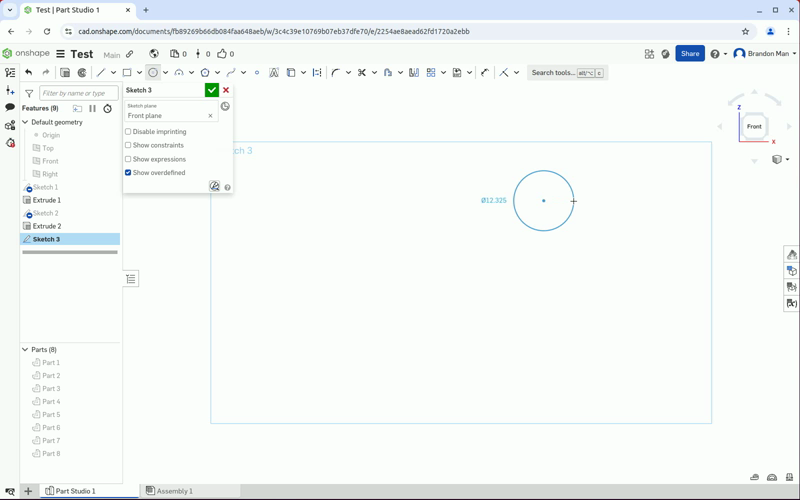
key(esc)
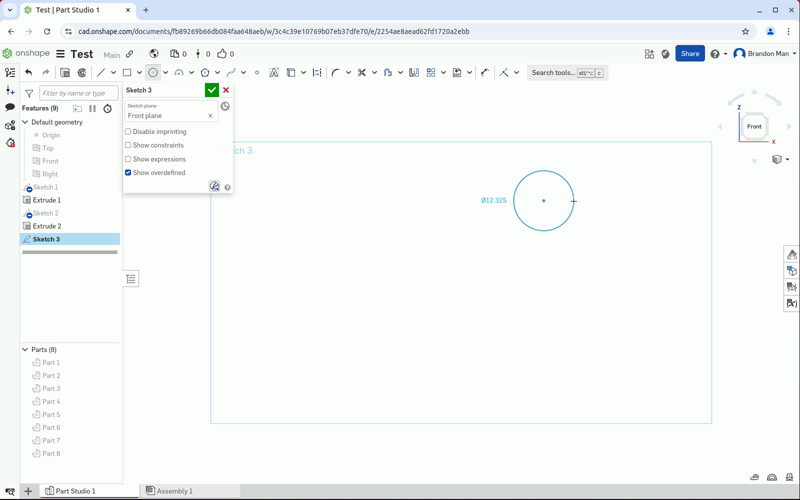
mouse_move(554, 208)
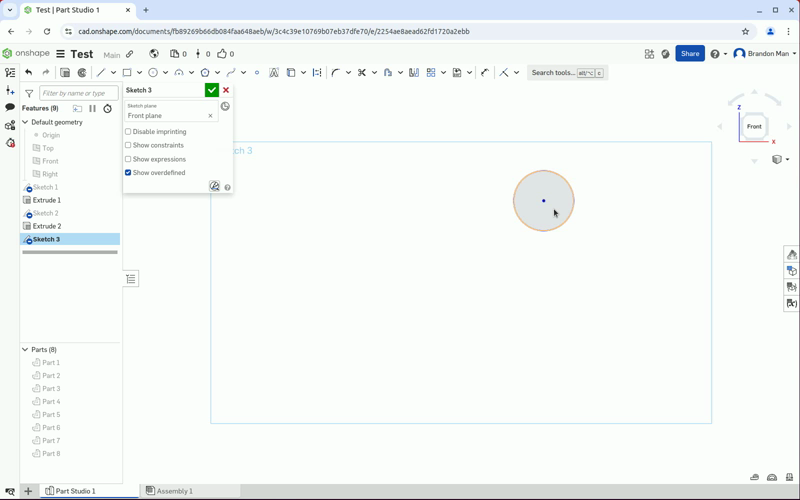
click(554, 208)
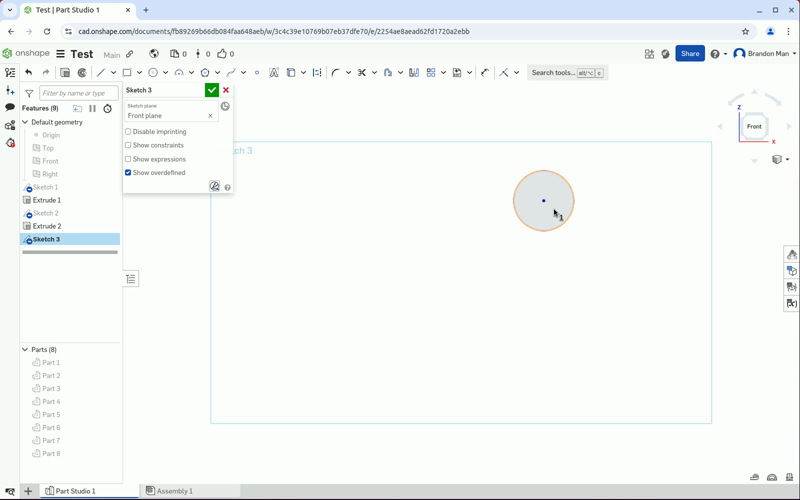
mouse_move(73, 352)
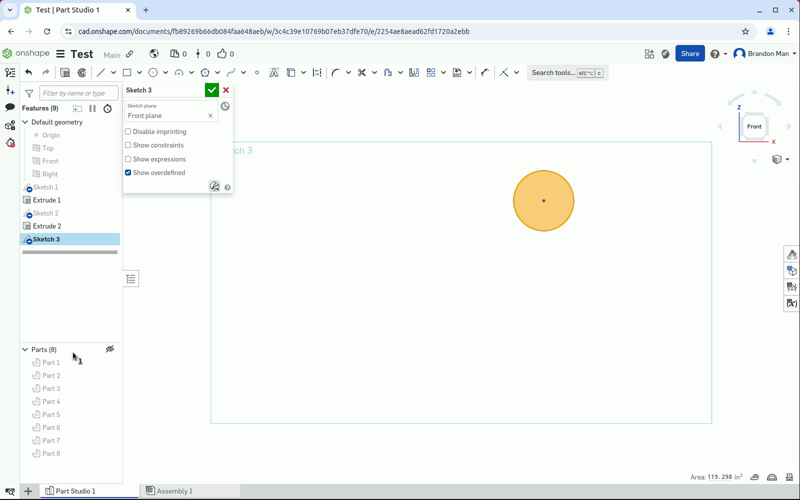
key(shift+y)
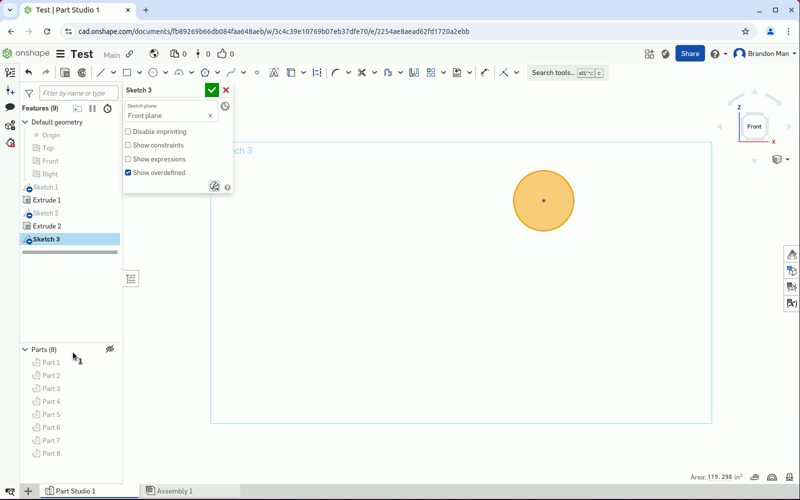
key(shift+e)
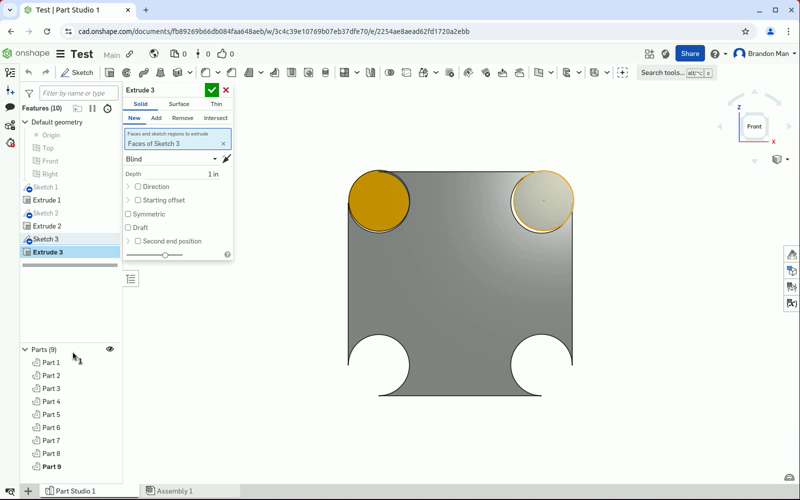
mouse_move(143, 106)
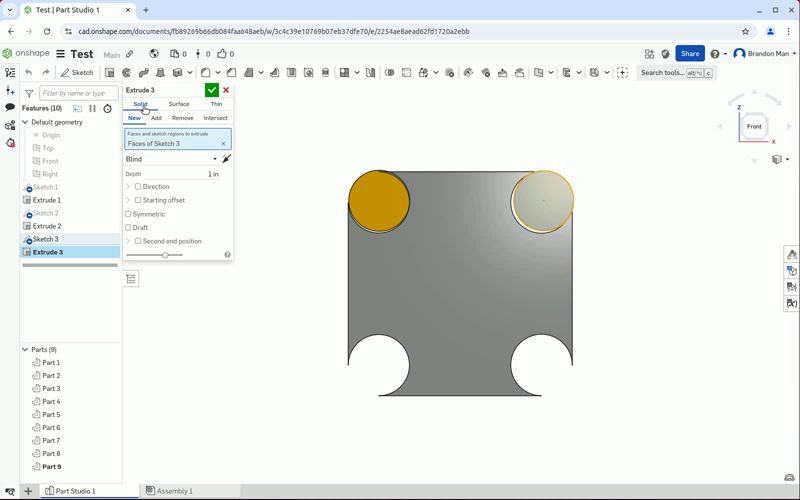
click(143, 106)
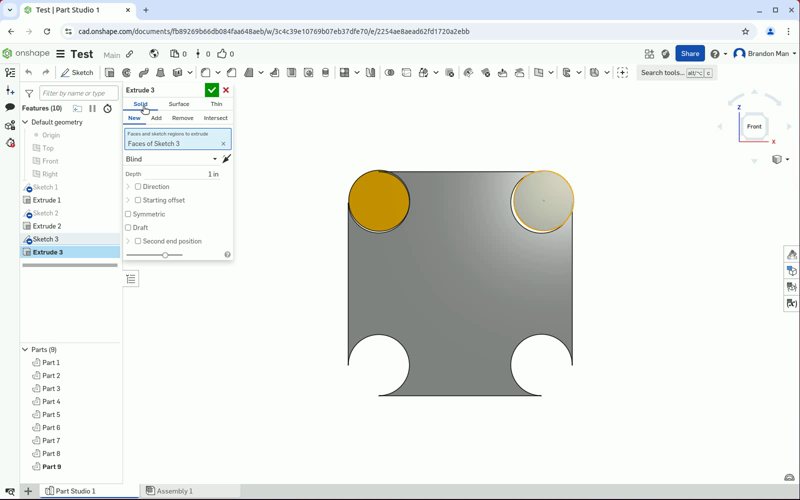
mouse_move(137, 120)
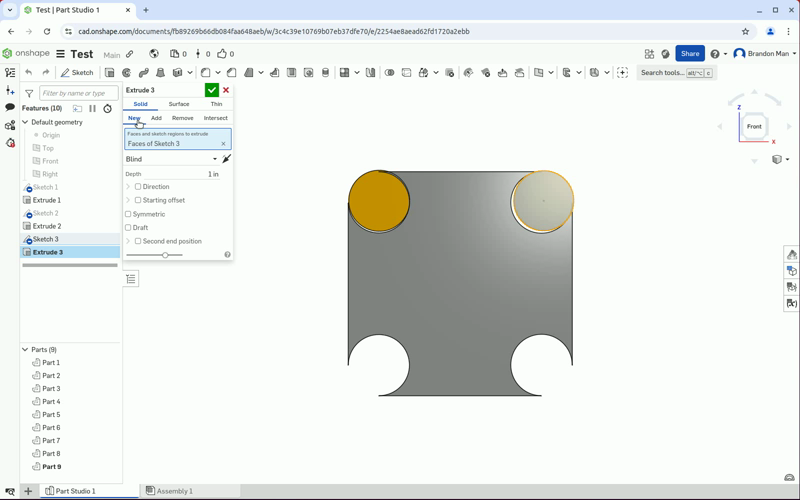
click(137, 120)
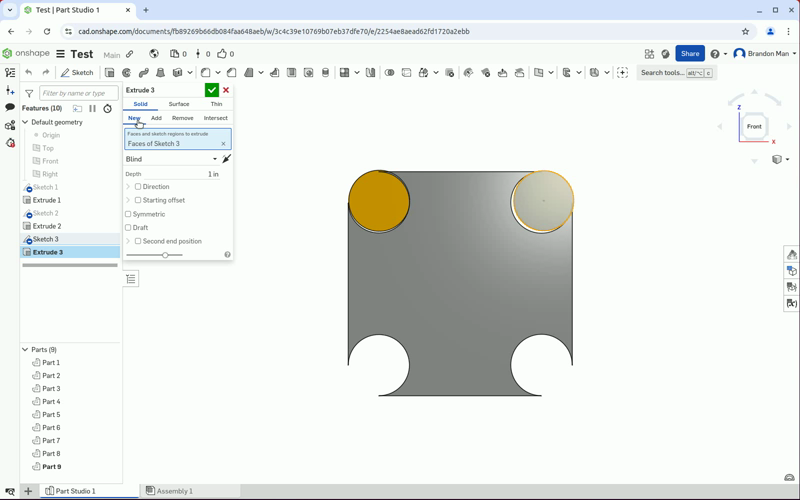
key(tab, 4)
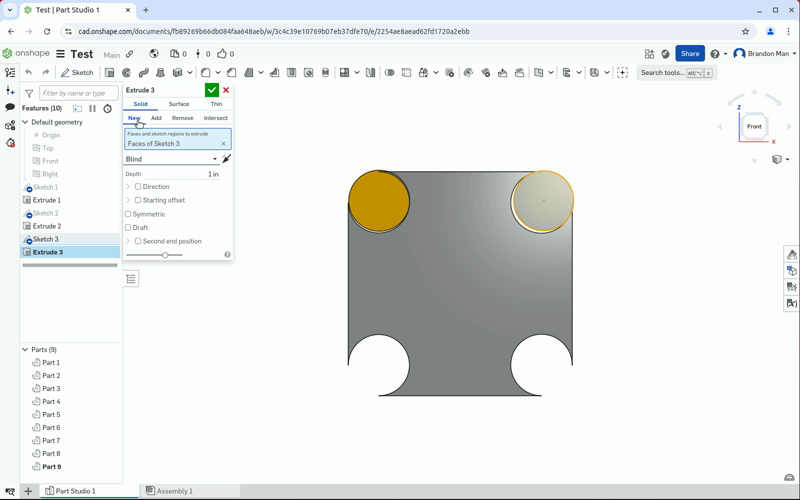
text(-4.574)
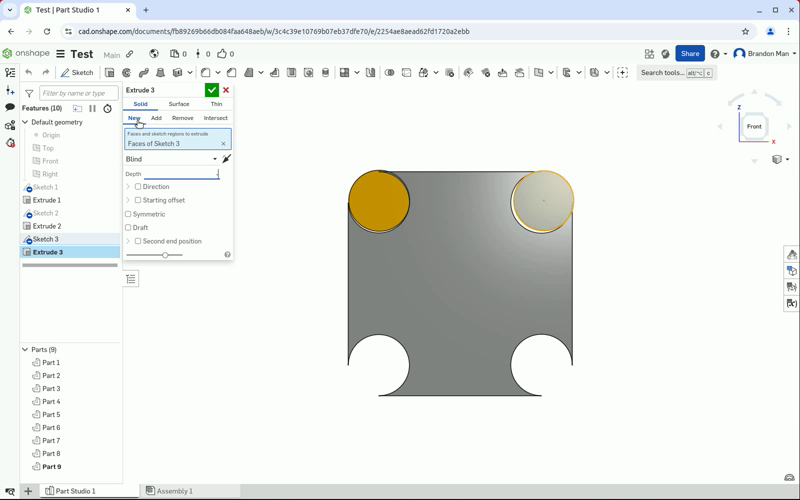
key(enter)
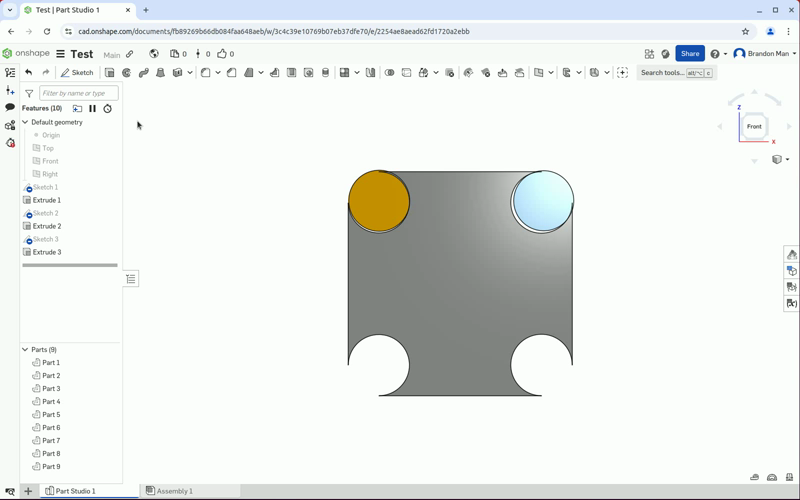
key(shift+h)
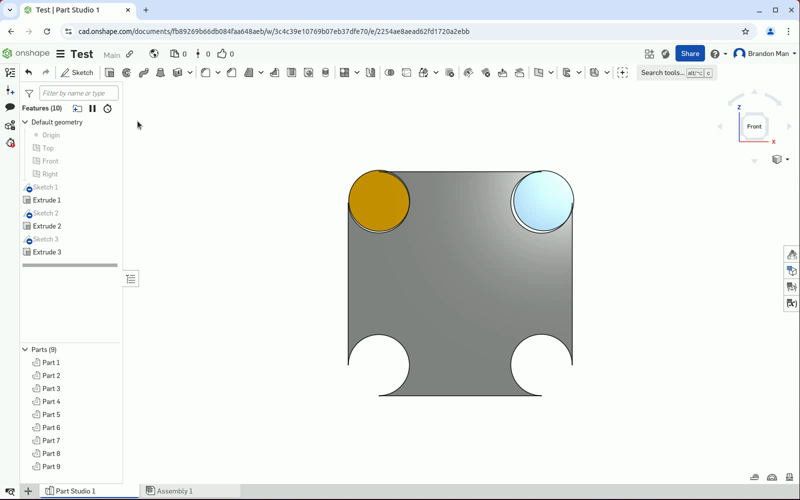
key(shift+h)
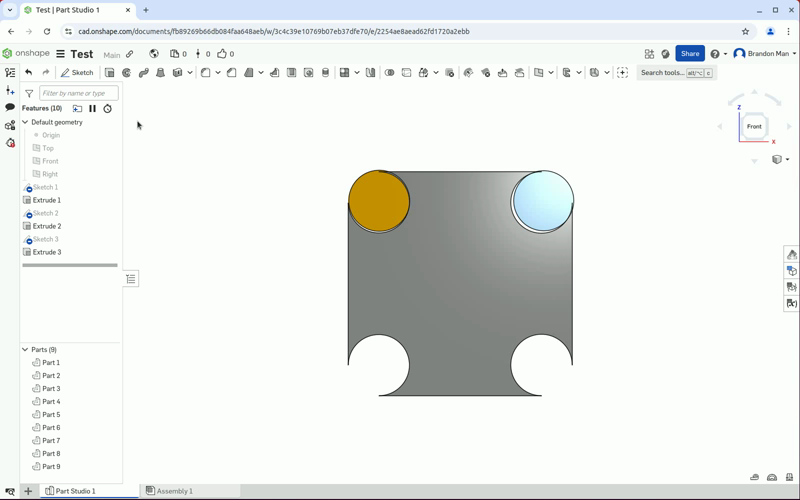
mouse_move(73, 189)
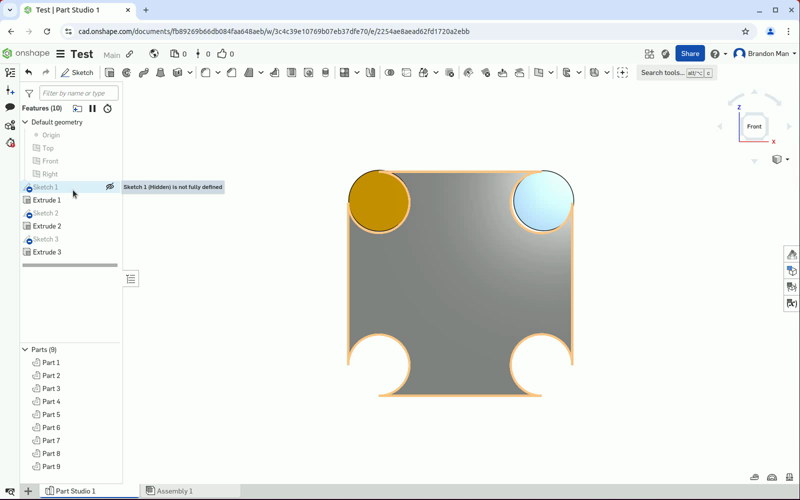
click(73, 189)
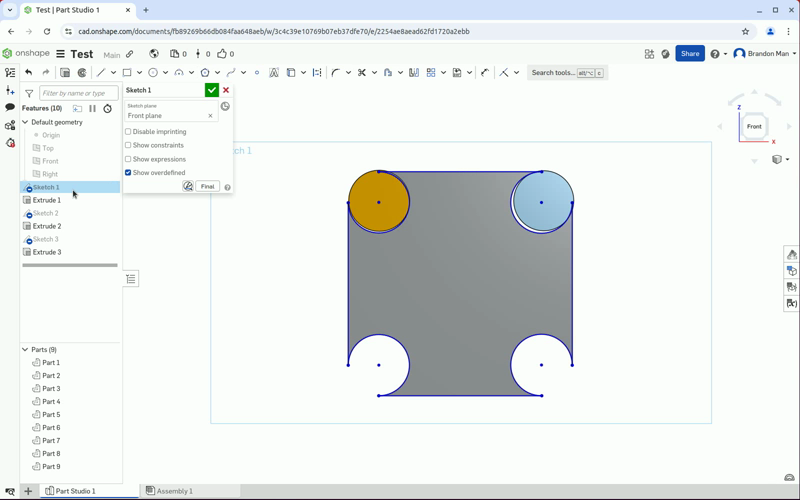
mouse_move(229, 92)
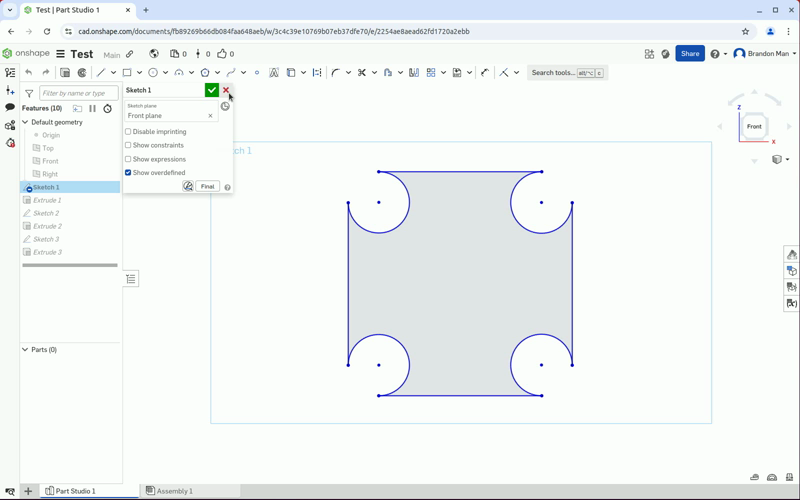
click(229, 92)
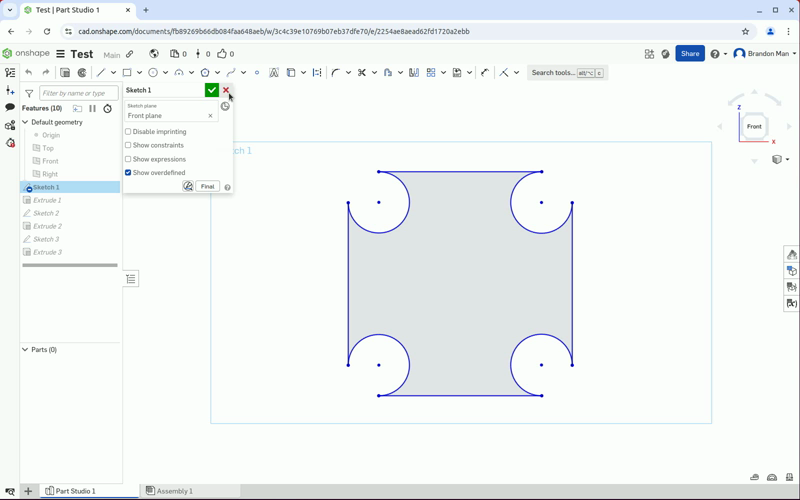
key(shift+s)
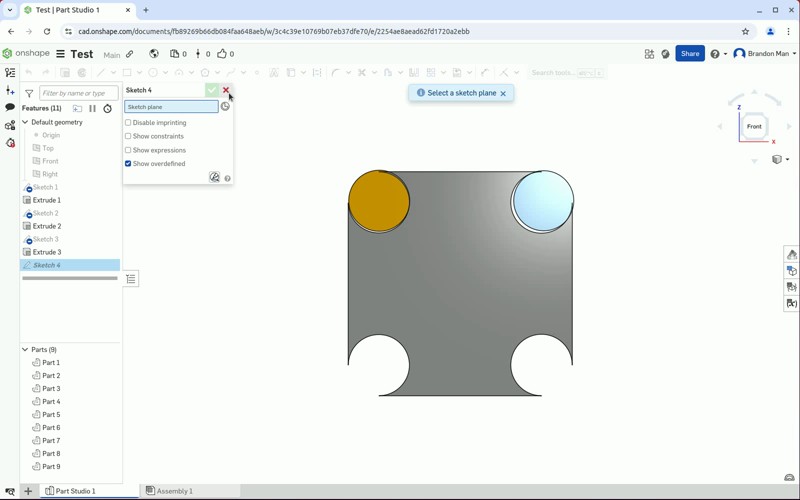
mouse_move(73, 163)
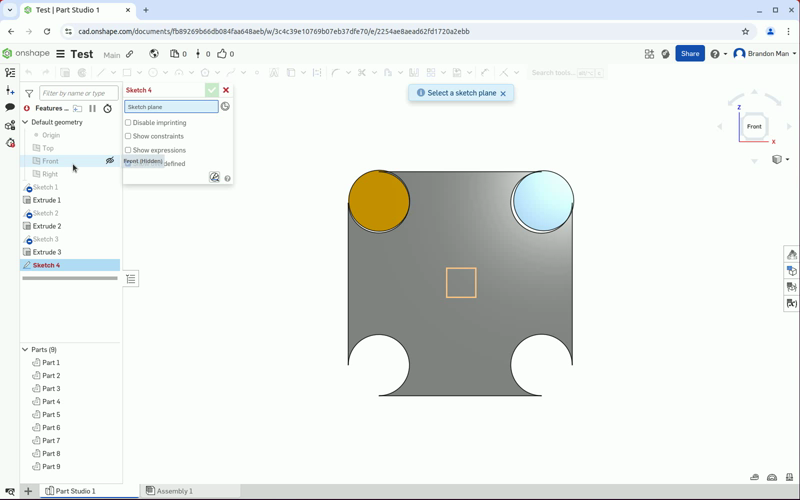
click(73, 163)
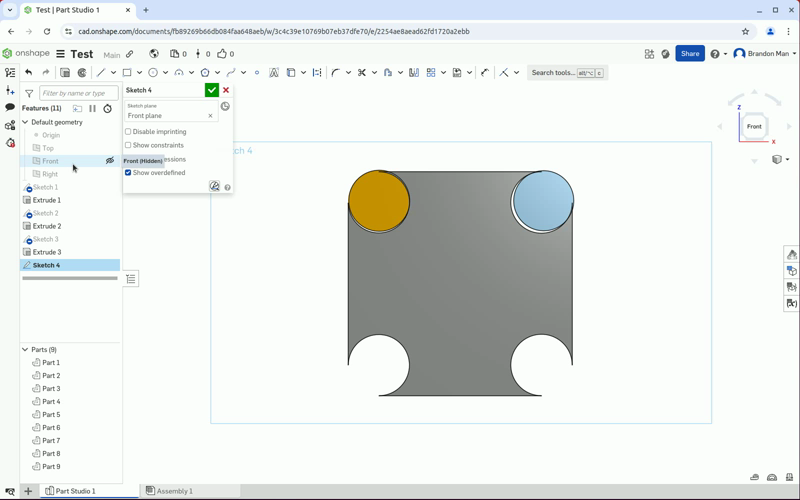
mouse_move(73, 352)
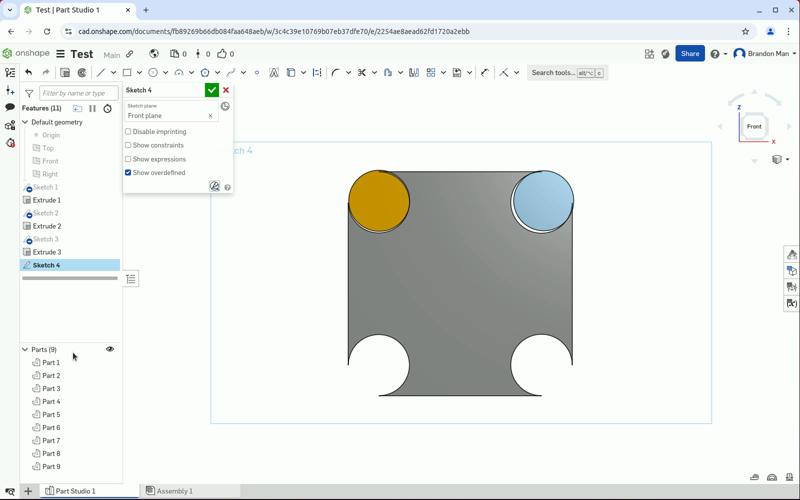
key(y)
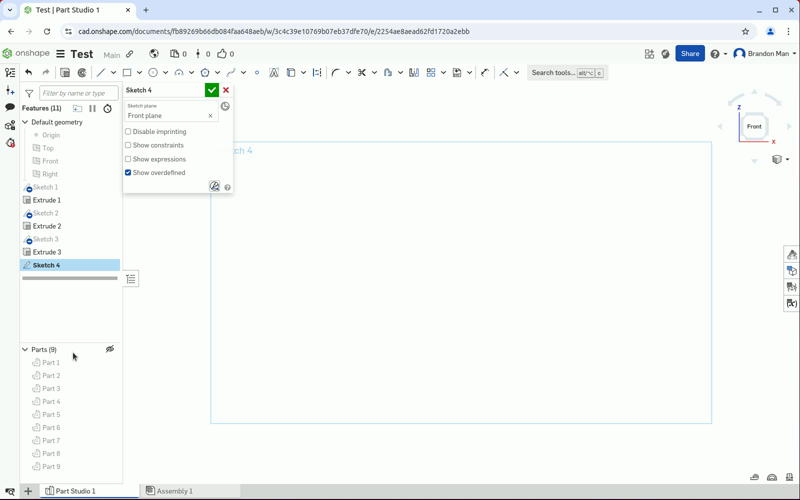
key(c)
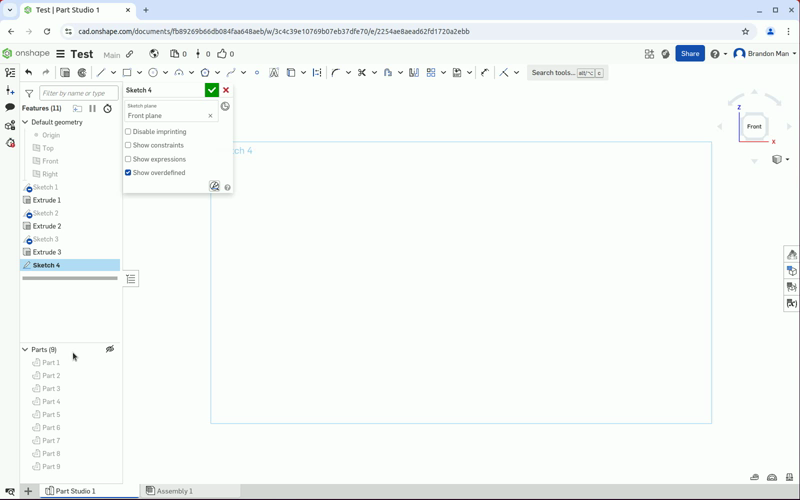
key_down(shift)
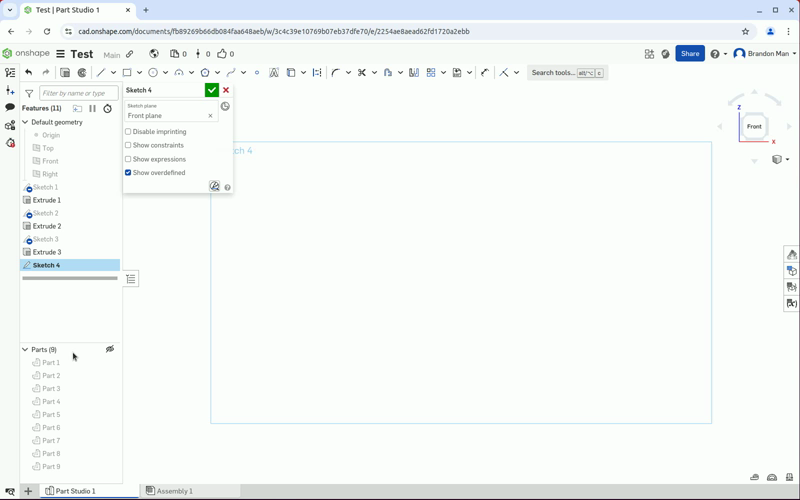
mouse_move(543, 365)
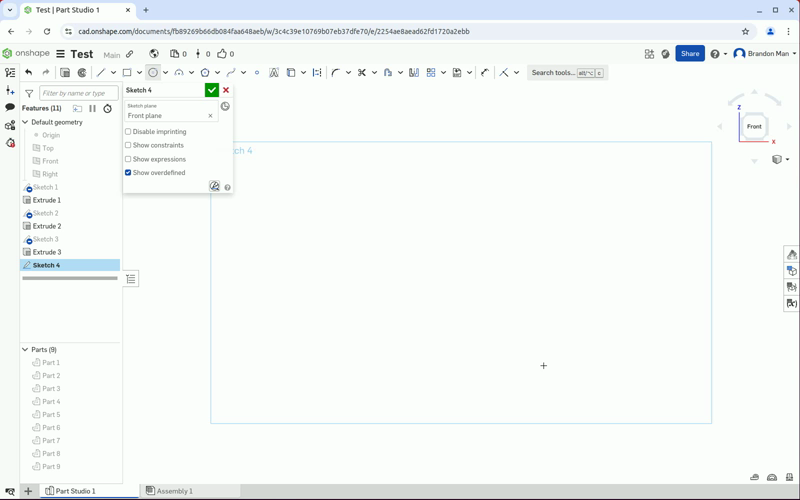
click(543, 365)
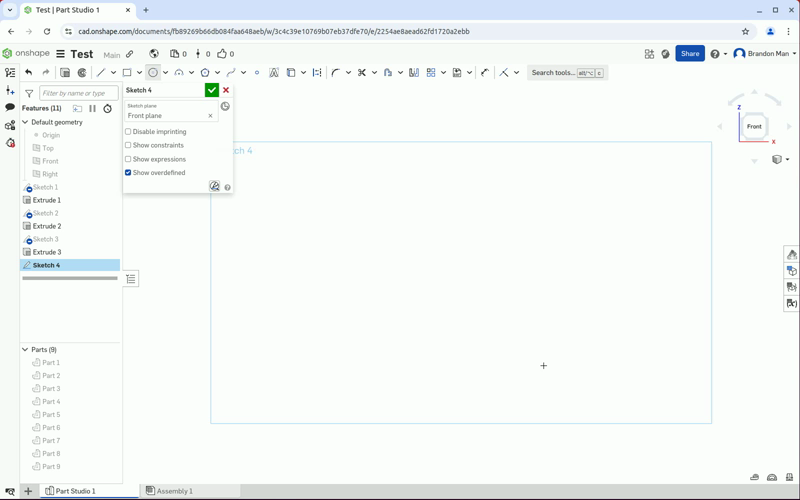
key_up(shift)
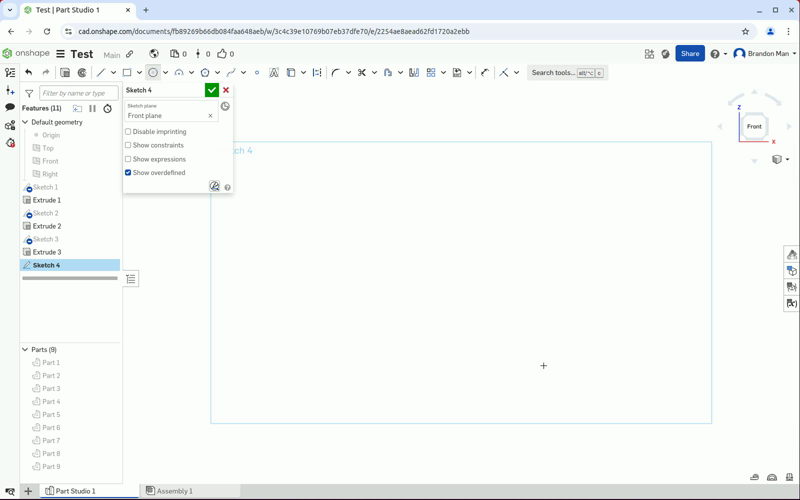
mouse_move(573, 365)
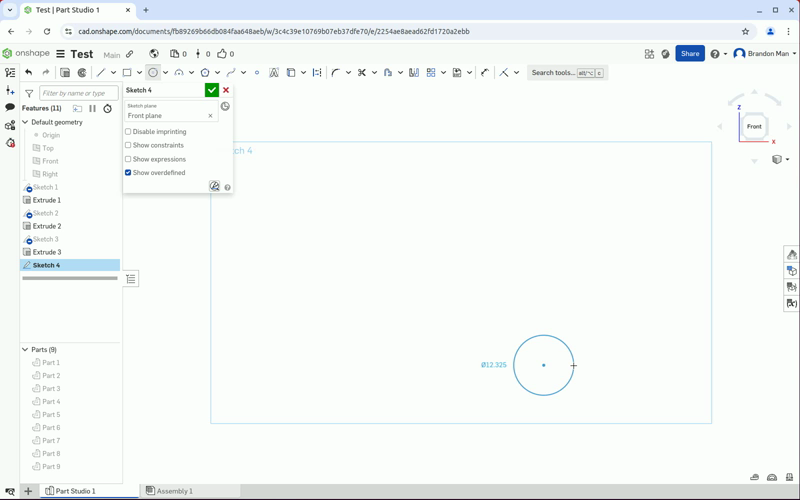
click(573, 365)
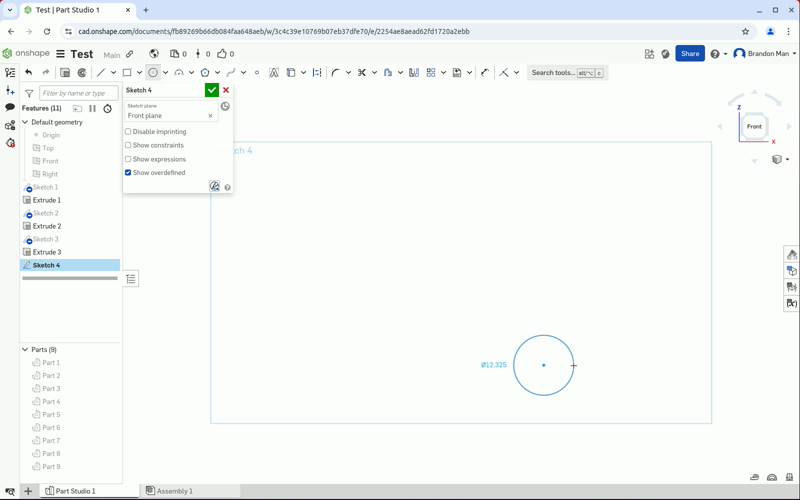
key(esc)
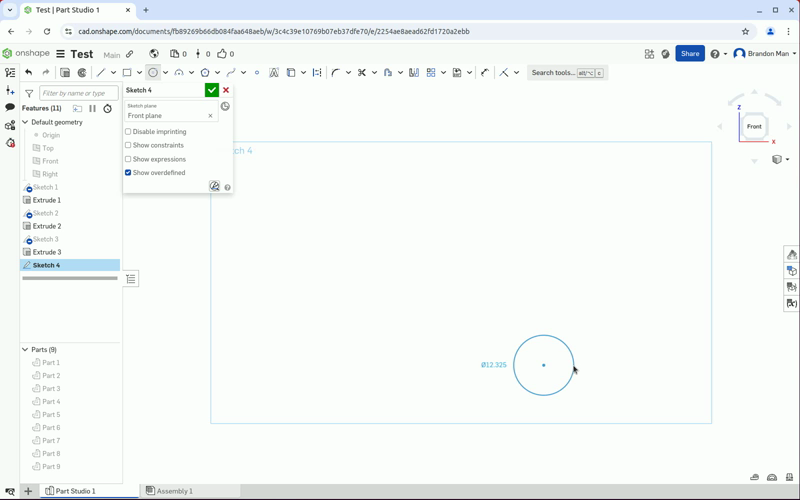
mouse_move(519, 379)
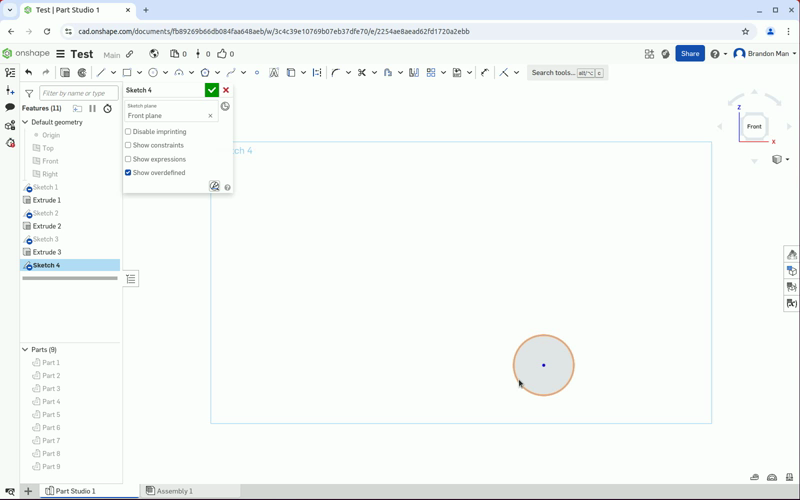
click(519, 379)
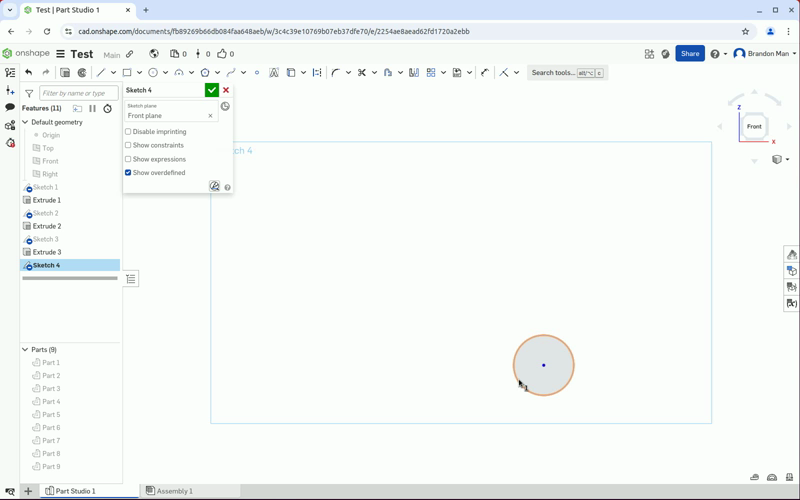
mouse_move(73, 352)
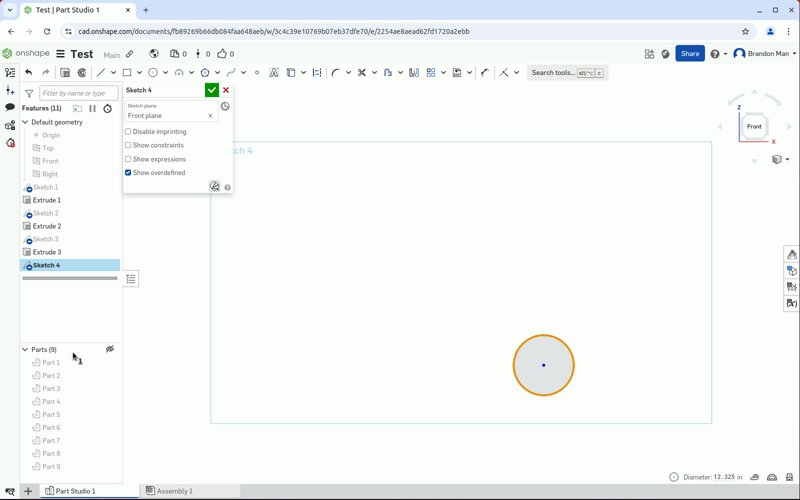
key(shift+y)
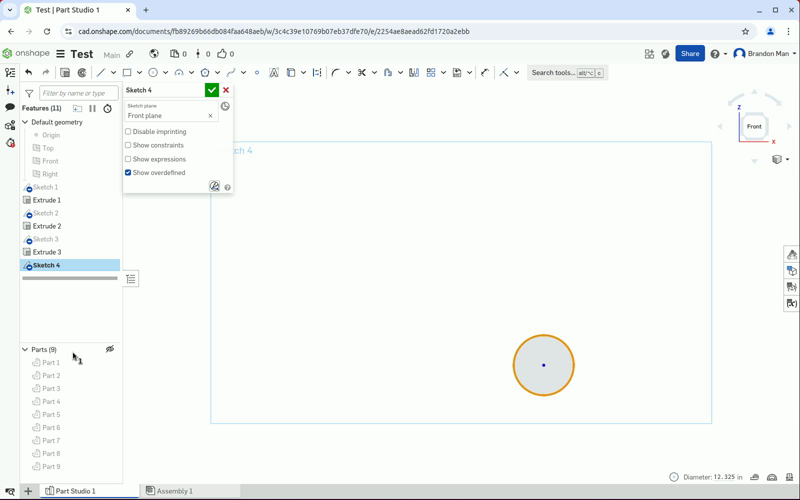
key(shift+e)
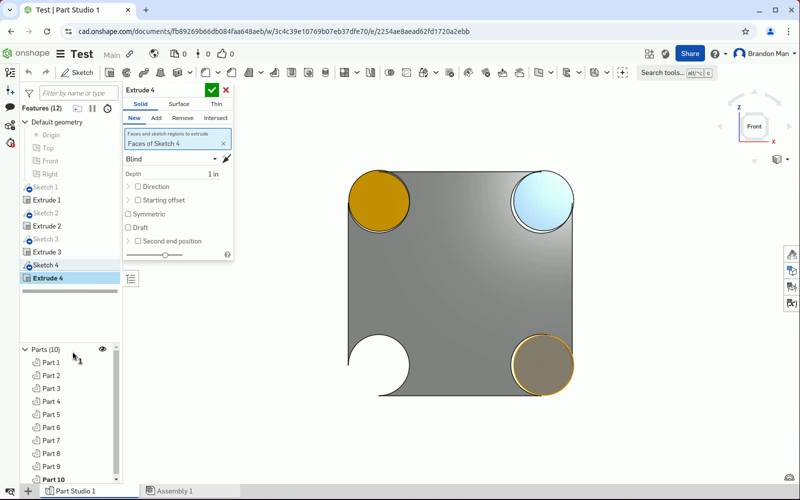
mouse_move(143, 106)
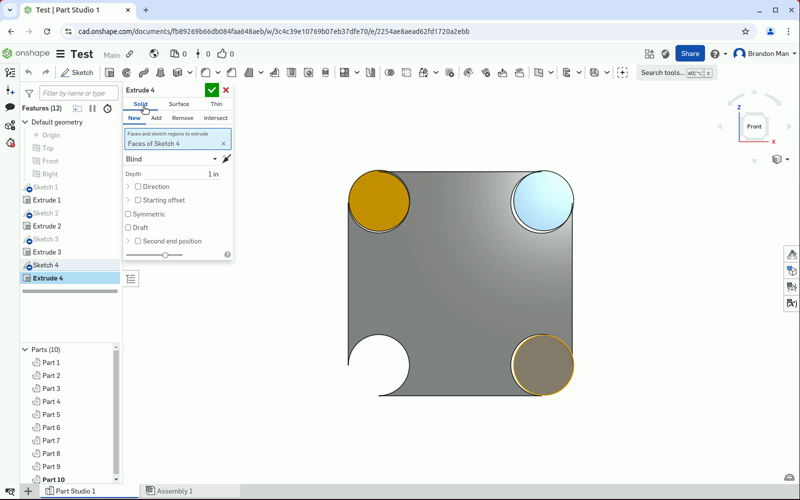
click(143, 106)
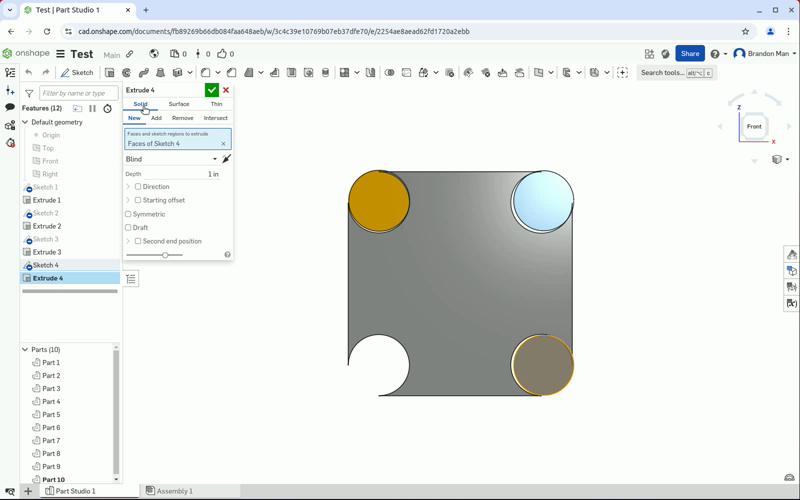
mouse_move(137, 120)
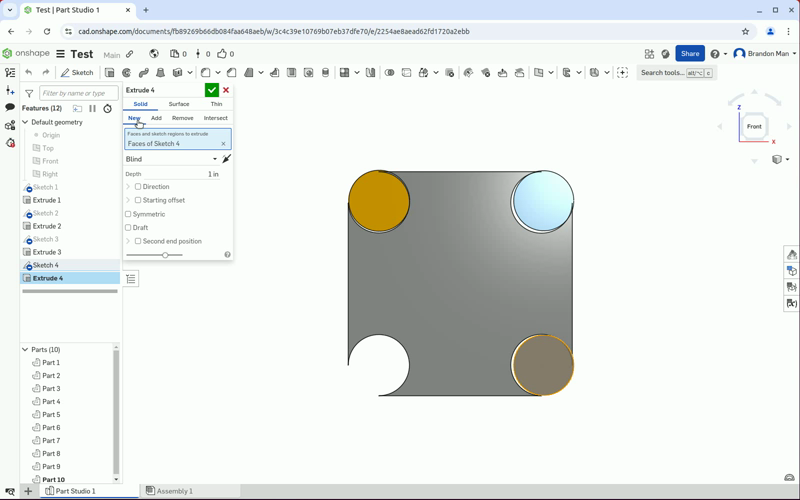
click(137, 120)
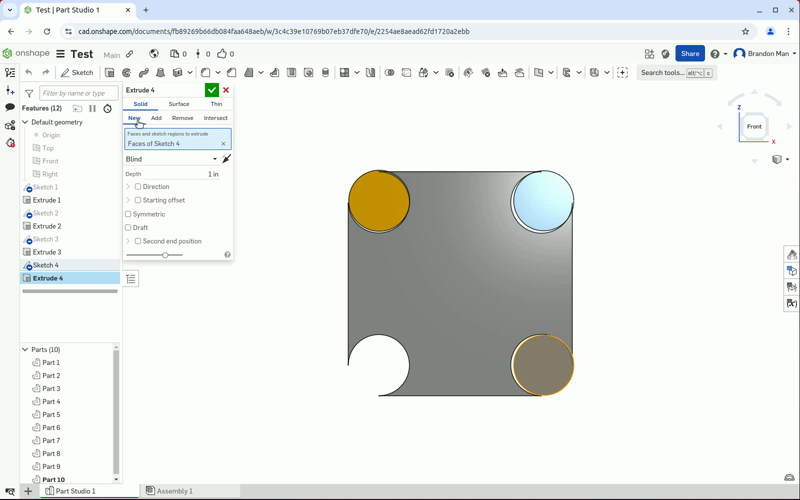
key(tab, 4)
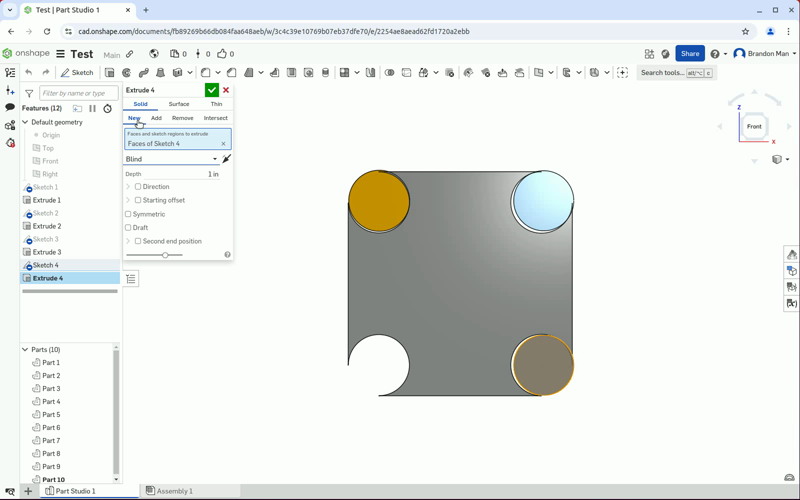
text(-4.574)
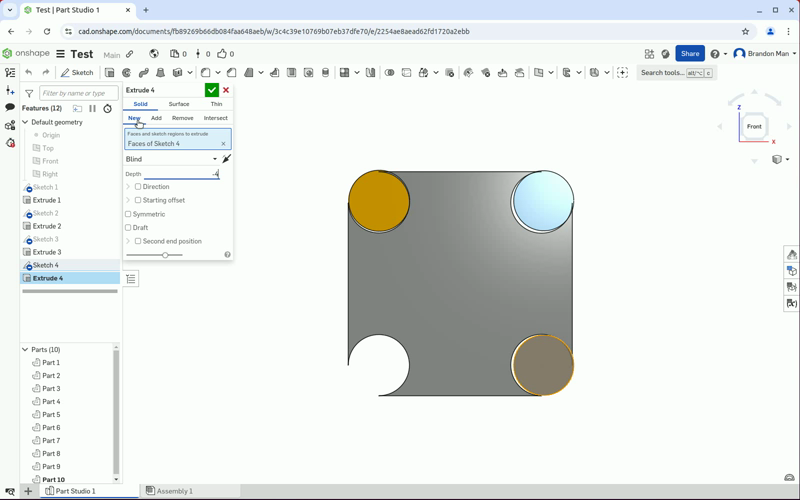
key(enter)
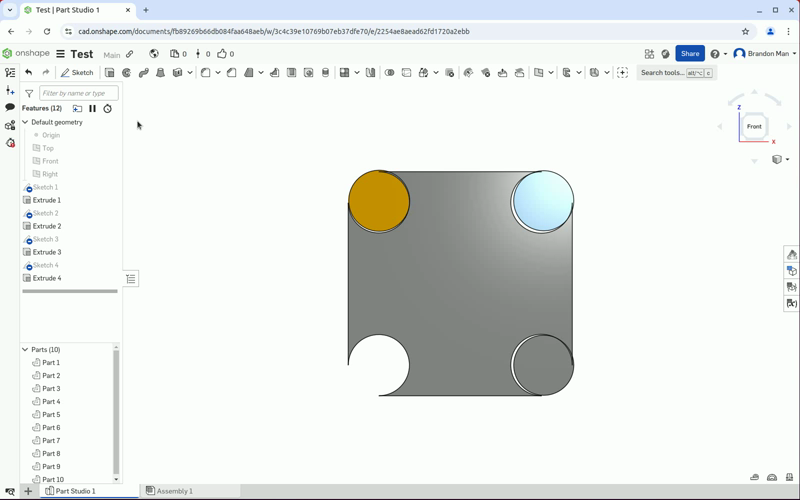
key(shift+h)
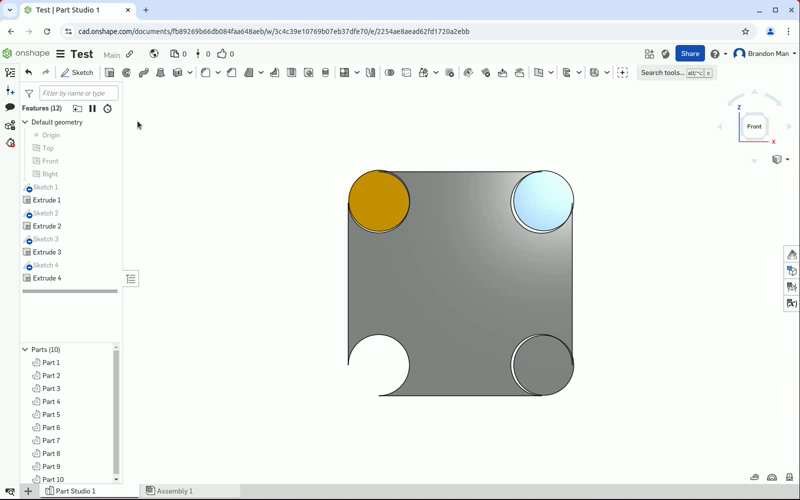
key(shift+h)
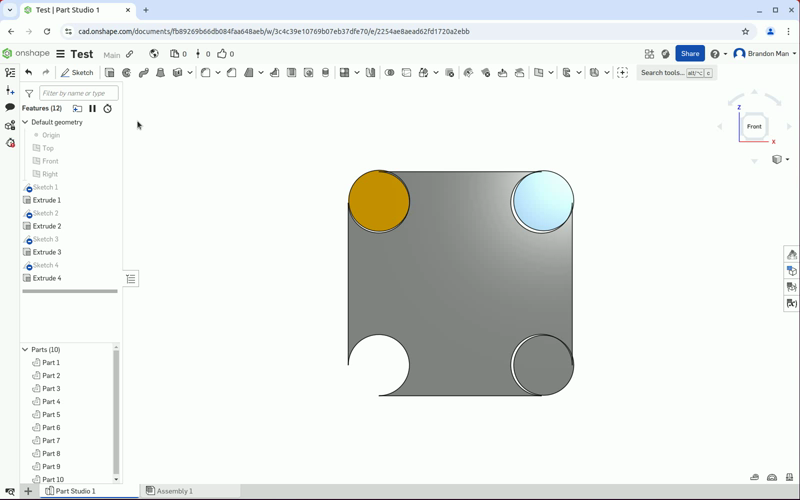
mouse_move(73, 189)
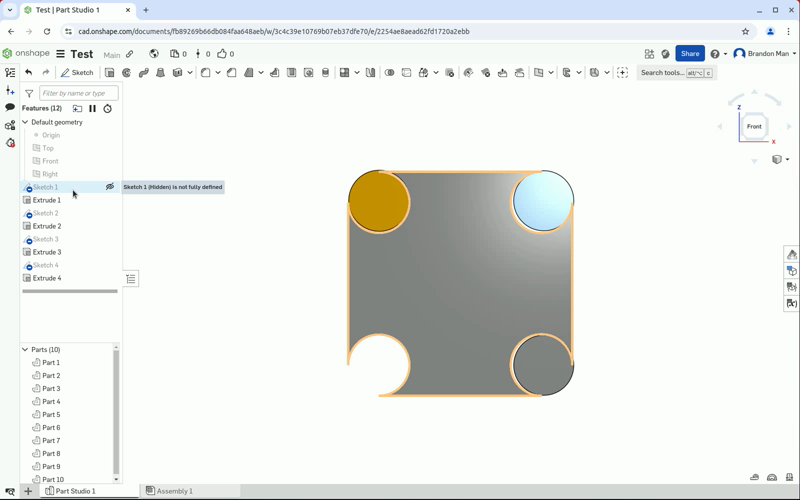
click(73, 189)
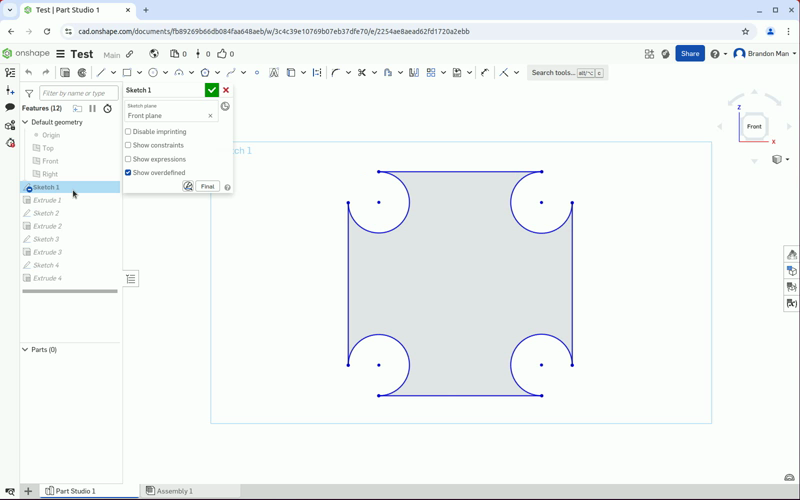
mouse_move(229, 92)
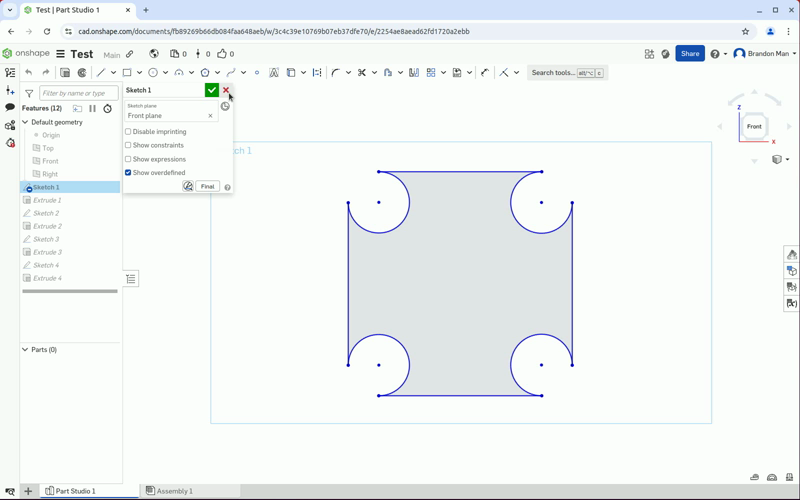
click(229, 92)
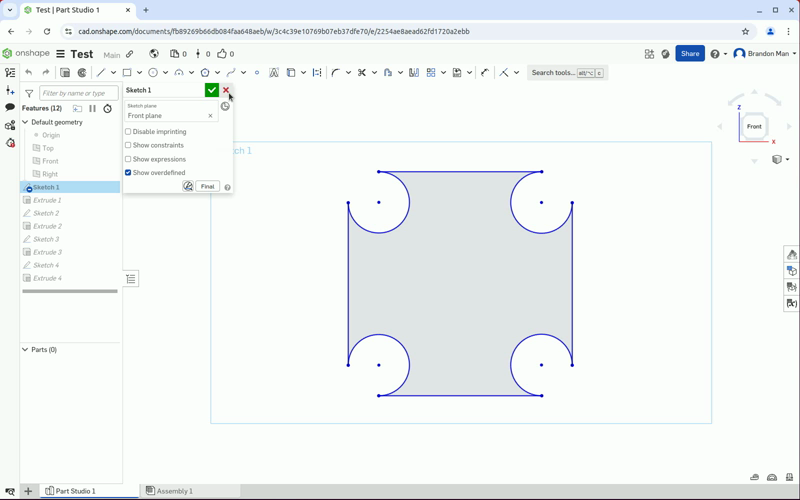
key(shift+s)
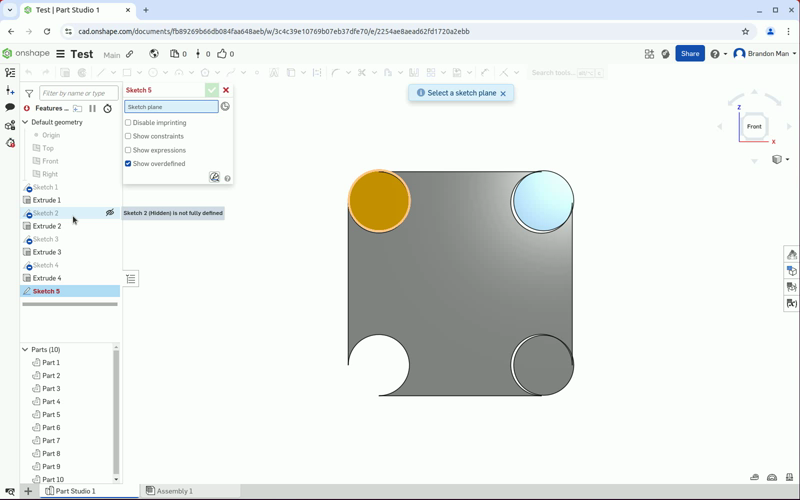
scroll(3)
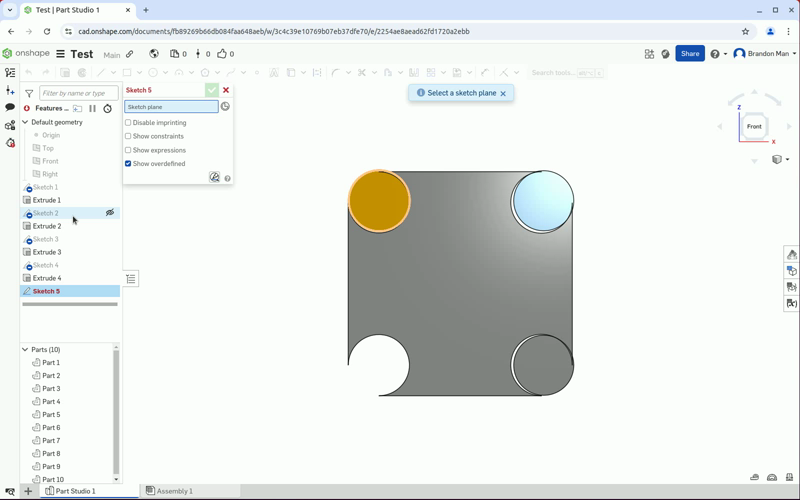
mouse_move(73, 163)
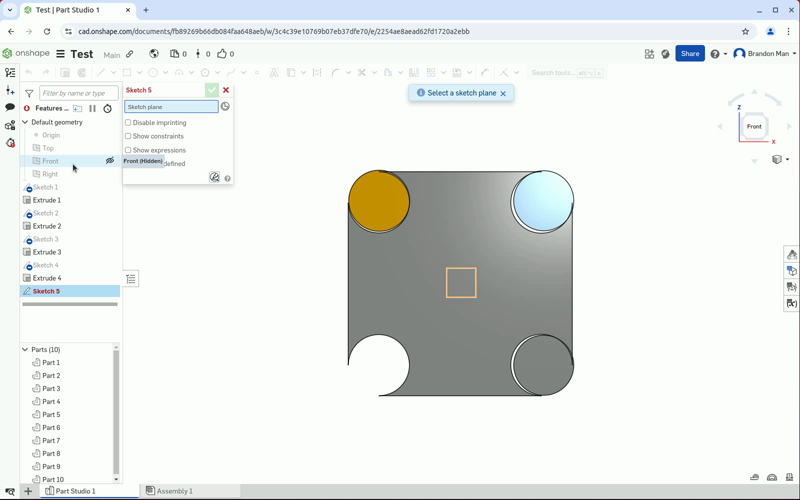
click(73, 163)
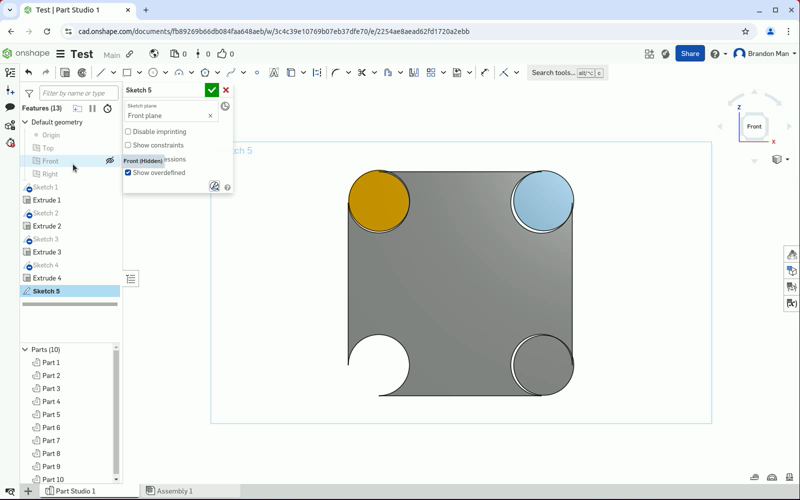
mouse_move(69, 352)
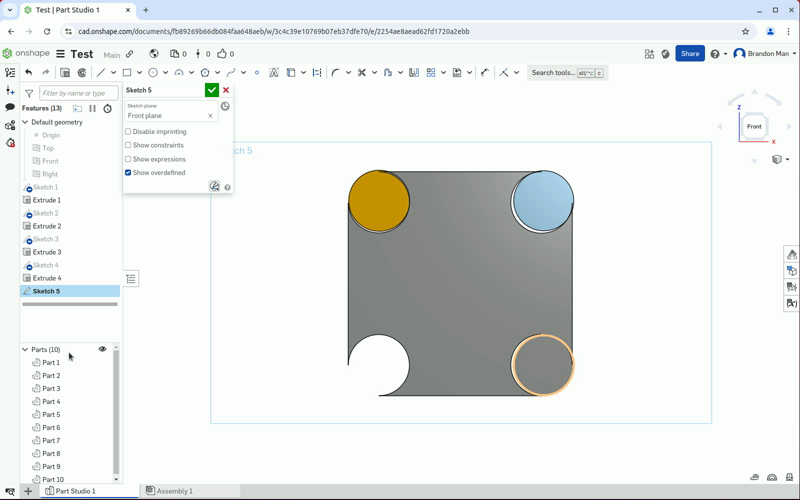
key(y)
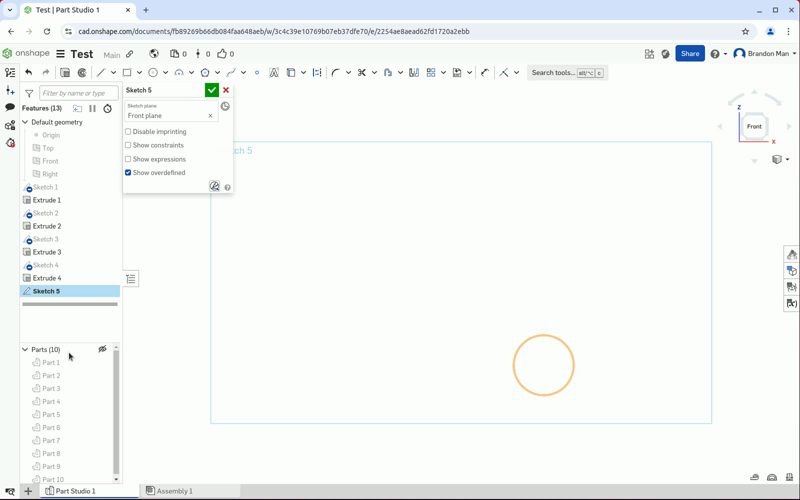
key(c)
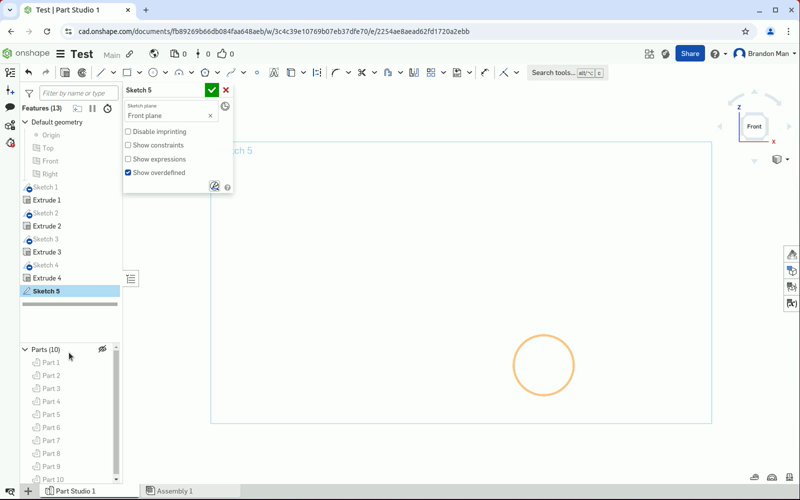
key_down(shift)
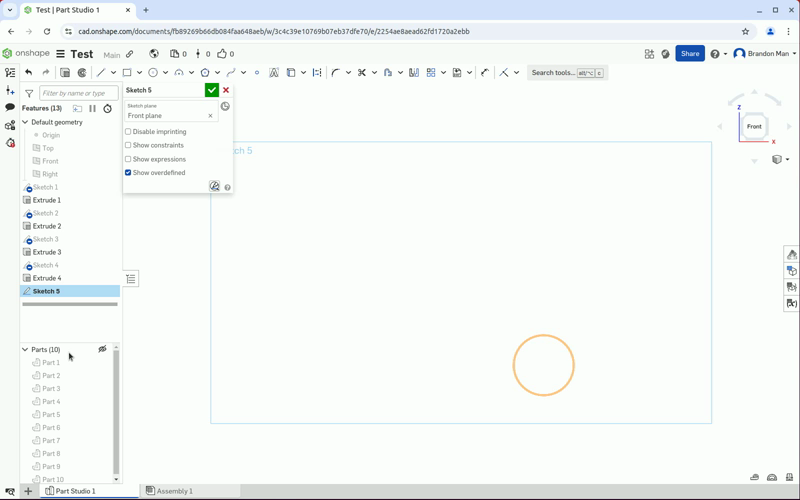
mouse_move(379, 365)
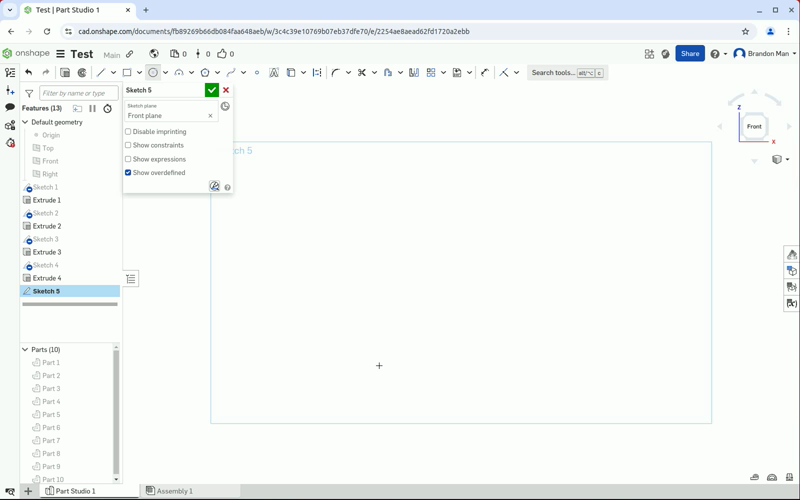
click(379, 365)
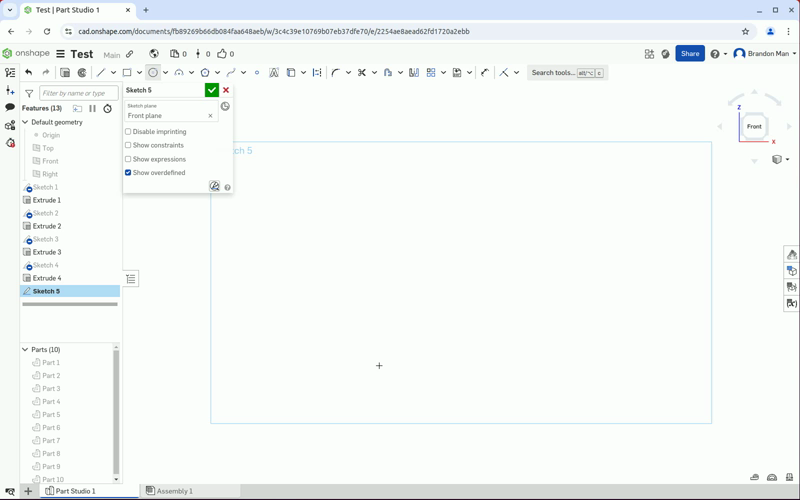
key_up(shift)
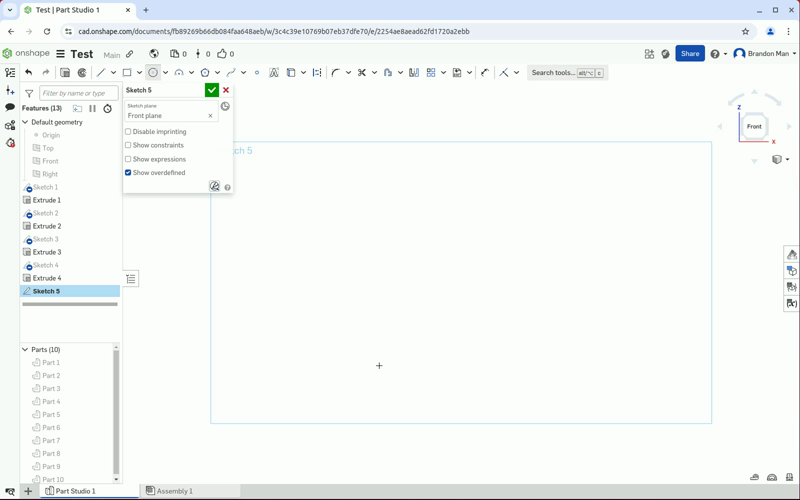
mouse_move(409, 365)
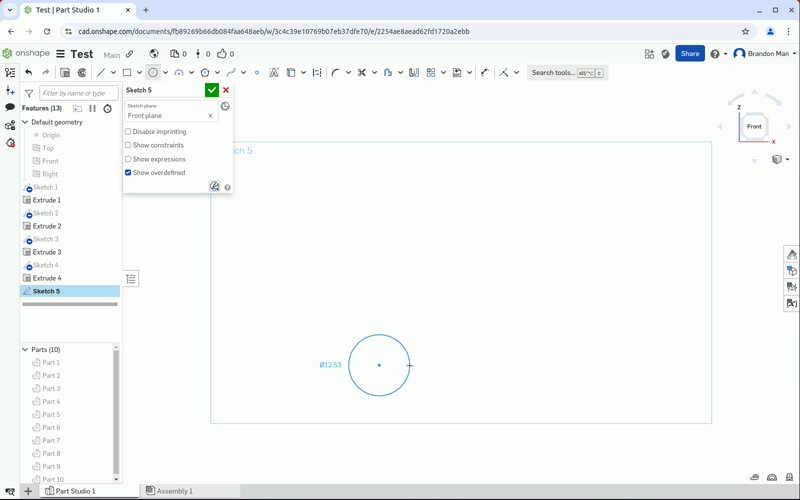
click(409, 365)
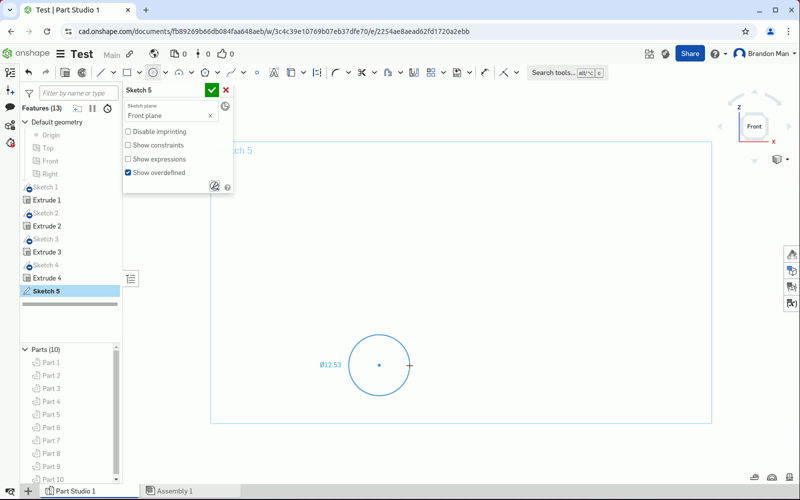
key(esc)
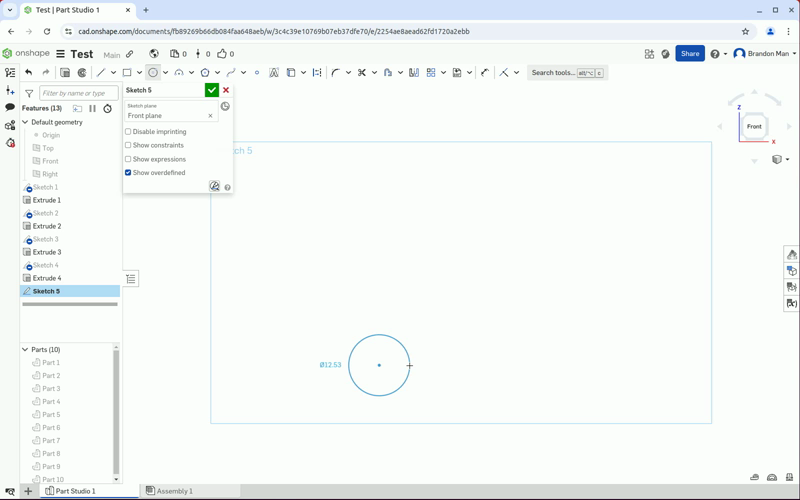
mouse_move(361, 372)
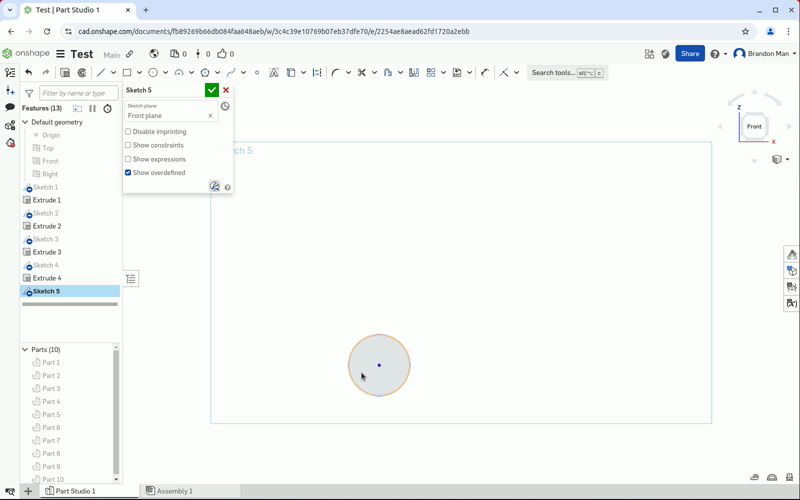
click(361, 372)
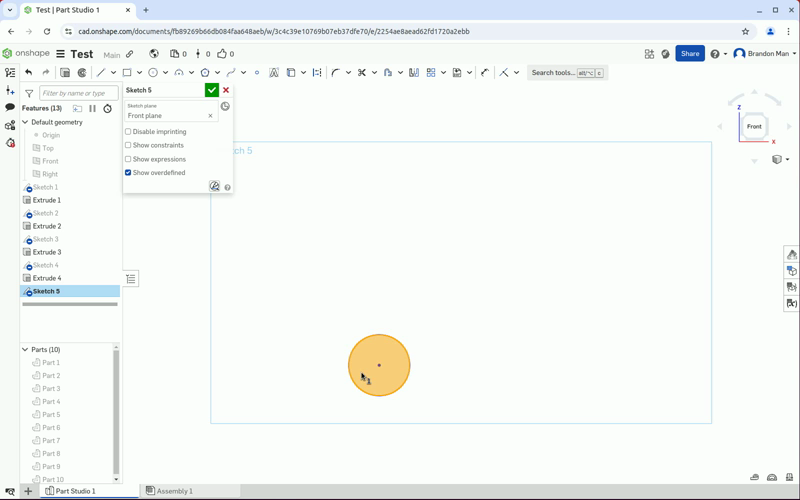
mouse_move(69, 352)
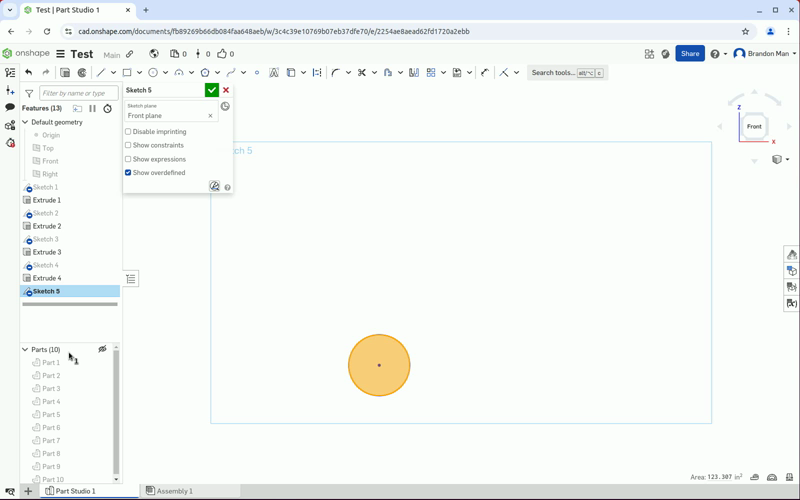
key(shift+y)
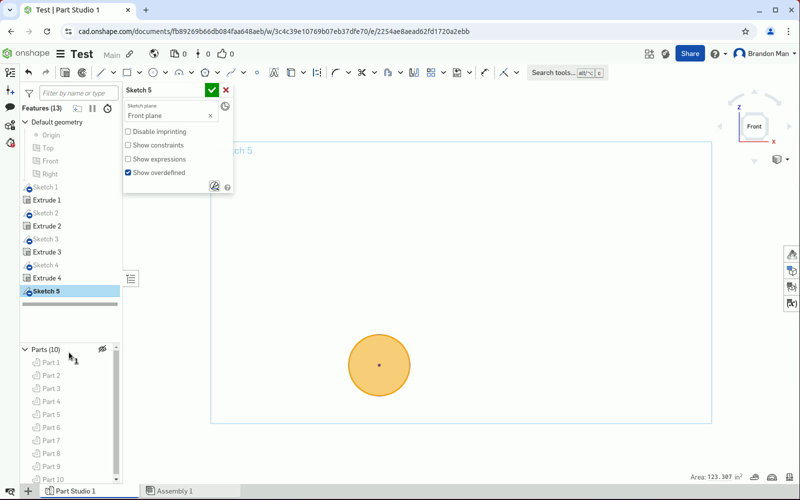
key(shift+e)
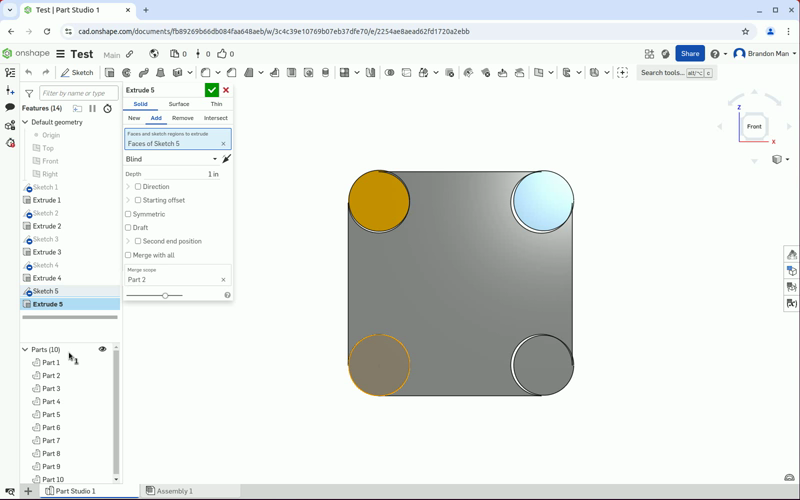
mouse_move(143, 106)
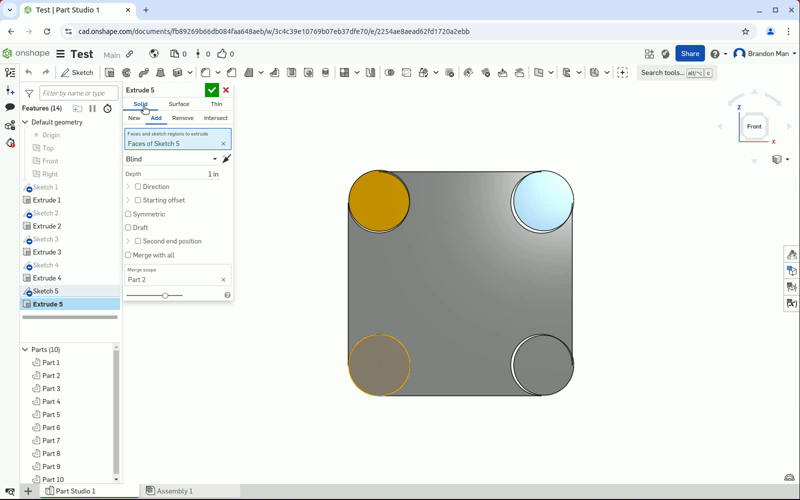
click(143, 106)
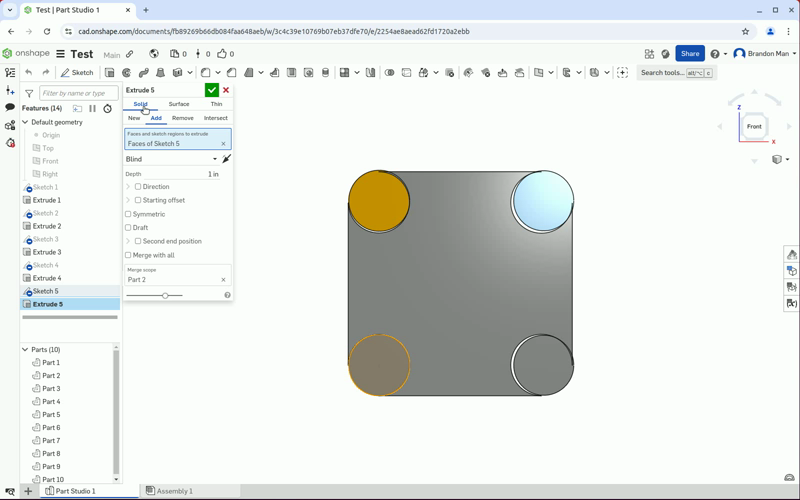
mouse_move(137, 120)
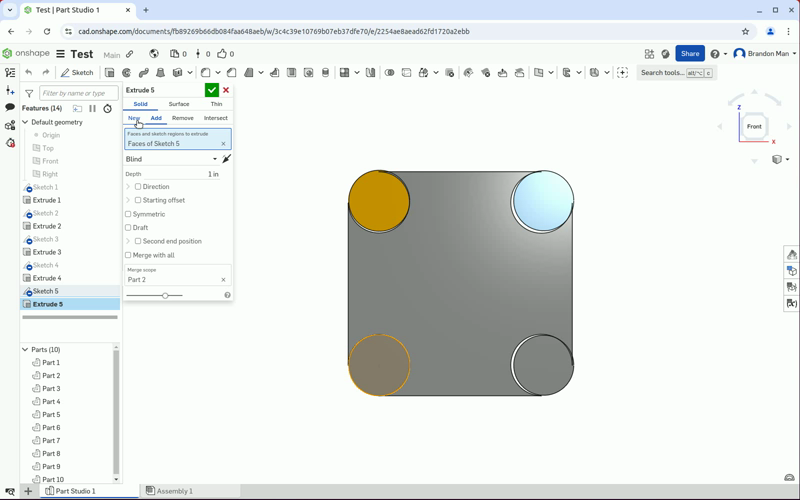
click(137, 120)
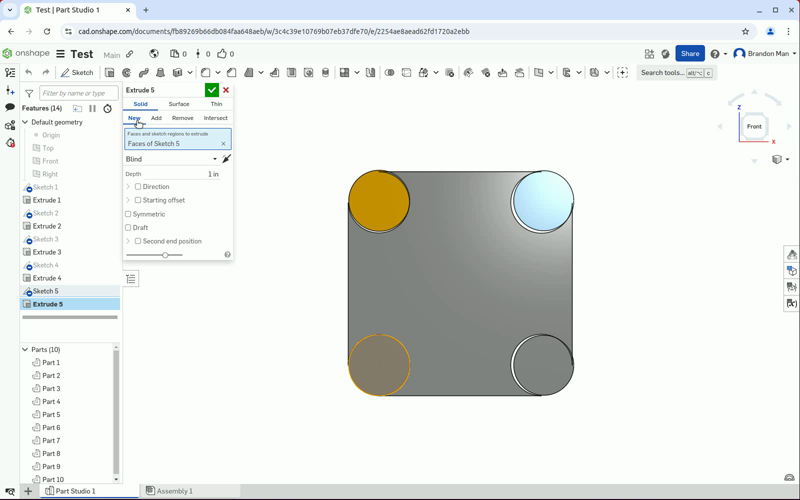
key(tab, 4)
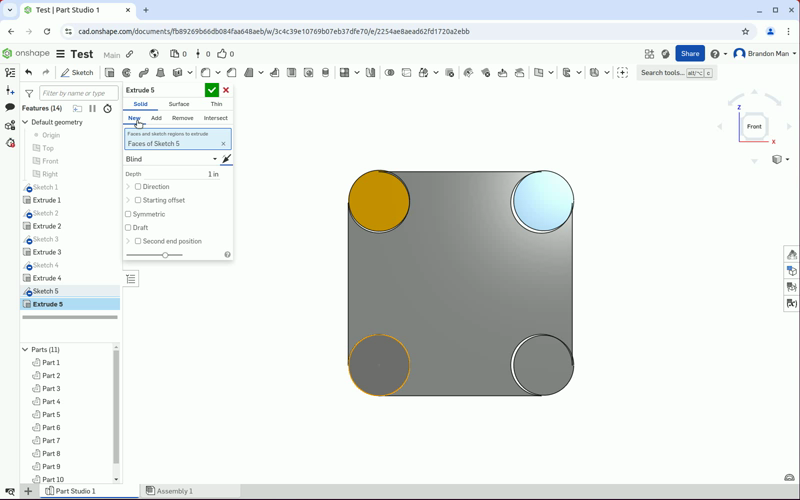
text(-4.574)
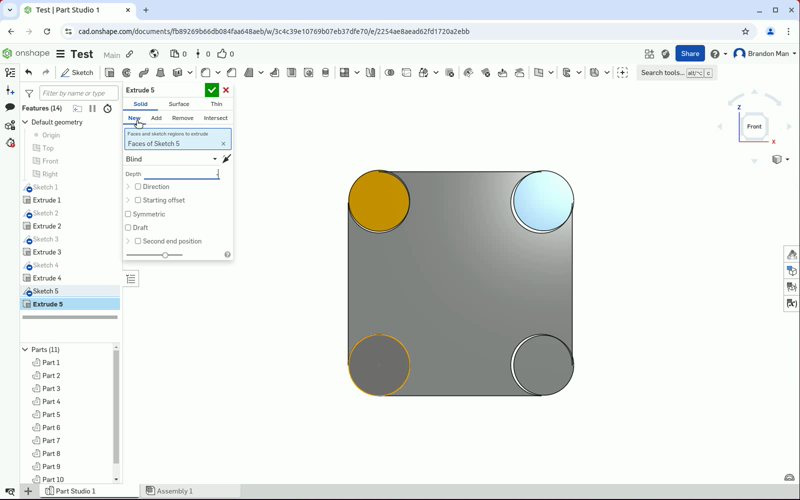
key(enter)
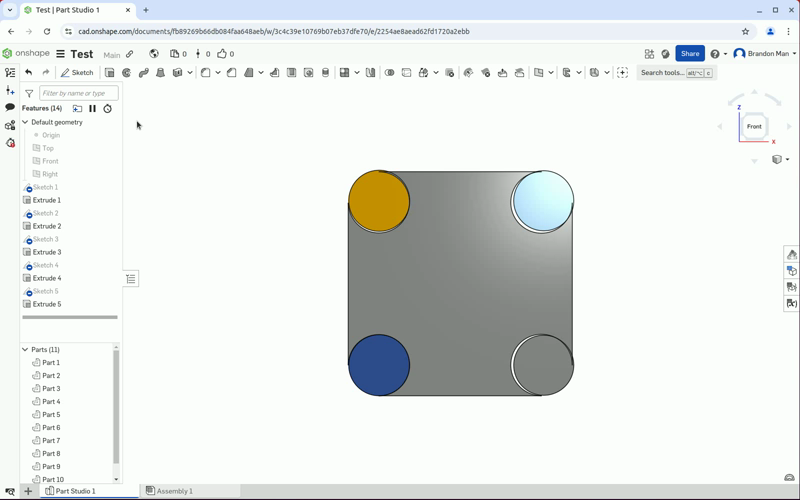
key(shift+h)
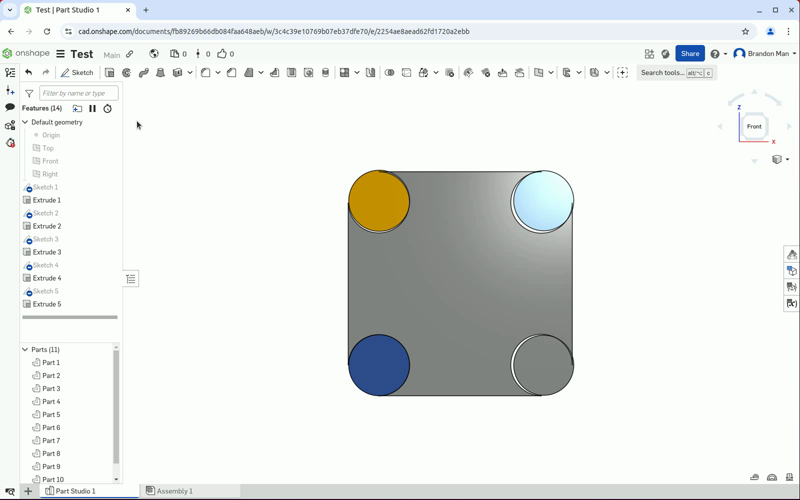
key(shift+h)
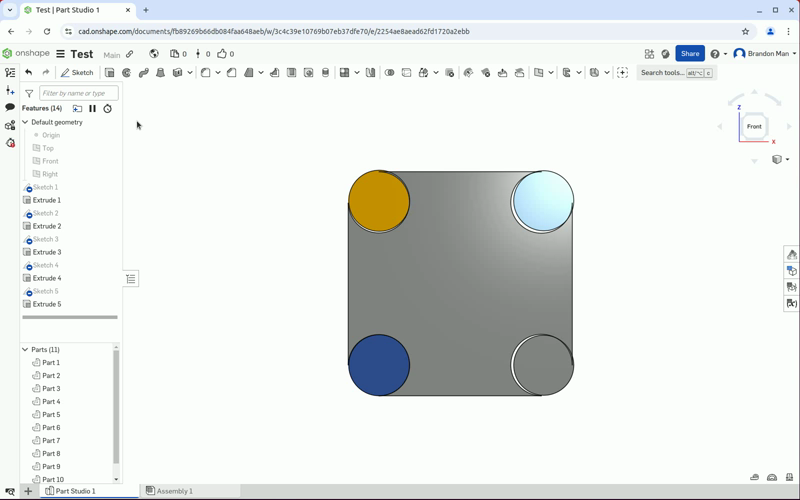
mouse_move(73, 189)
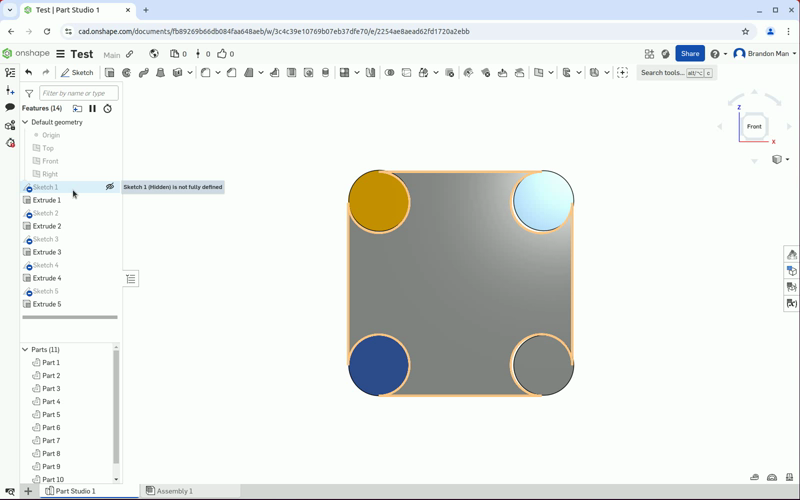
click(73, 189)
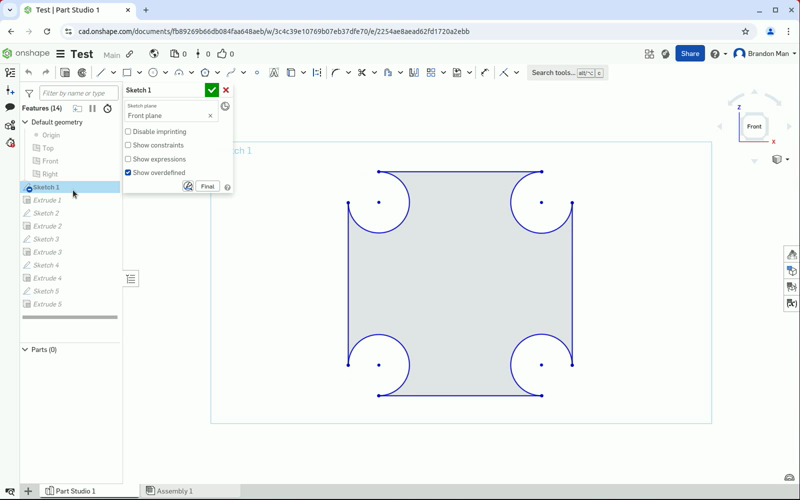
mouse_move(229, 92)
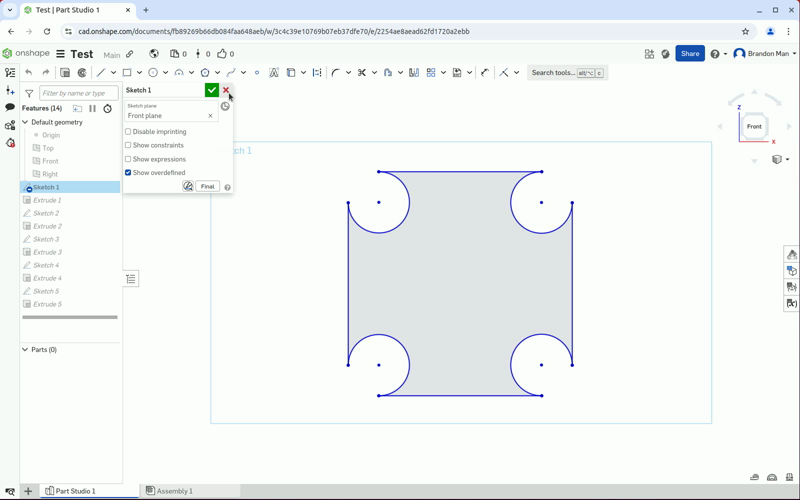
click(229, 92)
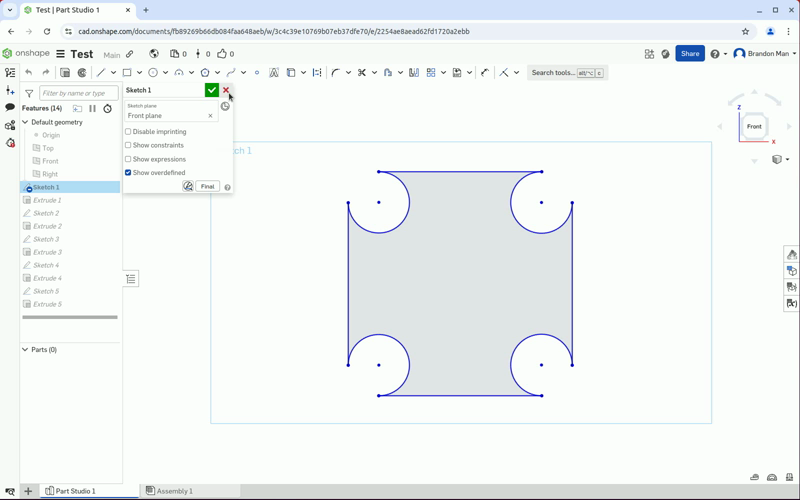
key(shift+s)
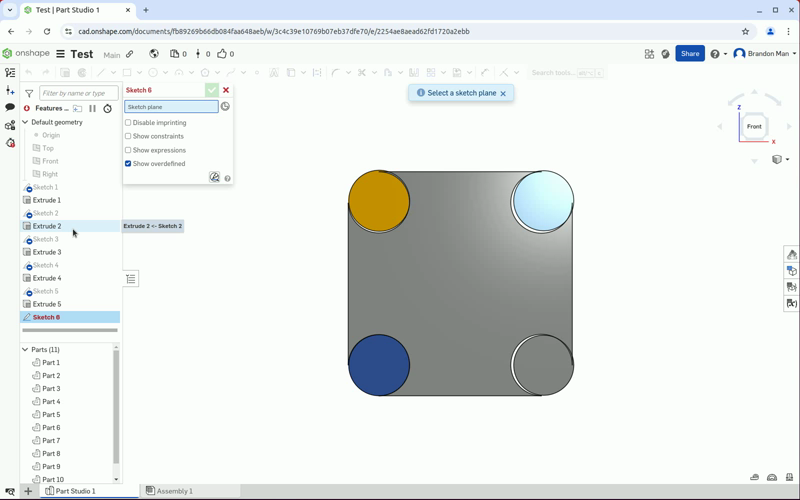
scroll(3)
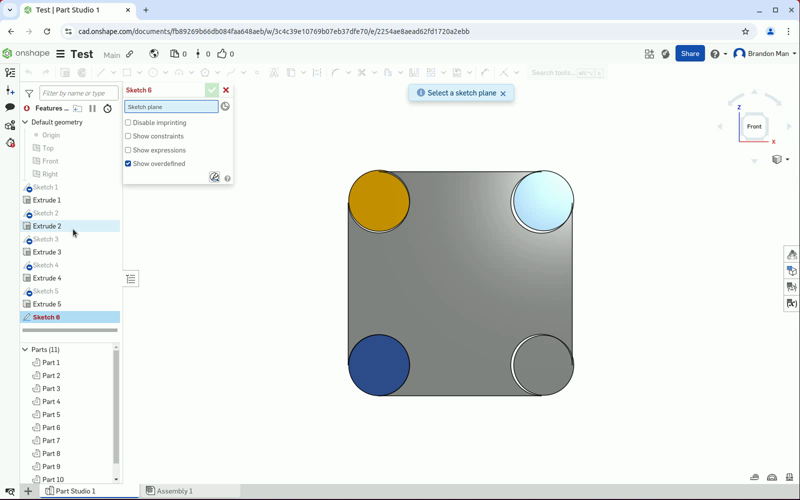
mouse_move(73, 163)
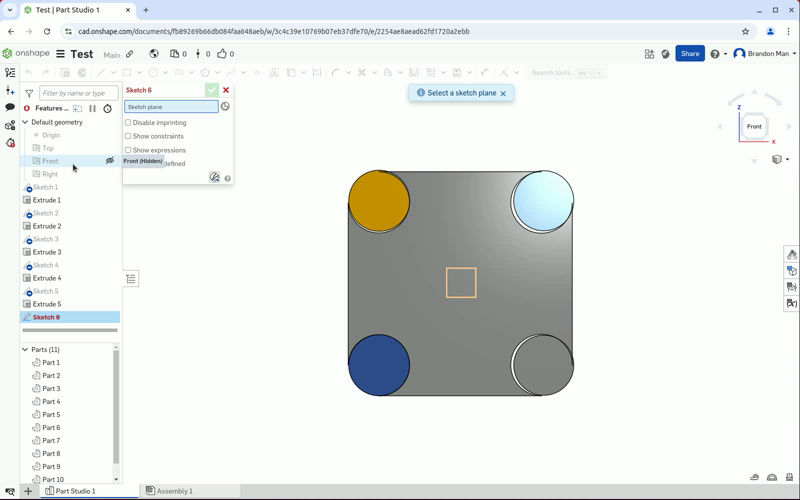
click(73, 163)
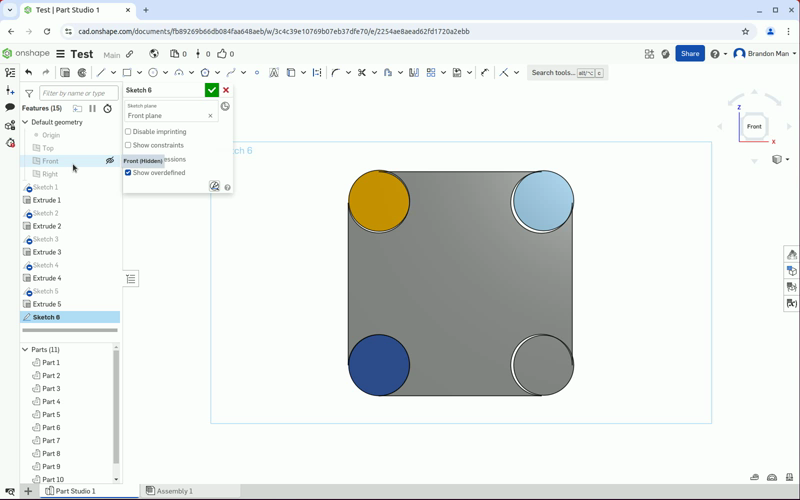
mouse_move(69, 352)
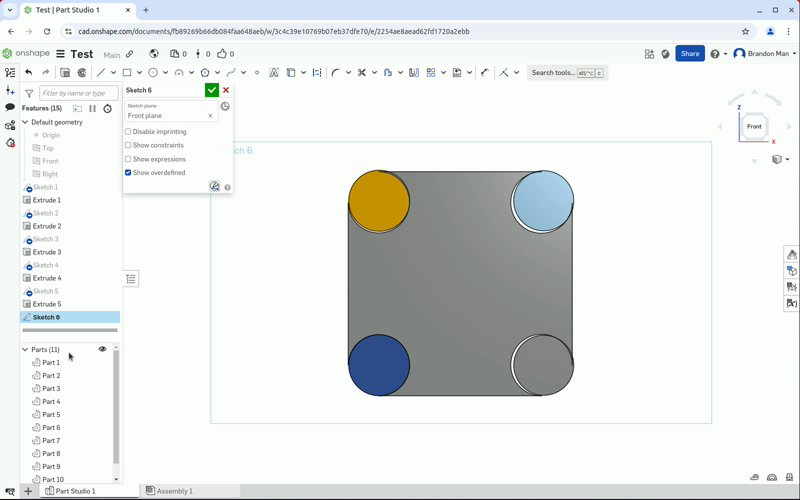
key(y)
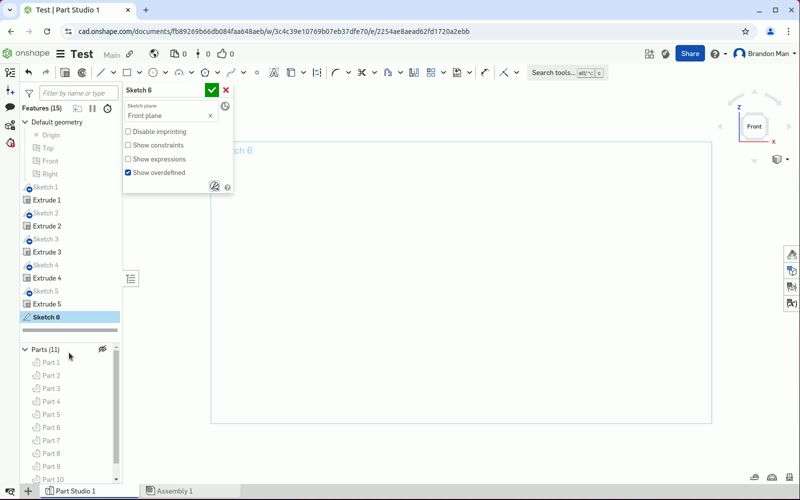
key(c)
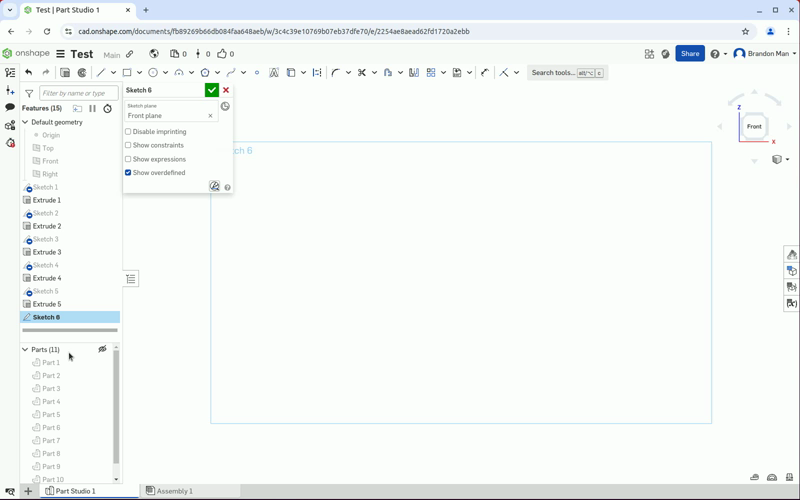
key_down(shift)
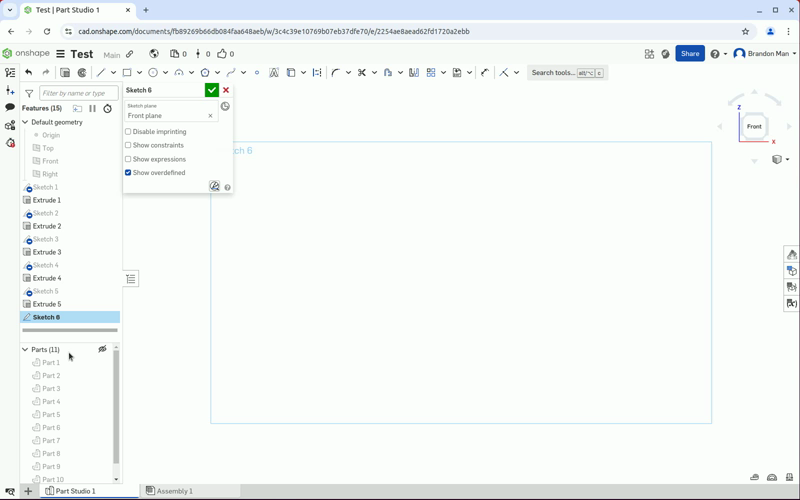
mouse_move(379, 200)
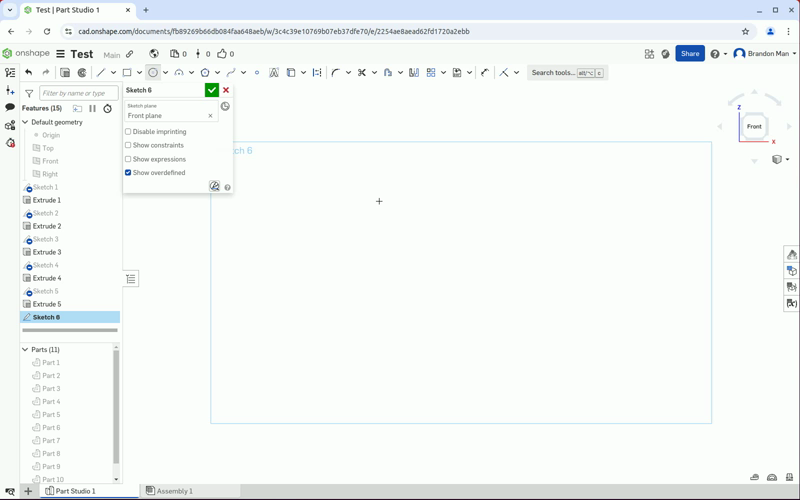
click(379, 200)
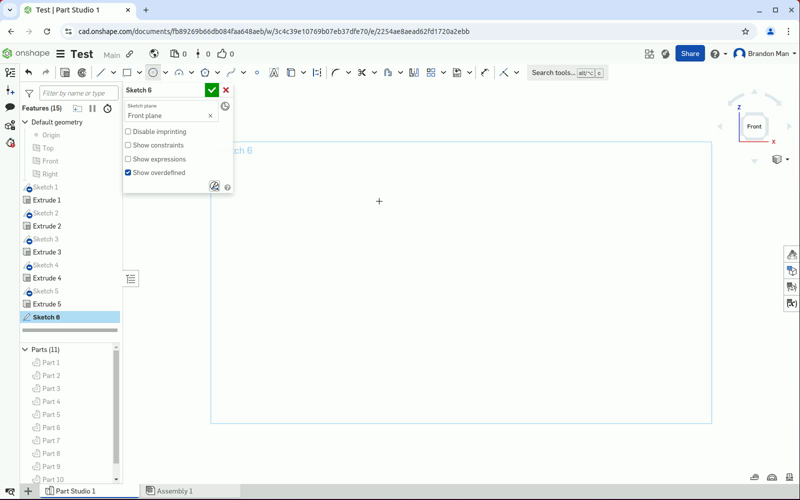
key_up(shift)
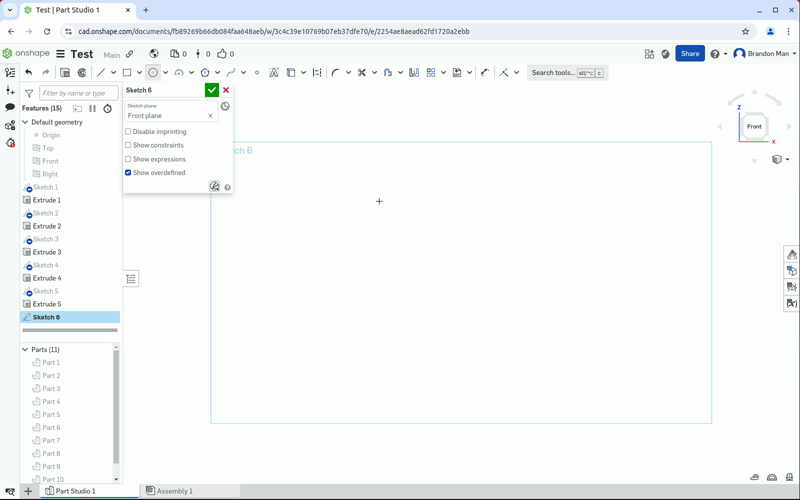
mouse_move(409, 200)
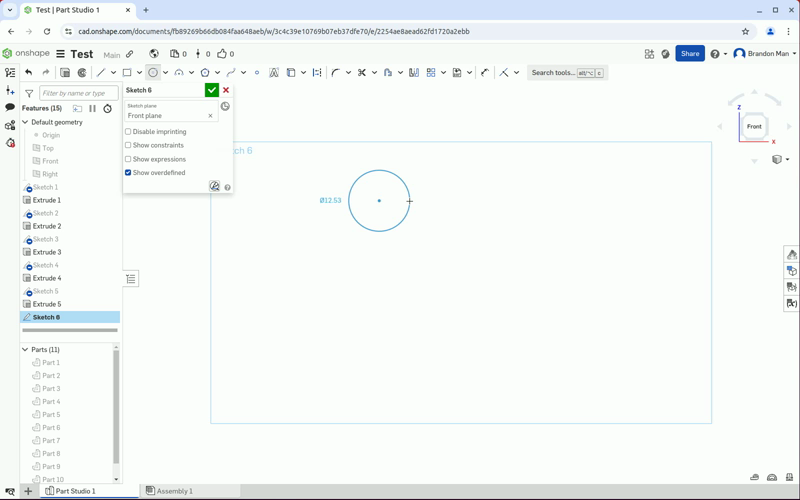
click(409, 200)
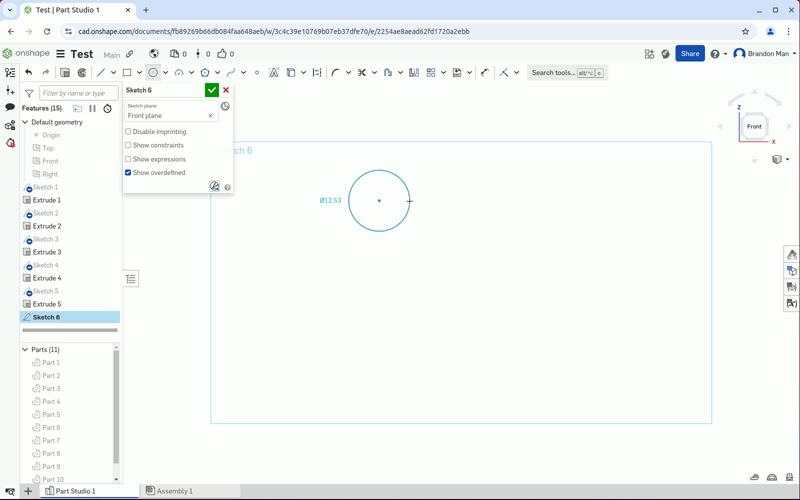
key(esc)
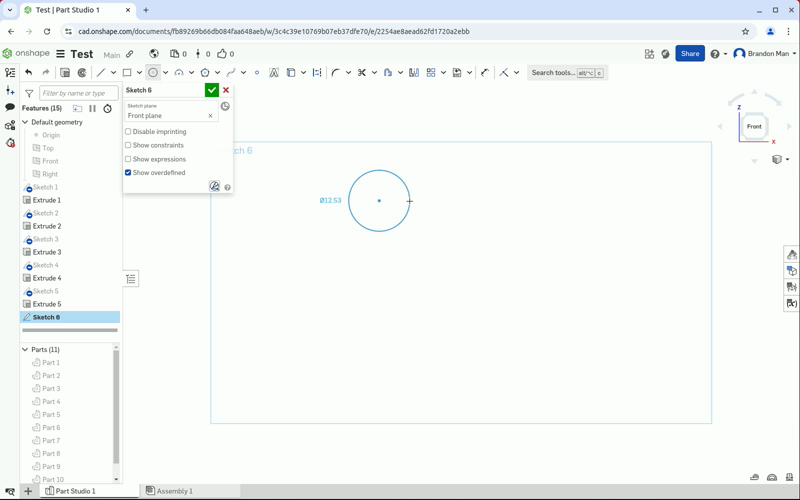
mouse_move(389, 176)
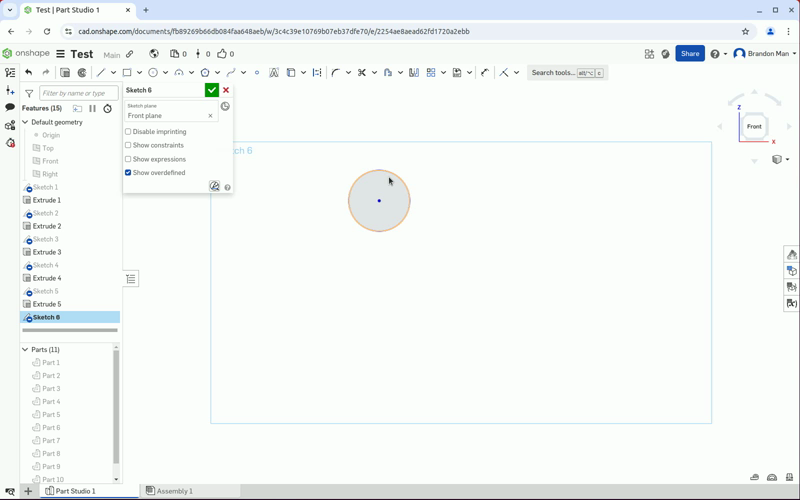
click(389, 176)
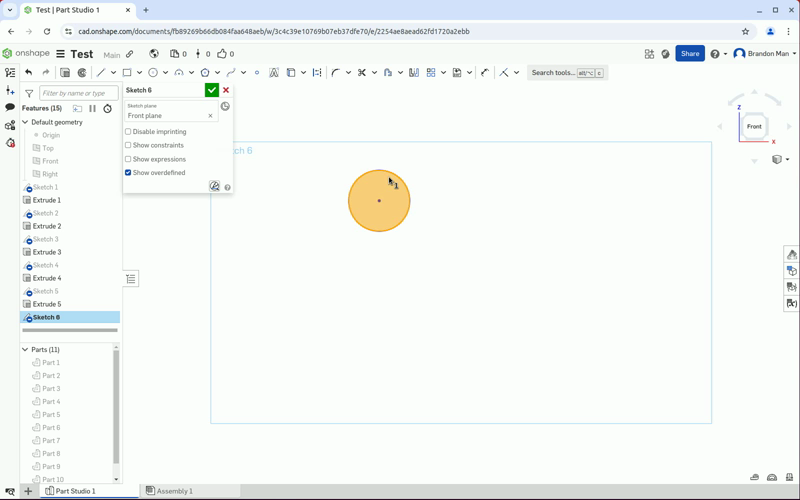
mouse_move(69, 352)
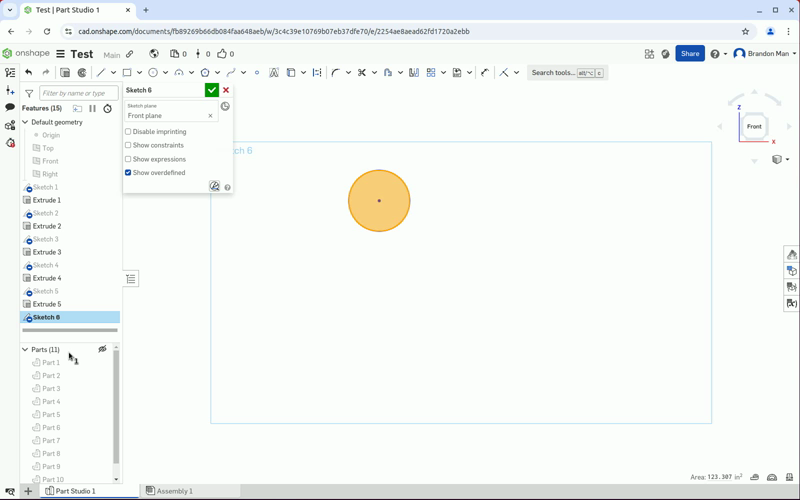
key(shift+y)
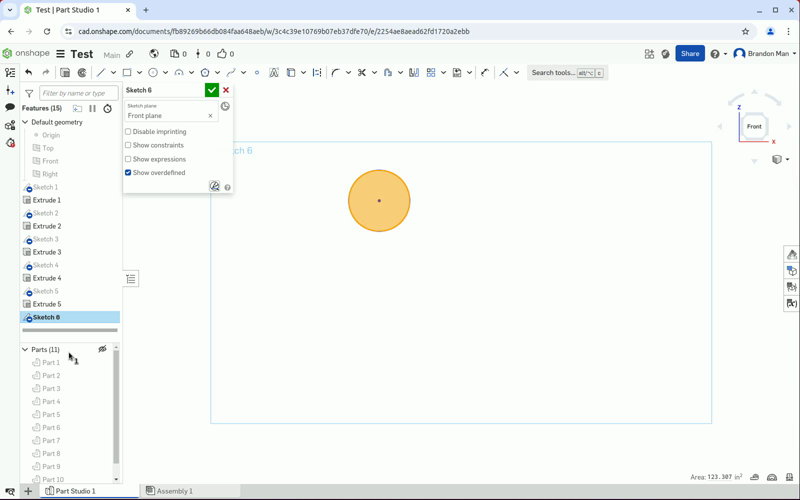
key(shift+e)
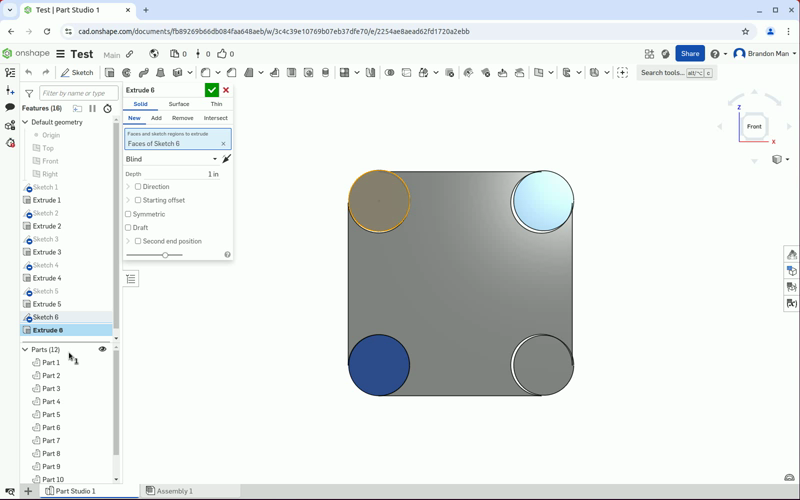
mouse_move(143, 106)
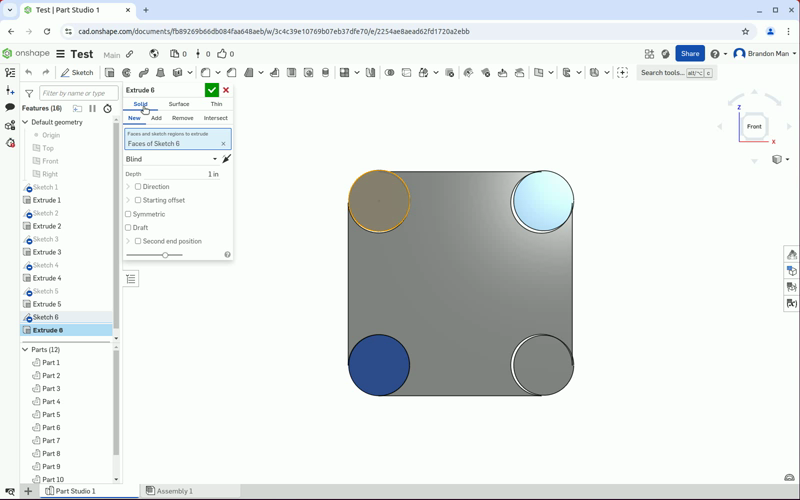
click(143, 106)
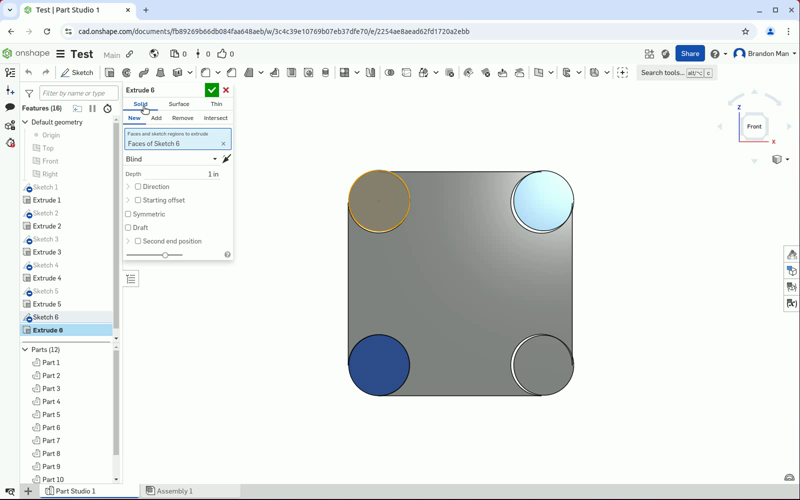
mouse_move(137, 120)
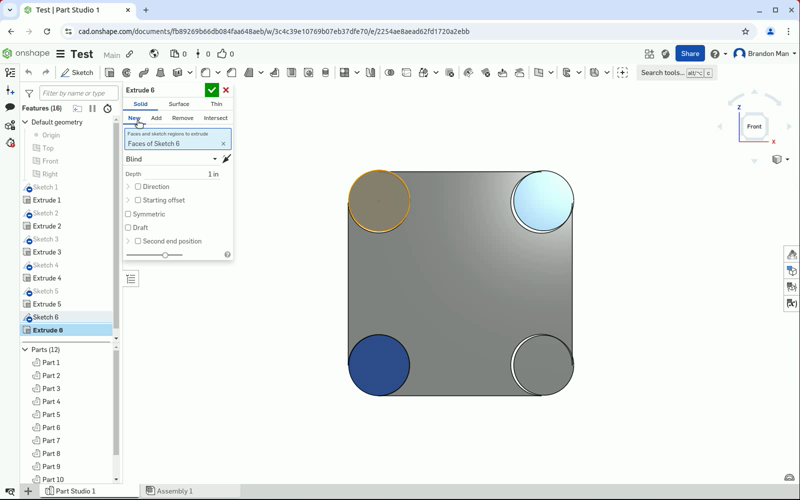
click(137, 120)
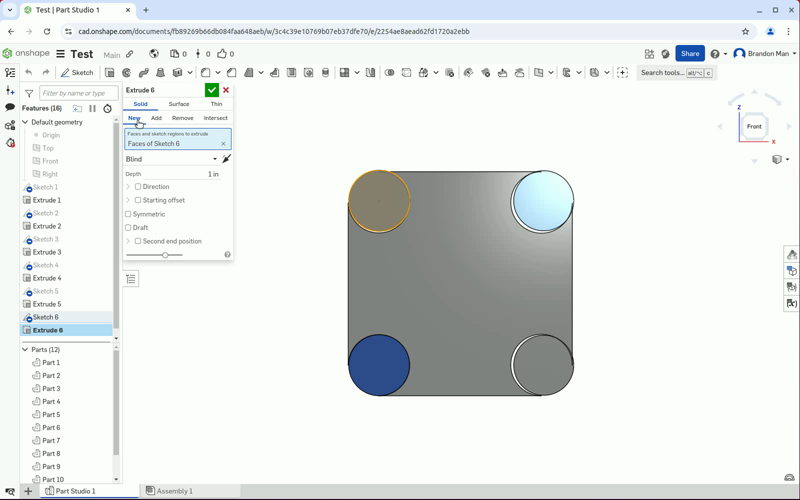
key(tab, 4)
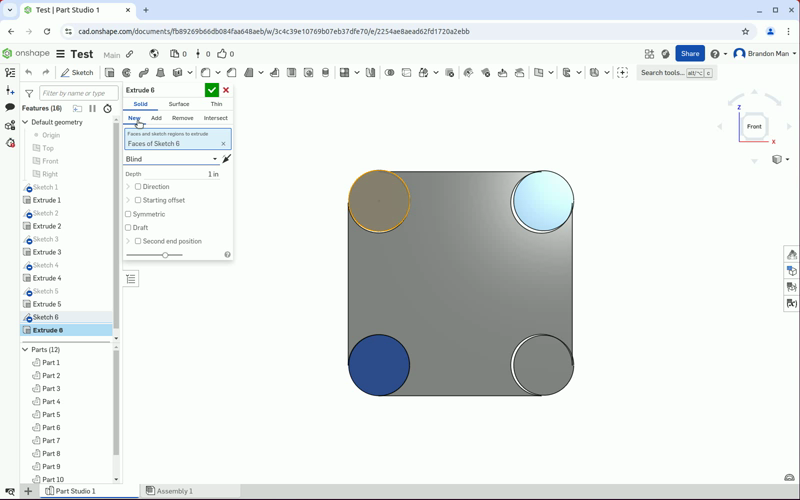
text(23.108)
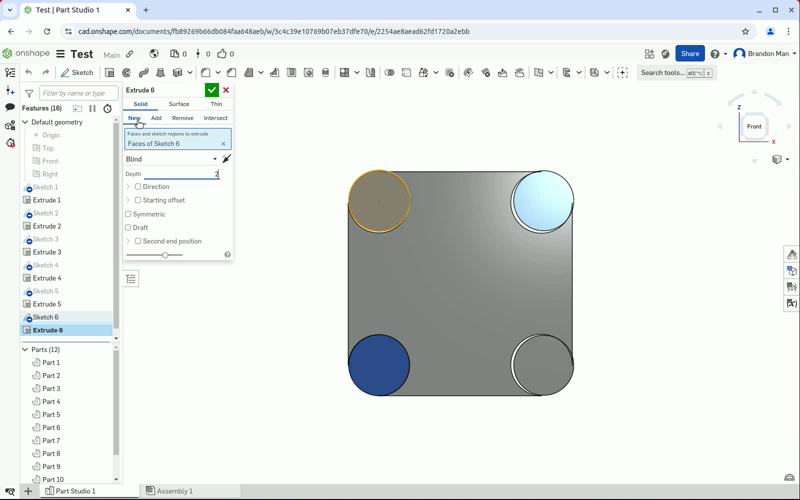
key(enter)
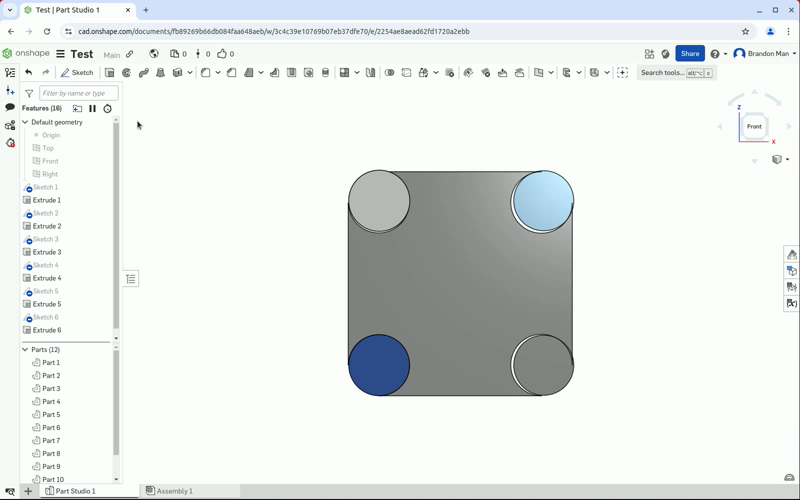
key(shift+h)
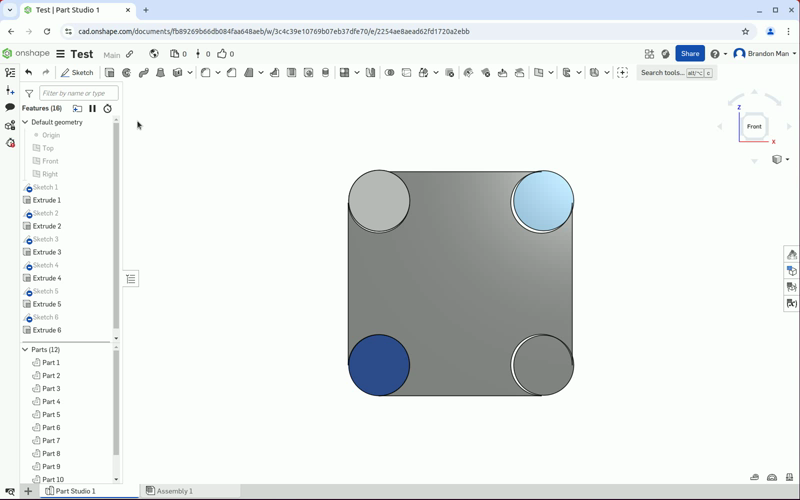
key(shift+h)
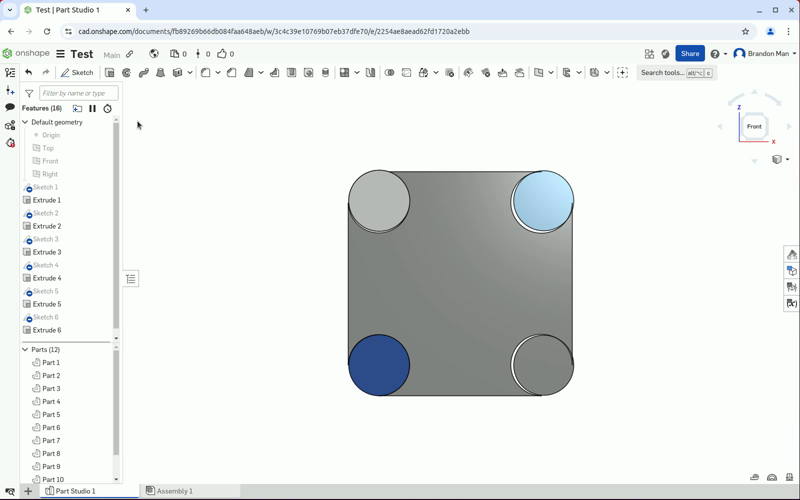
mouse_move(69, 189)
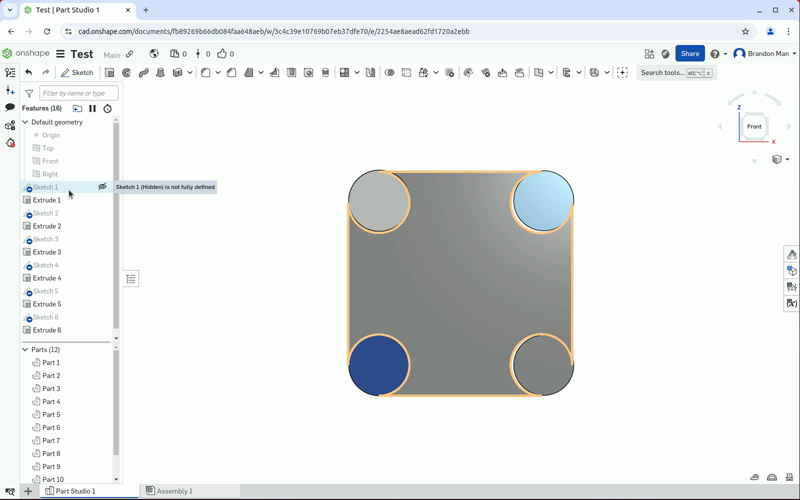
click(69, 189)
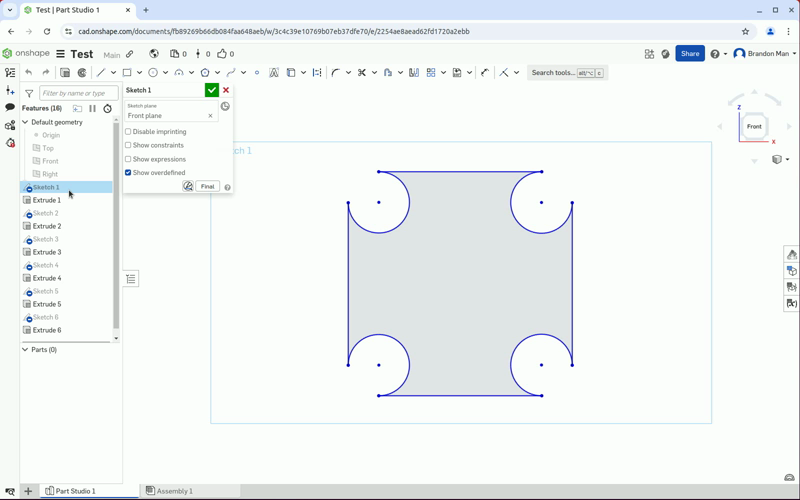
mouse_move(229, 92)
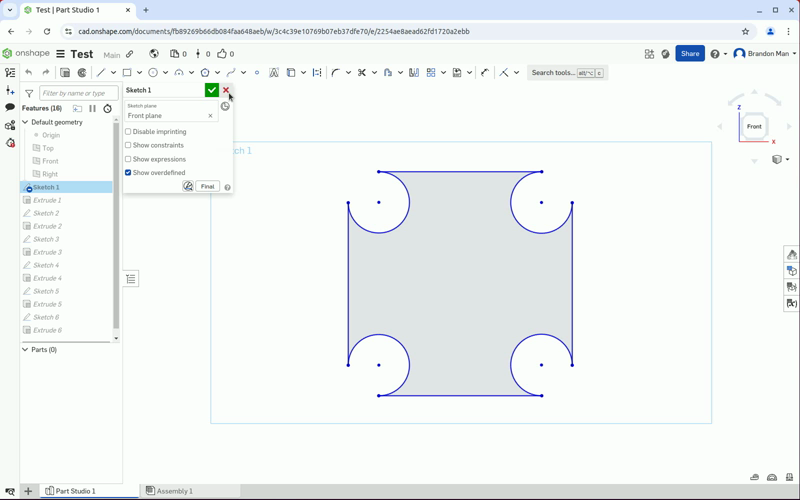
click(229, 92)
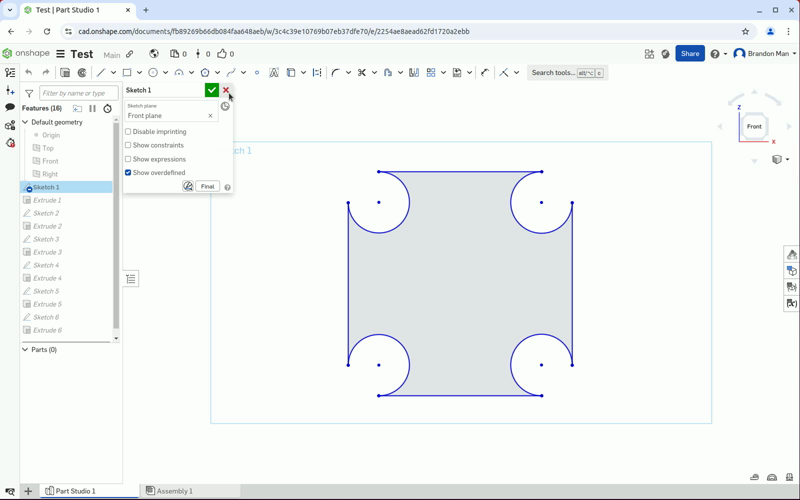
key(shift+s)
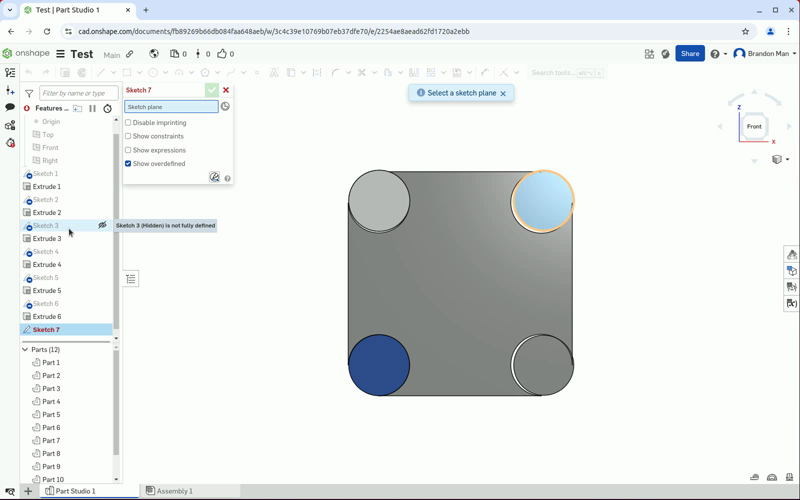
scroll(3)
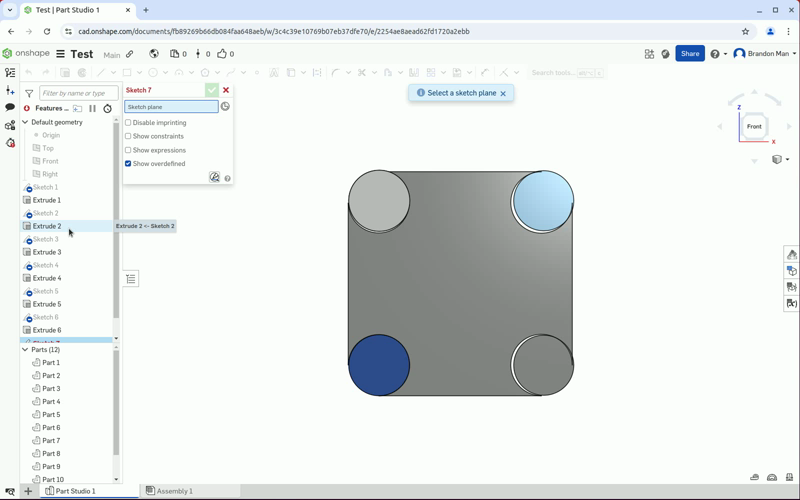
mouse_move(69, 163)
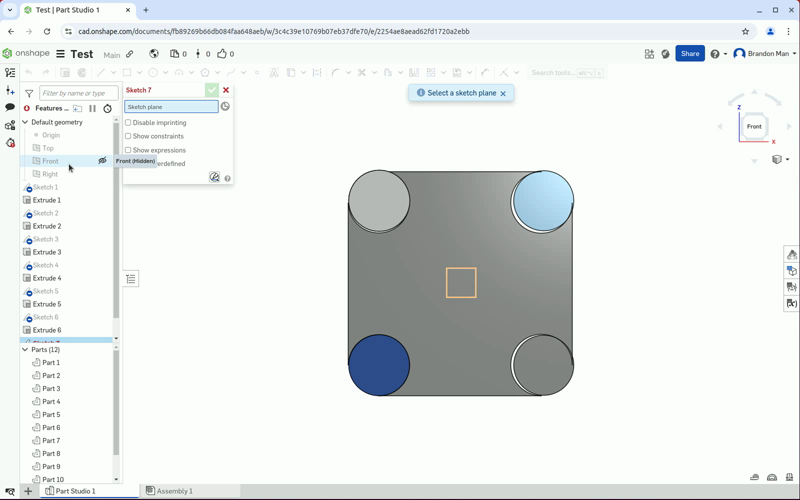
click(69, 163)
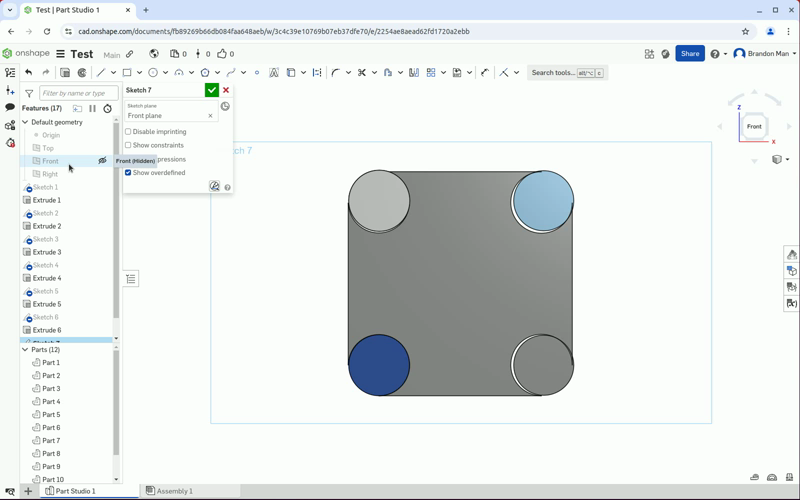
mouse_move(69, 352)
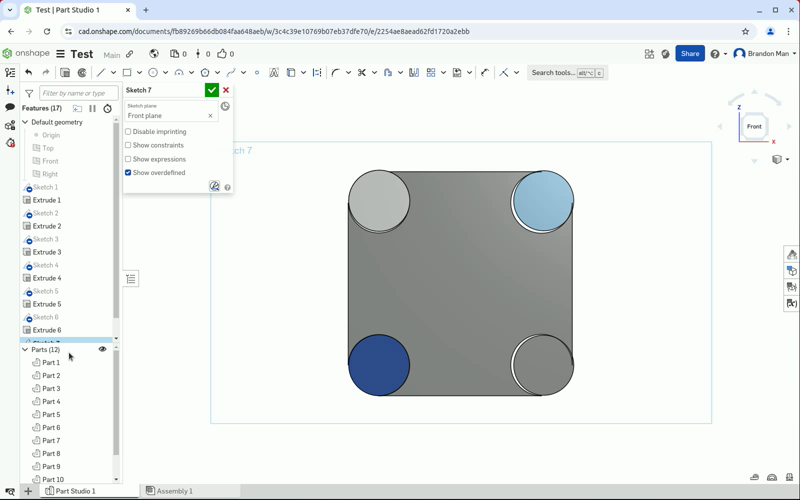
key(y)
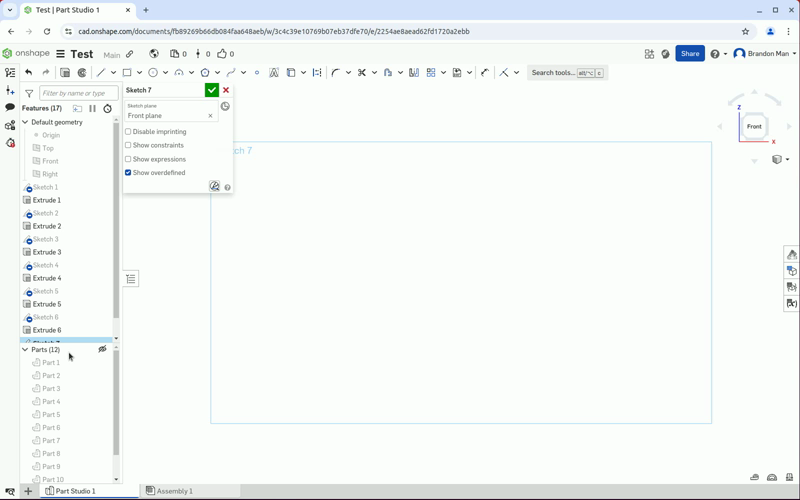
key(c)
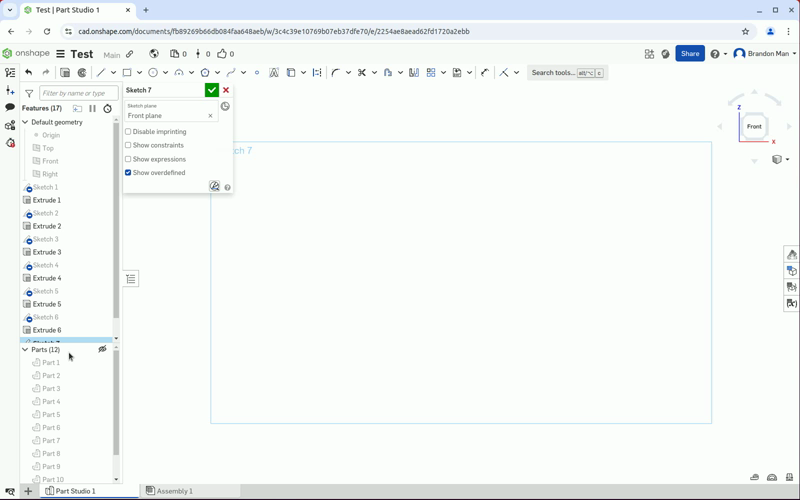
key_down(shift)
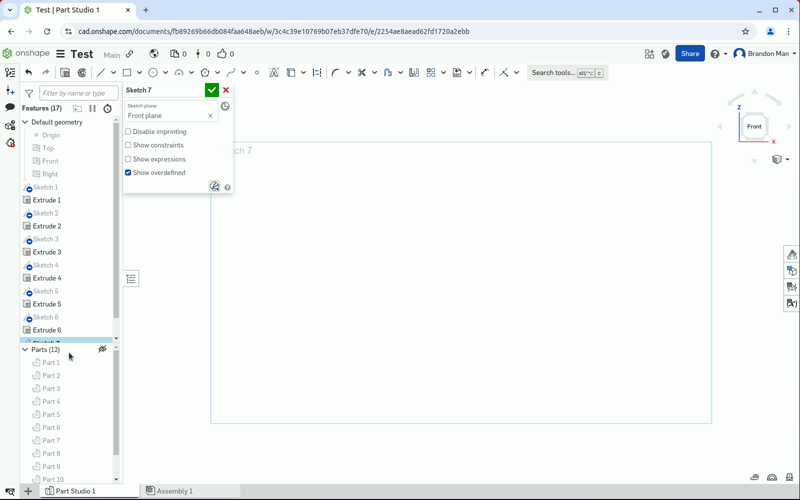
mouse_move(543, 200)
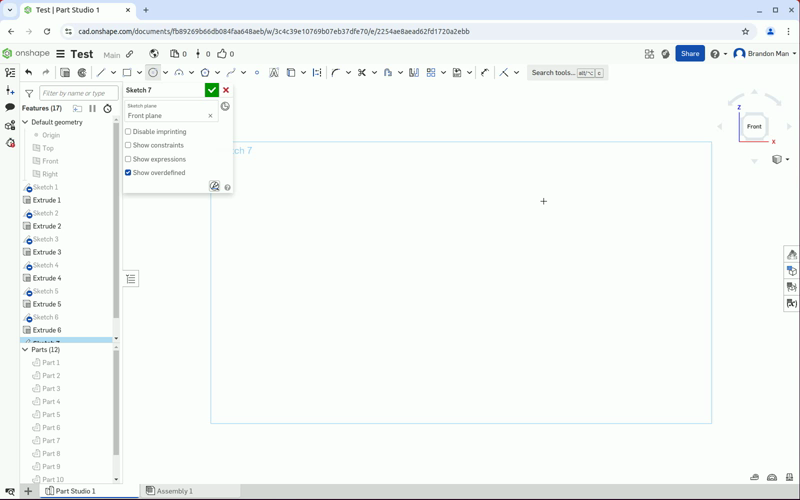
click(543, 200)
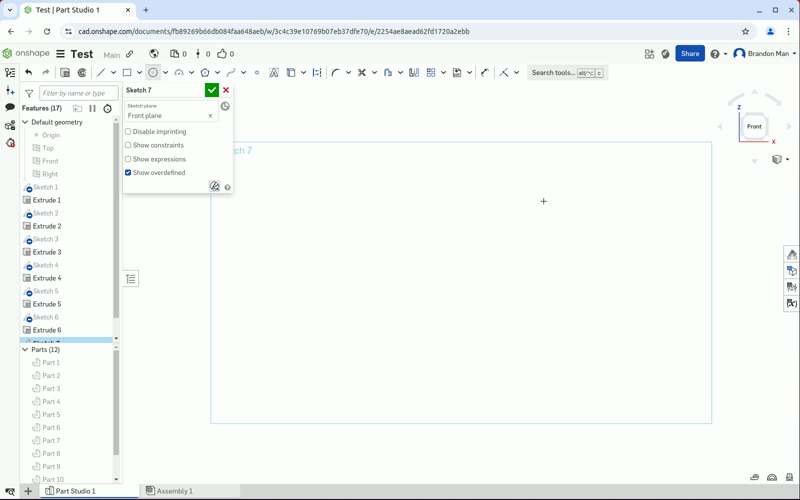
key_up(shift)
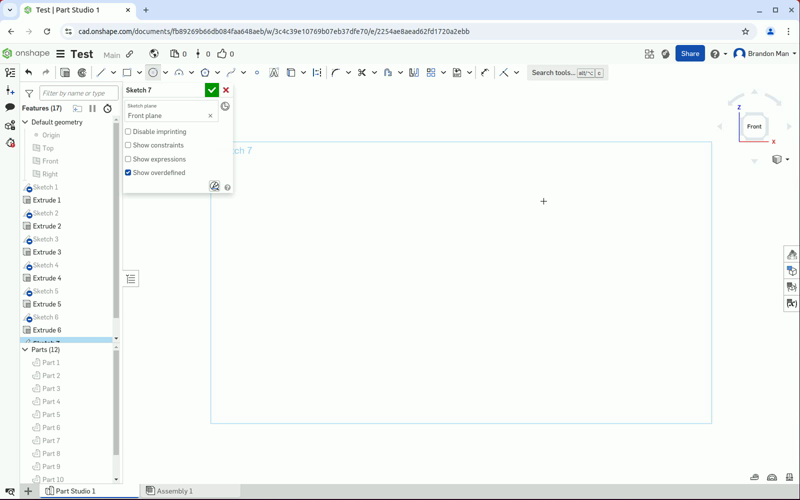
mouse_move(573, 200)
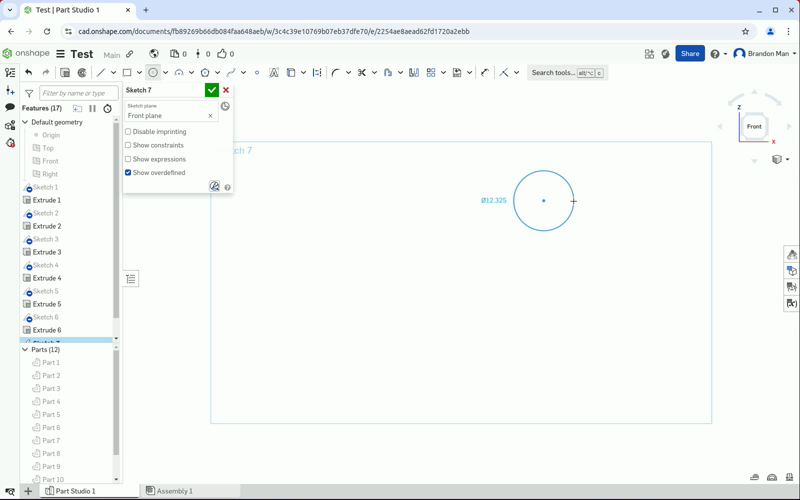
click(573, 200)
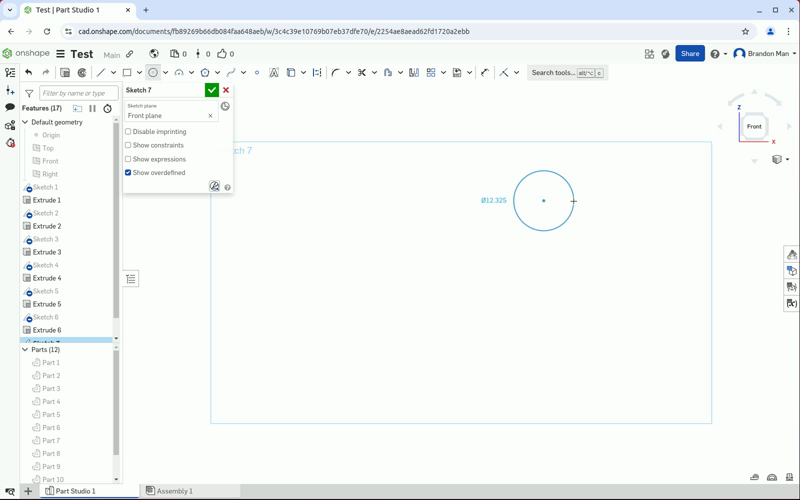
key(esc)
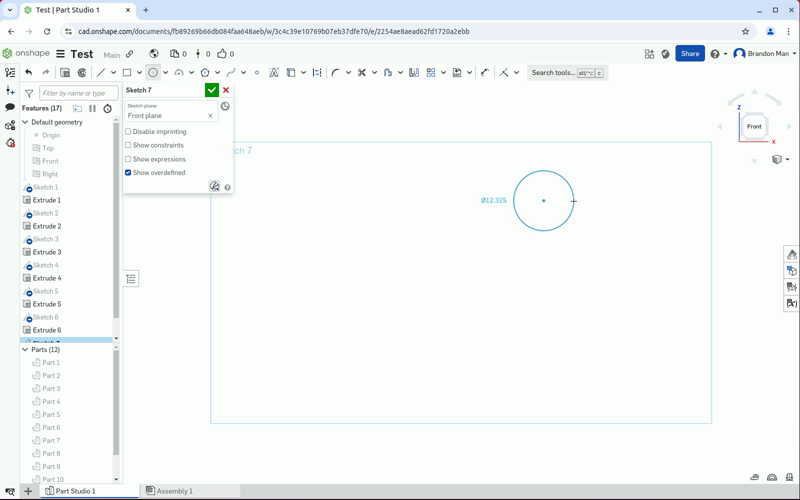
mouse_move(564, 219)
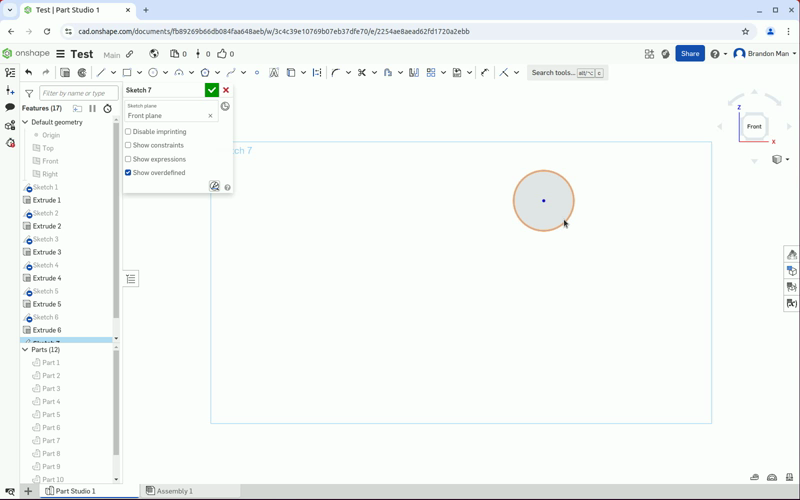
click(564, 219)
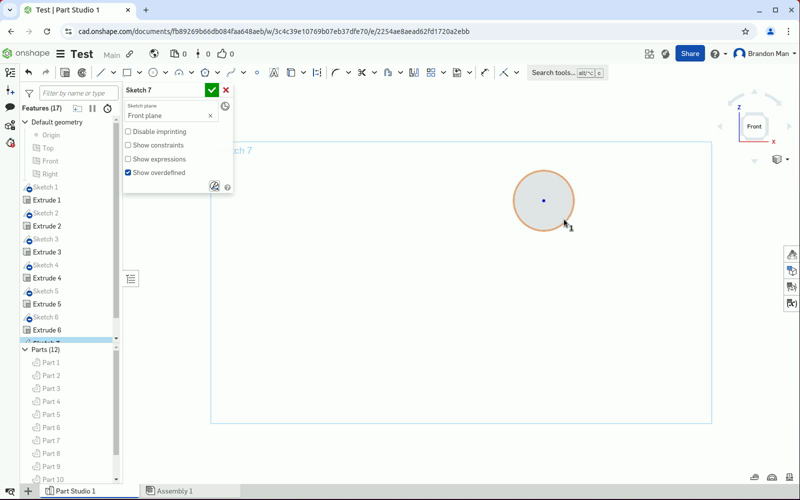
mouse_move(69, 352)
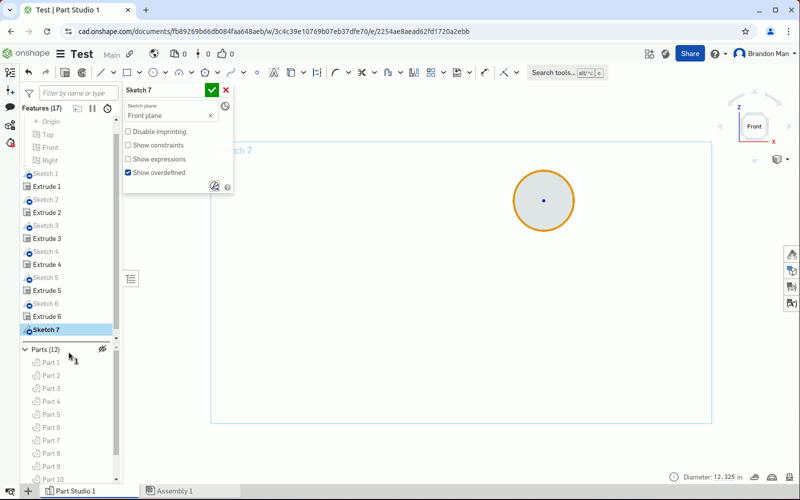
key(shift+y)
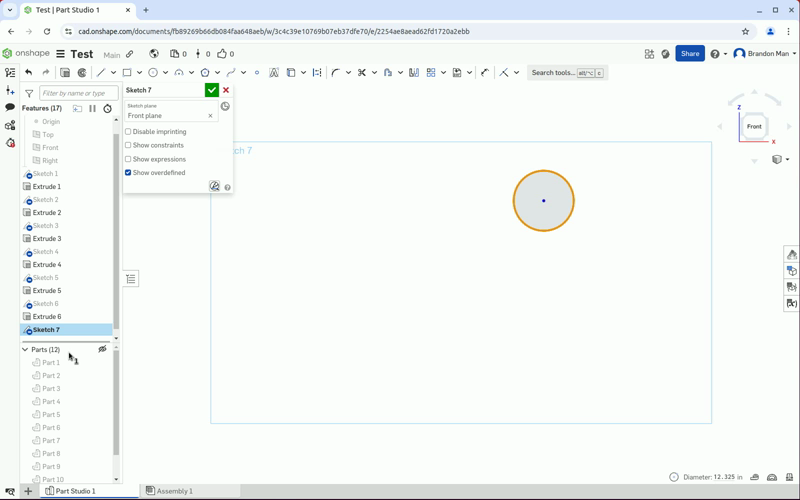
key(shift+e)
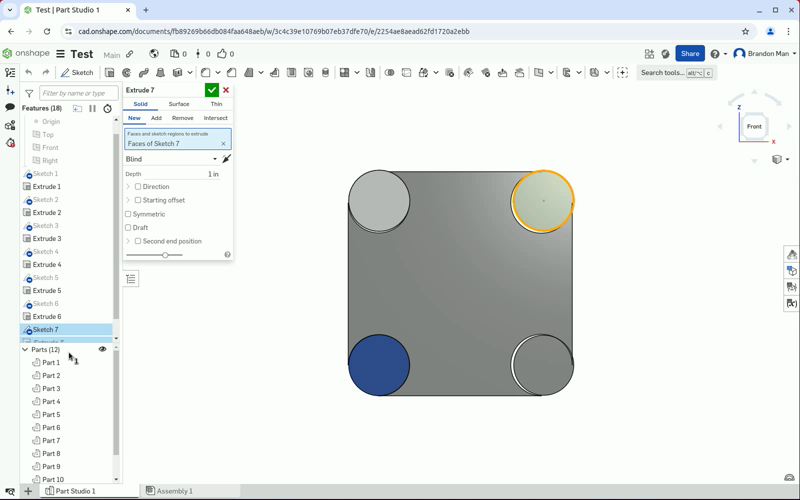
mouse_move(143, 106)
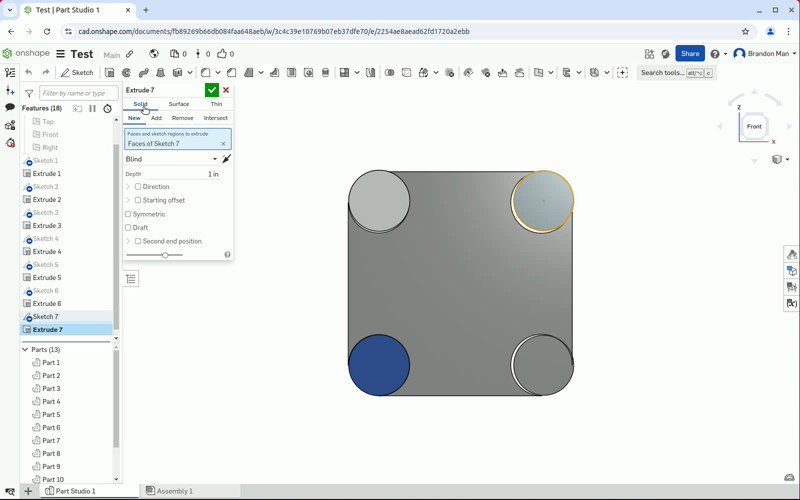
click(143, 106)
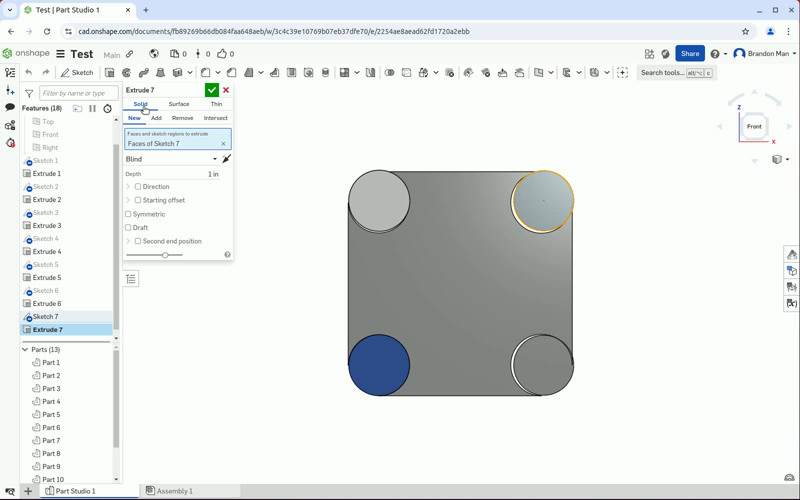
mouse_move(137, 120)
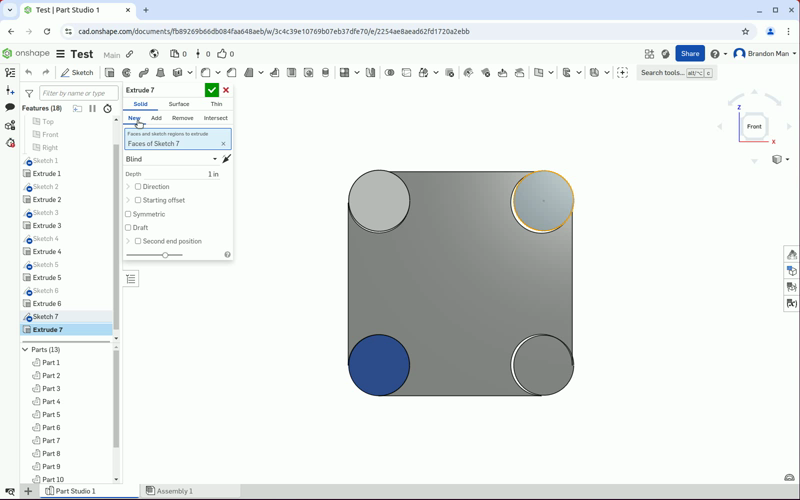
click(137, 120)
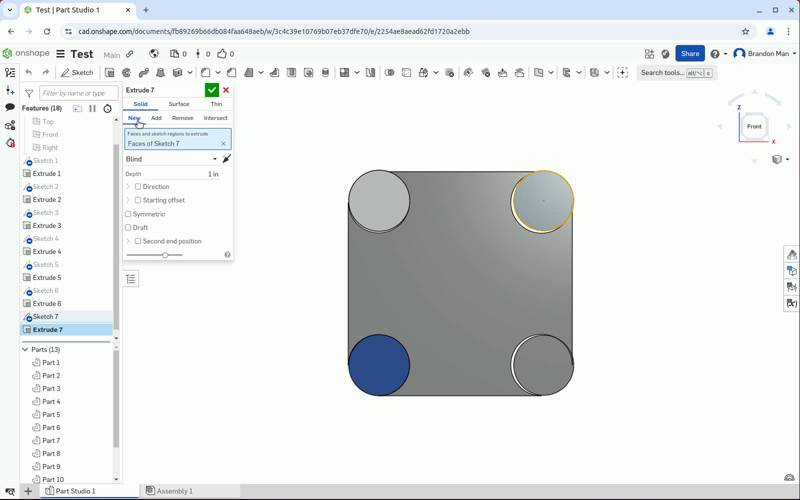
key(tab, 4)
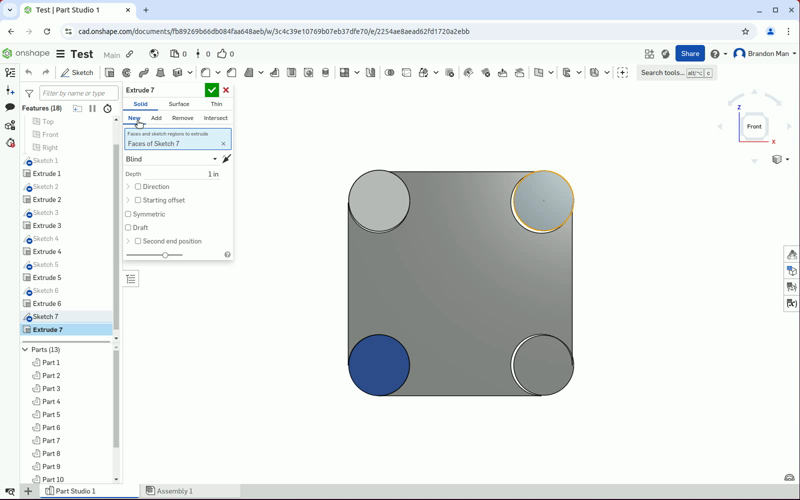
text(23.108)
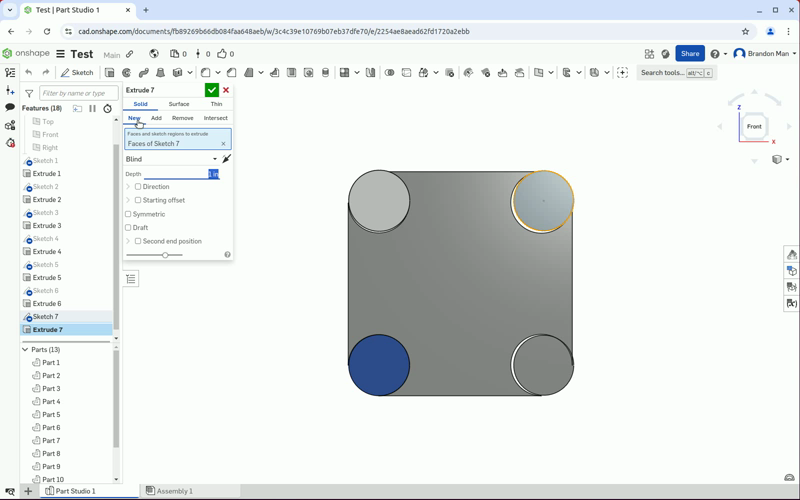
key(enter)
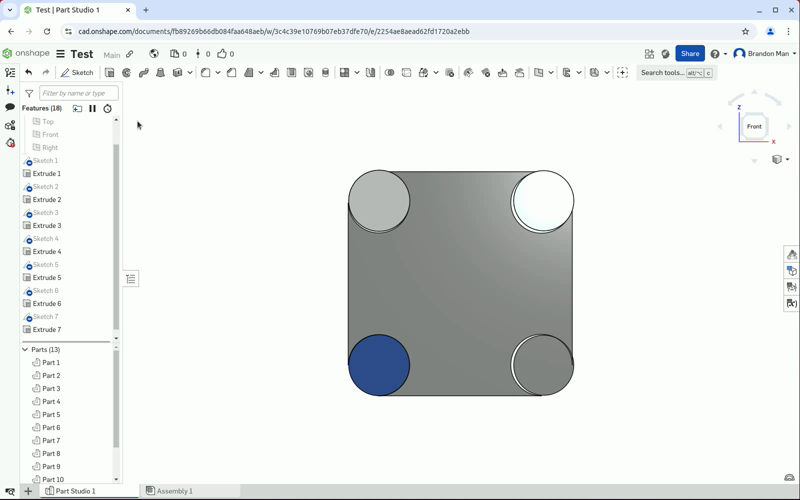
key(shift+h)
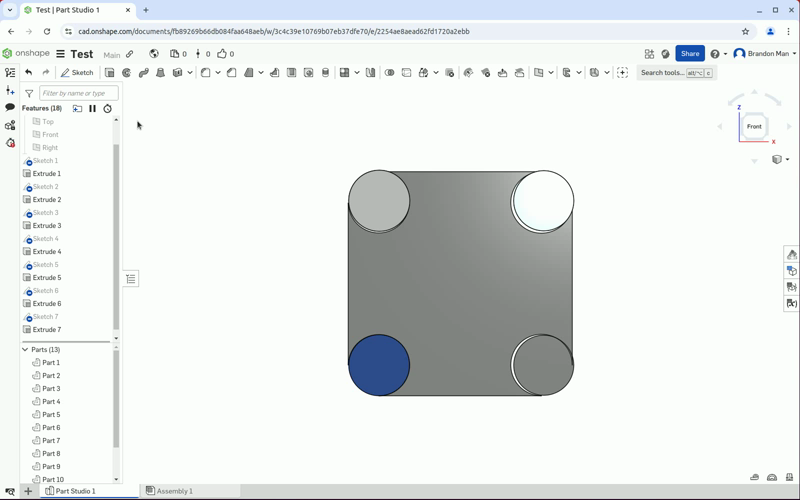
key(shift+h)
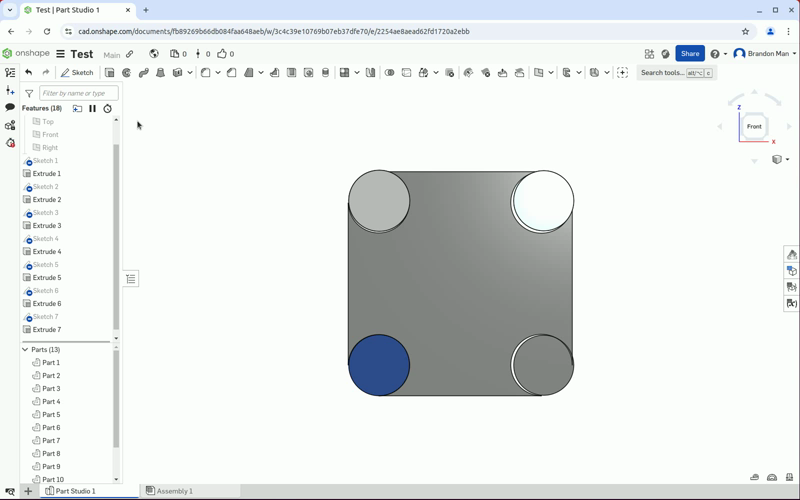
mouse_move(69, 163)
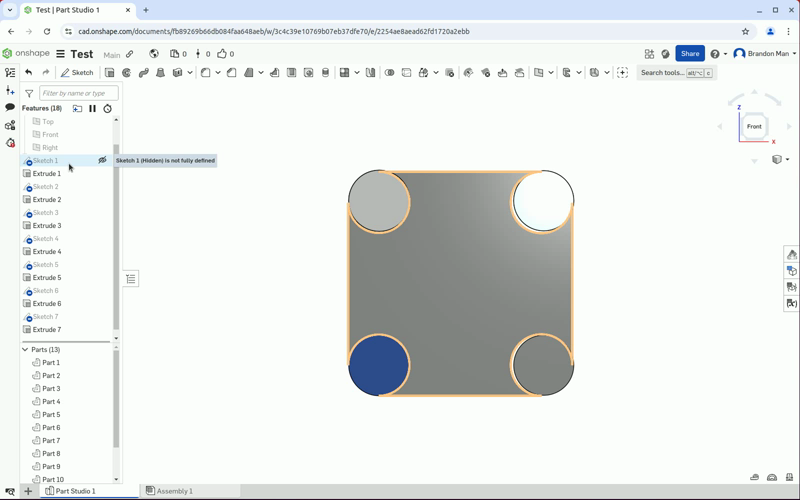
click(69, 163)
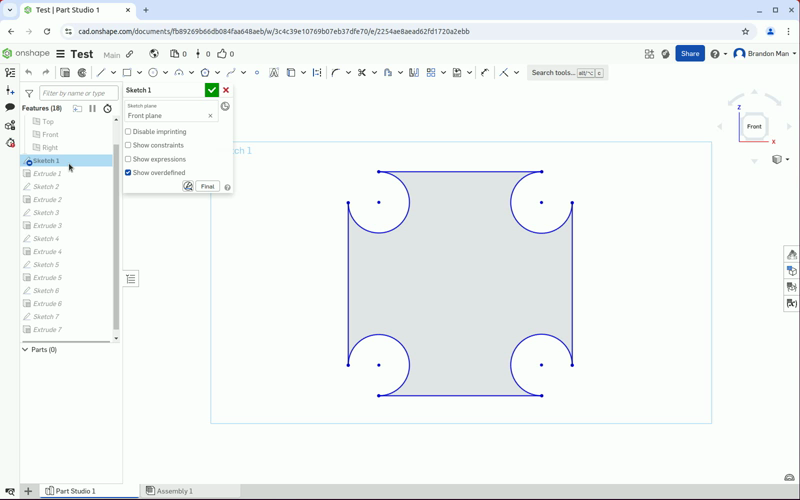
mouse_move(229, 92)
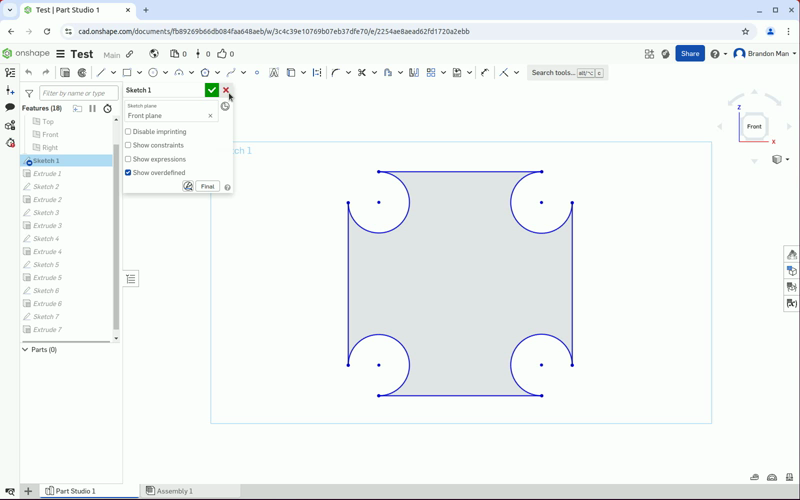
click(229, 92)
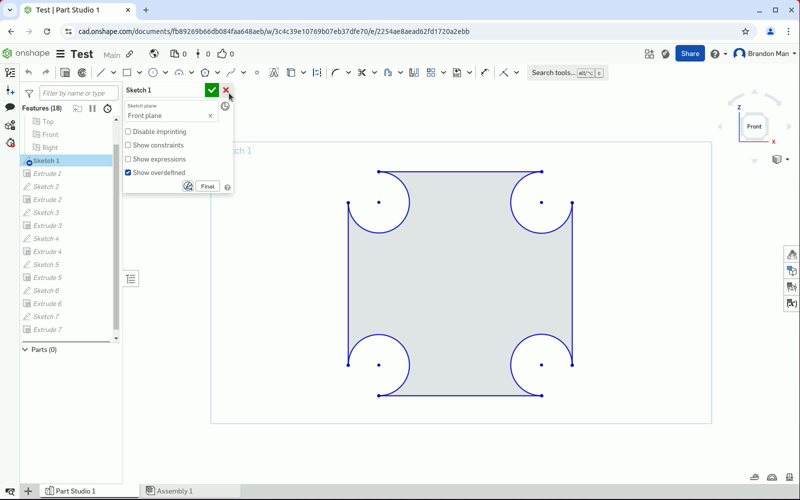
key(shift+s)
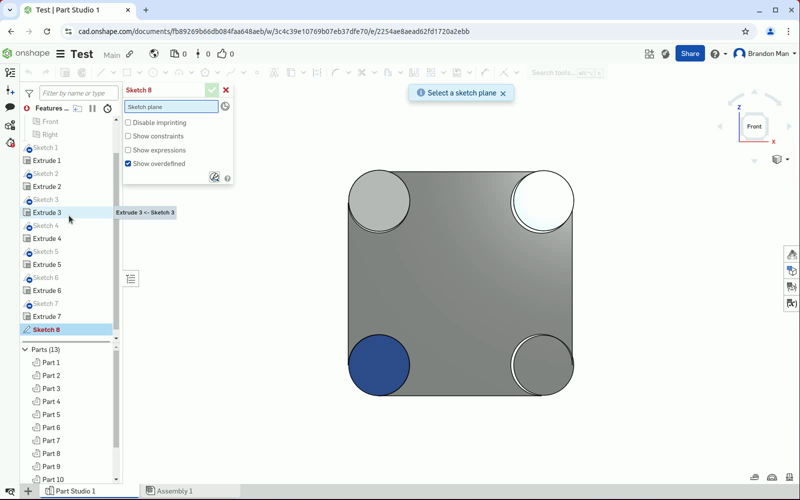
scroll(3)
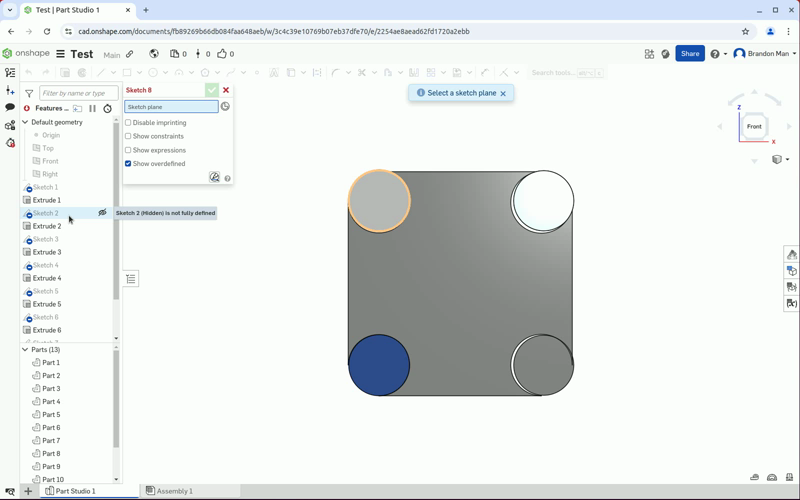
mouse_move(69, 163)
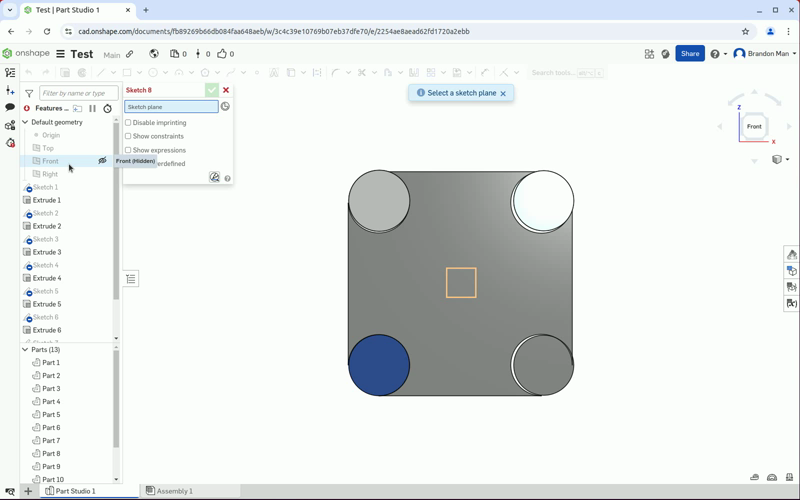
click(69, 163)
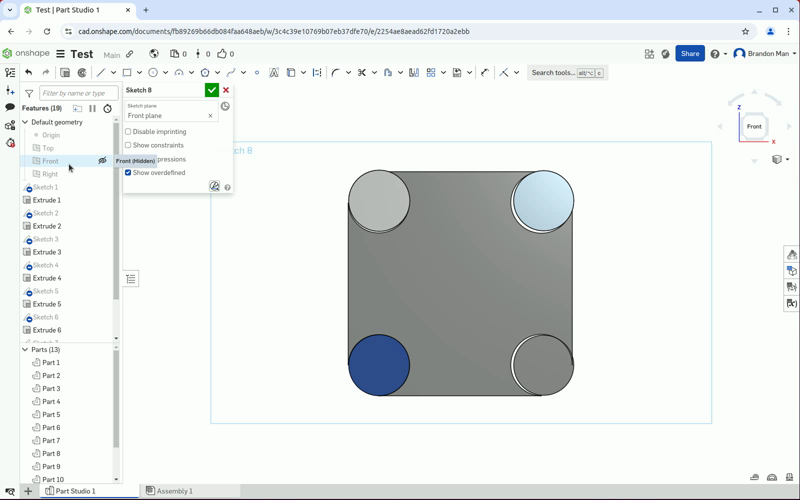
mouse_move(69, 352)
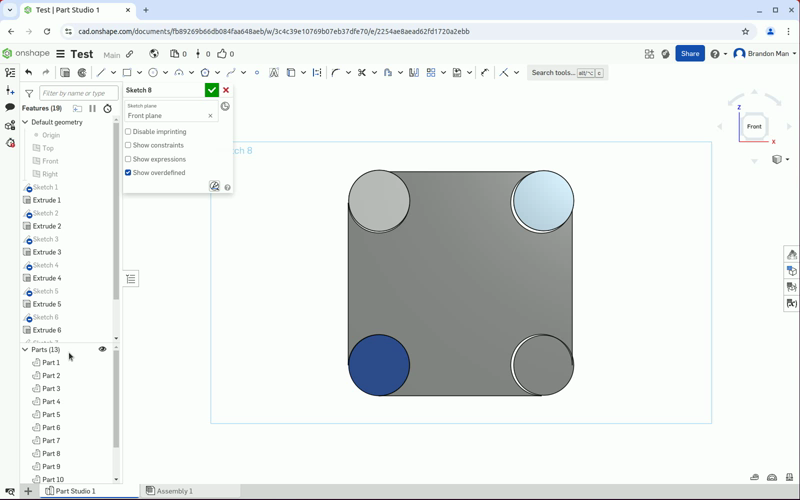
key(y)
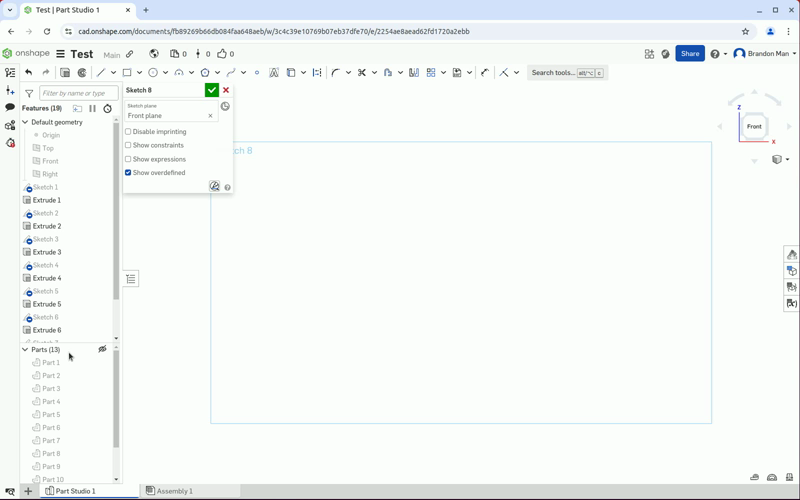
key(c)
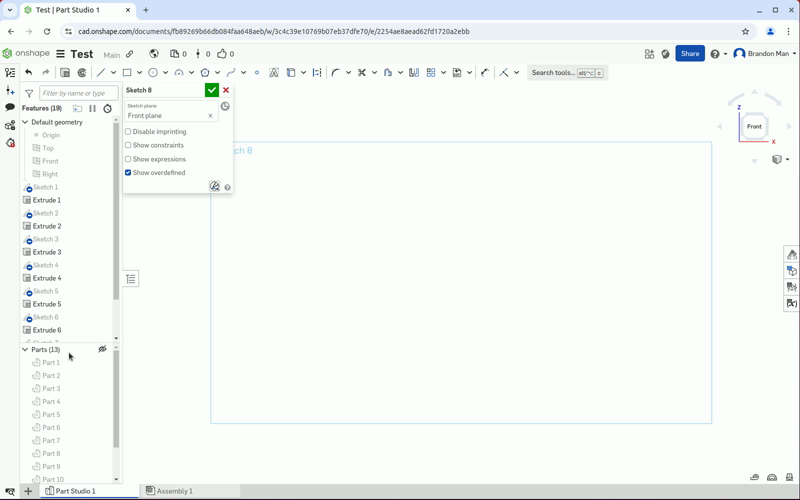
key_down(shift)
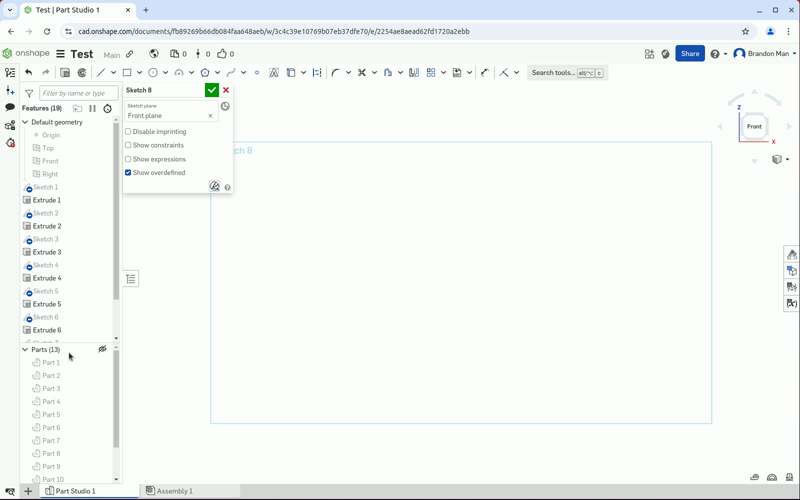
mouse_move(543, 365)
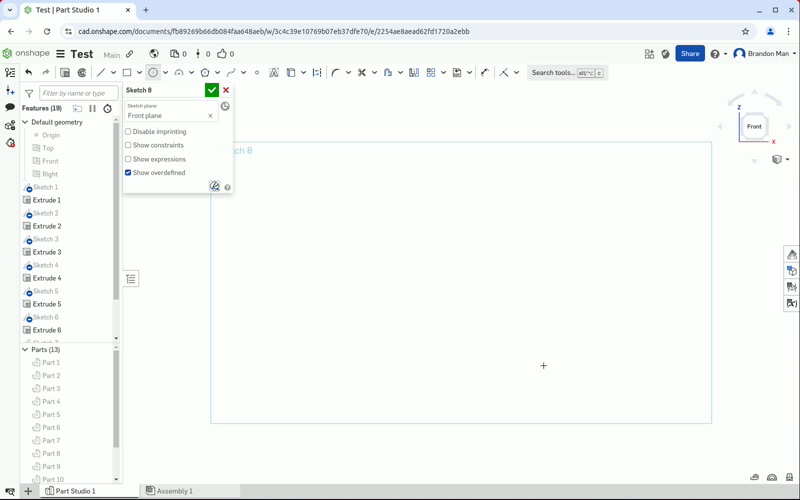
click(543, 365)
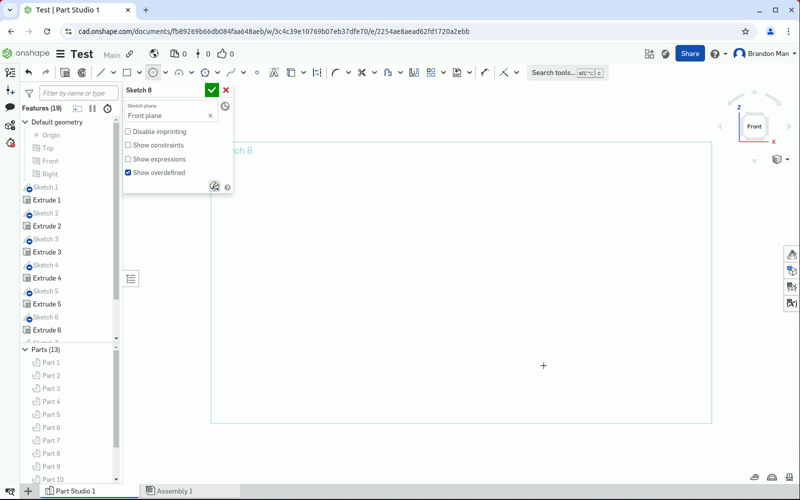
key_up(shift)
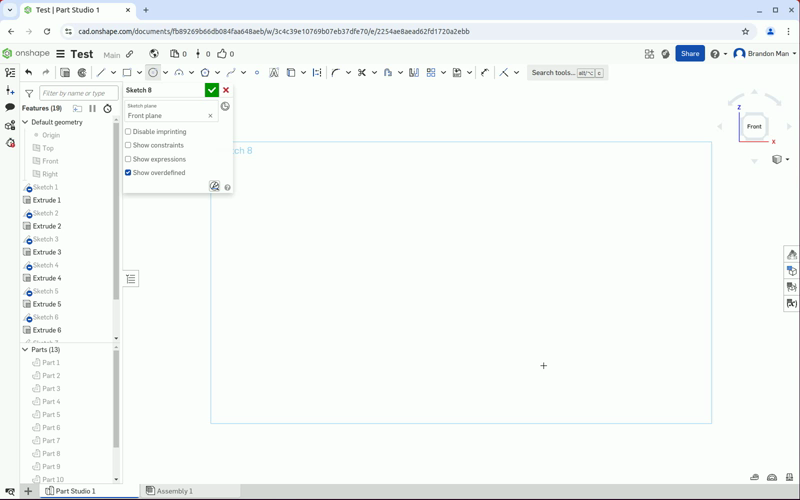
mouse_move(573, 365)
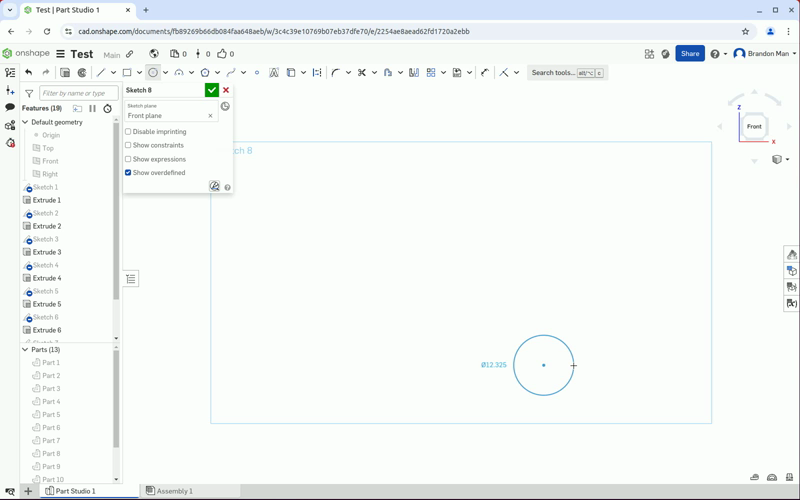
click(573, 365)
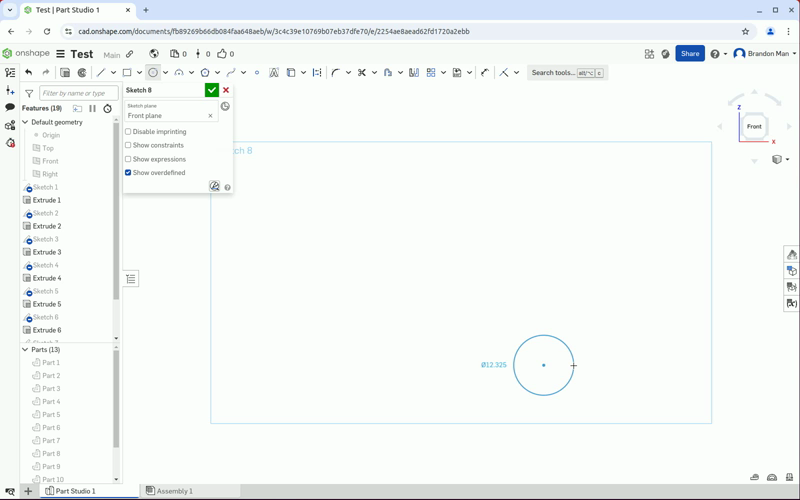
key(esc)
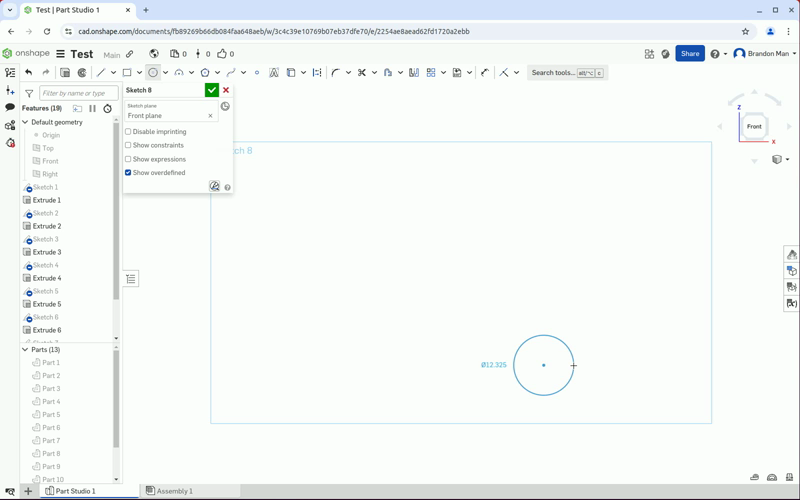
mouse_move(520, 366)
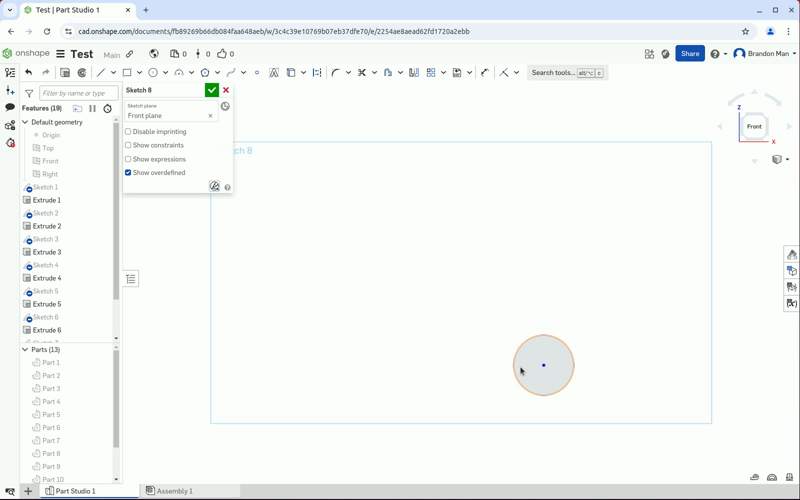
click(520, 366)
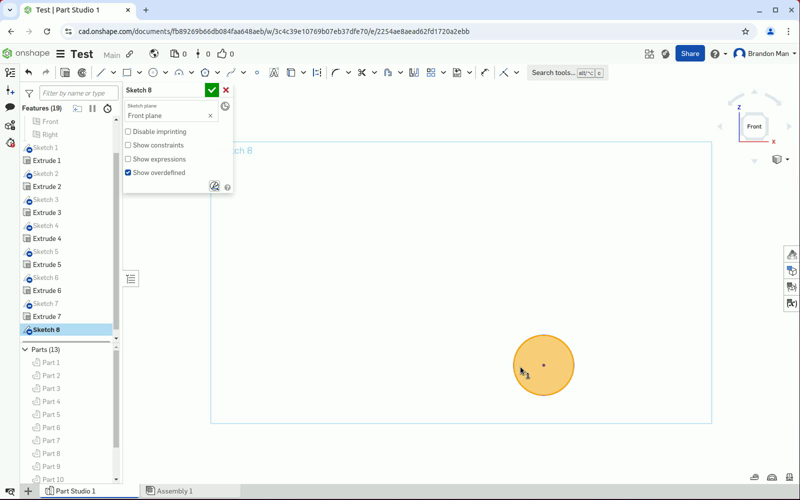
mouse_move(69, 352)
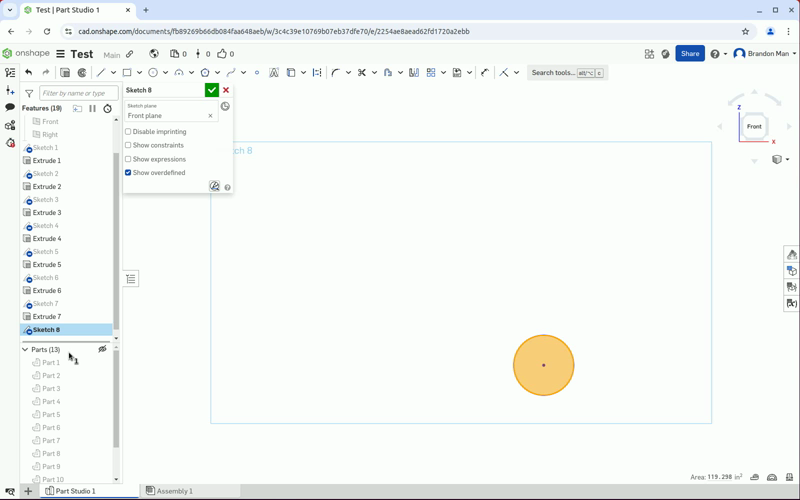
key(shift+y)
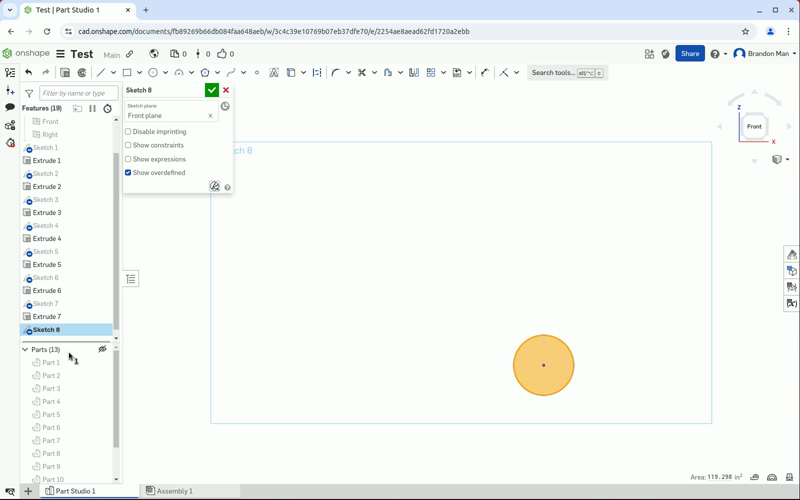
key(shift+e)
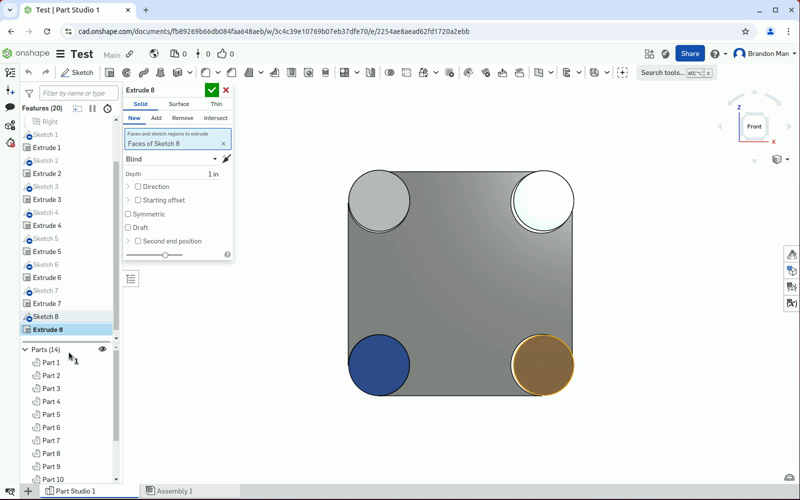
mouse_move(143, 106)
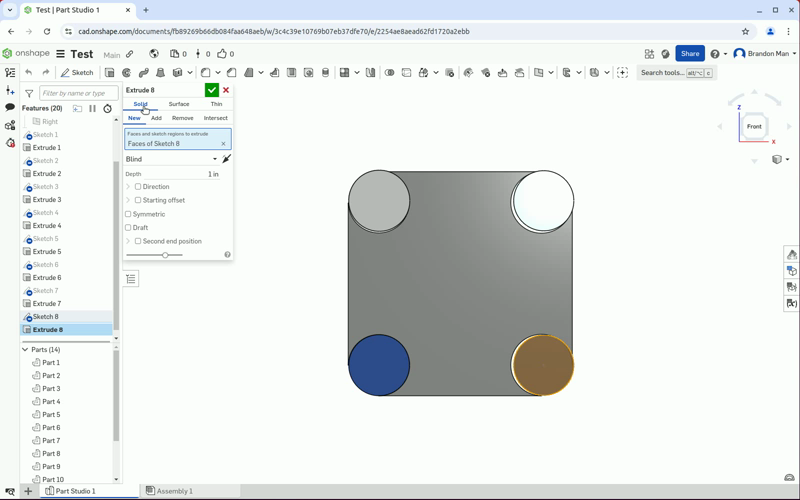
click(143, 106)
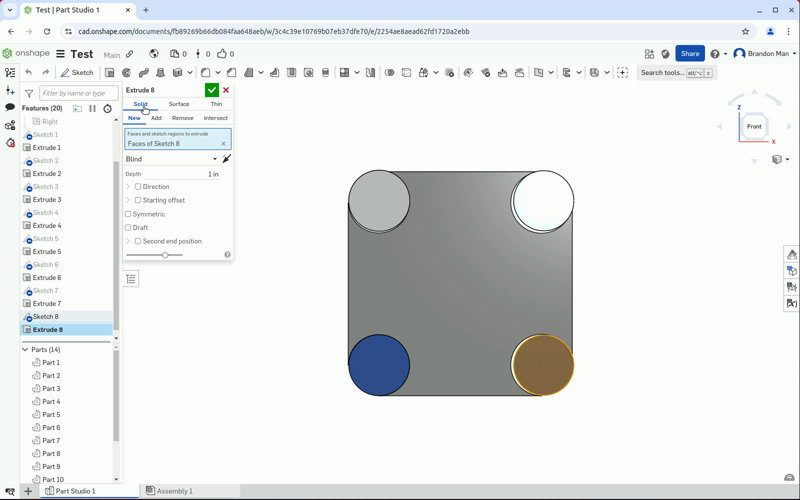
mouse_move(137, 120)
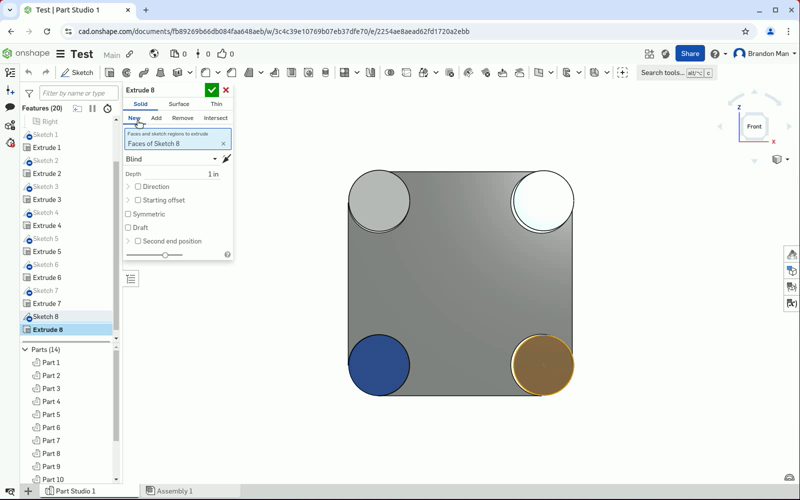
click(137, 120)
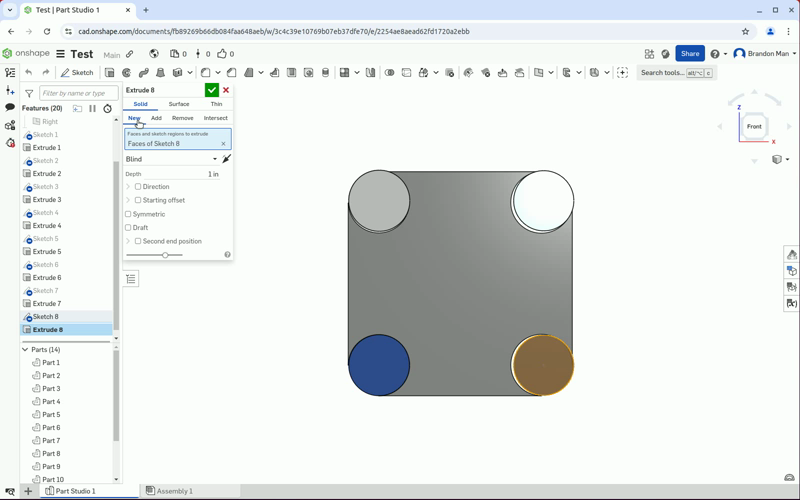
key(tab, 4)
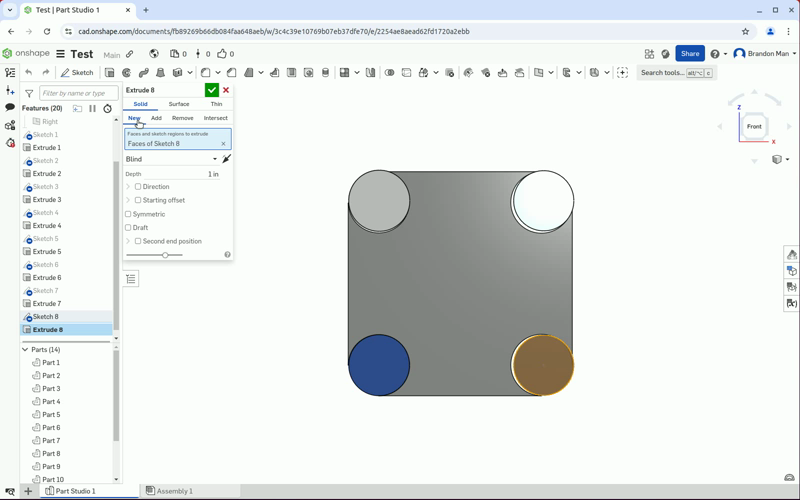
text(23.108)
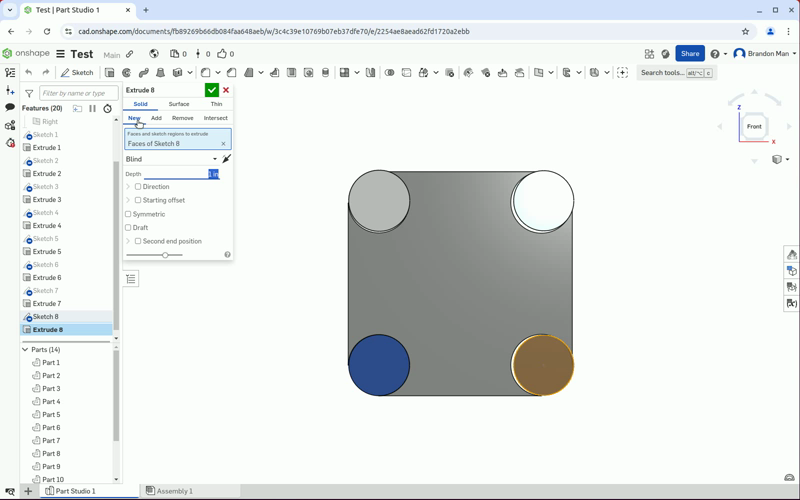
key(enter)
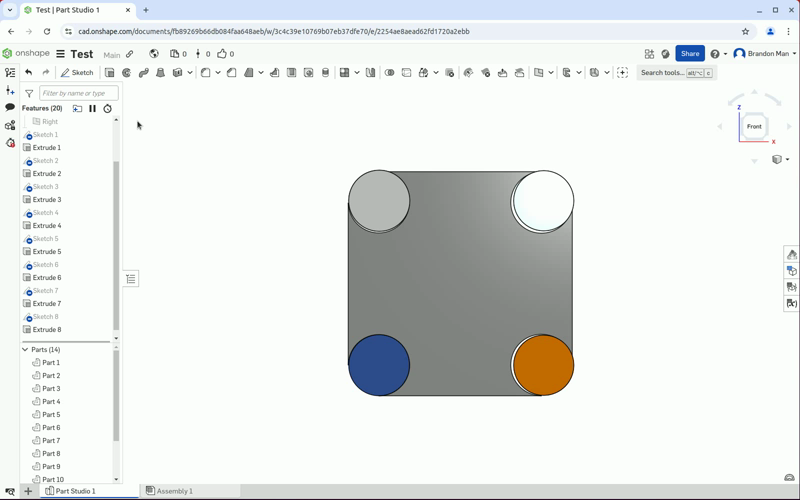
key(shift+h)
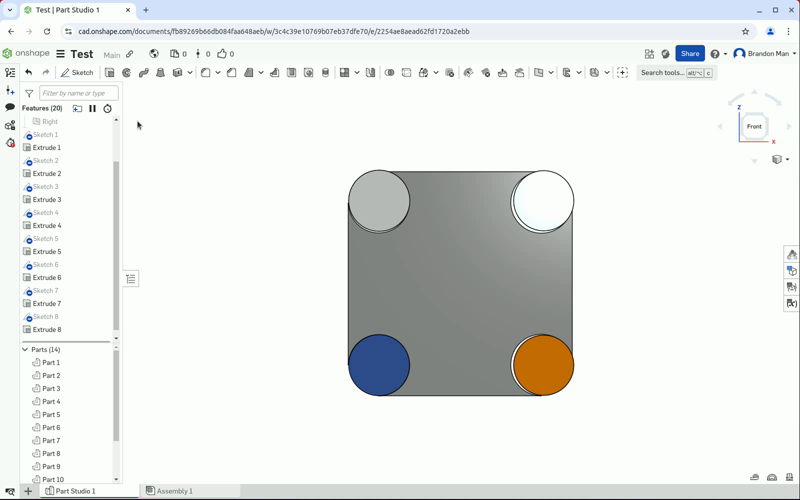
key(shift+h)
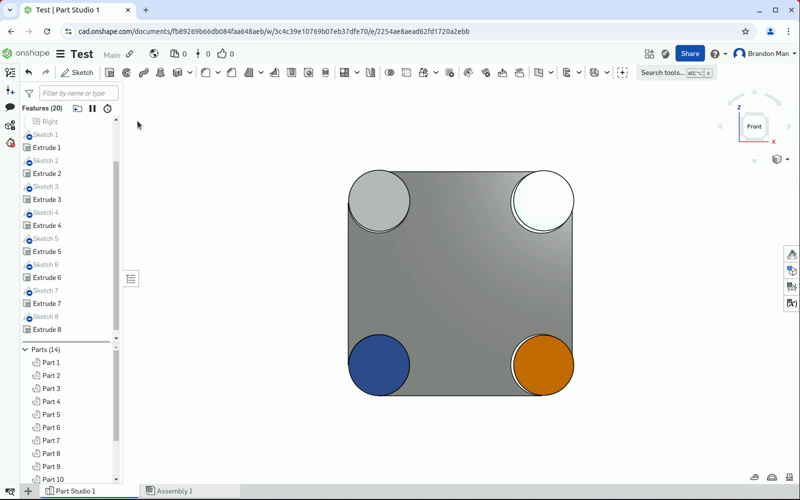
mouse_move(69, 137)
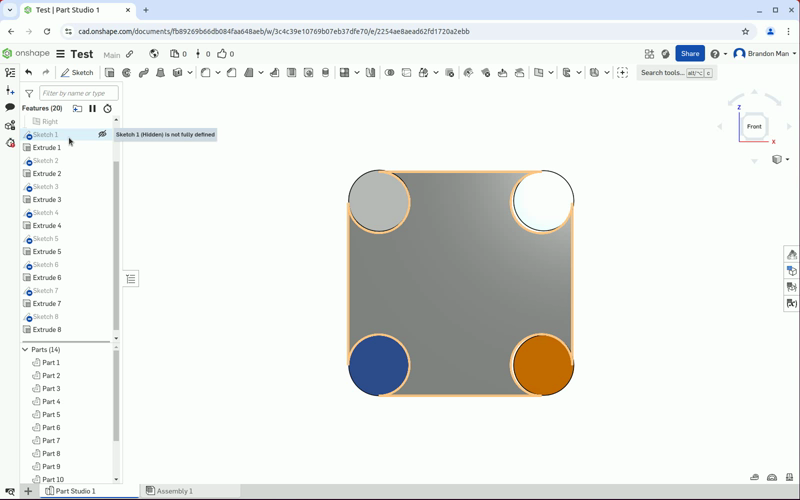
click(69, 137)
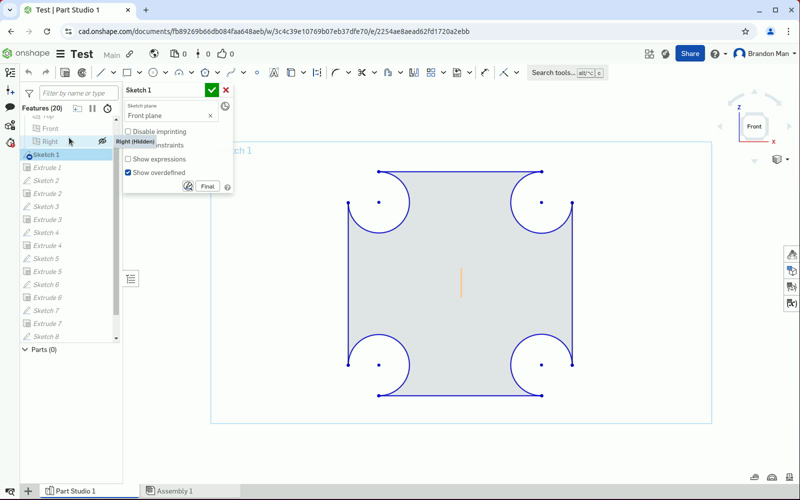
mouse_move(229, 92)
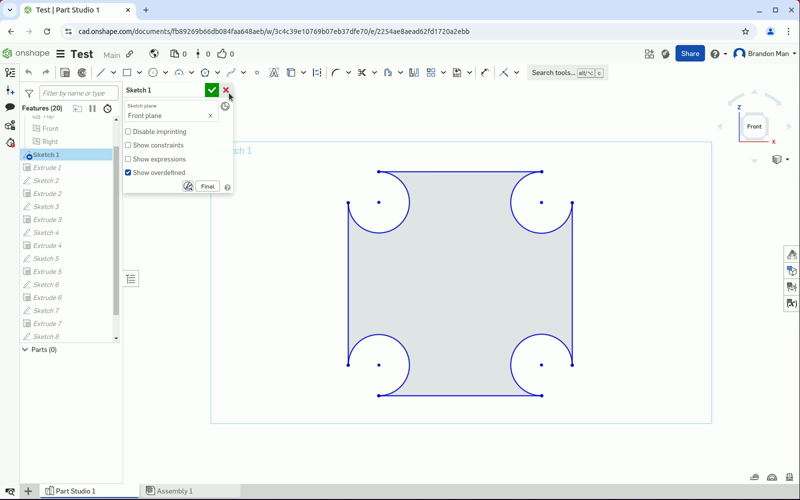
click(229, 92)
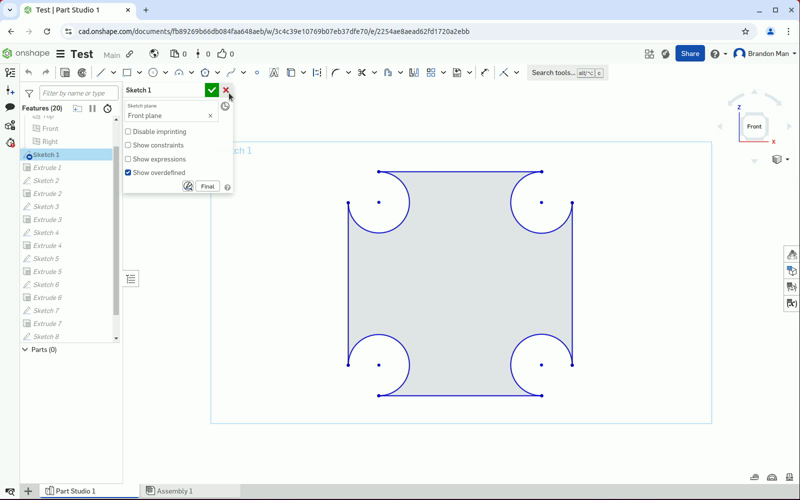
key(shift+s)
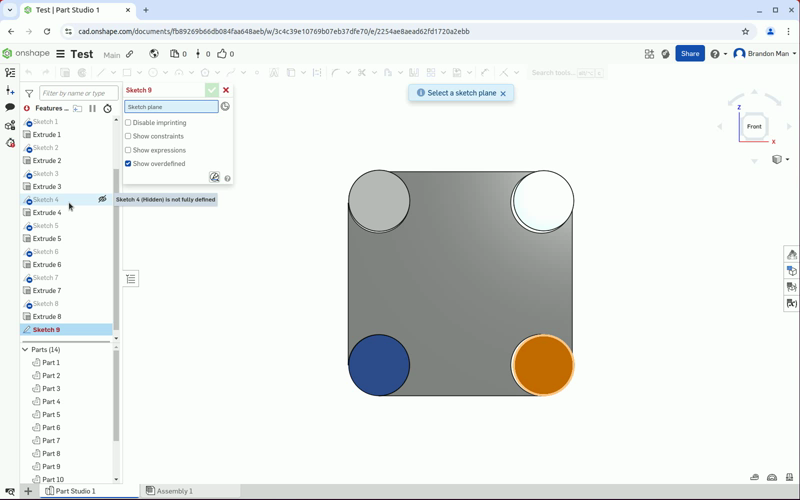
scroll(3)
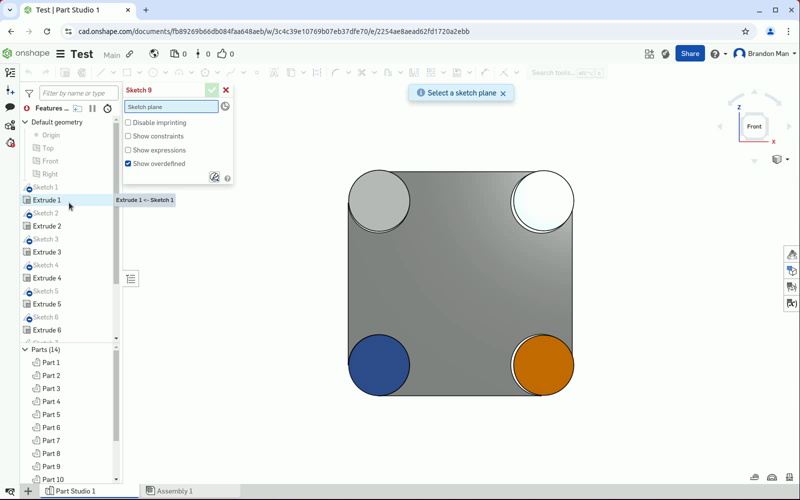
mouse_move(69, 163)
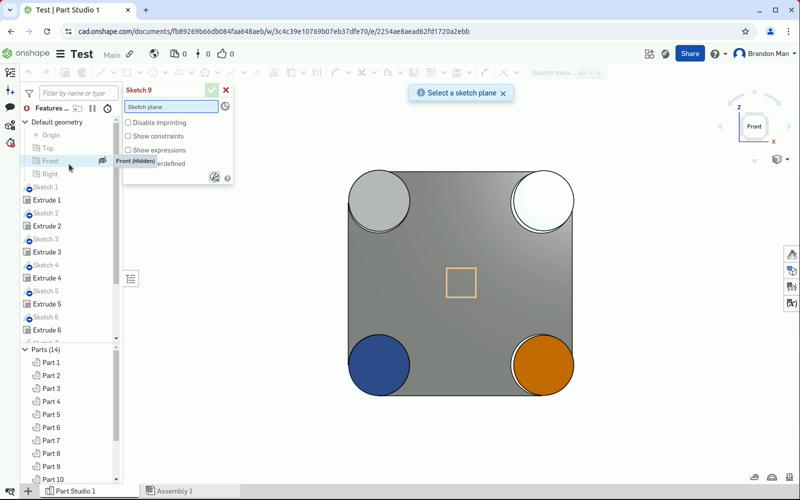
click(69, 163)
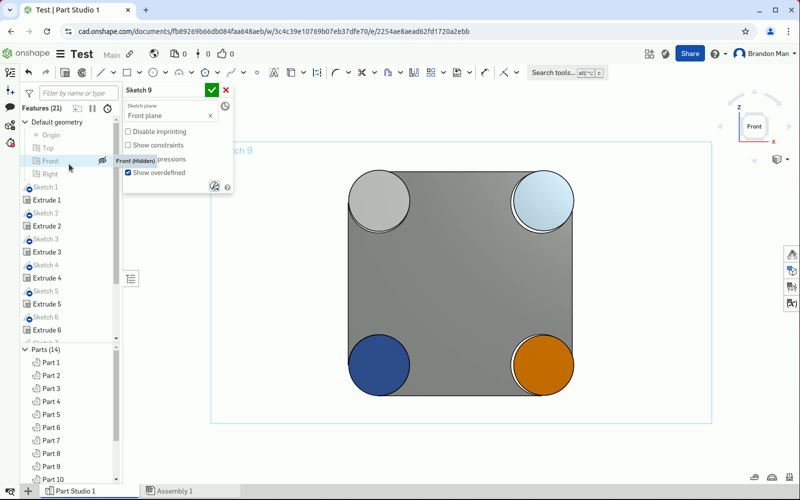
mouse_move(69, 352)
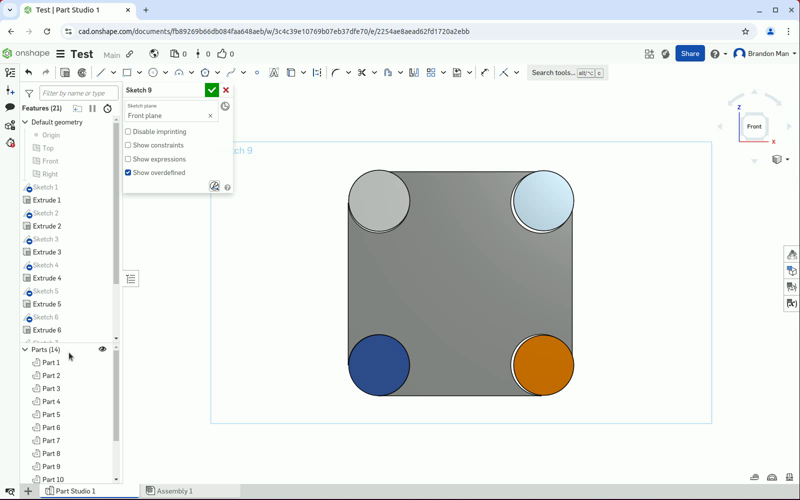
key(y)
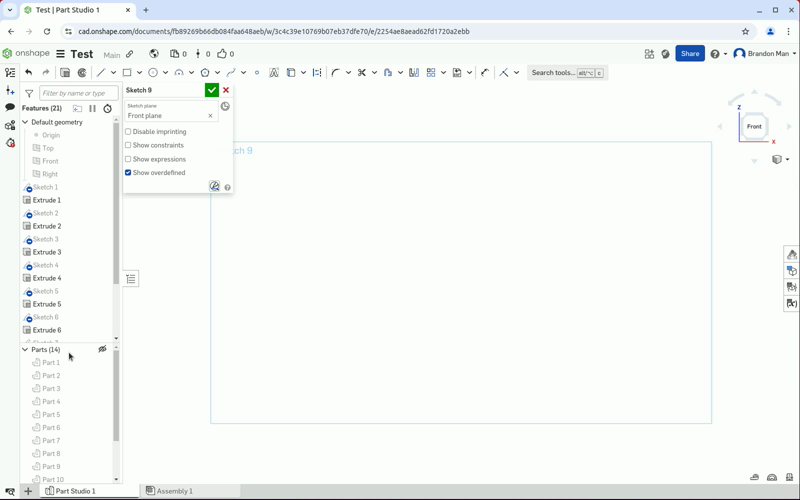
key(c)
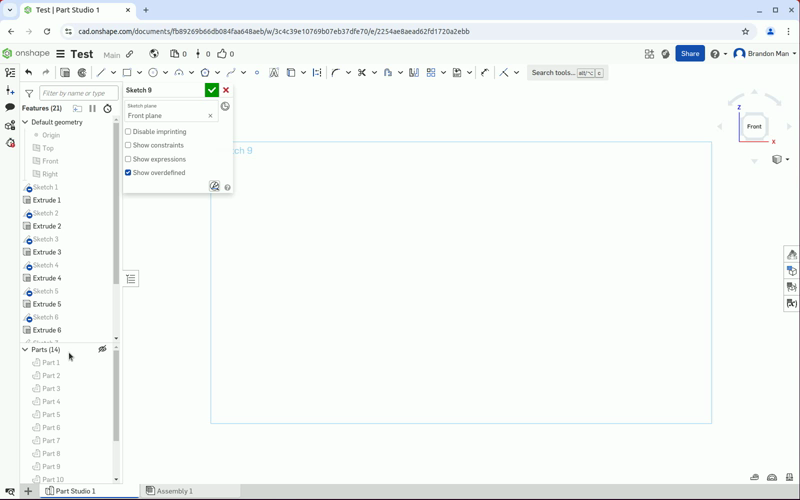
key_down(shift)
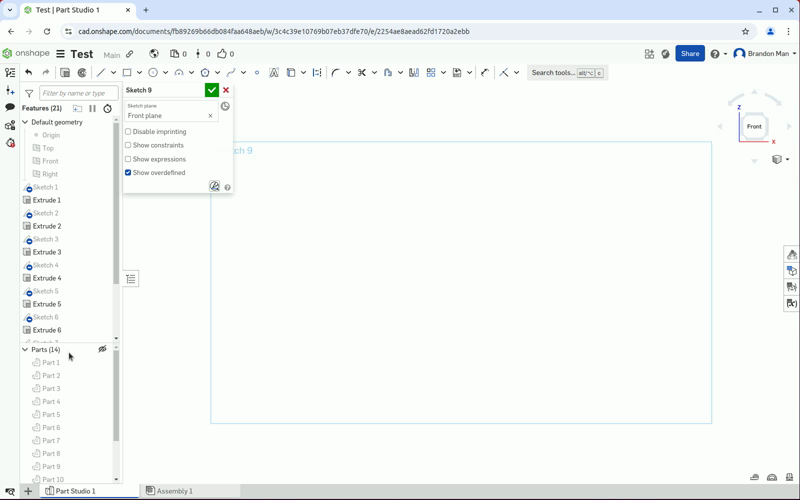
mouse_move(379, 365)
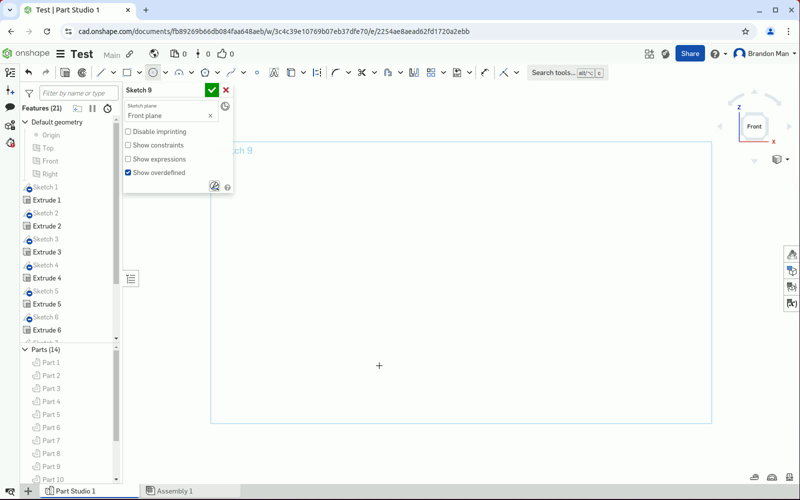
click(379, 365)
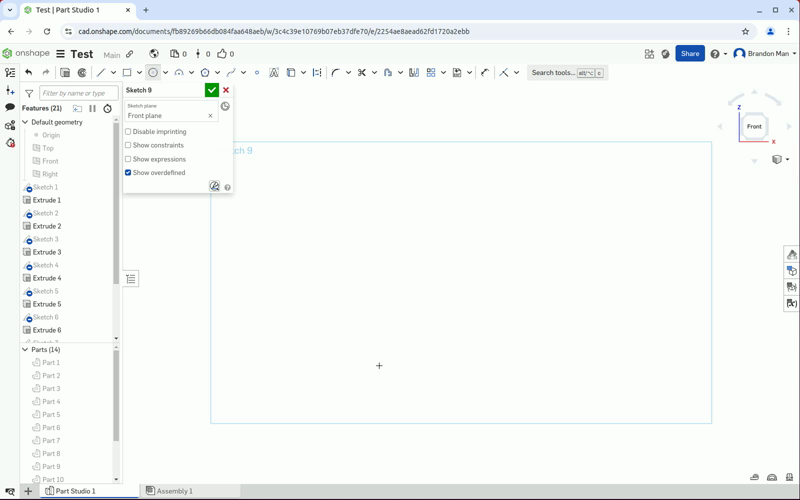
key_up(shift)
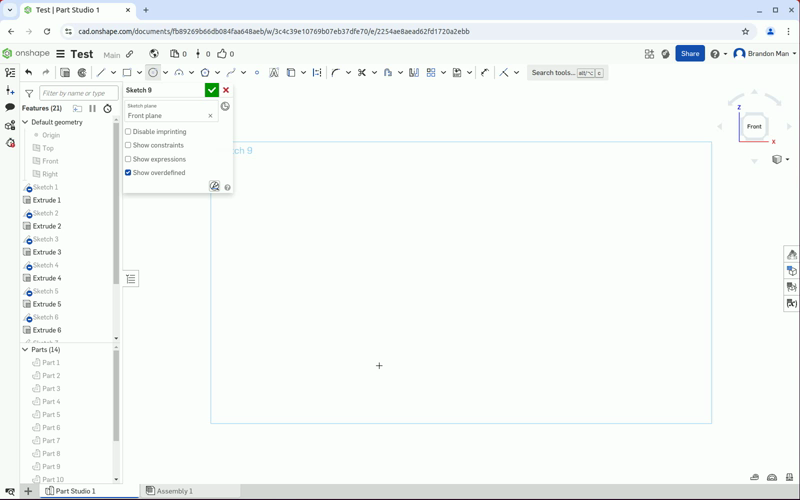
mouse_move(409, 365)
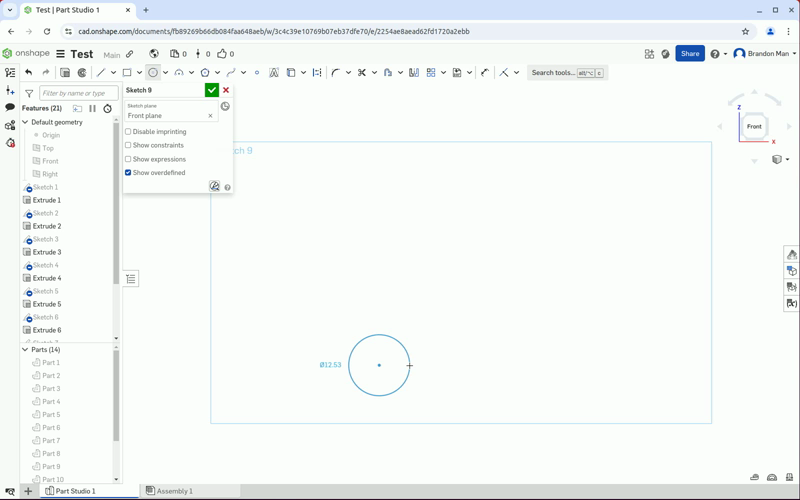
click(409, 365)
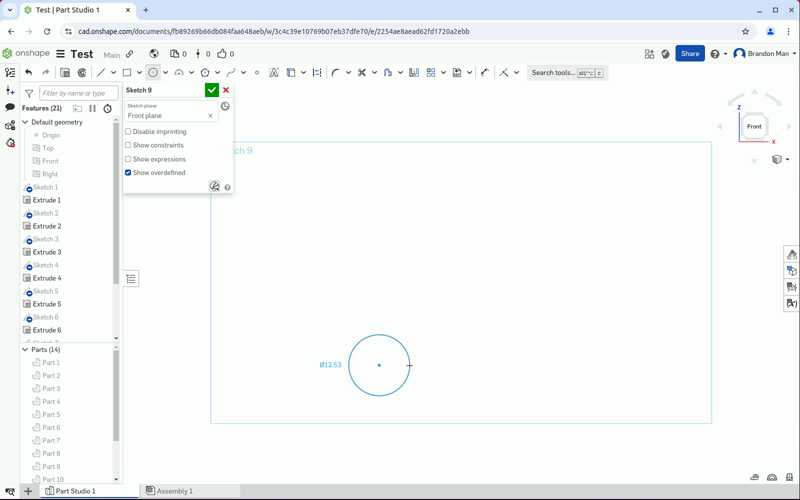
key(esc)
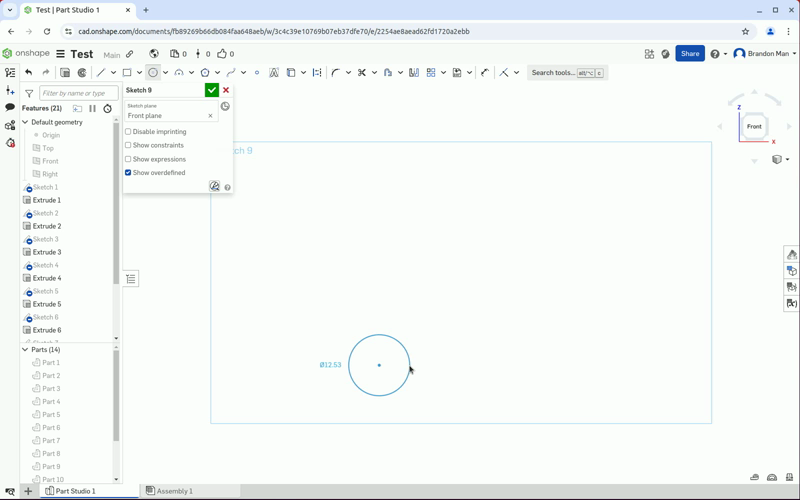
mouse_move(362, 363)
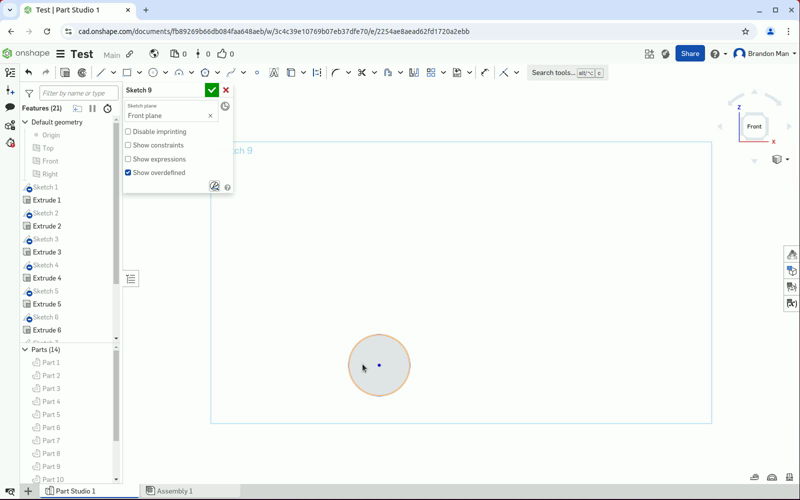
click(362, 363)
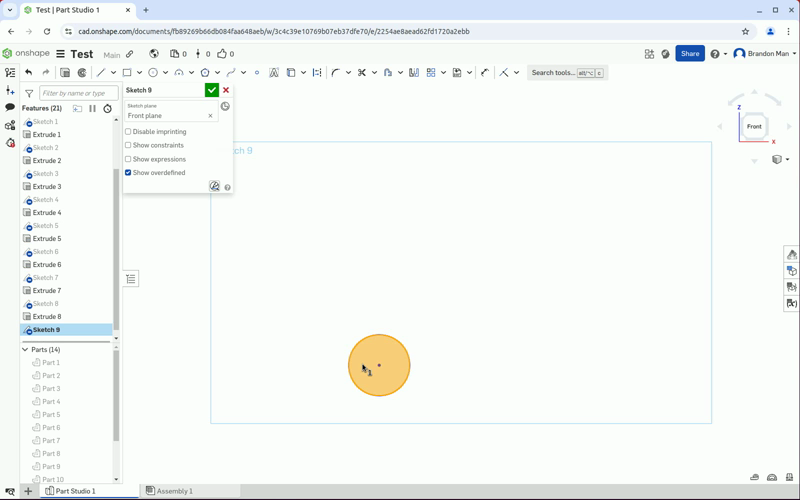
mouse_move(69, 352)
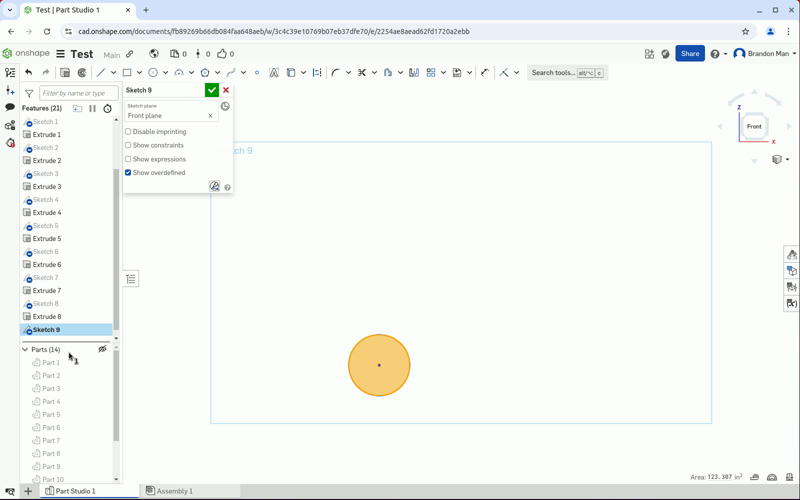
key(shift+y)
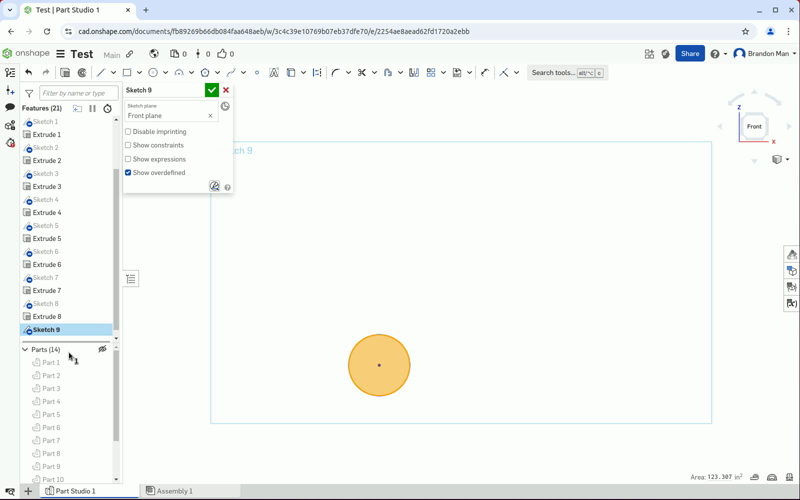
key(shift+e)
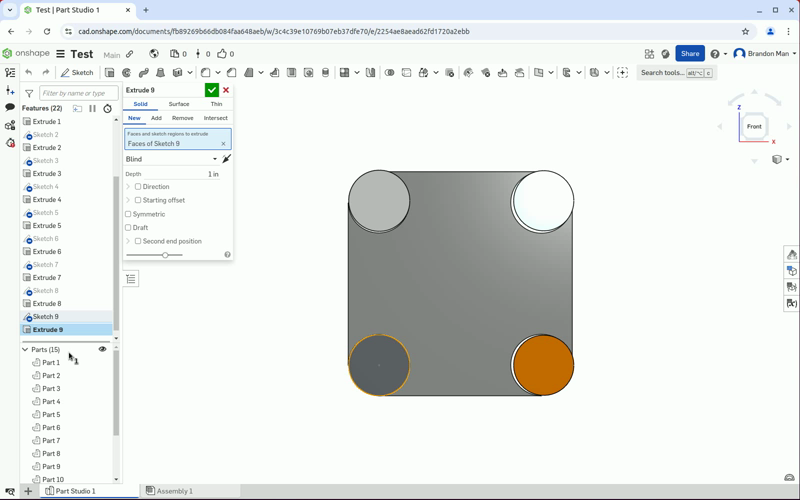
mouse_move(143, 106)
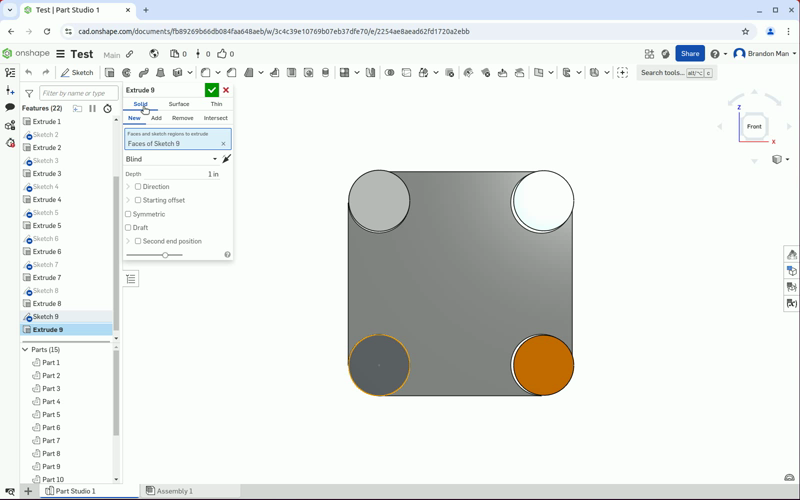
click(143, 106)
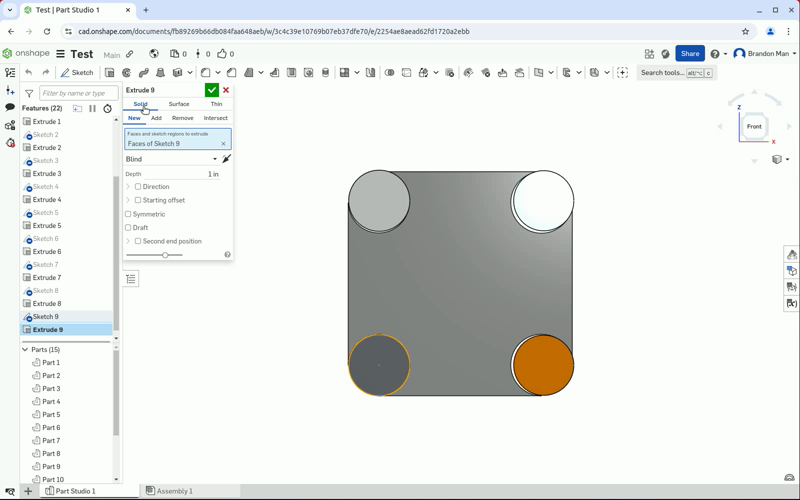
mouse_move(137, 120)
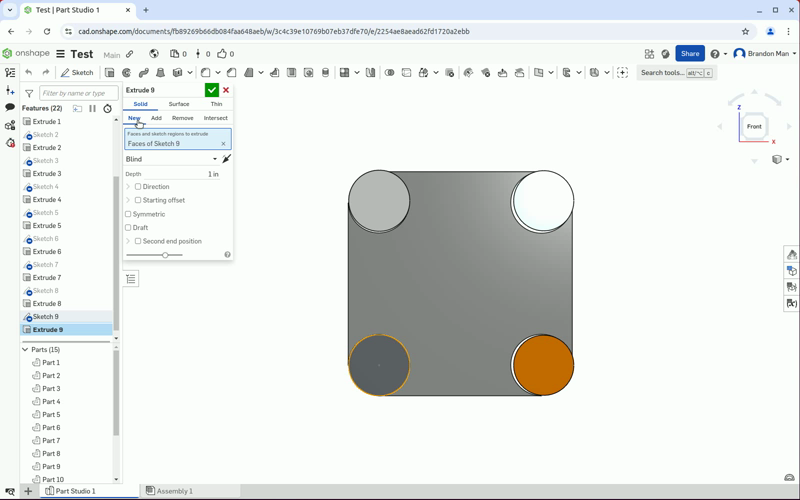
click(137, 120)
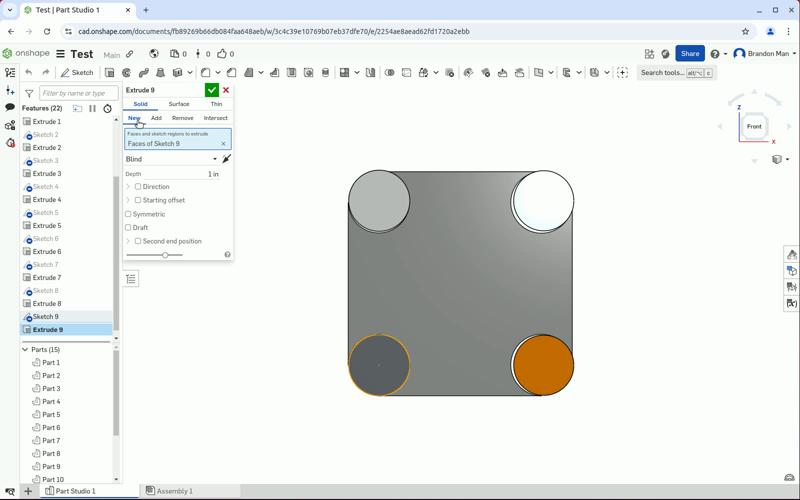
key(tab, 4)
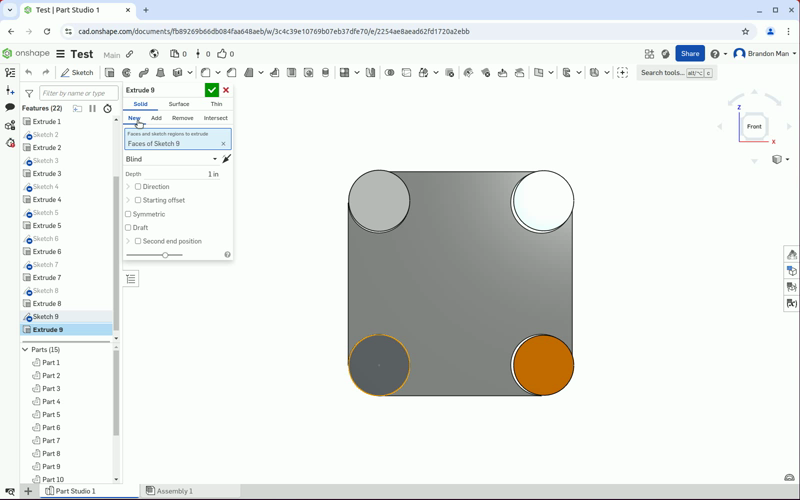
text(23.108)
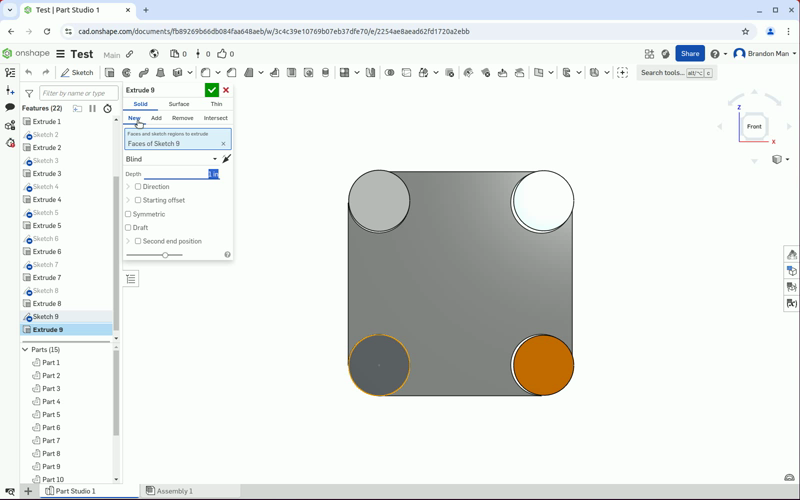
key(enter)
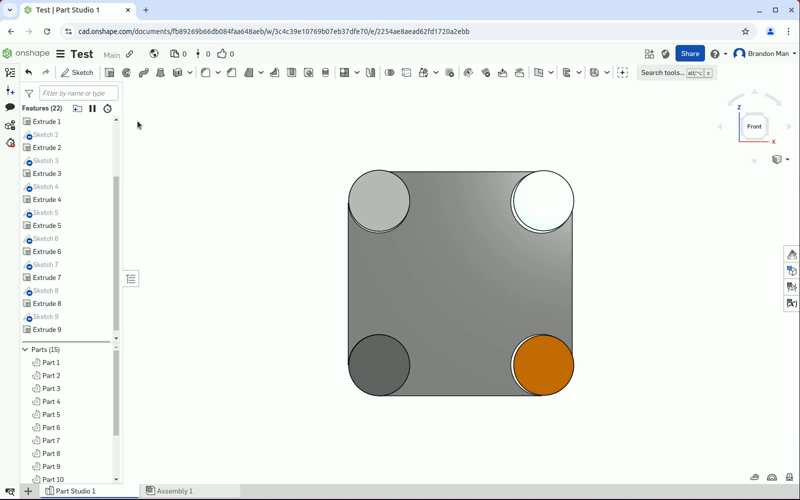
key(shift+h)
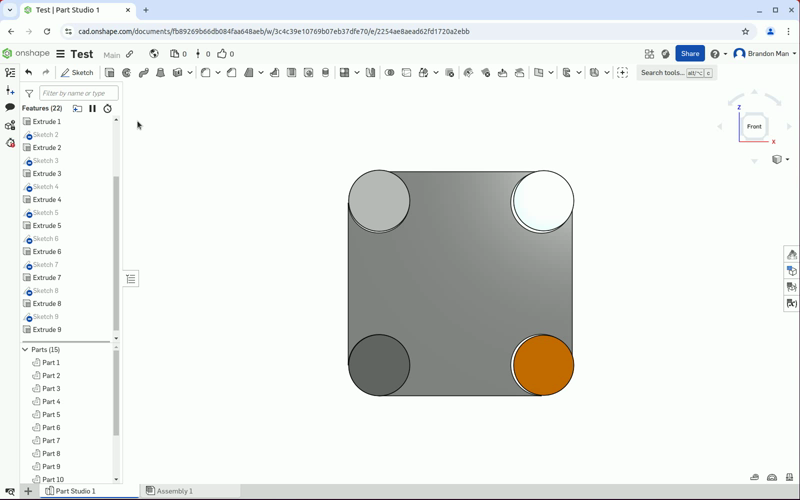
key(shift+h)
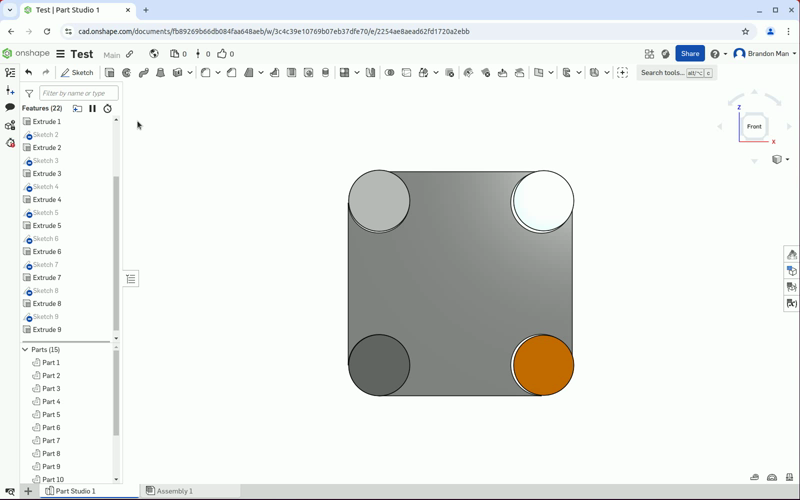
key(shift+7)
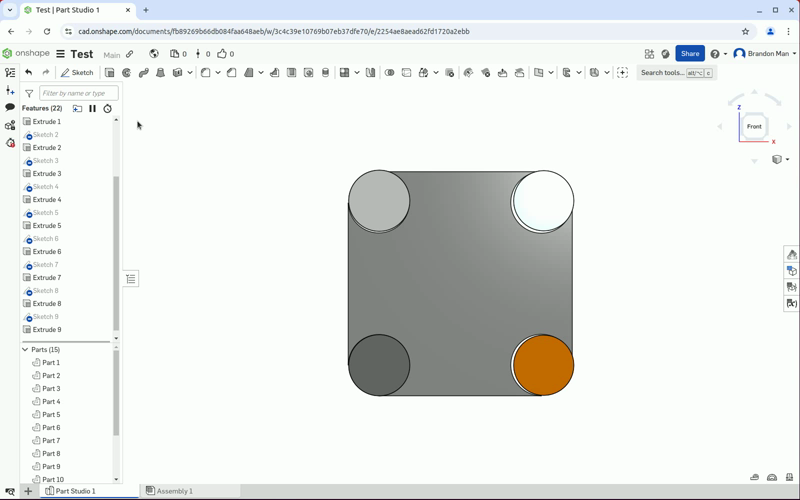
key(left, 2)
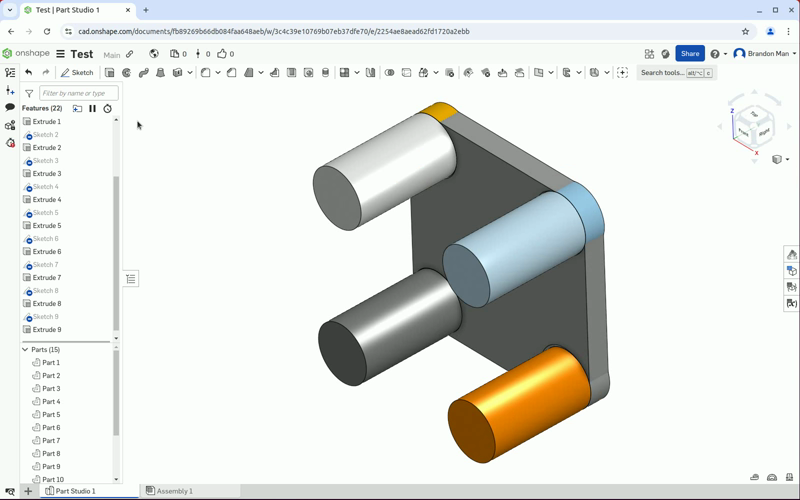
key(down, 2)
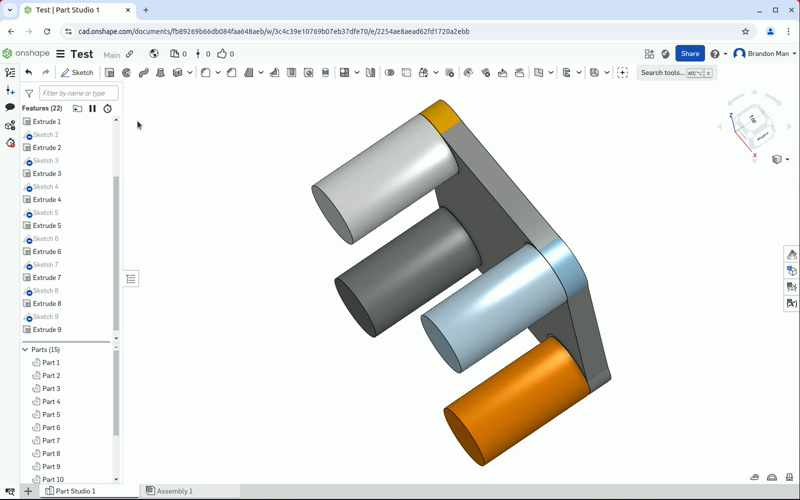
key(up, 2)
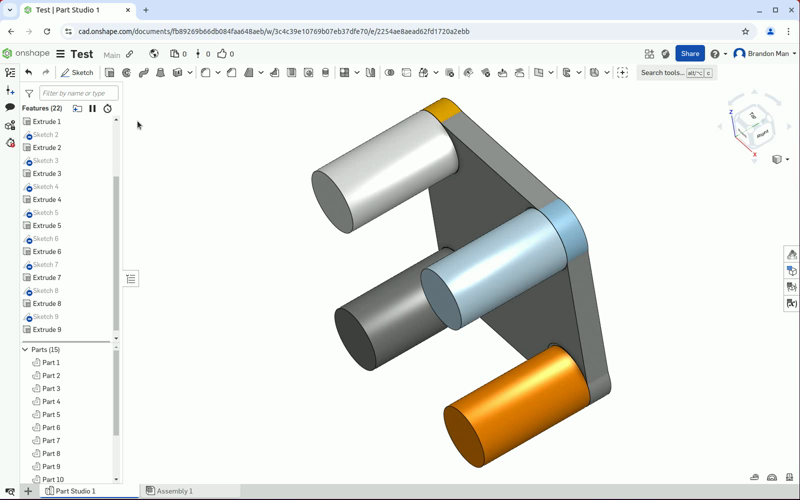
key(right, 2)
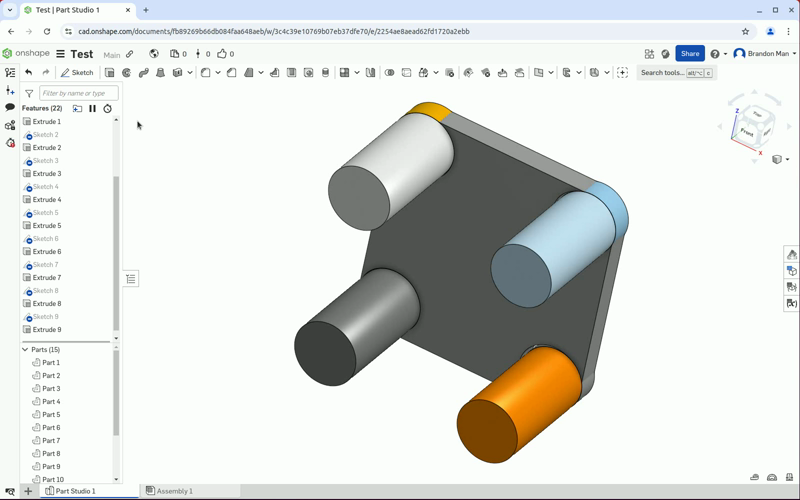
mouse_move(69, 111)
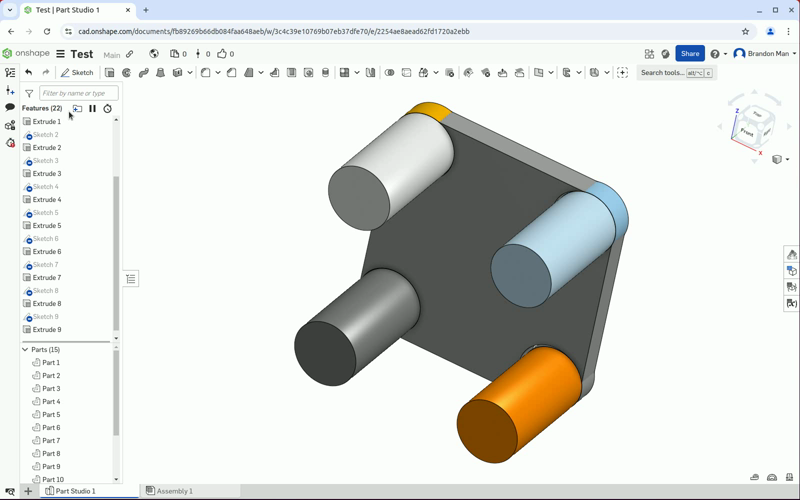
click(69, 111)